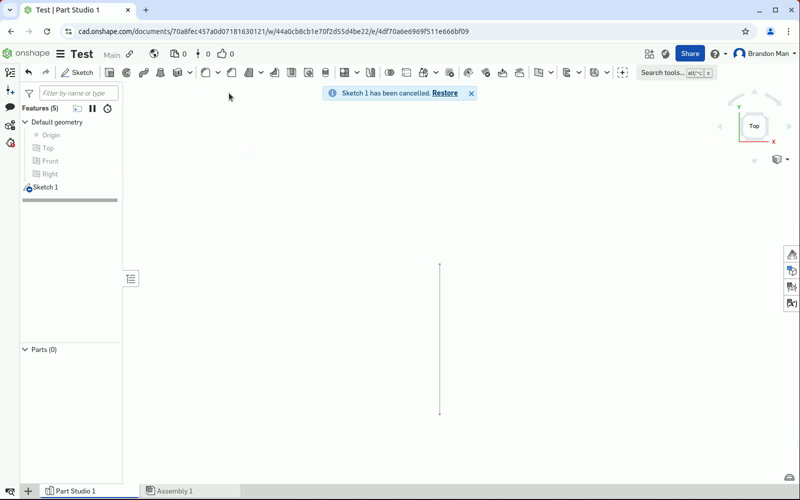
key(shift+h)
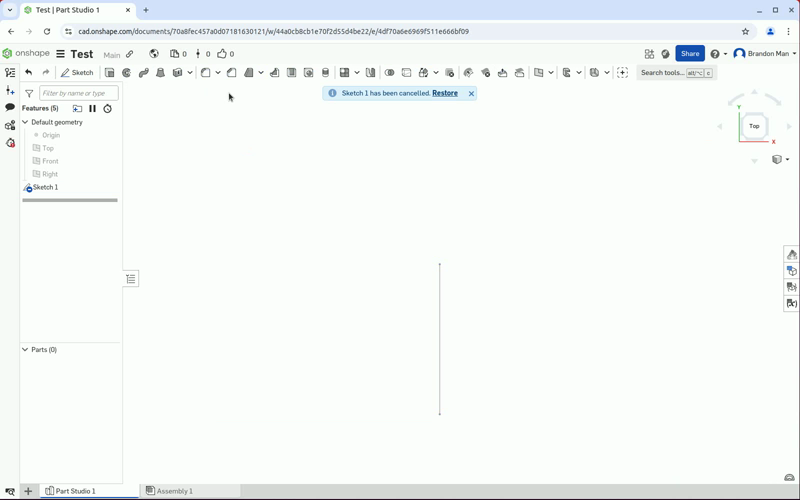
key(shift+s)
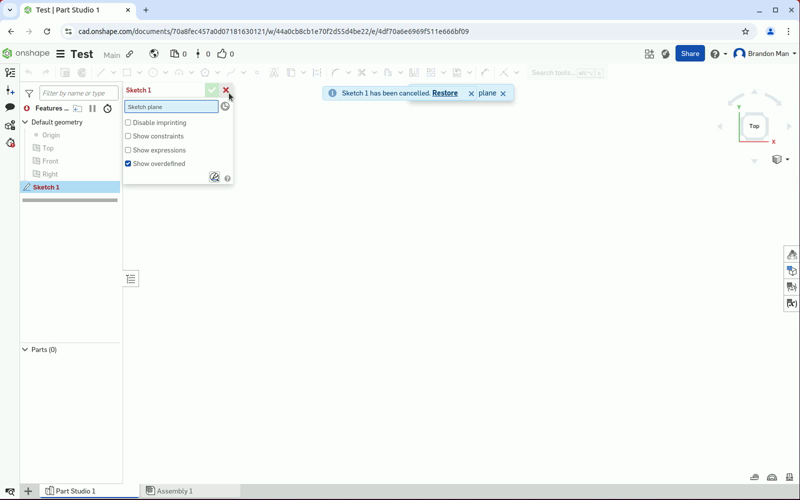
mouse_move(73, 150)
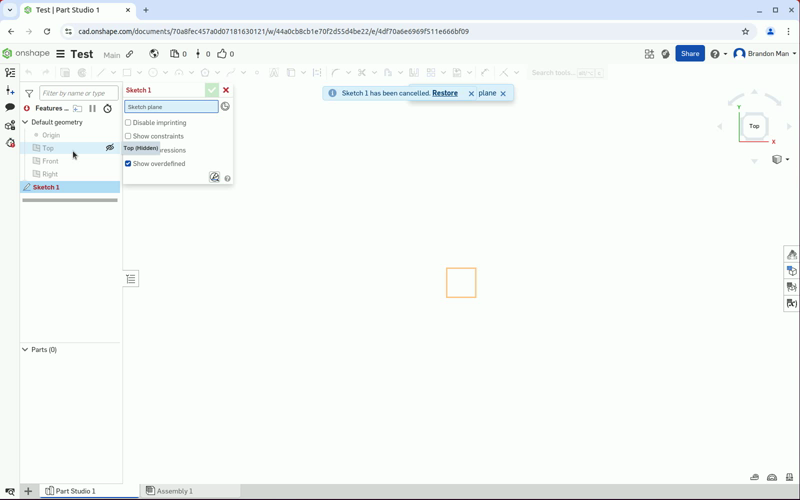
click(73, 150)
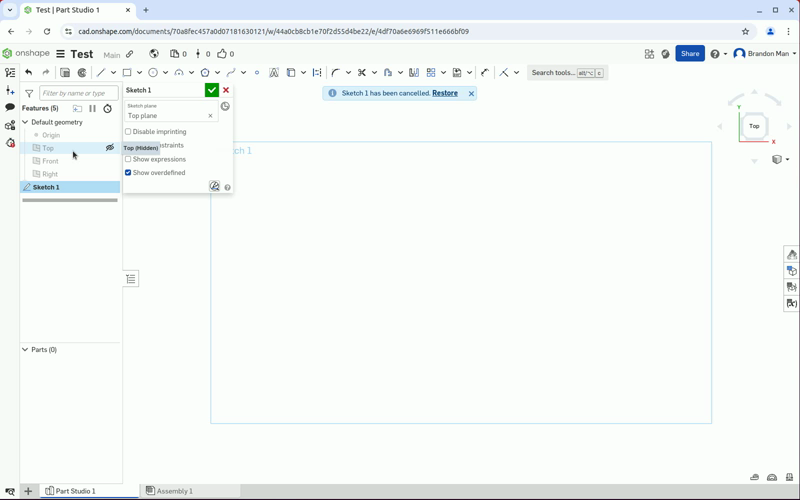
mouse_move(73, 352)
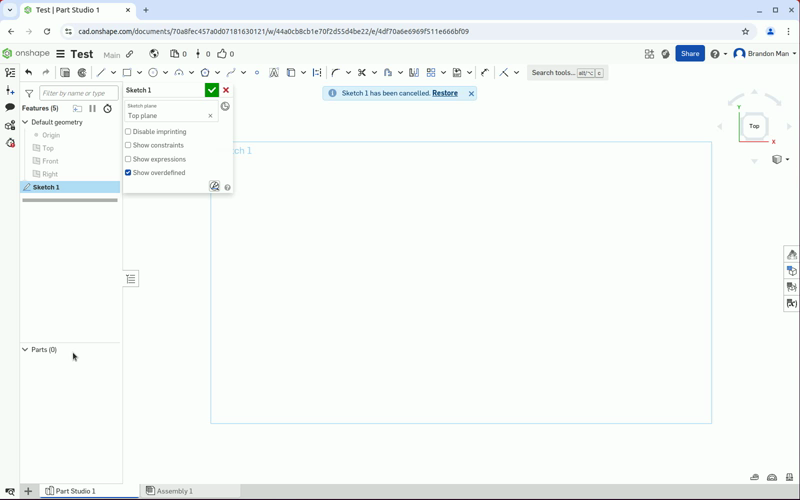
key(y)
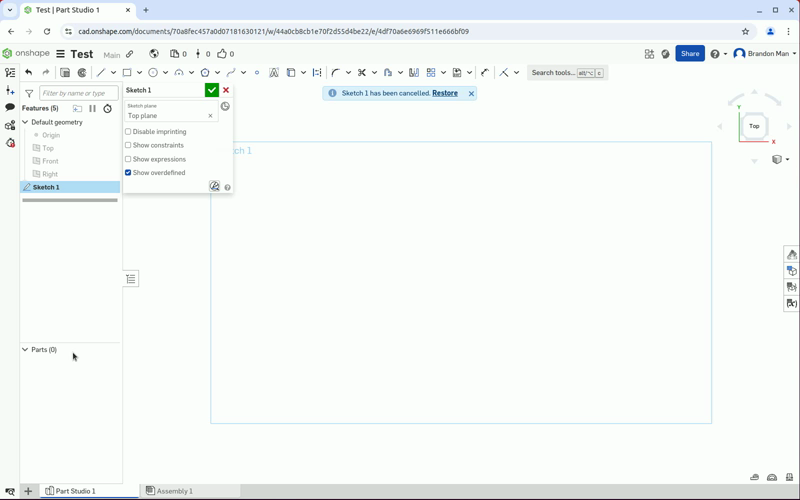
key(c)
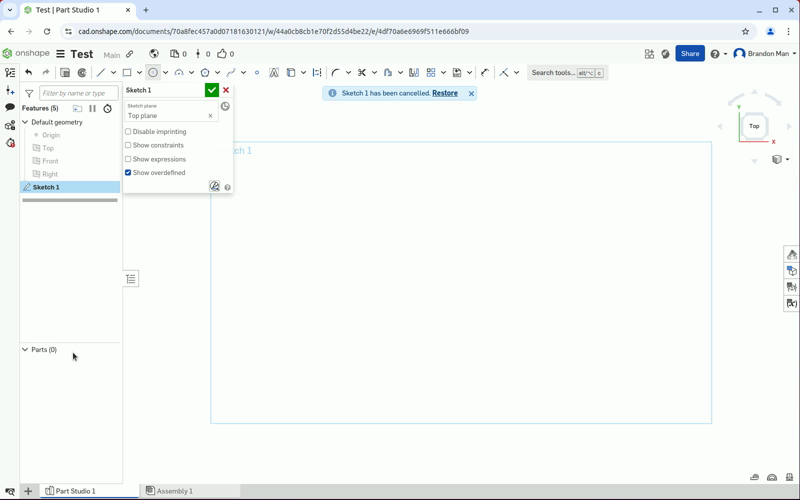
key_down(shift)
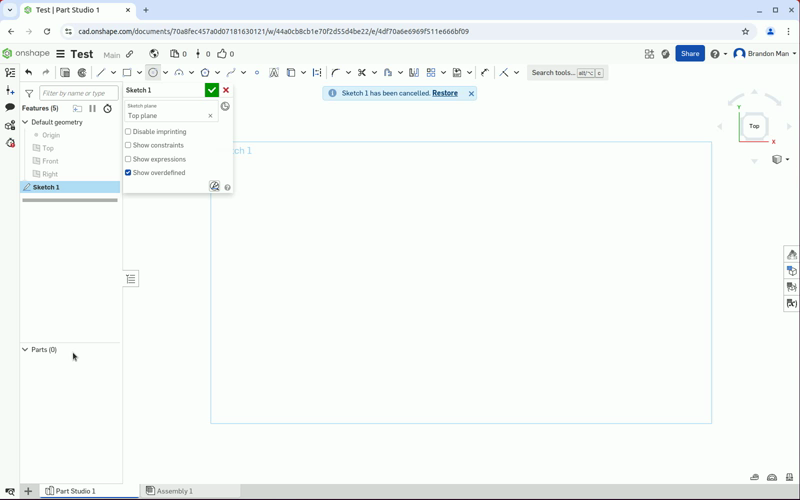
mouse_move(448, 288)
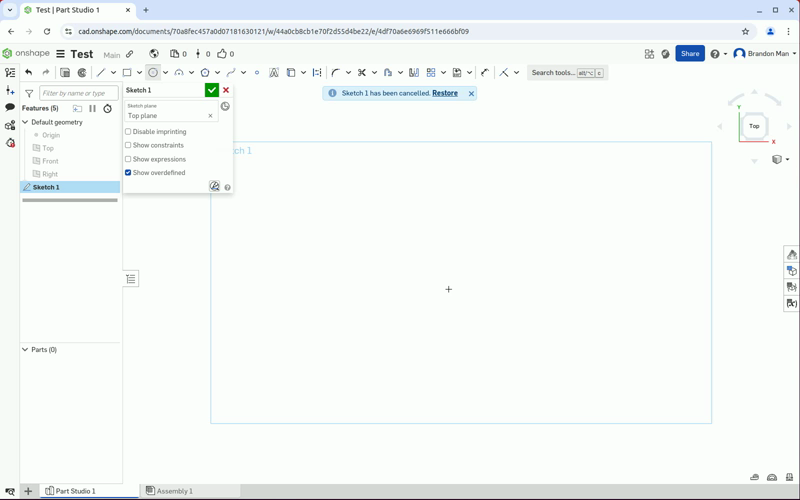
click(448, 288)
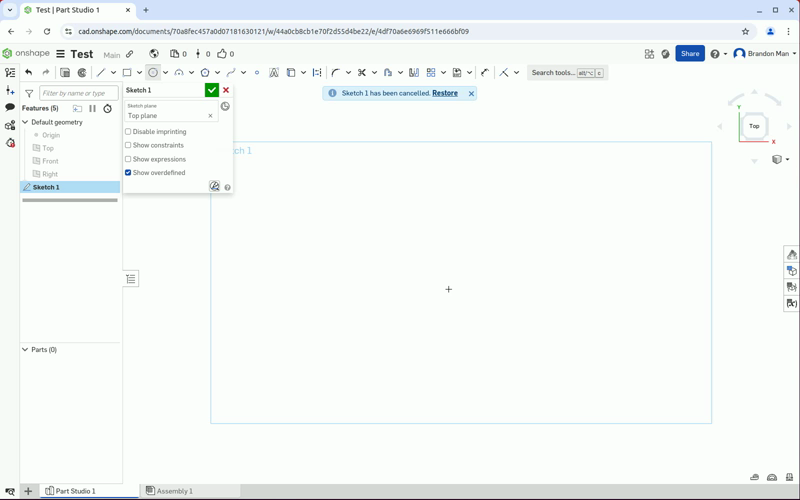
key_up(shift)
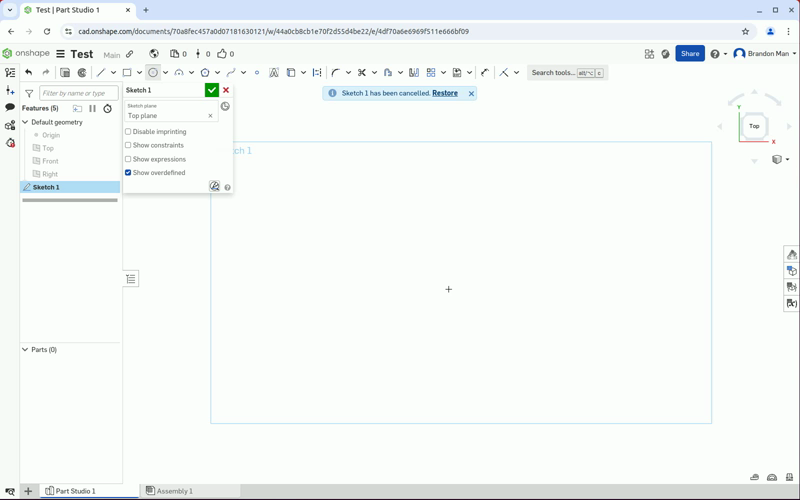
mouse_move(548, 288)
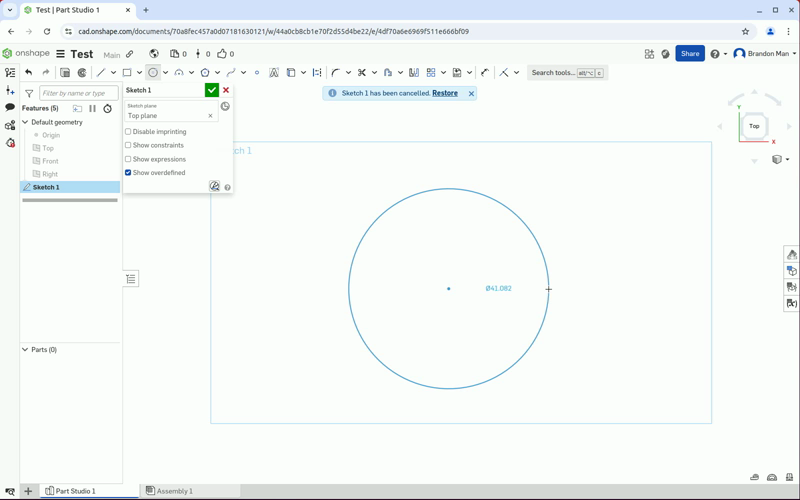
click(548, 288)
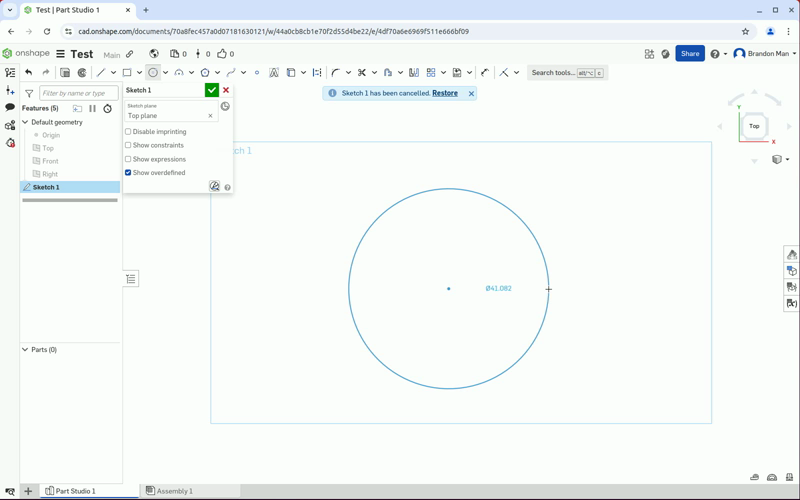
key(esc)
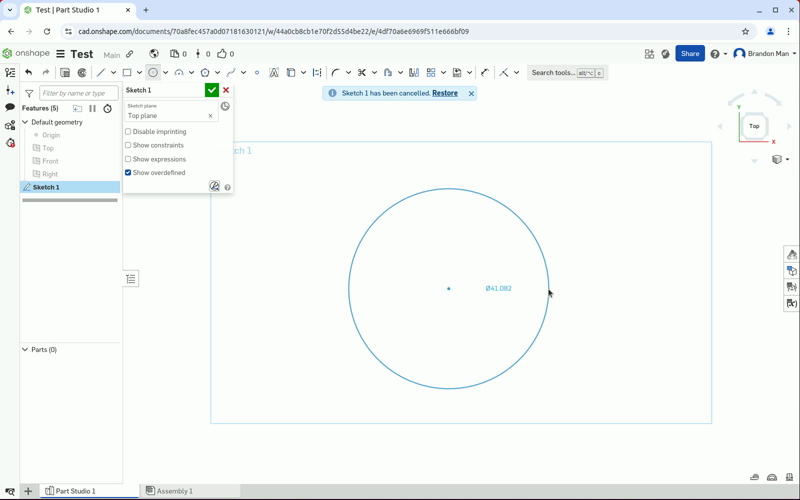
mouse_move(387, 260)
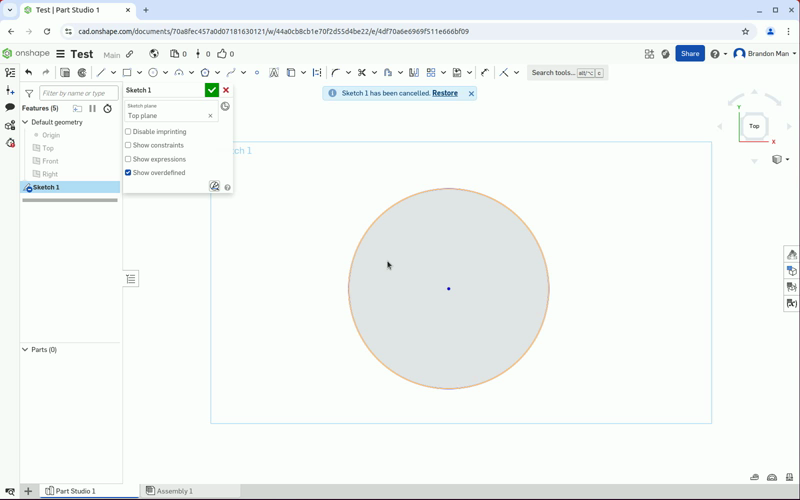
click(387, 260)
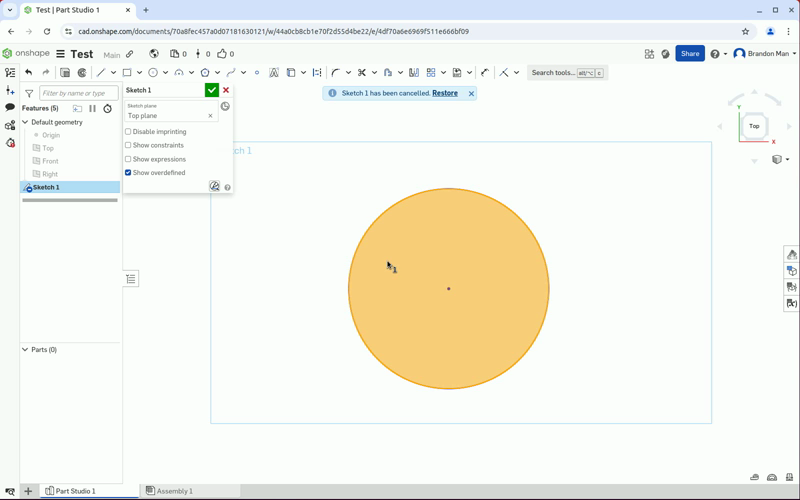
mouse_move(73, 352)
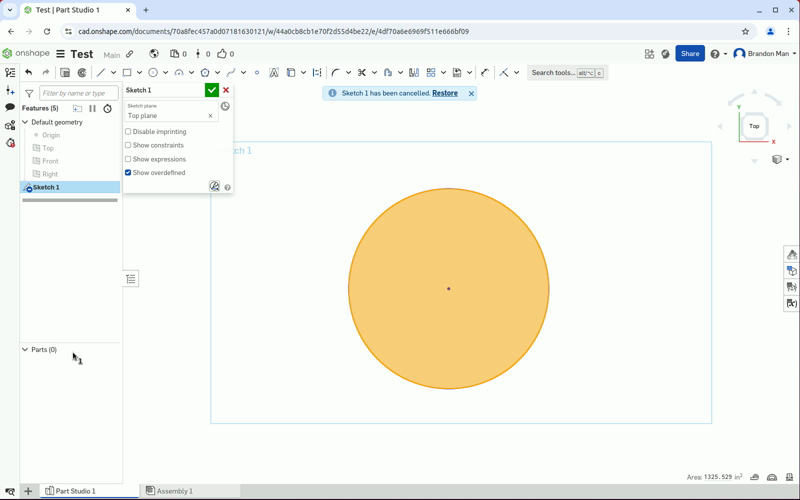
key(shift+y)
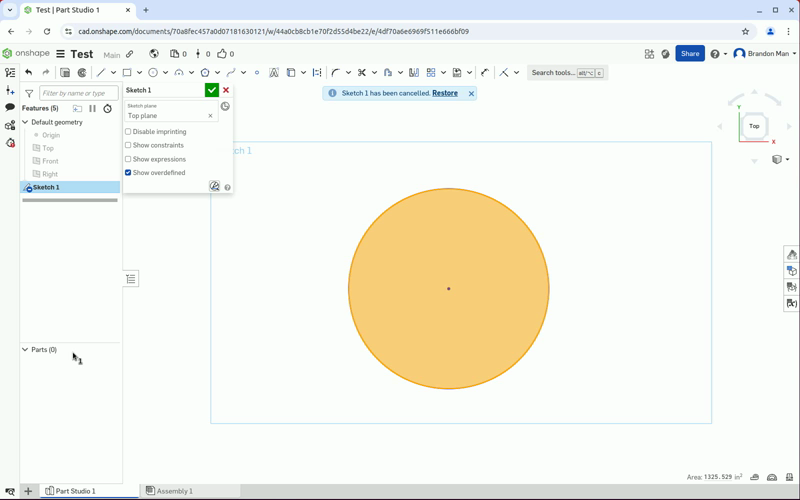
key(shift+e)
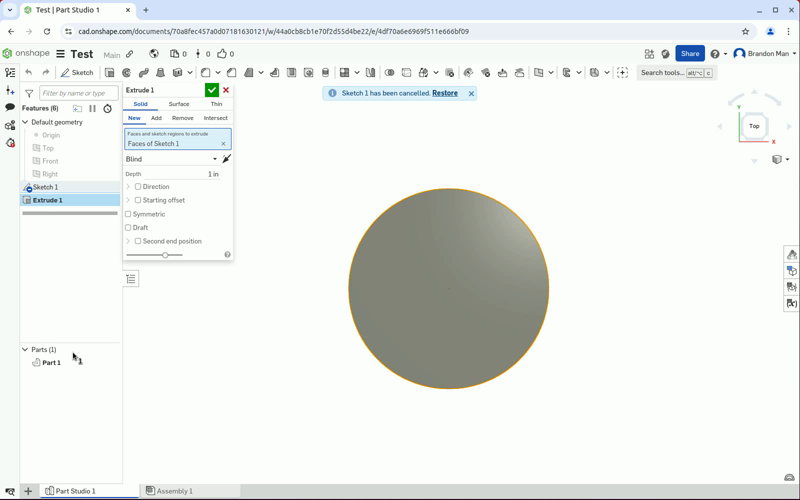
mouse_move(143, 106)
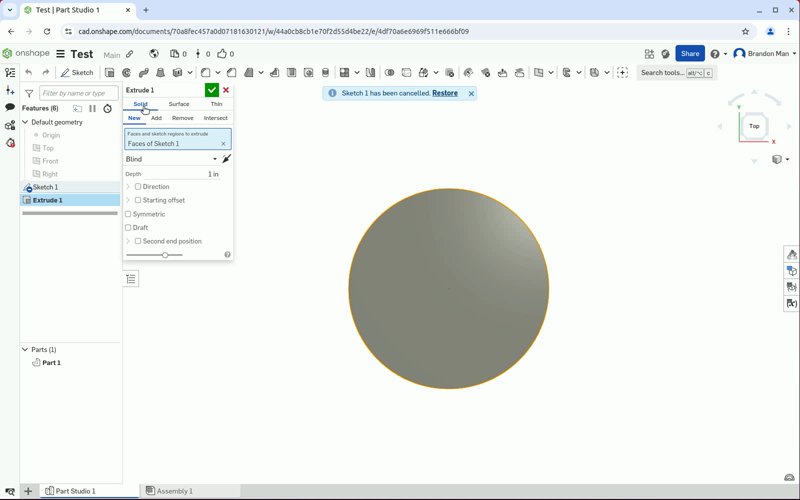
click(143, 106)
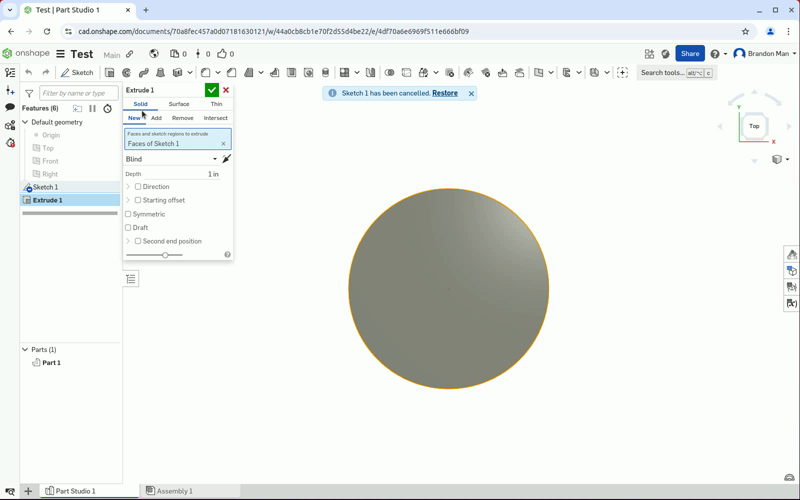
mouse_move(137, 120)
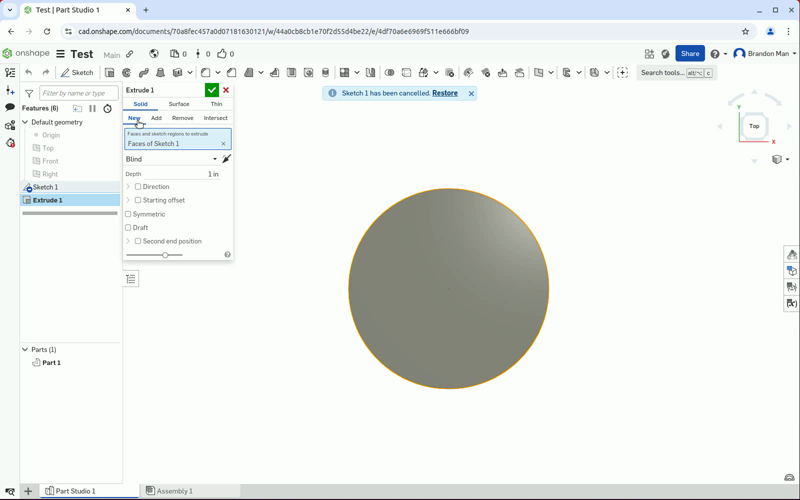
click(137, 120)
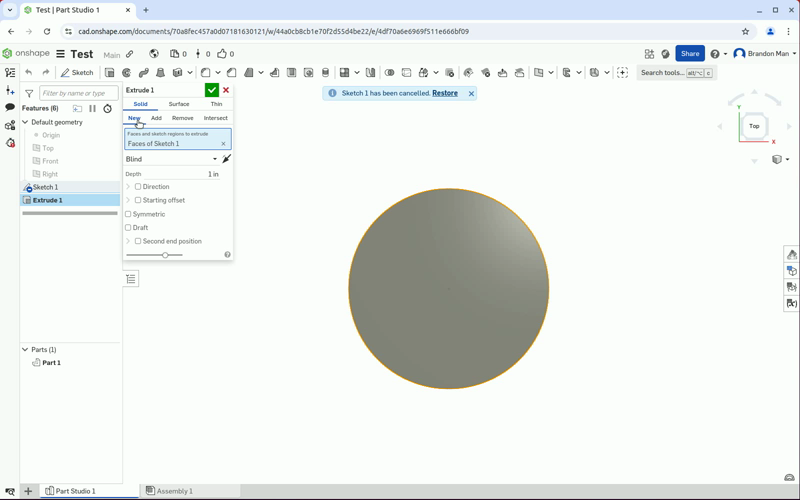
key(tab, 4)
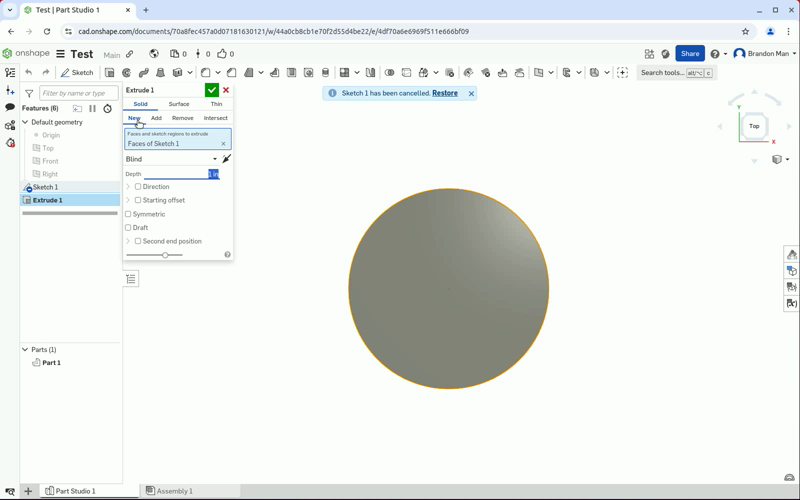
text(3.851)
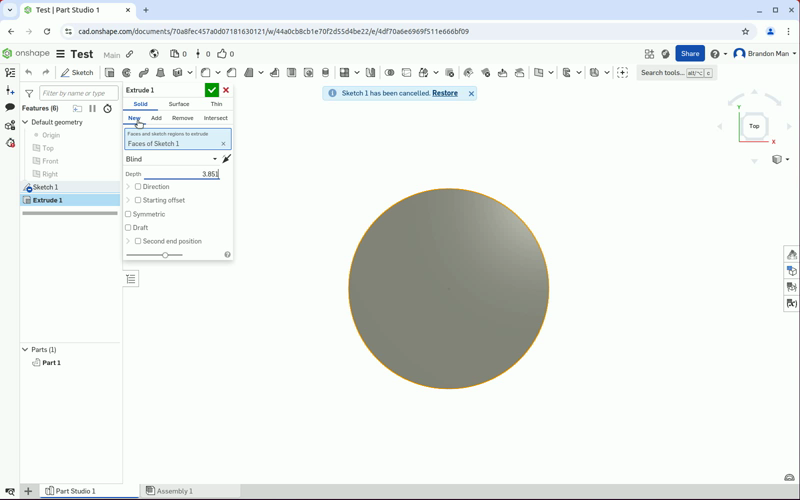
key(enter)
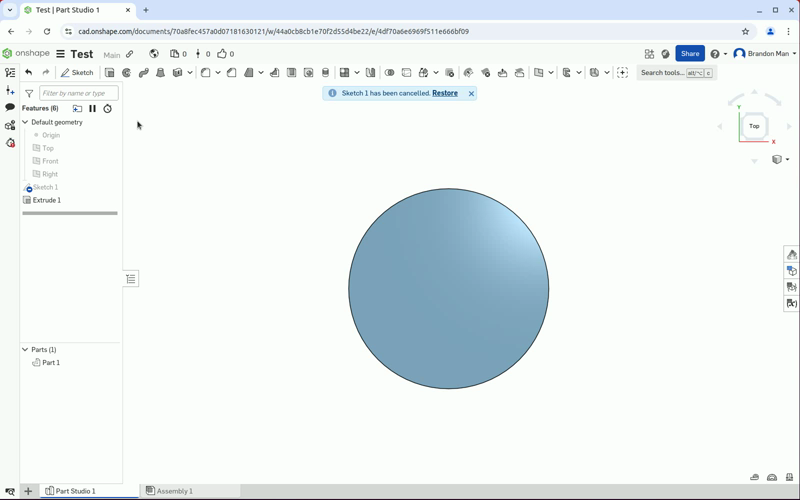
key(shift+h)
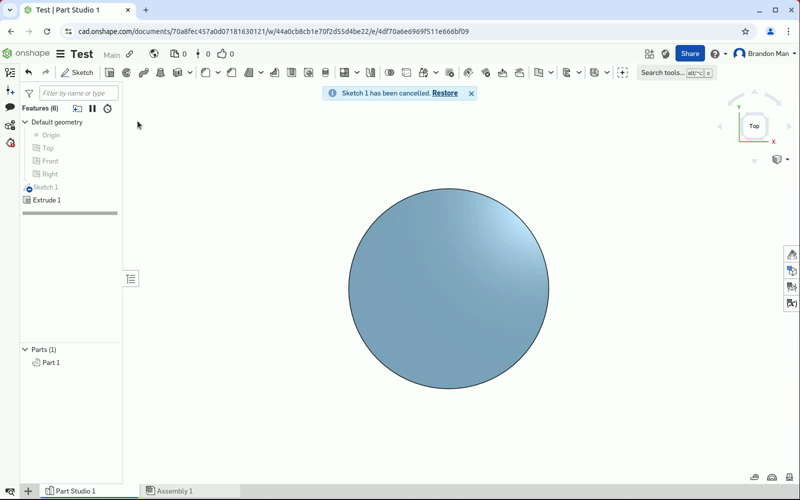
key(shift+h)
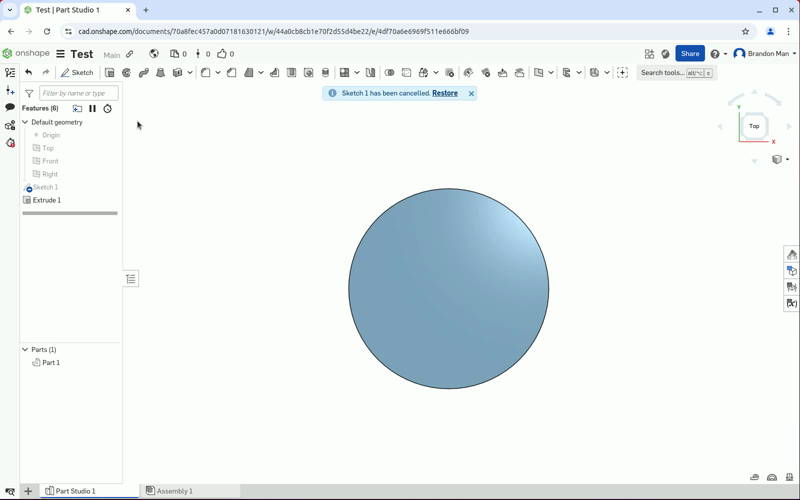
mouse_move(73, 189)
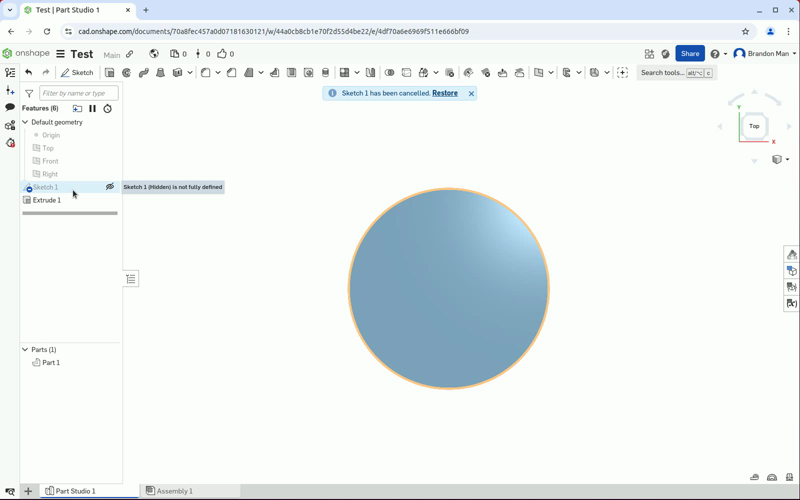
click(73, 189)
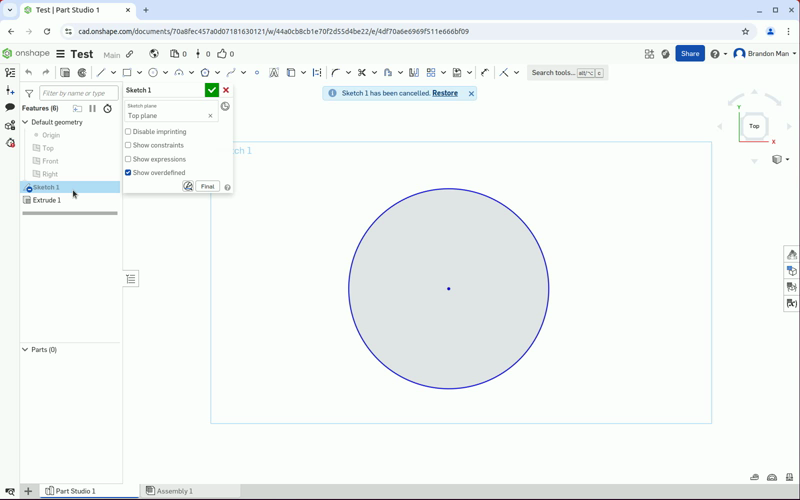
mouse_move(229, 92)
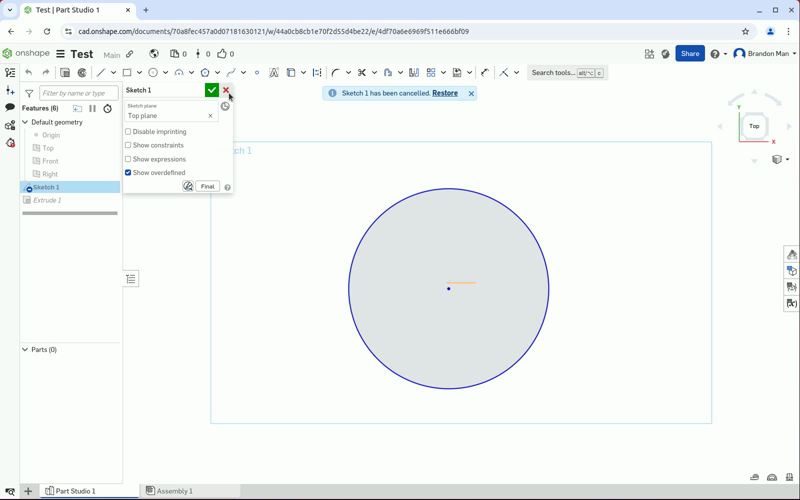
click(229, 92)
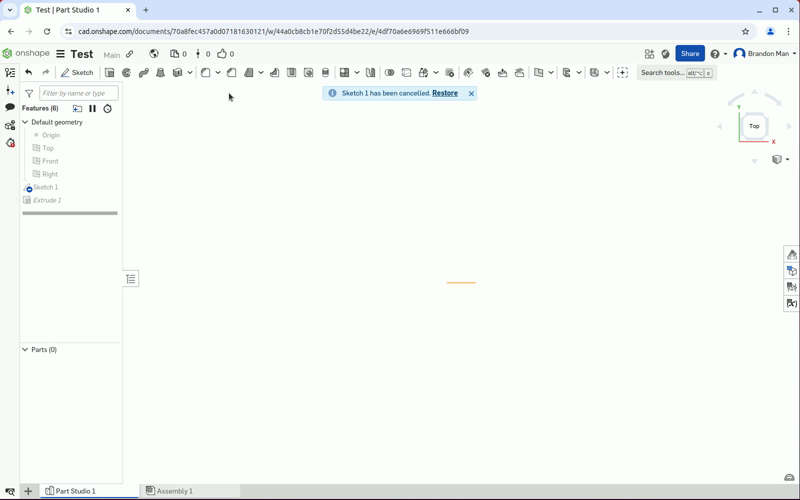
mouse_move(541, 75)
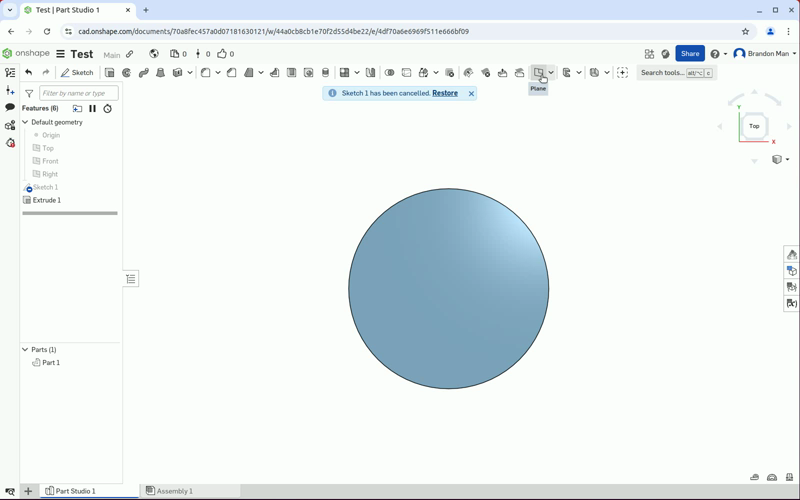
click(541, 75)
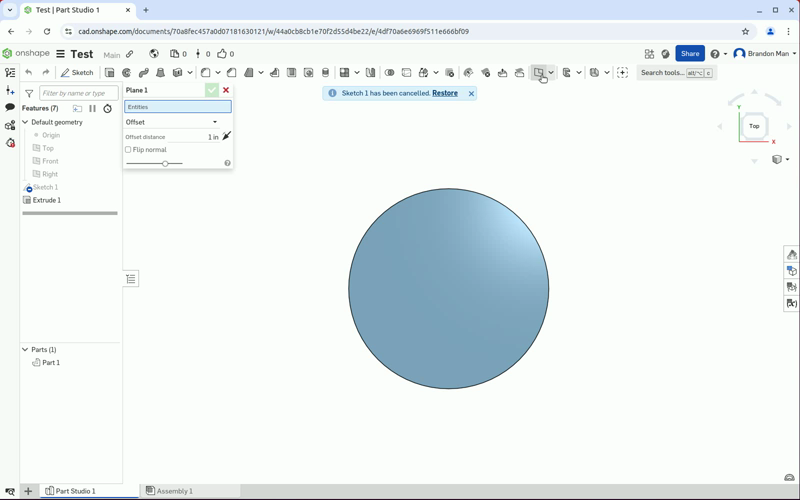
mouse_move(73, 150)
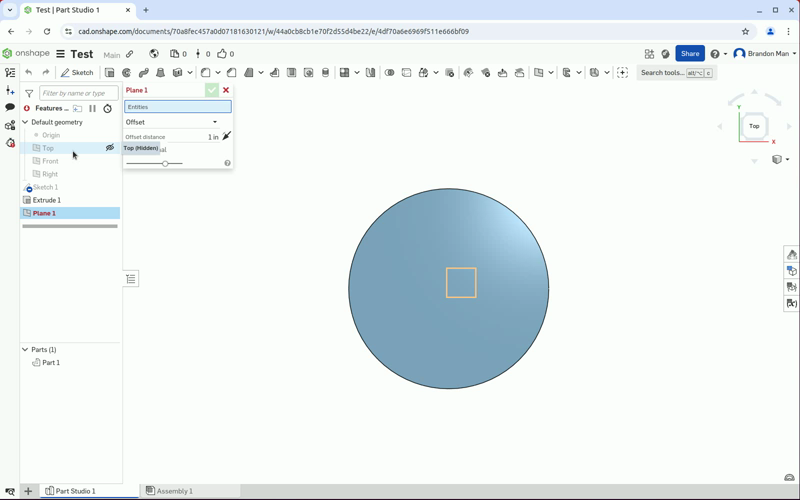
click(73, 150)
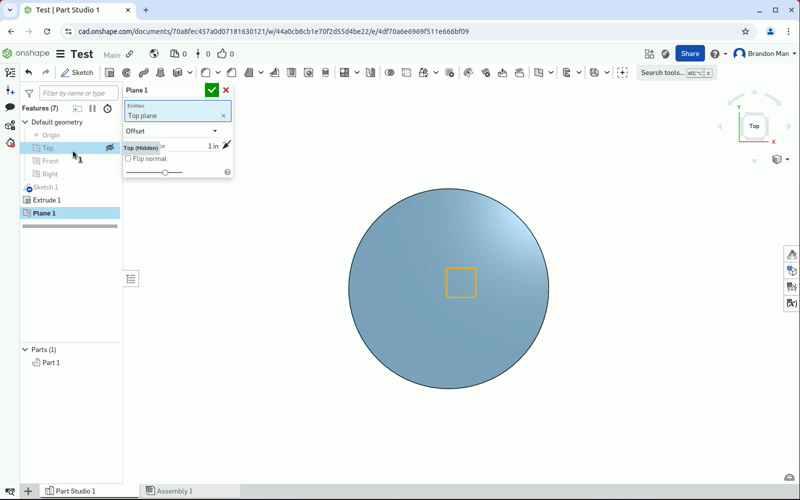
key(tab, 2)
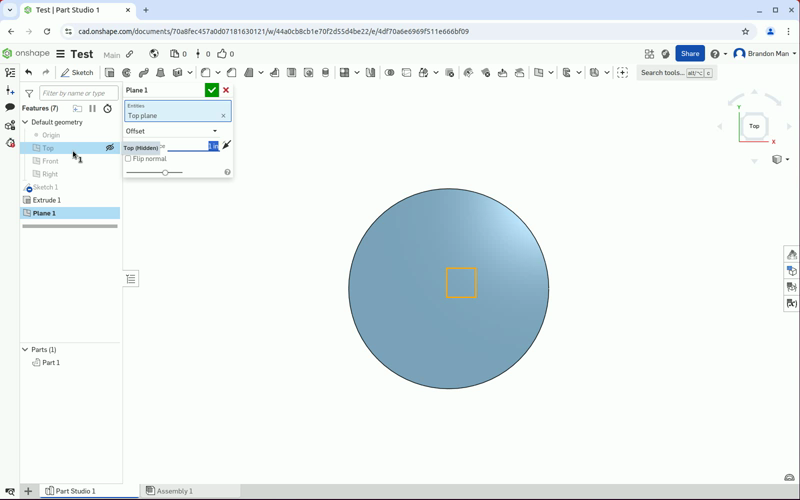
text(3.851)
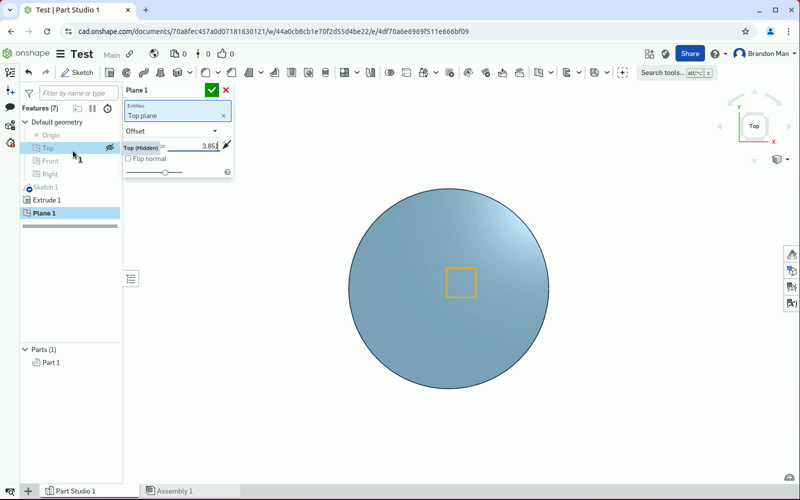
key(enter, 2)
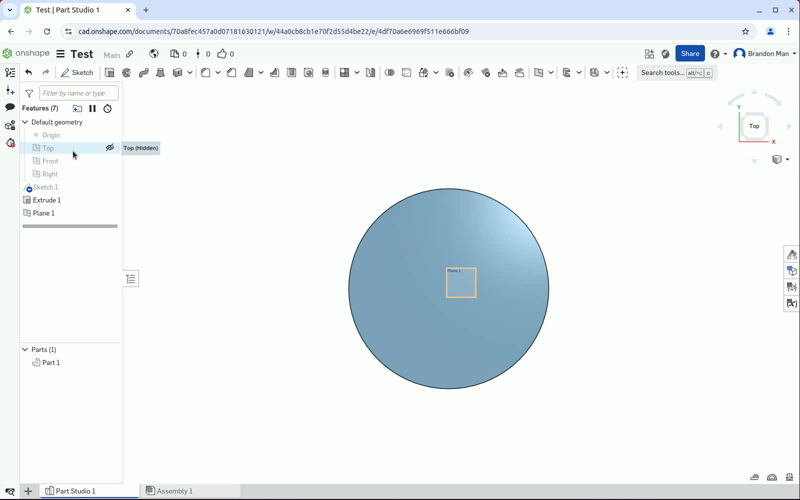
key(shift+s)
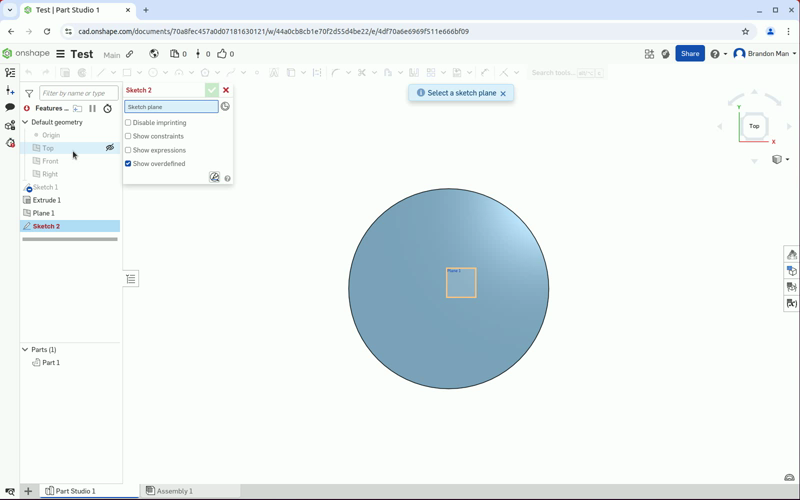
mouse_move(73, 215)
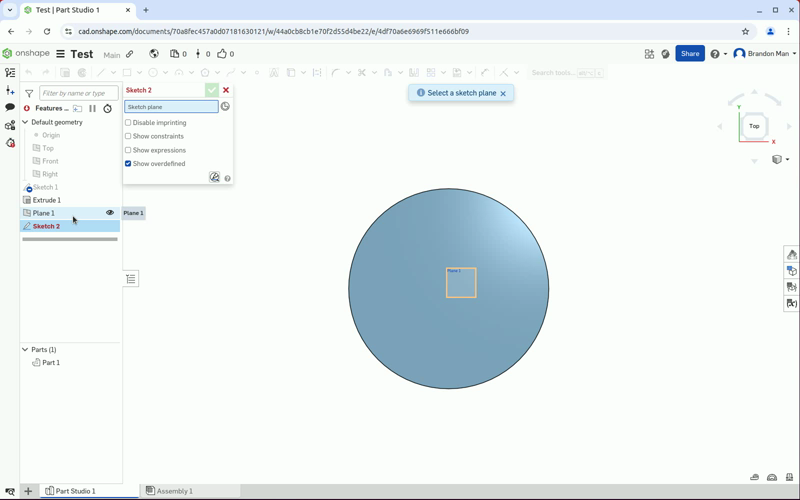
click(73, 215)
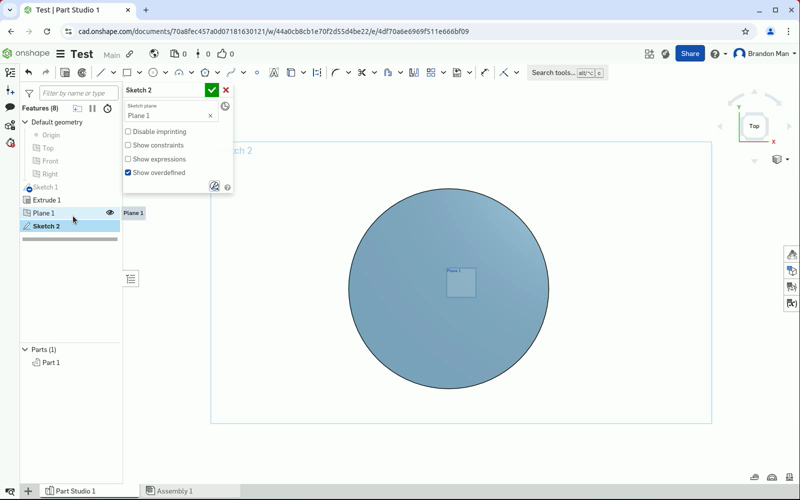
mouse_move(73, 352)
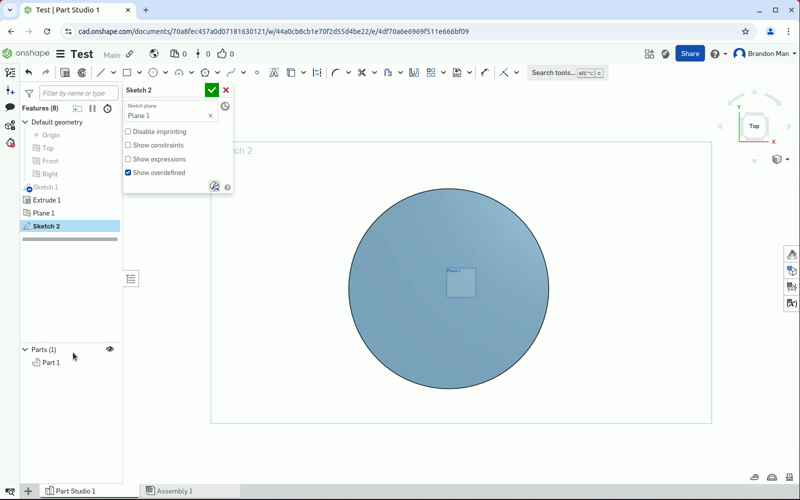
key(y)
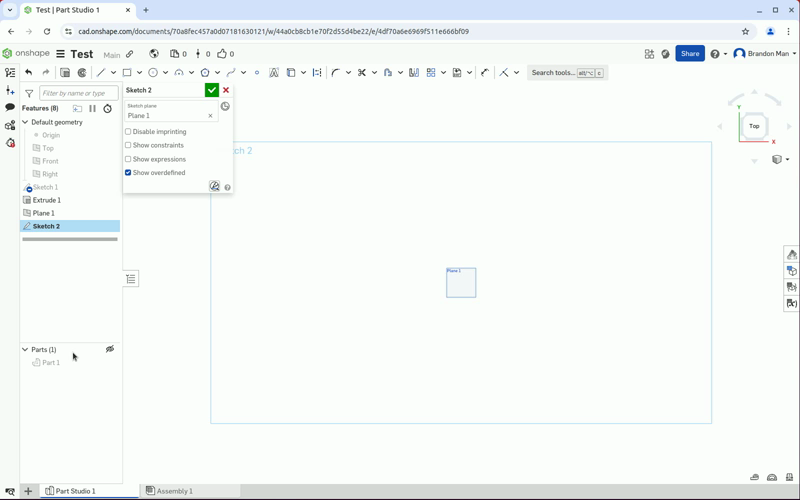
key(l)
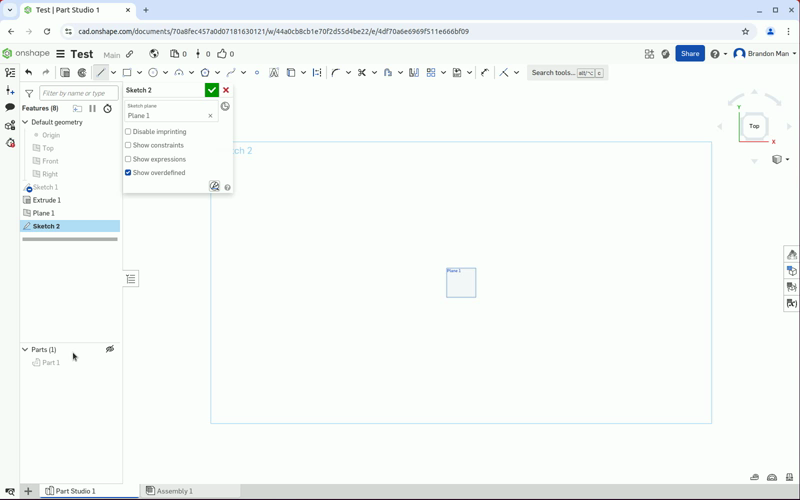
key_down(shift)
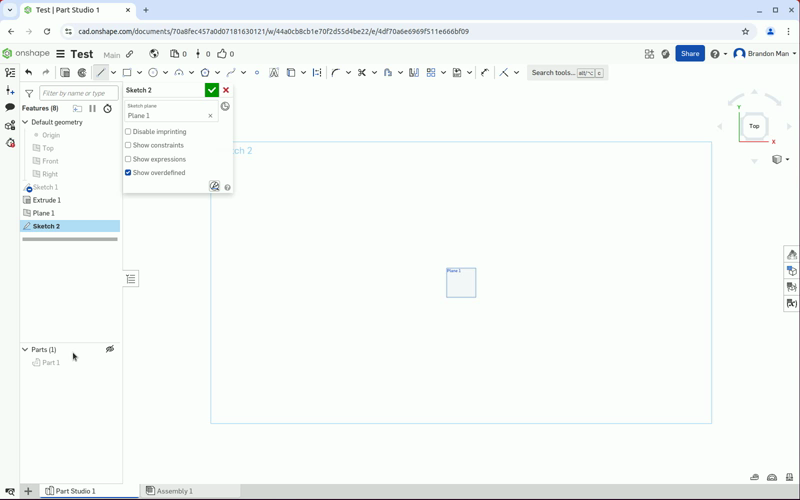
mouse_move(390, 250)
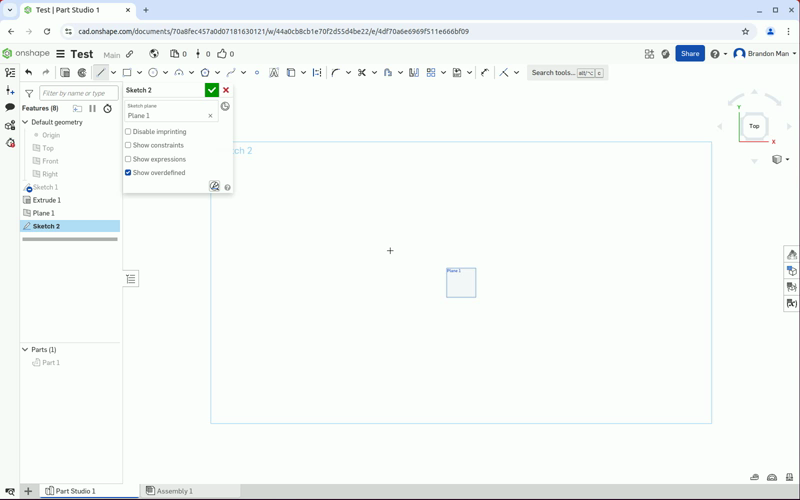
click(390, 250)
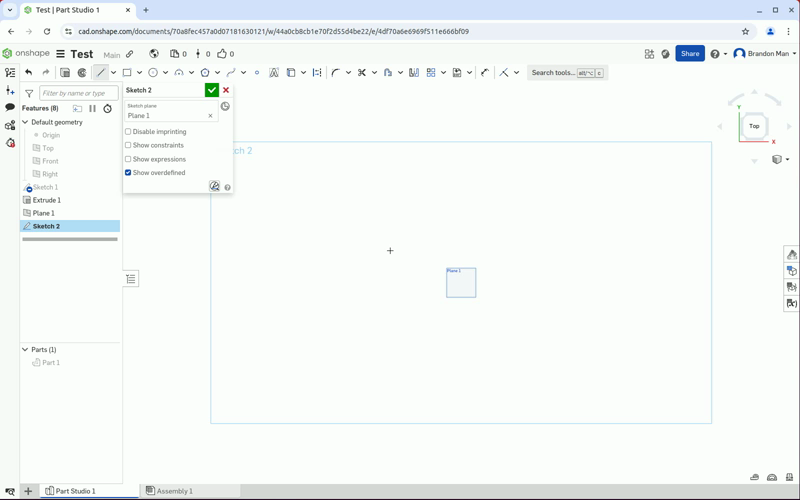
key_up(shift)
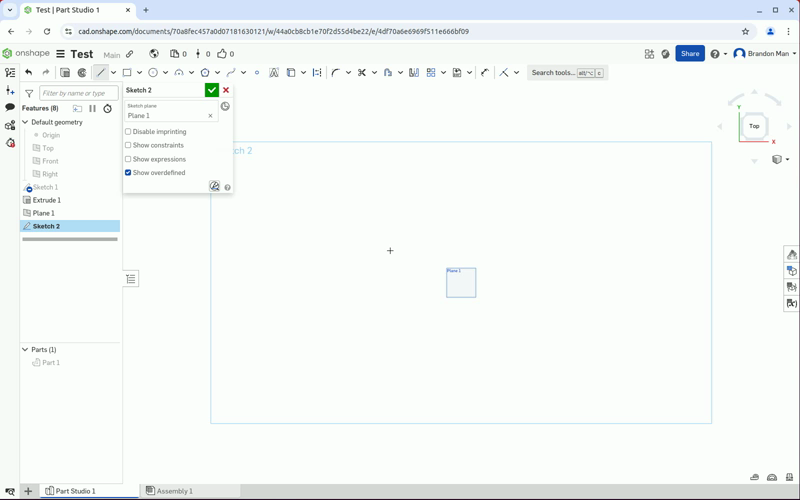
key_down(shift)
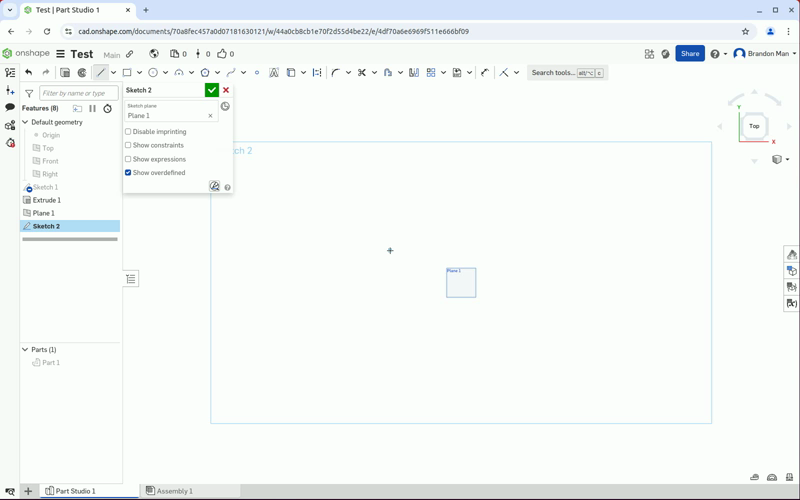
mouse_move(420, 250)
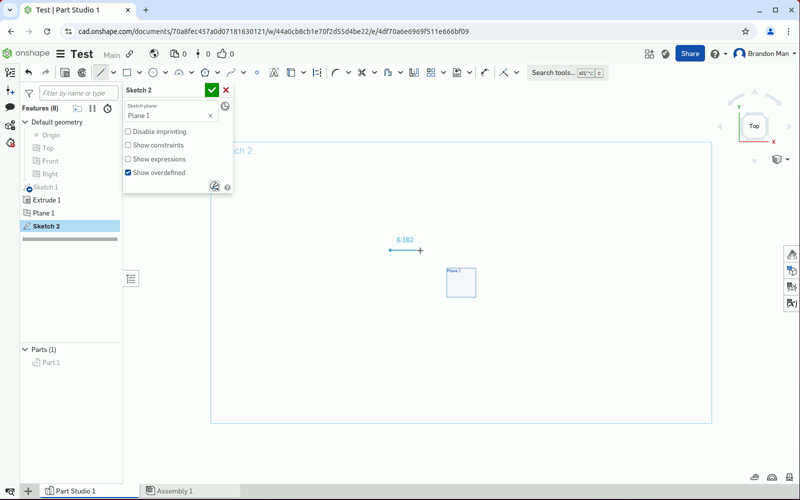
mouse_move(424, 250)
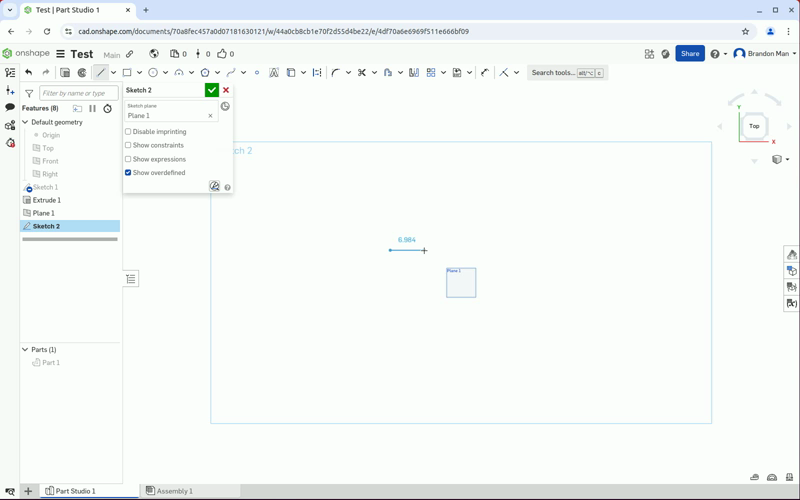
click(424, 250)
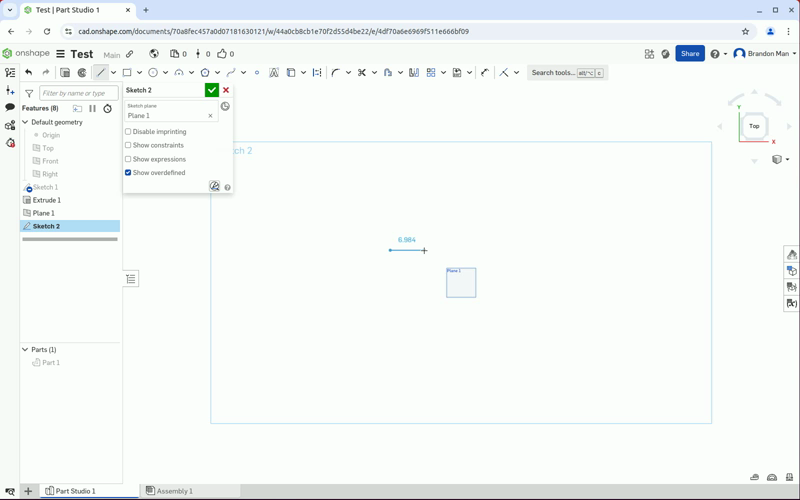
key_up(shift)
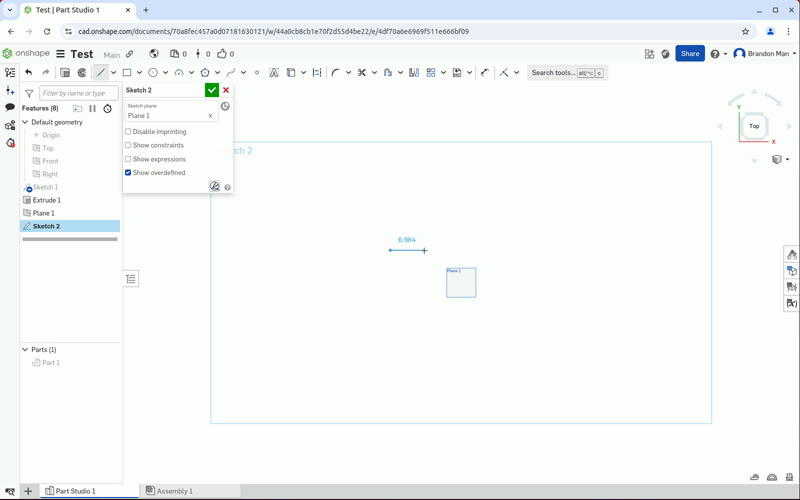
key_down(shift)
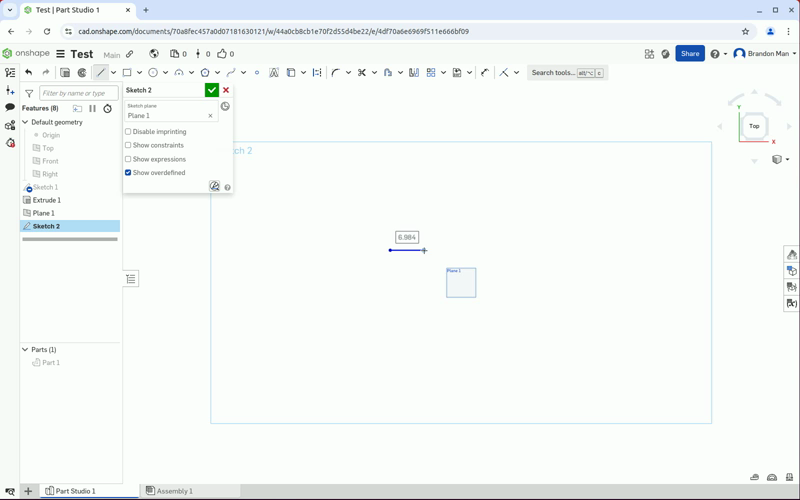
mouse_move(454, 250)
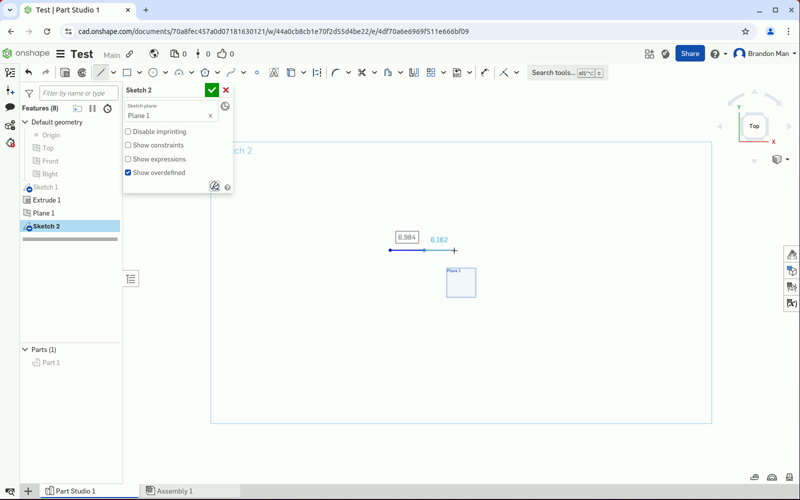
mouse_move(407, 225)
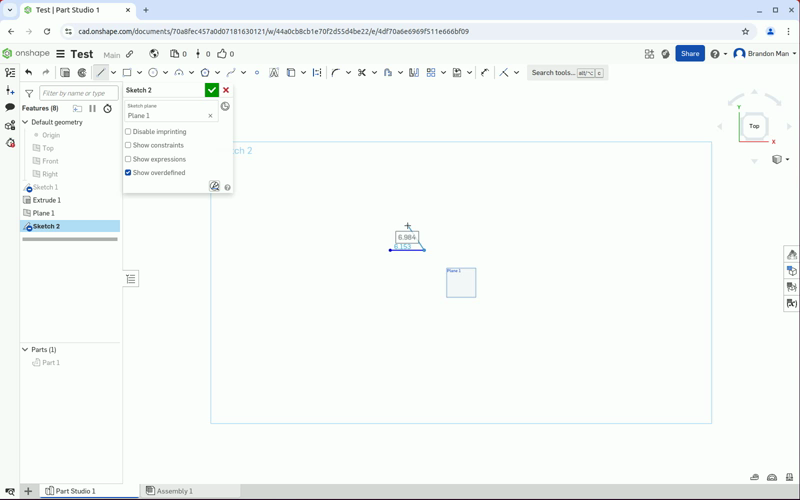
click(407, 225)
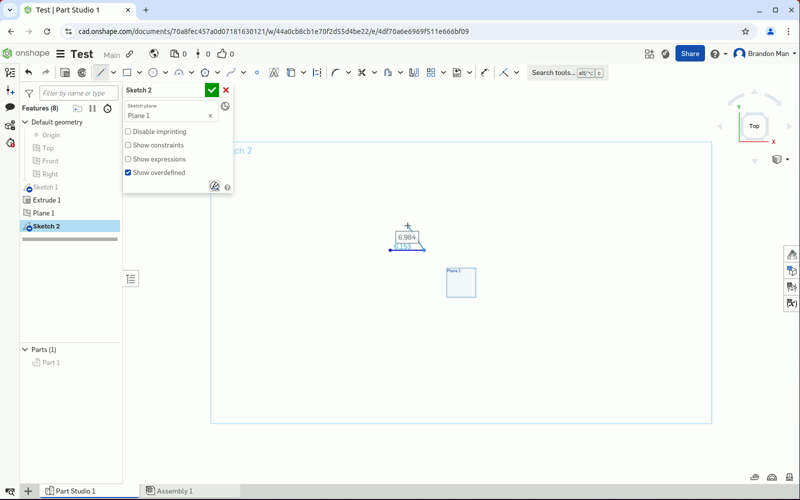
key_up(shift)
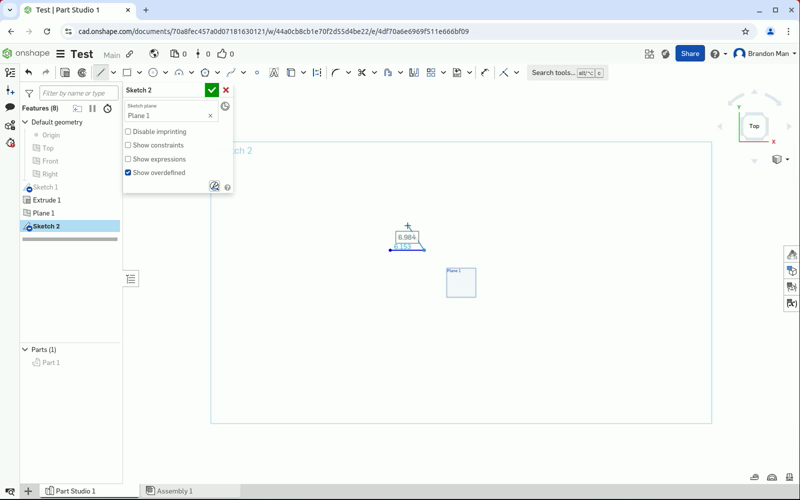
mouse_move(437, 225)
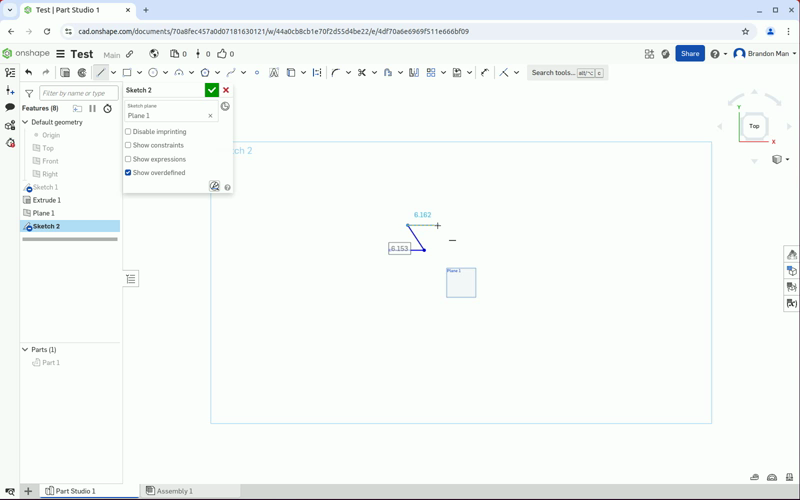
key_down(shift)
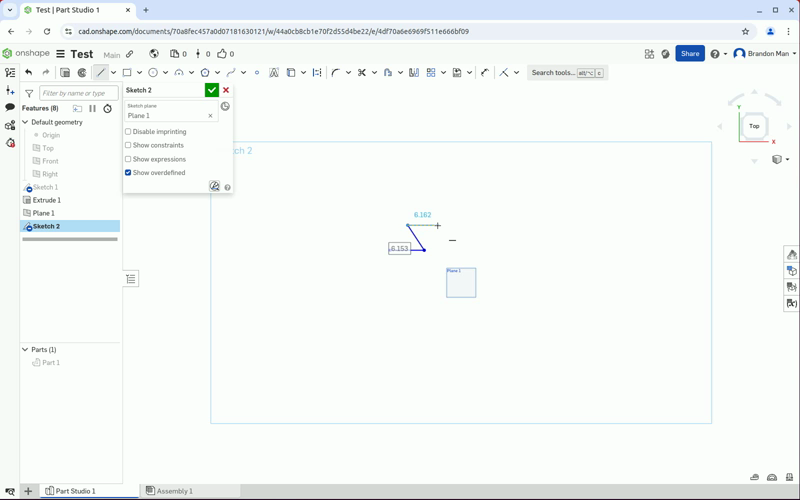
mouse_move(390, 250)
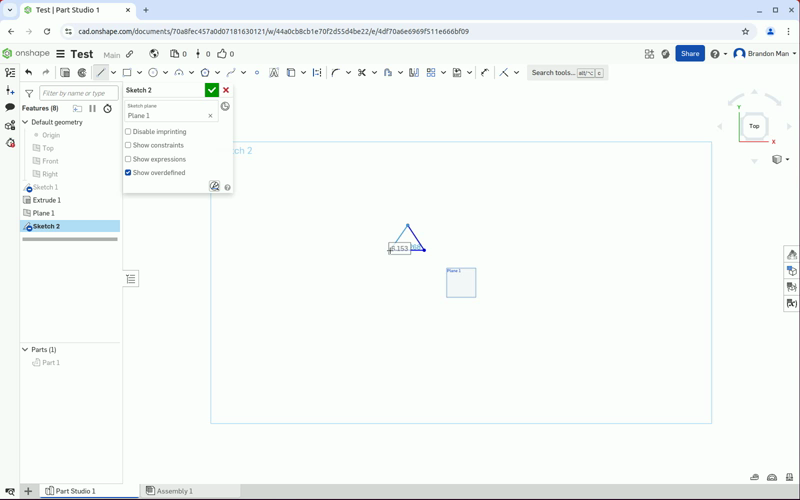
key_up(shift)
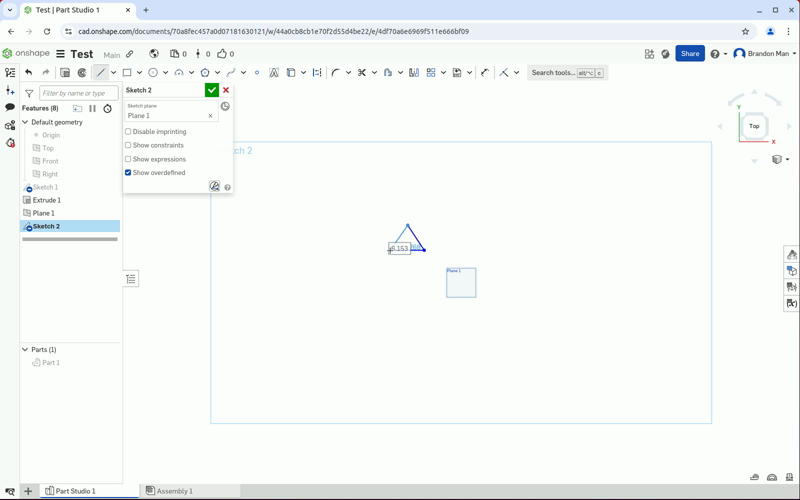
click(390, 250)
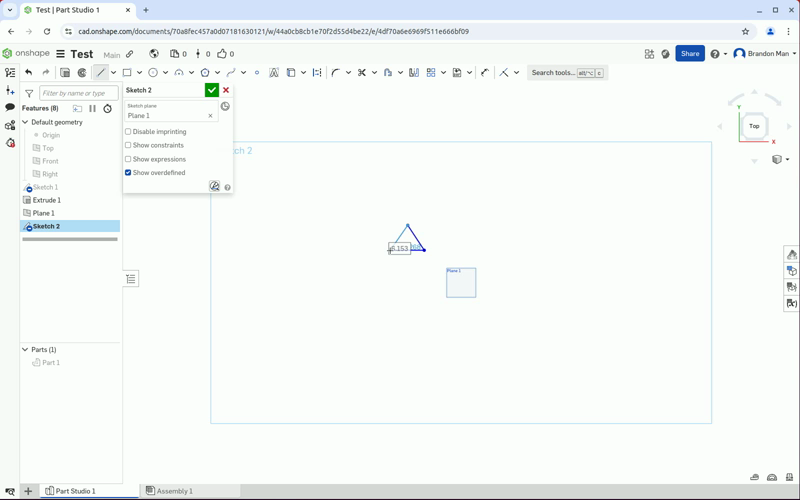
key(esc)
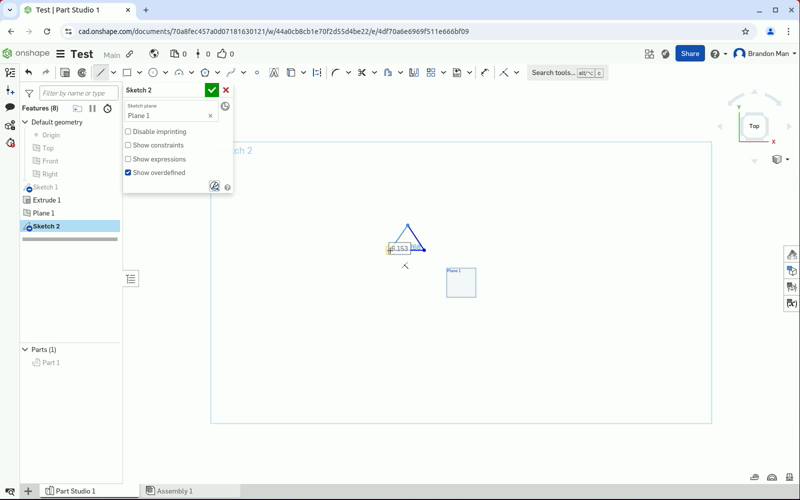
mouse_move(403, 235)
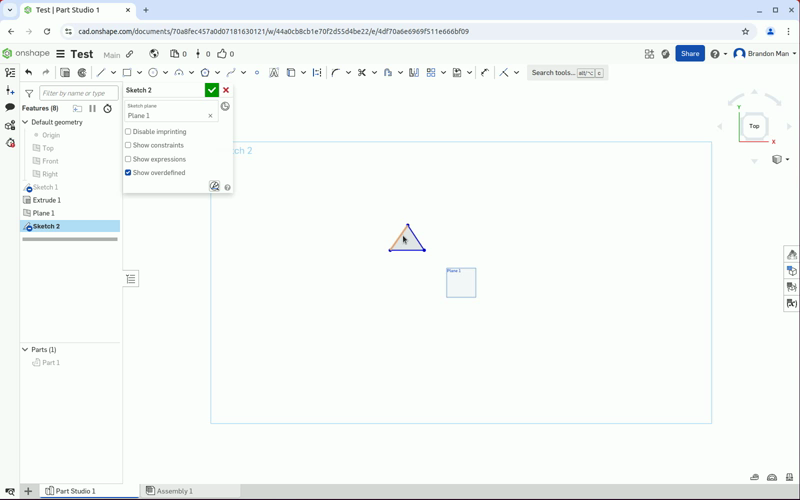
scroll(6)
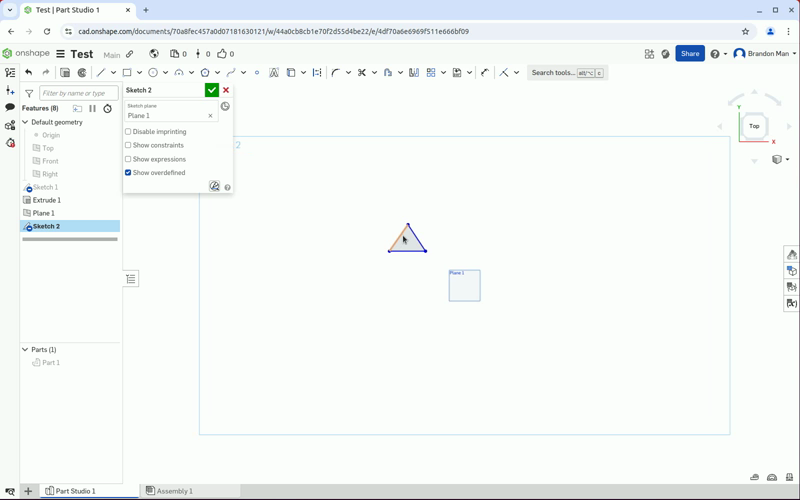
scroll(6)
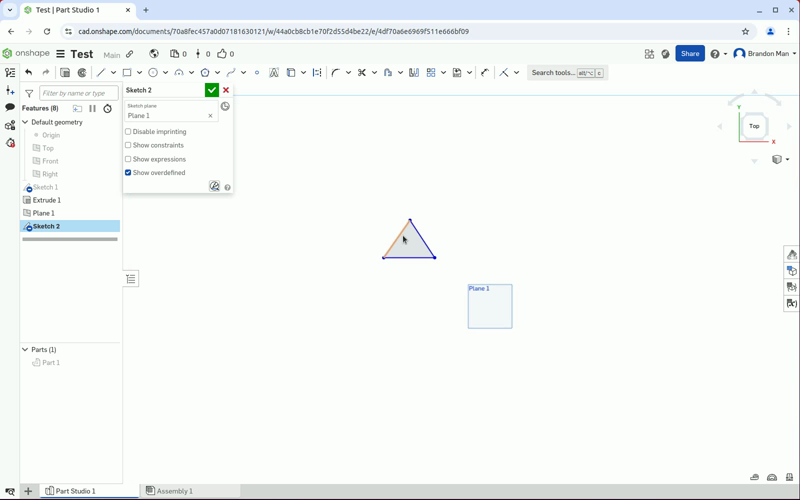
scroll(6)
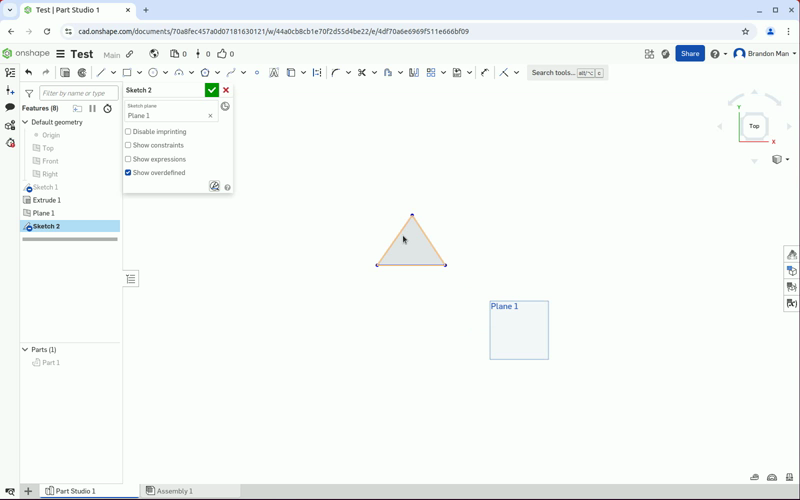
scroll(6)
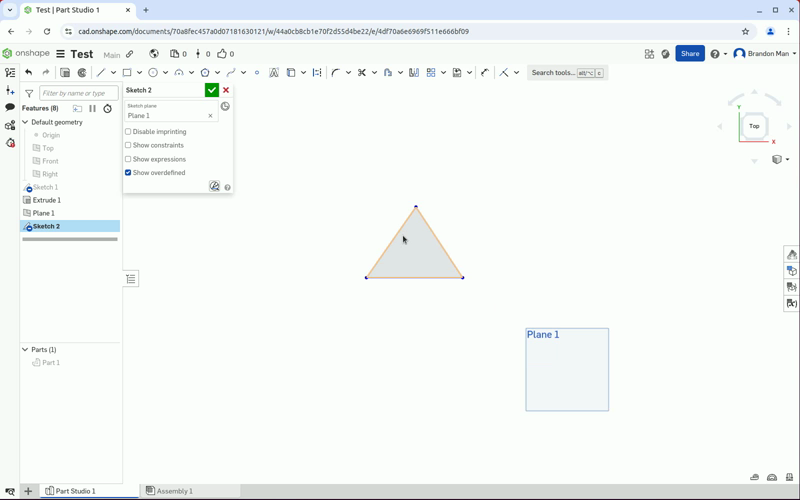
scroll(6)
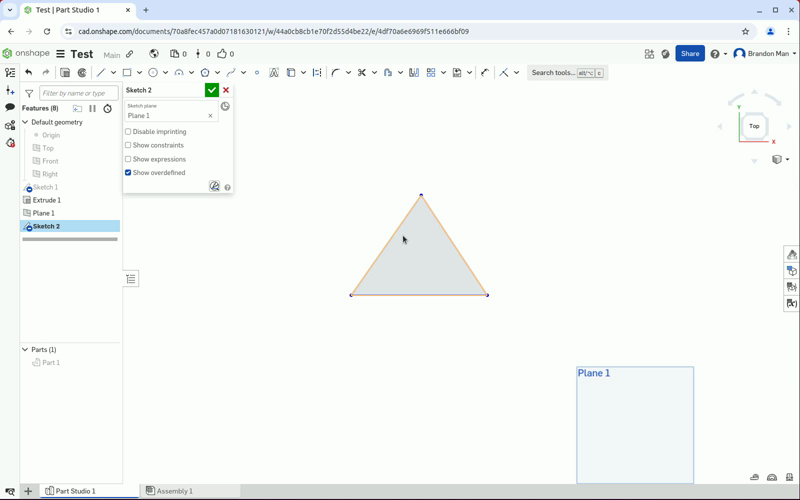
scroll(6)
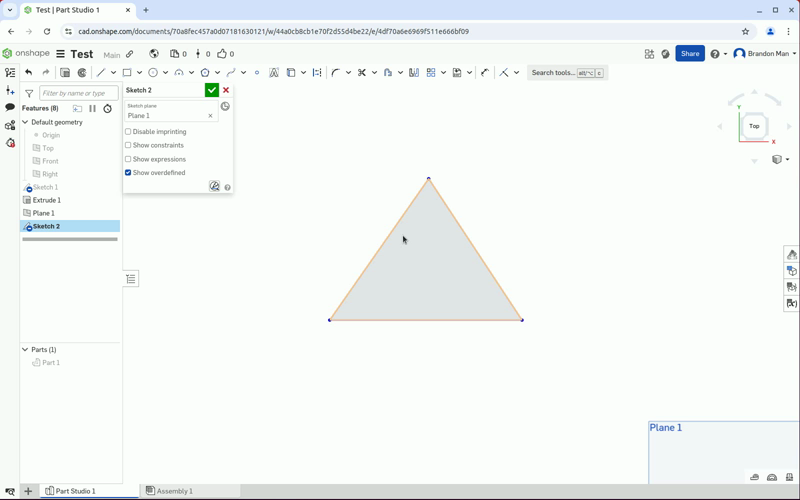
scroll(6)
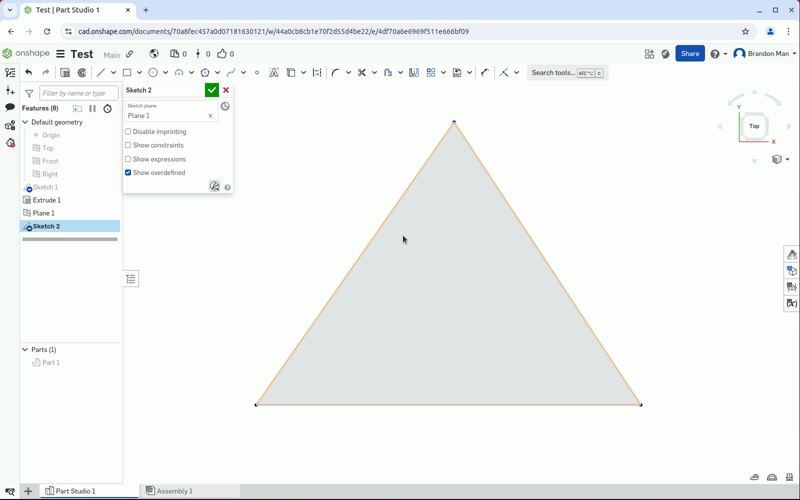
click(403, 235)
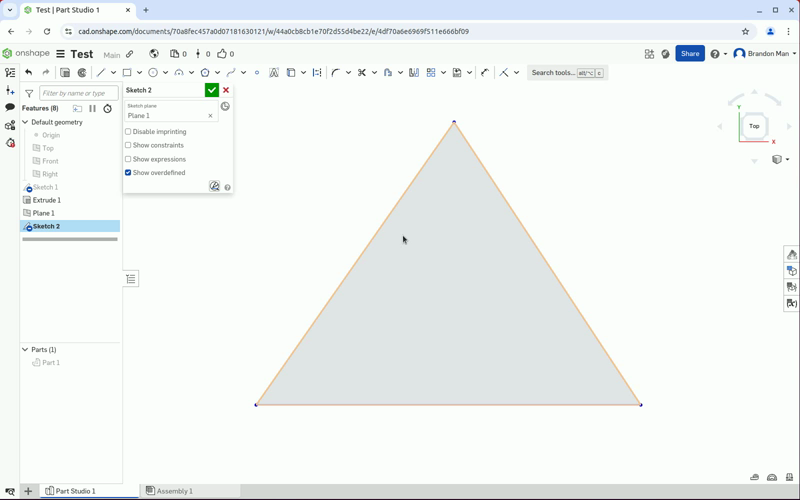
scroll(-6)
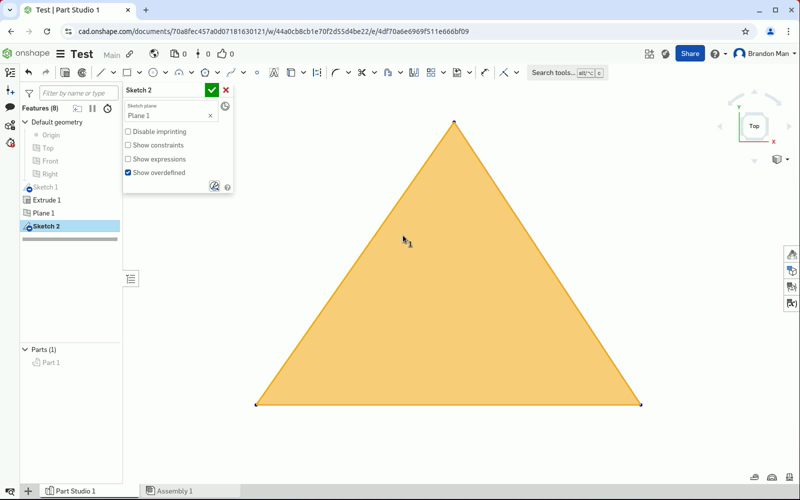
scroll(-6)
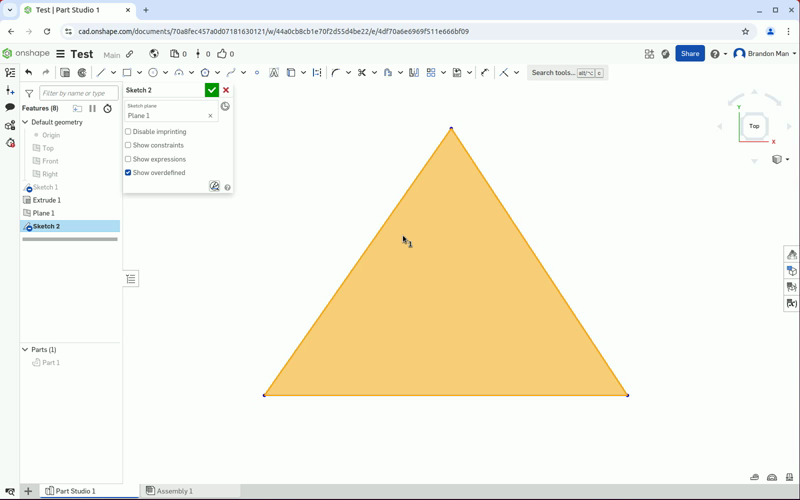
scroll(-6)
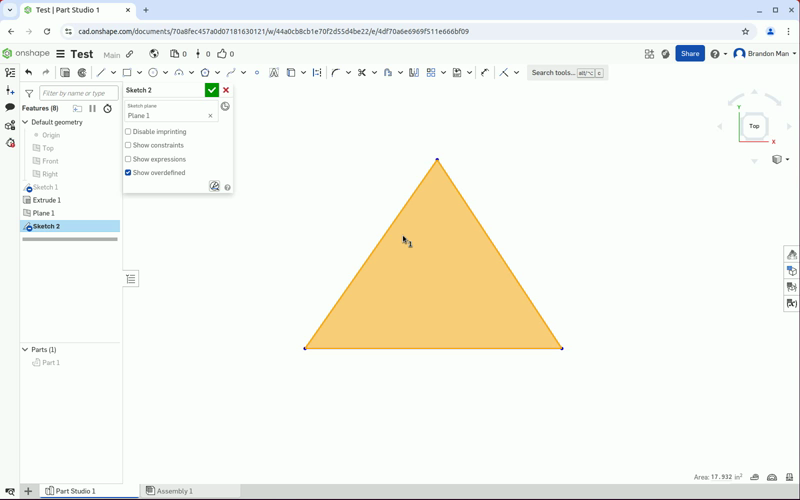
scroll(-6)
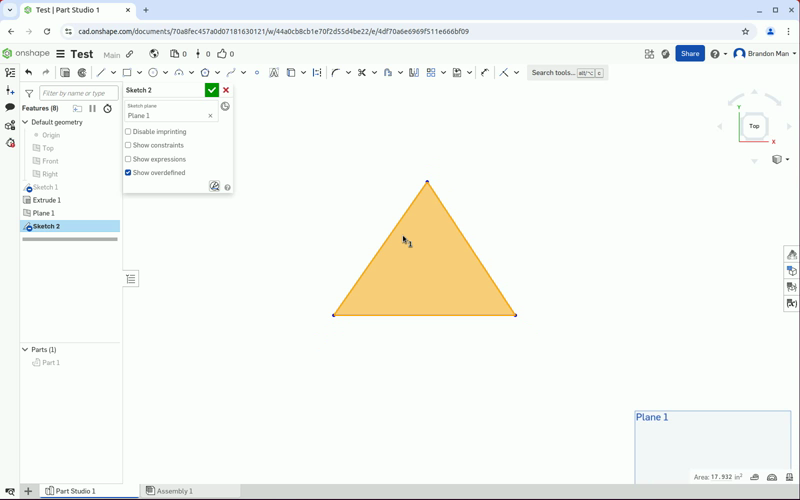
scroll(-6)
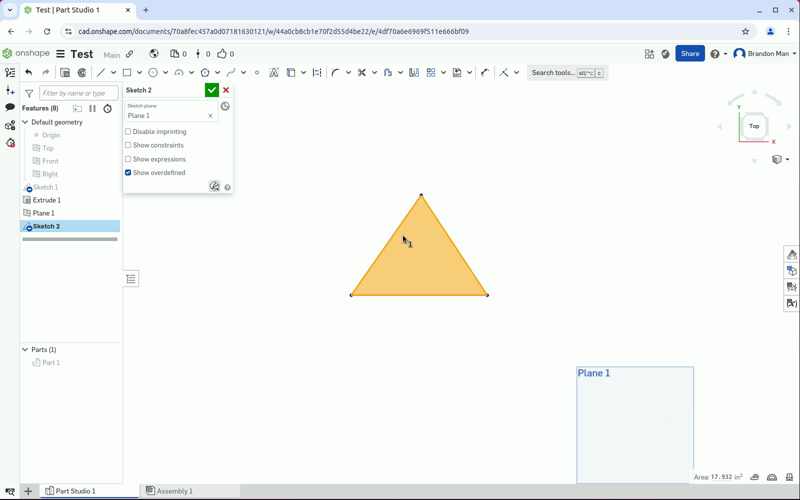
scroll(-6)
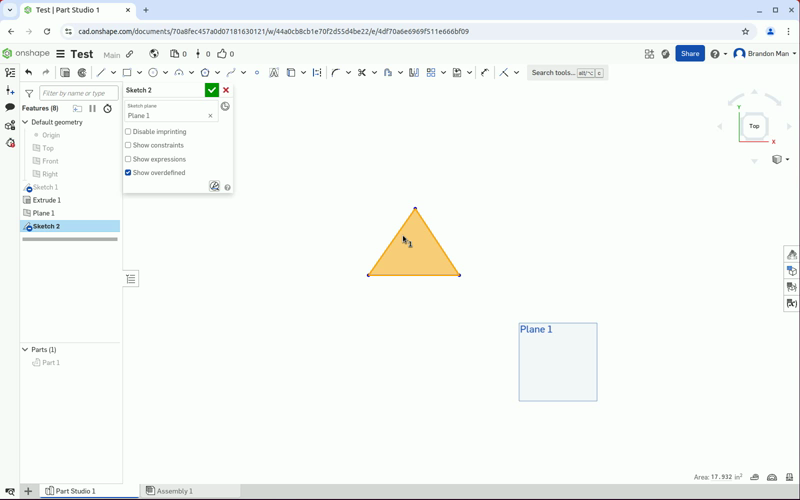
scroll(-6)
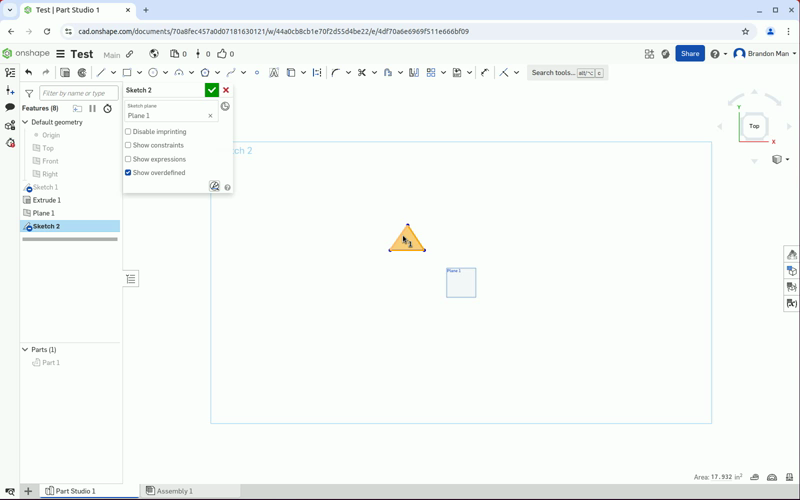
mouse_move(73, 352)
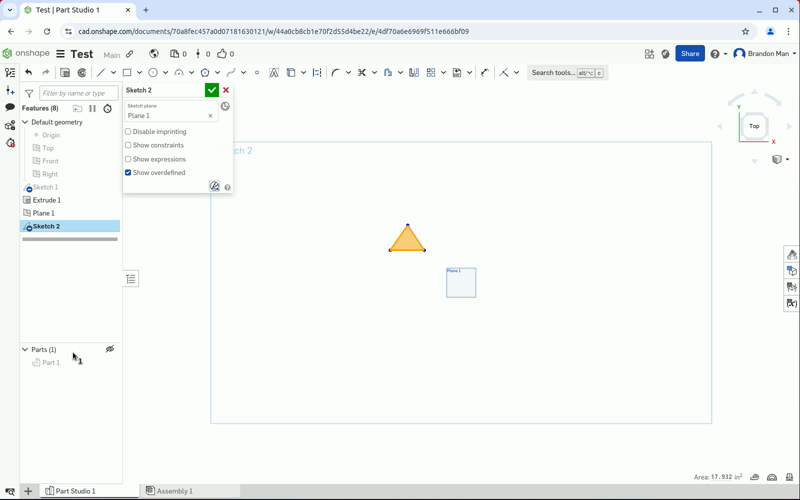
key(shift+y)
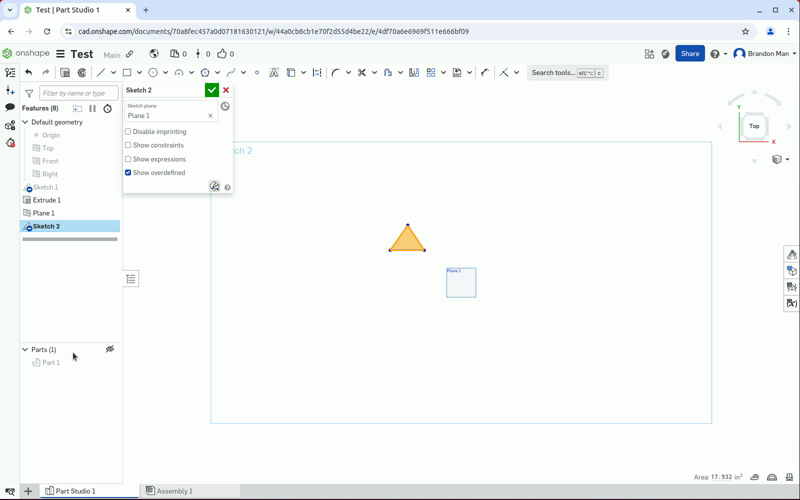
key(shift+e)
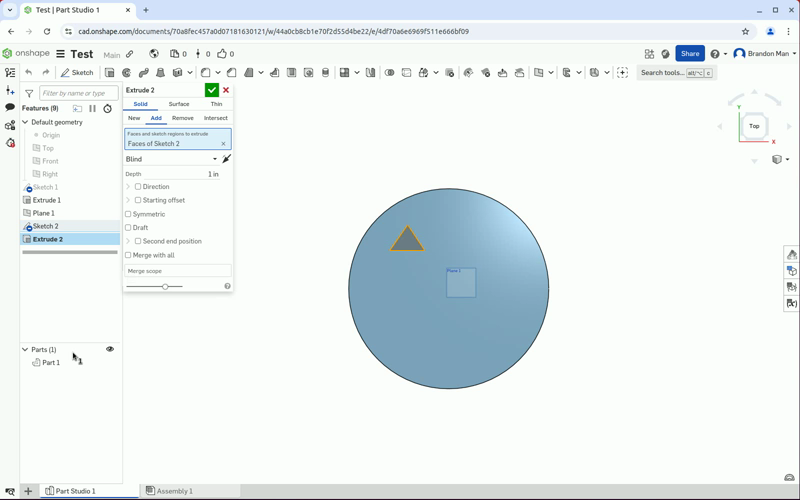
mouse_move(143, 106)
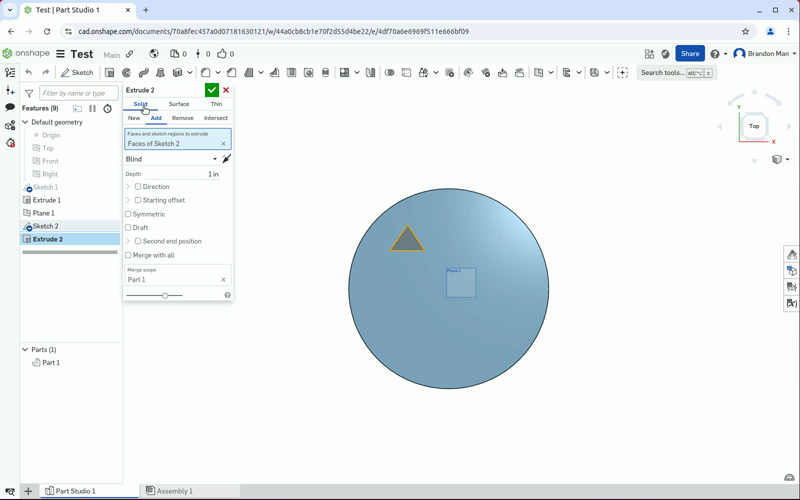
click(143, 106)
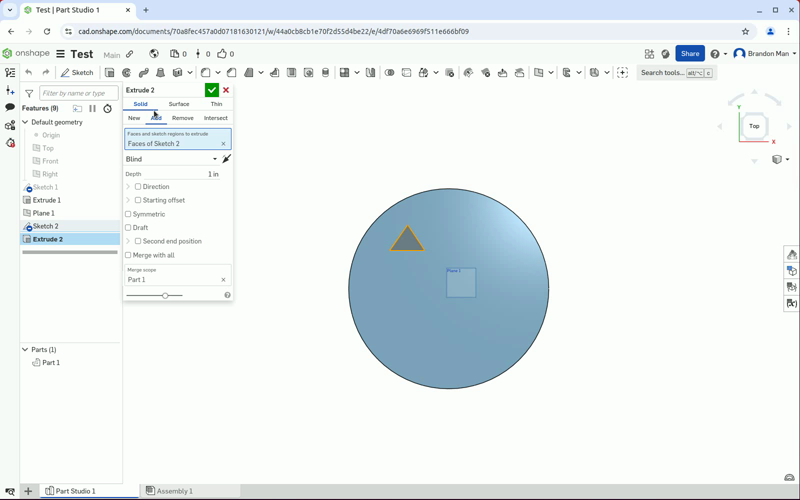
mouse_move(186, 120)
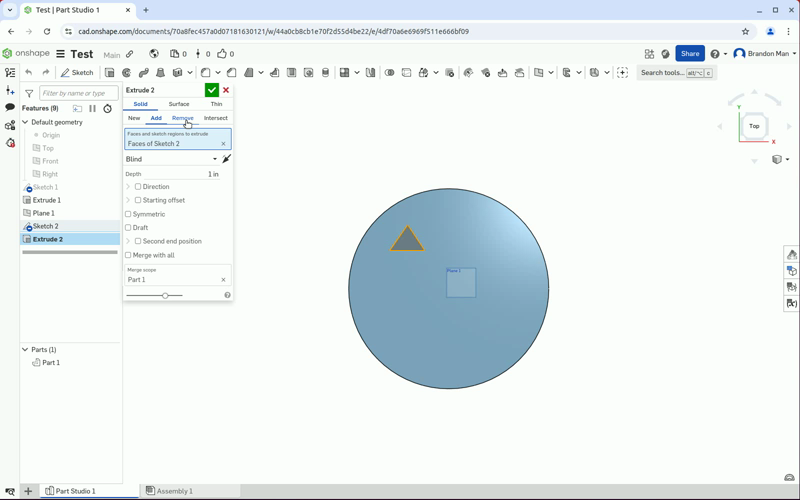
click(186, 120)
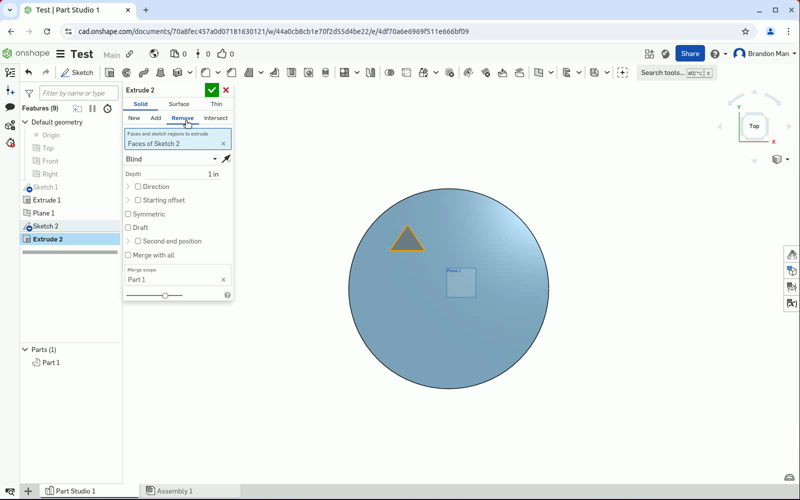
key(tab, 4)
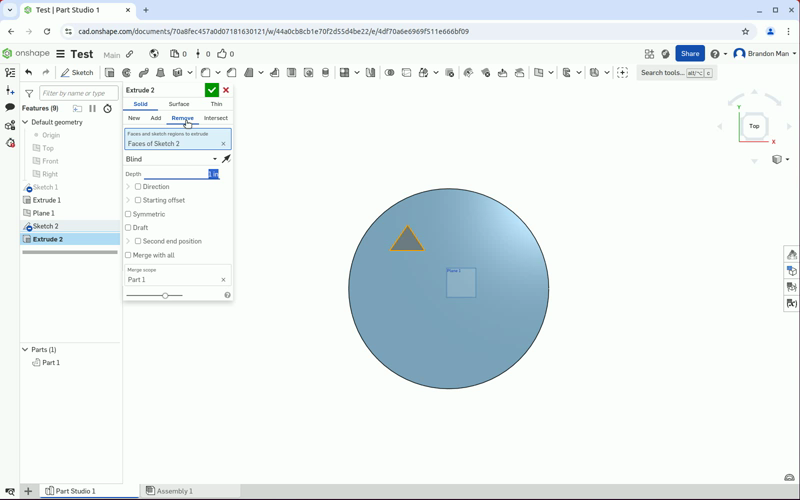
text(7.703)
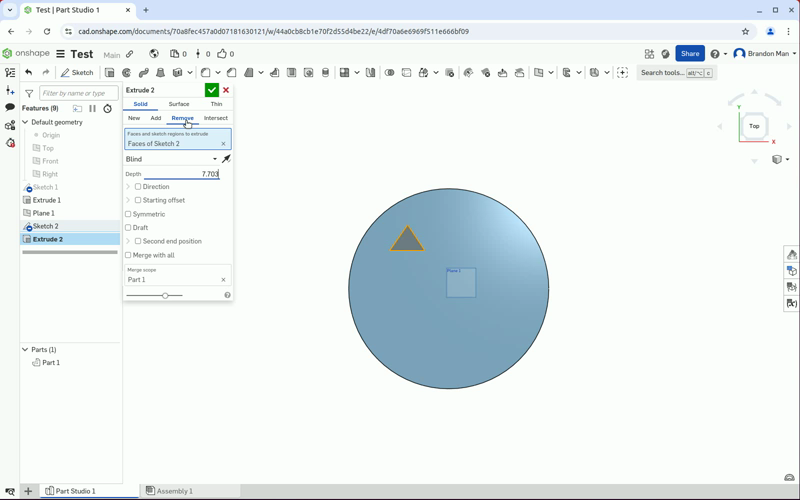
key(tab, 6)
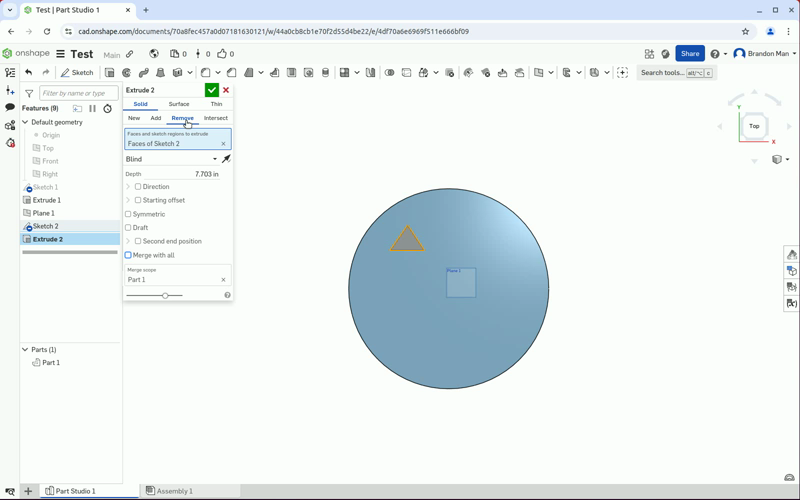
key(space)
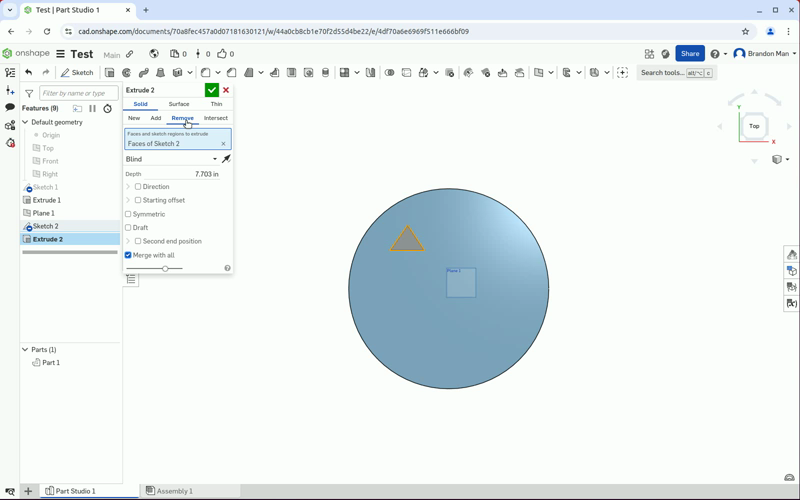
key(enter)
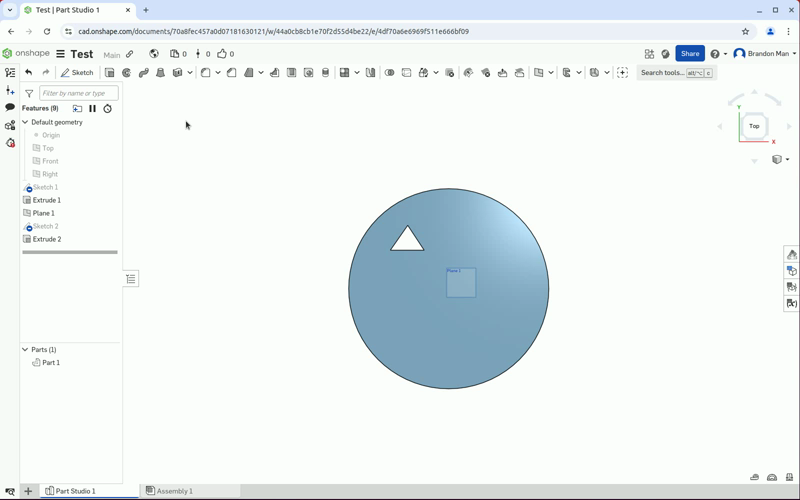
key(shift+h)
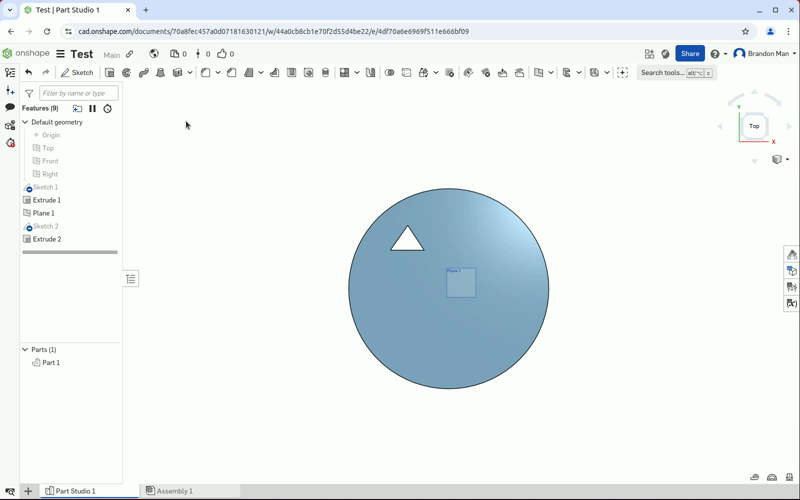
key(shift+h)
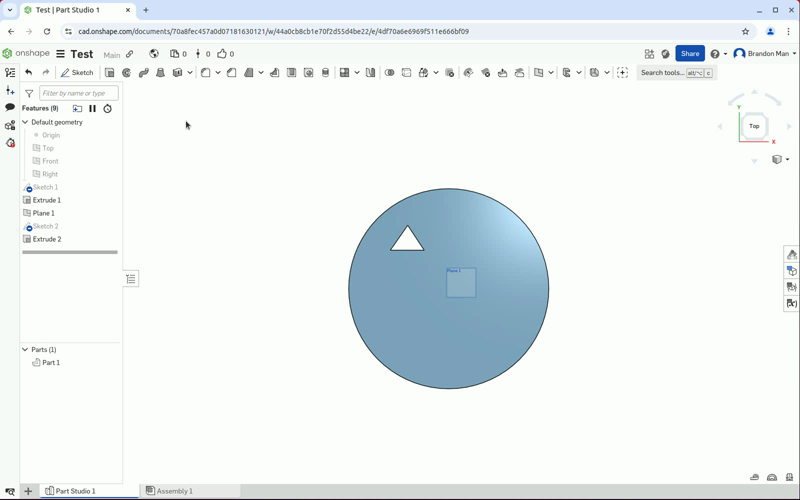
mouse_move(73, 189)
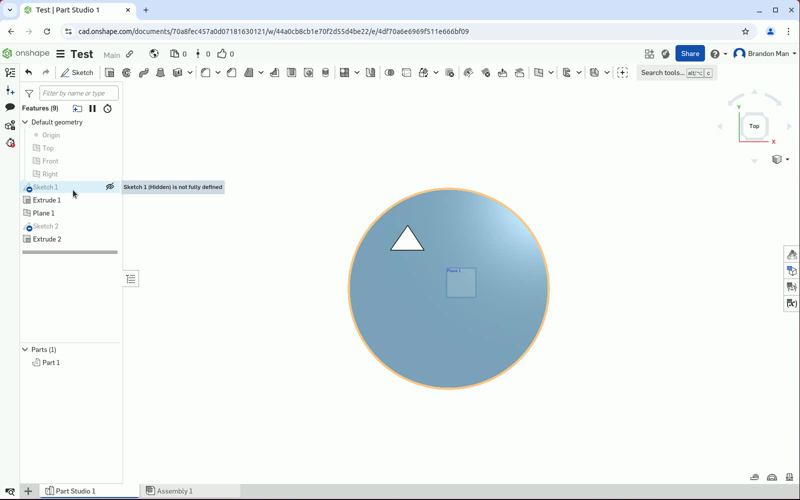
click(73, 189)
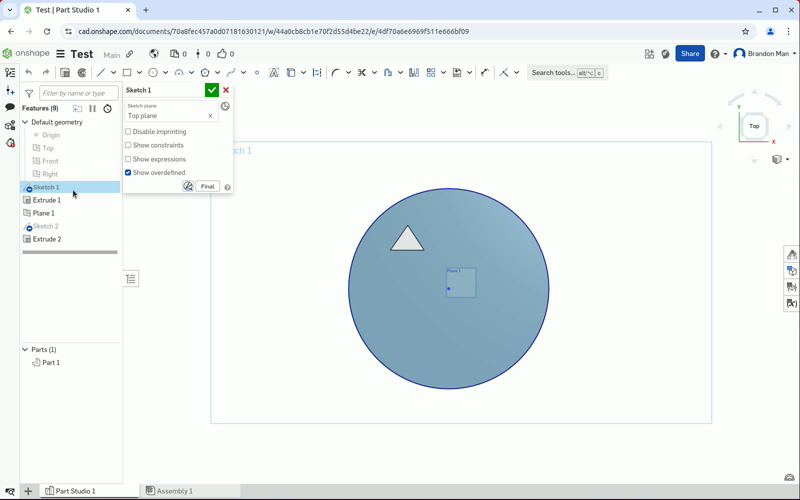
mouse_move(229, 92)
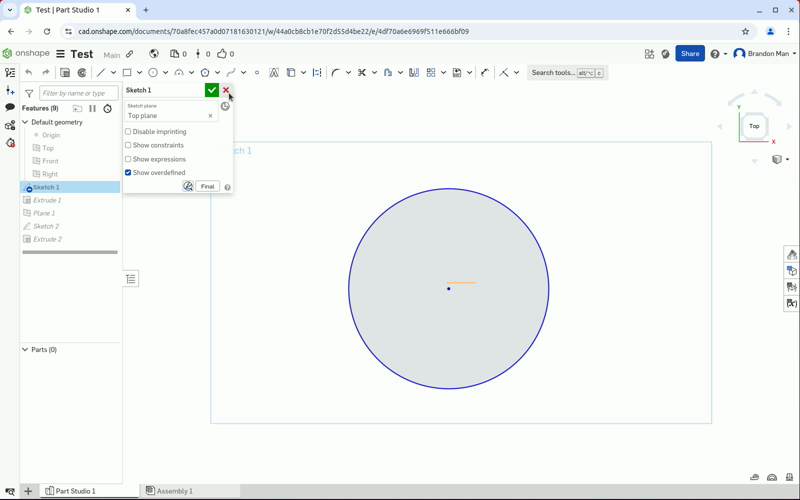
click(229, 92)
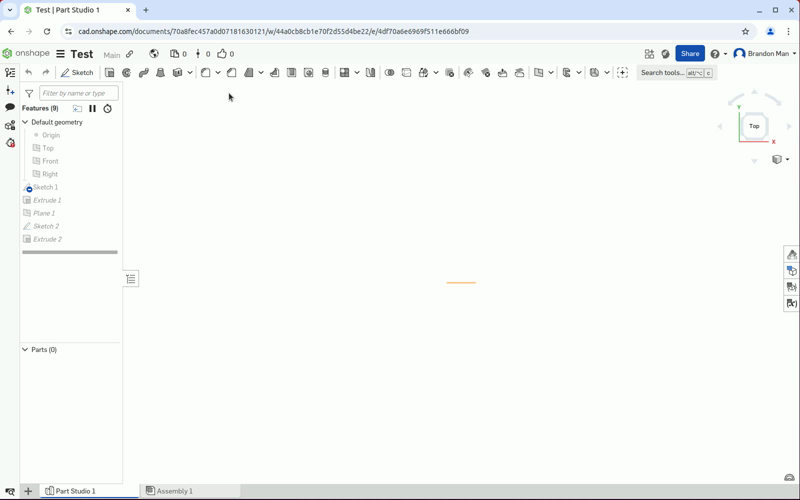
key(shift+s)
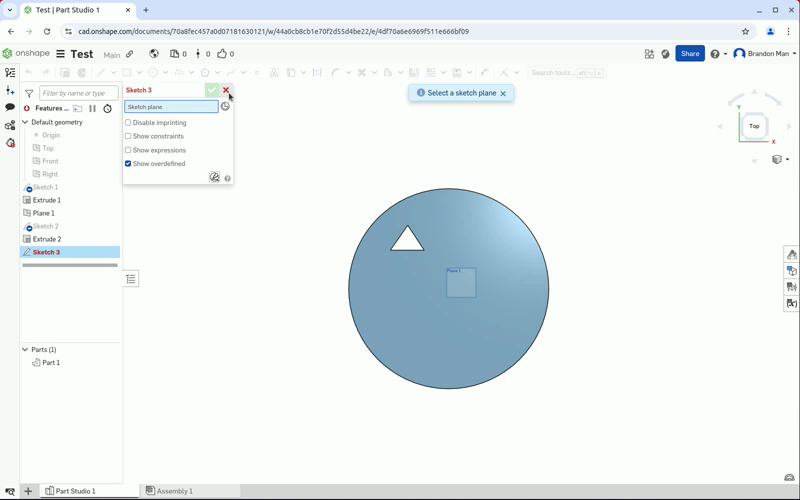
mouse_move(73, 215)
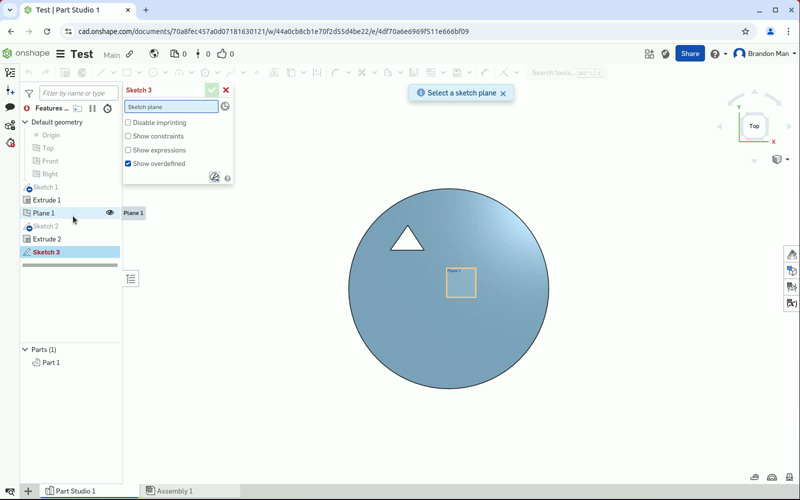
click(73, 215)
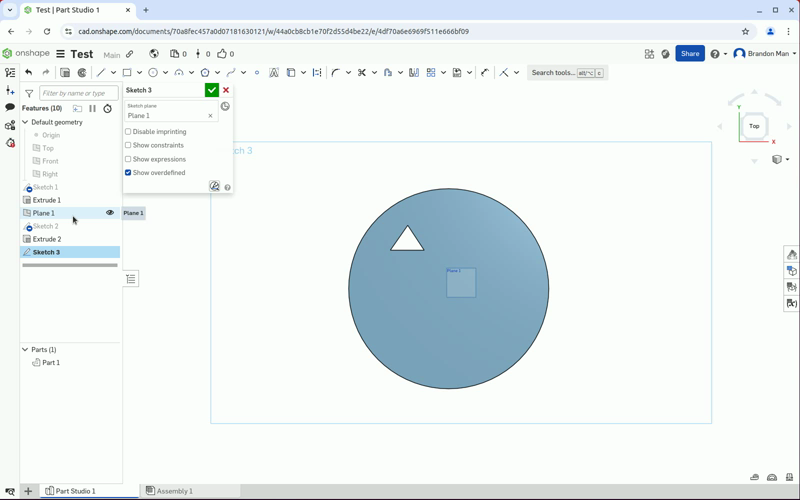
mouse_move(73, 352)
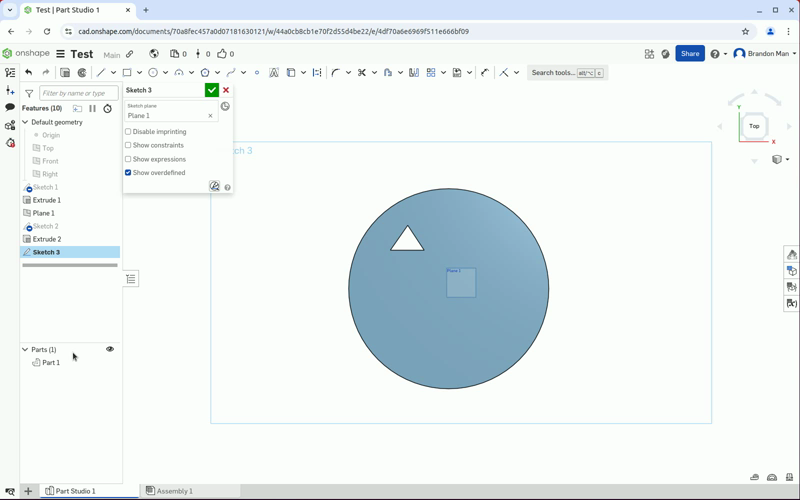
key(y)
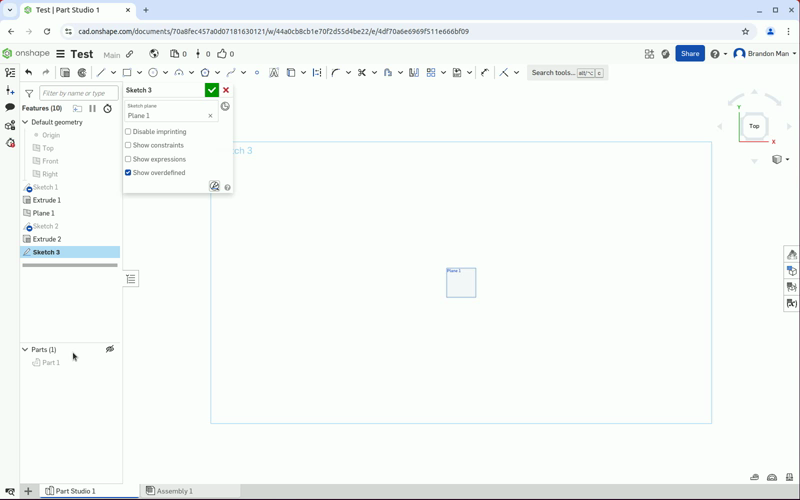
key(l)
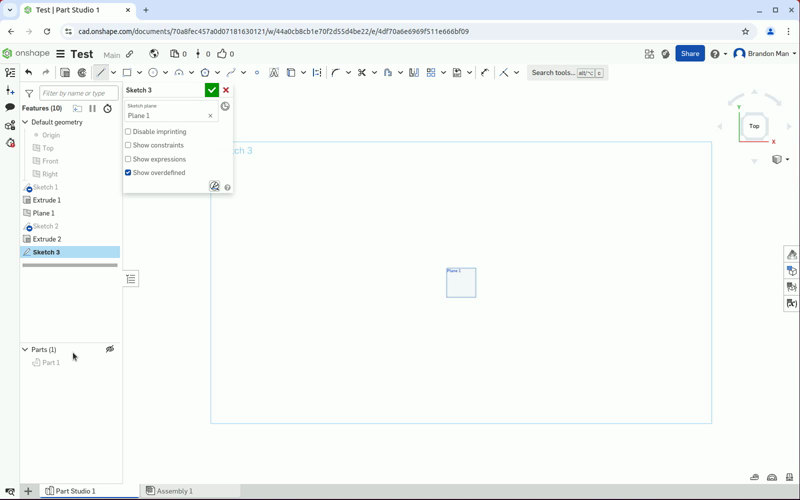
key_down(shift)
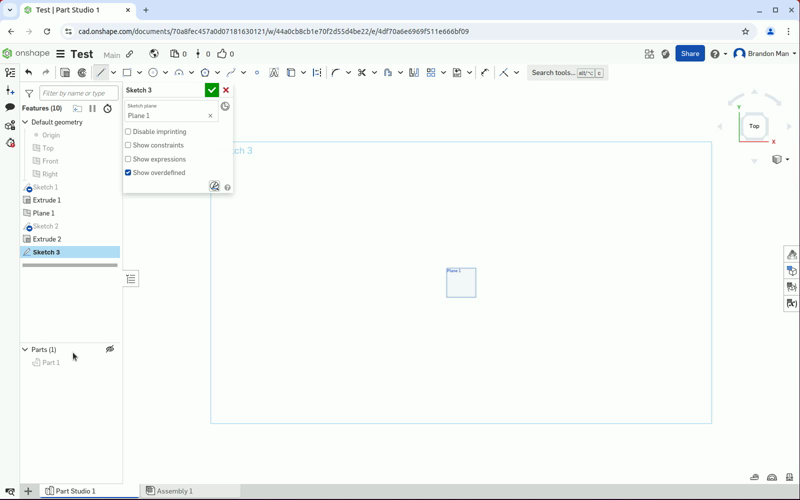
mouse_move(472, 249)
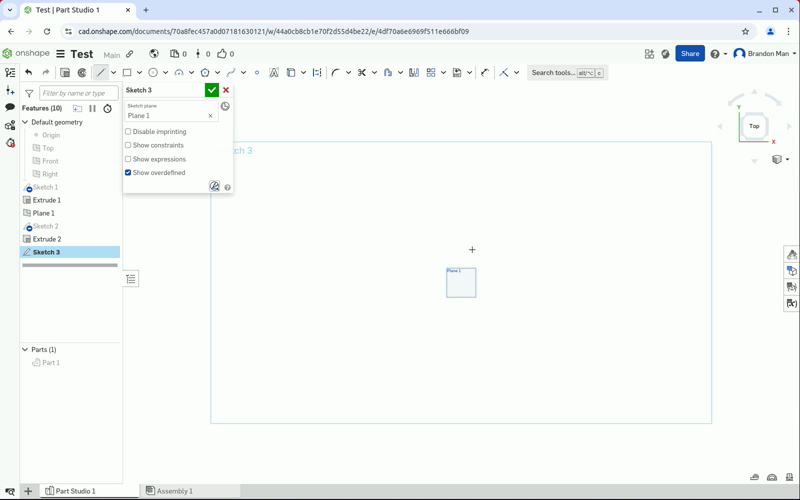
click(472, 249)
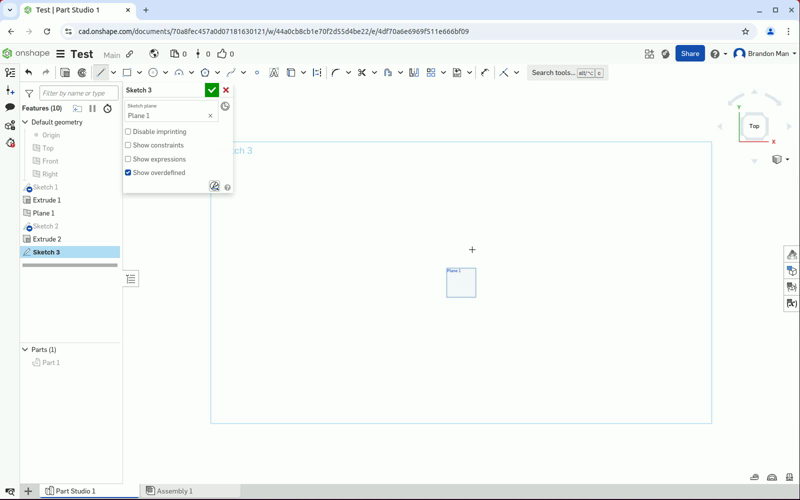
key_up(shift)
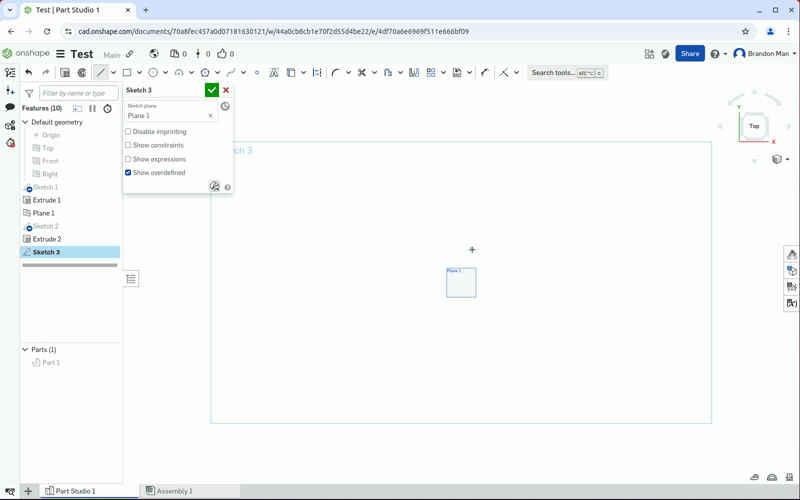
key_down(shift)
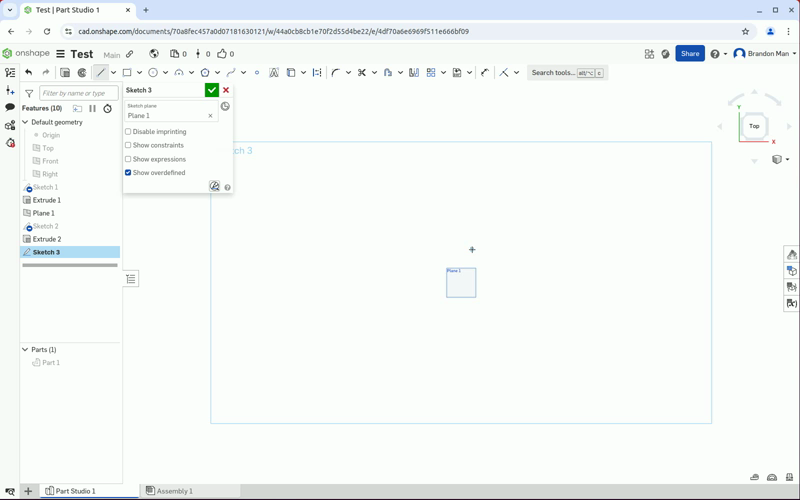
mouse_move(502, 249)
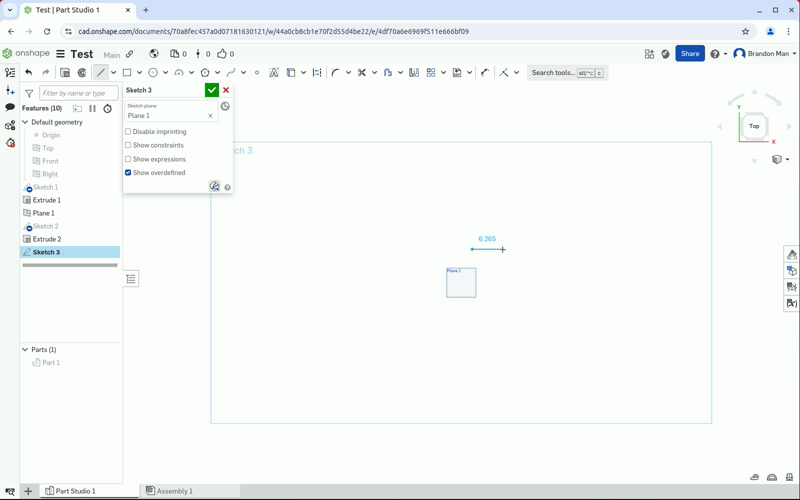
mouse_move(502, 249)
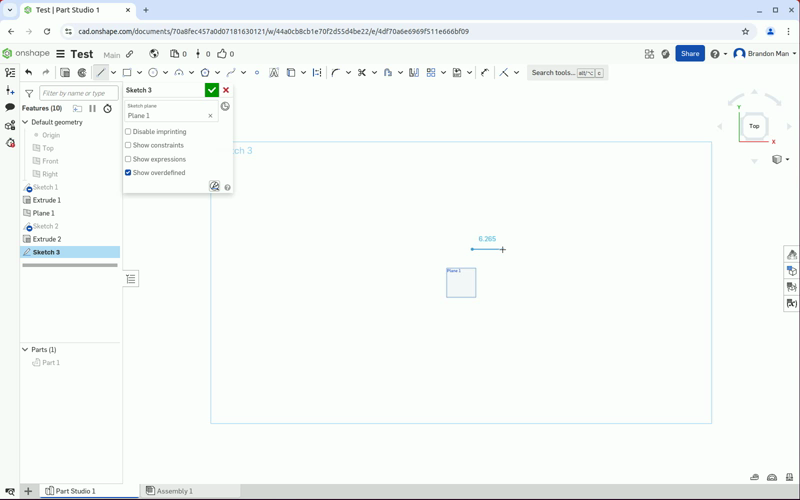
click(502, 249)
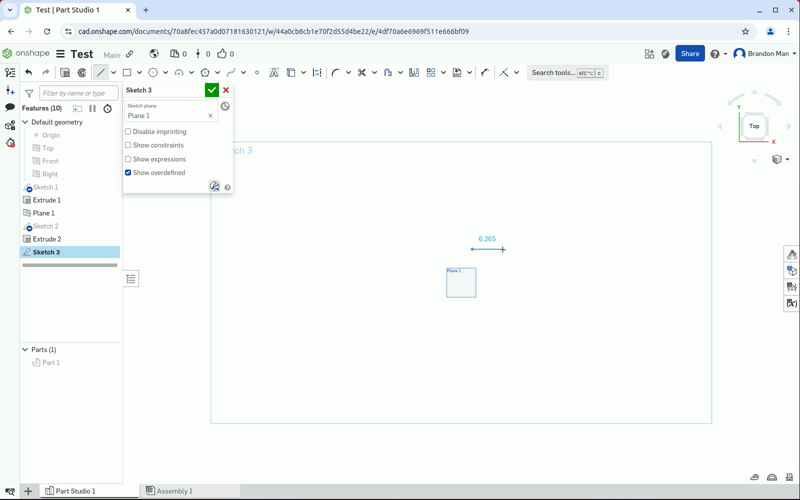
key_up(shift)
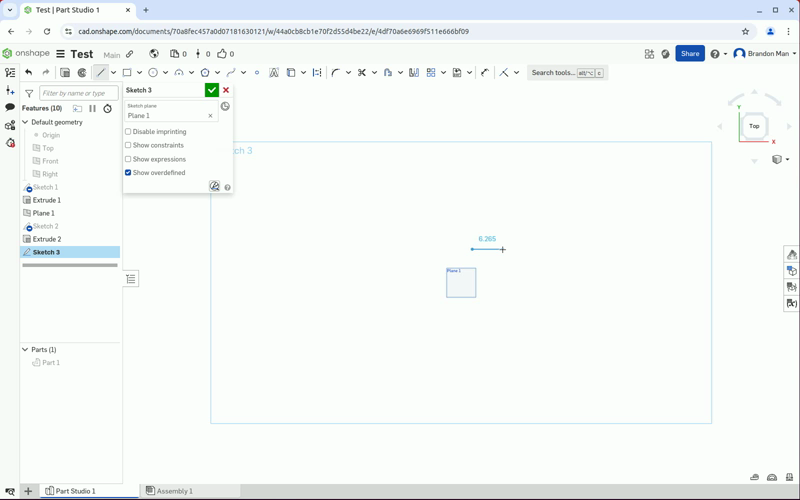
key_down(shift)
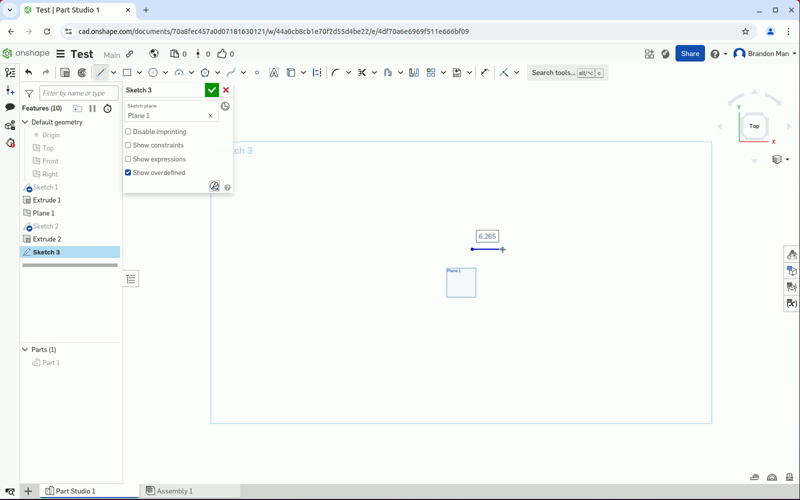
mouse_move(532, 249)
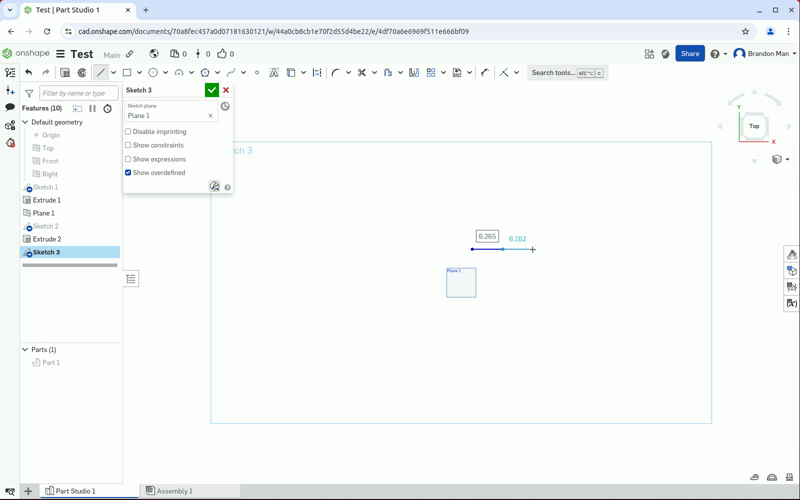
mouse_move(486, 222)
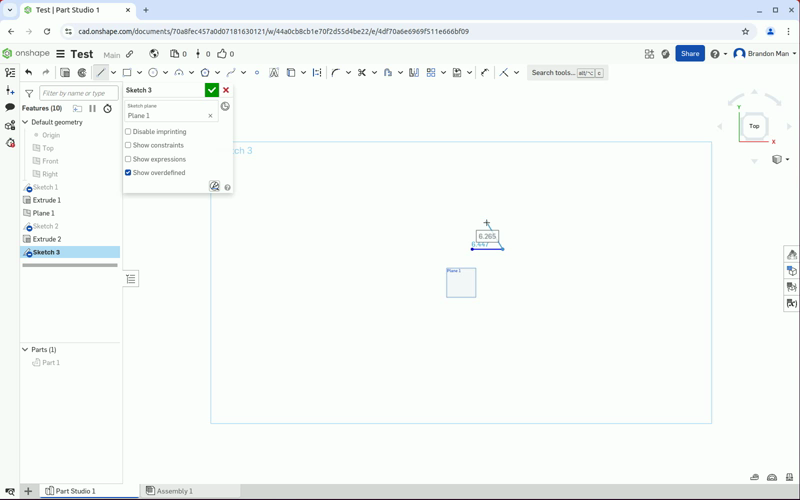
click(486, 222)
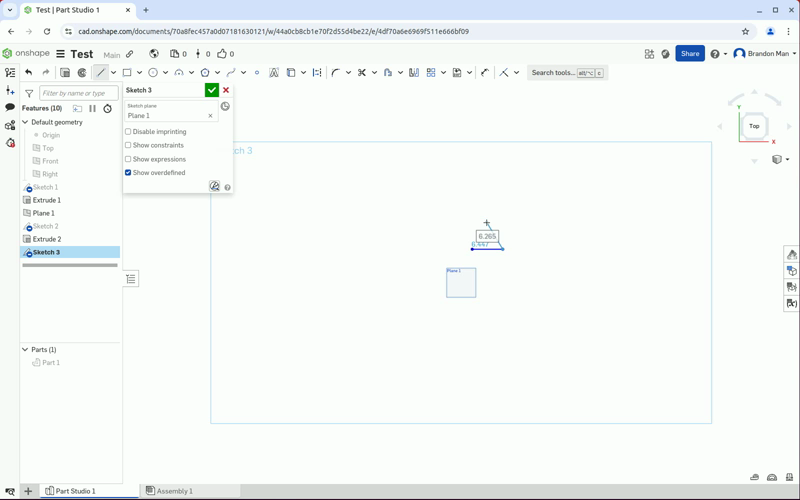
key_up(shift)
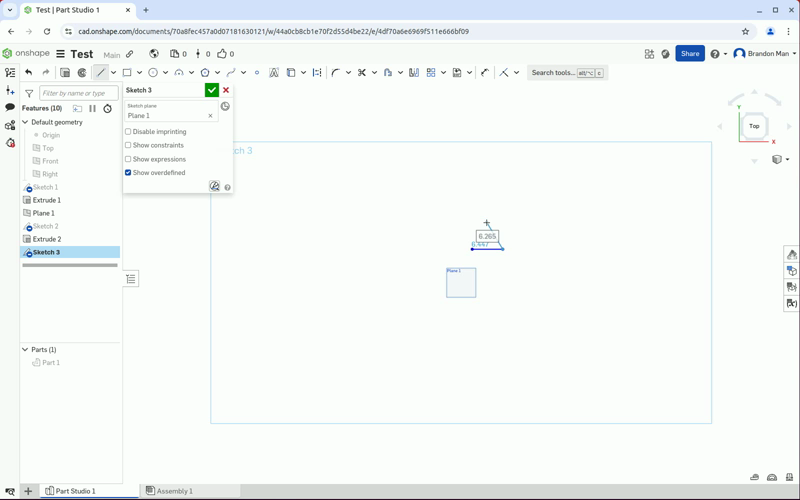
mouse_move(516, 222)
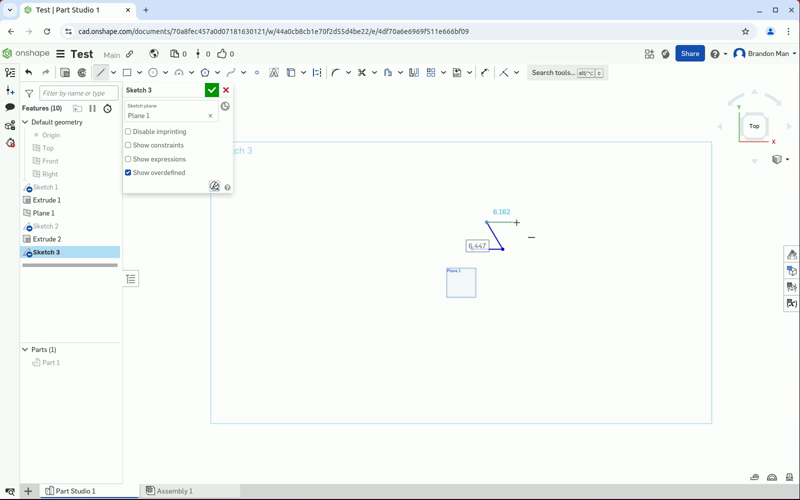
key_down(shift)
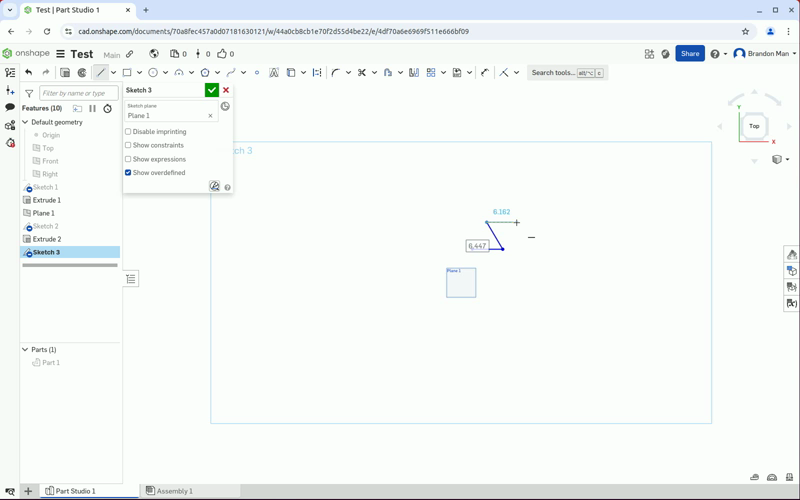
mouse_move(472, 249)
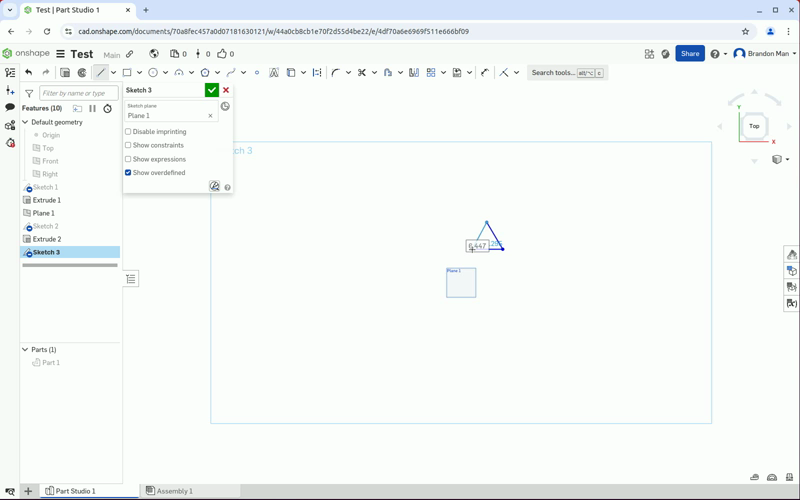
key_up(shift)
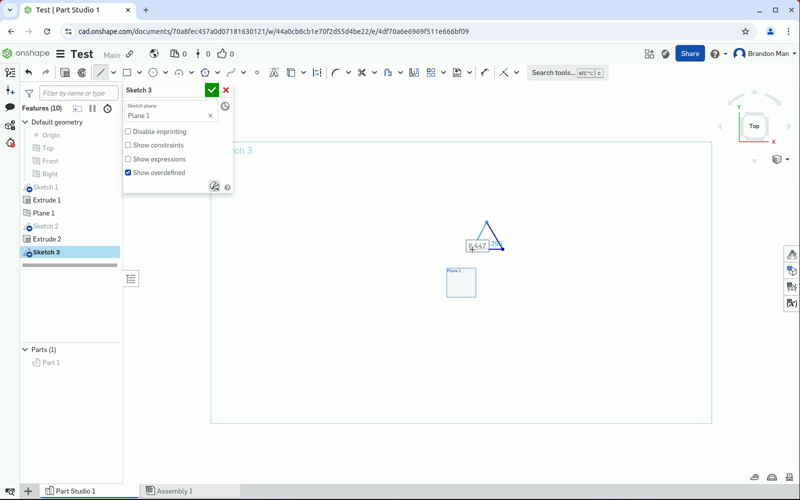
click(472, 249)
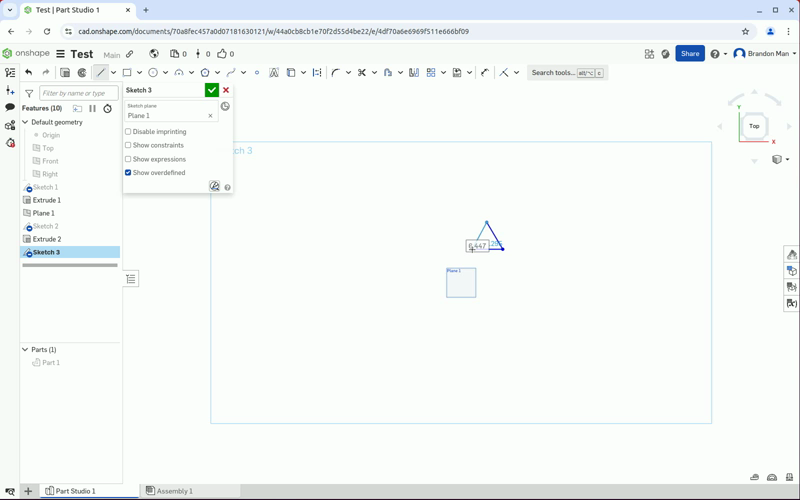
key(esc)
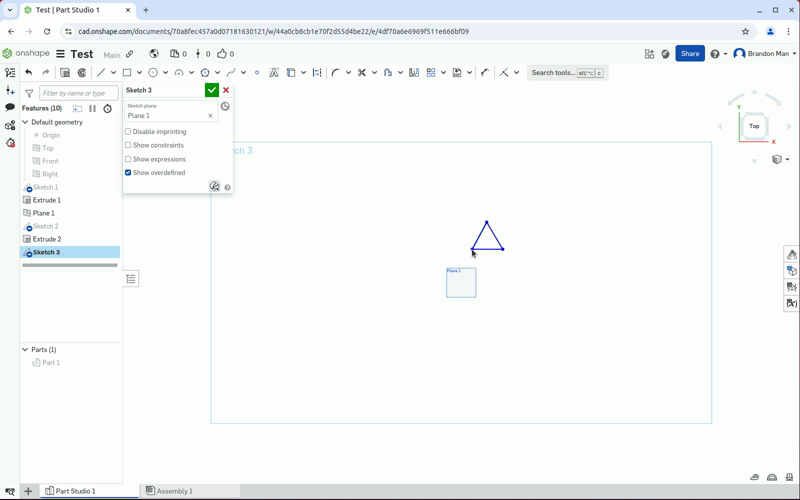
mouse_move(489, 238)
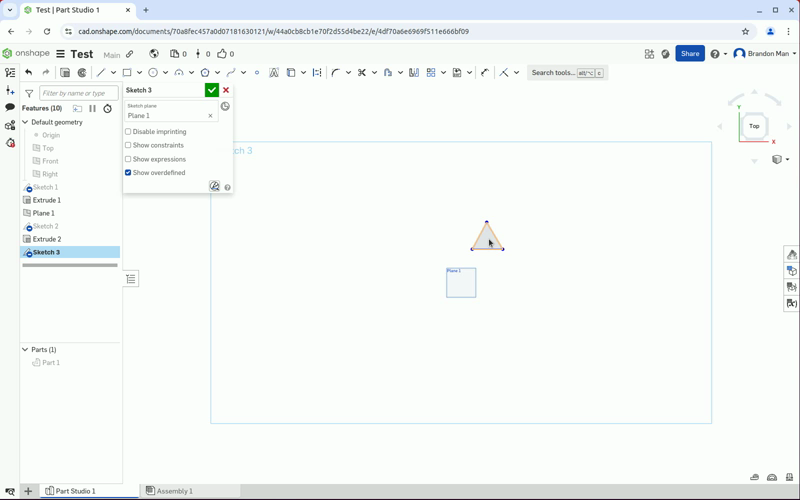
scroll(6)
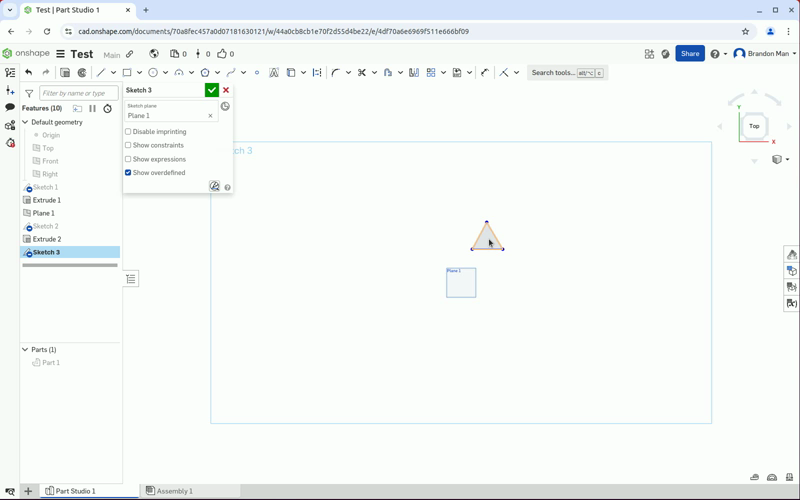
scroll(6)
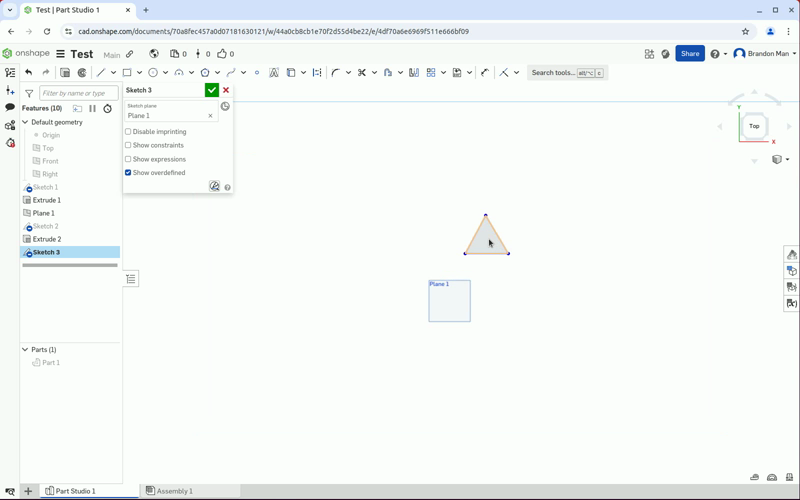
scroll(6)
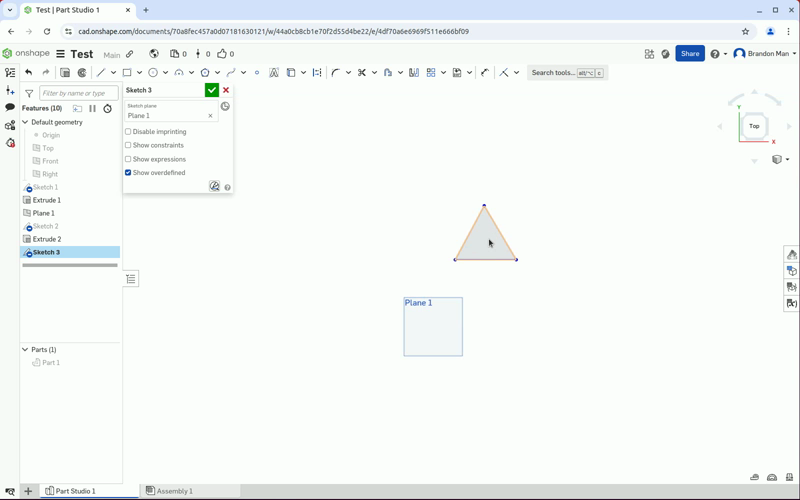
scroll(6)
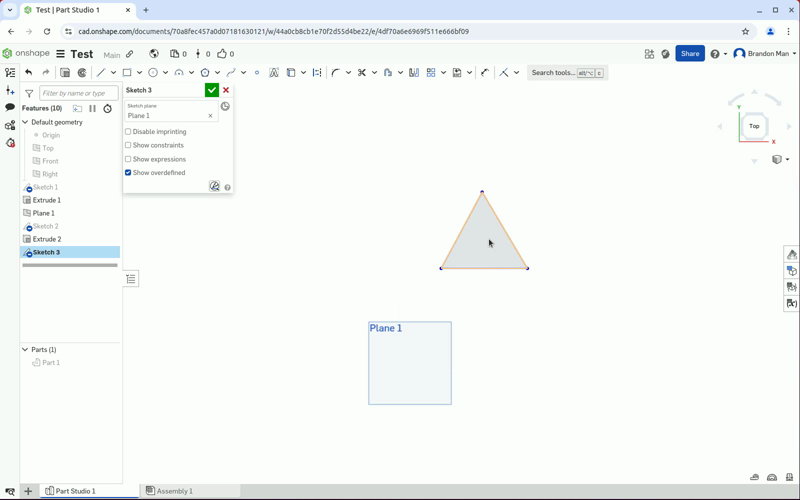
scroll(6)
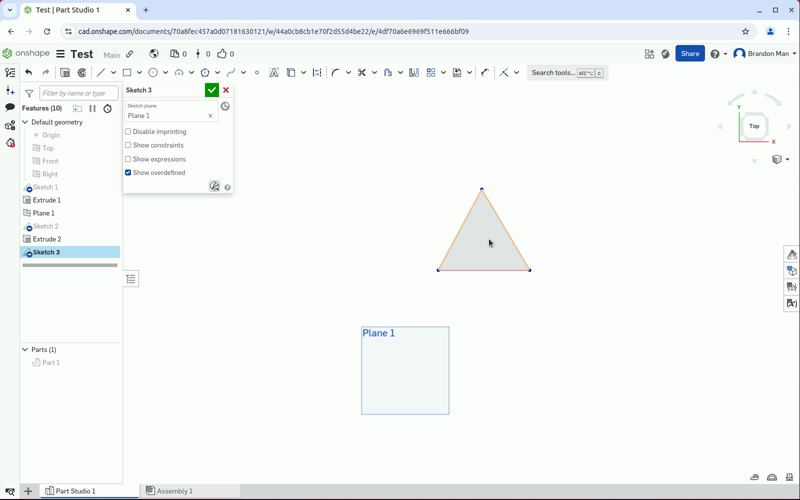
scroll(6)
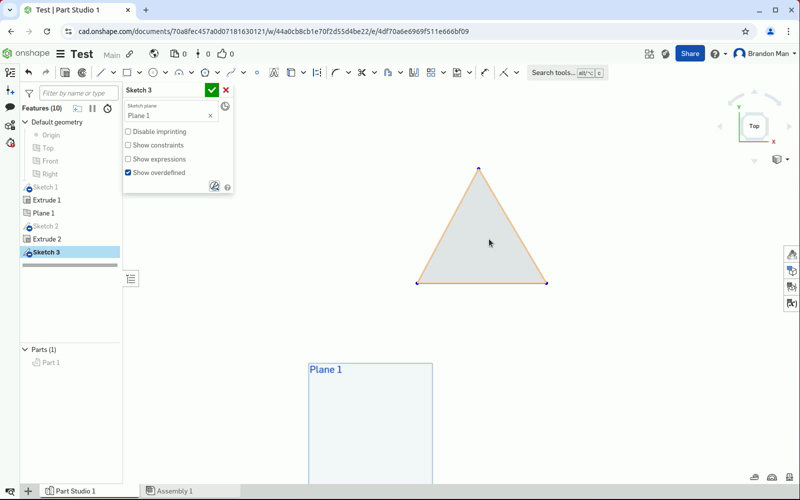
scroll(6)
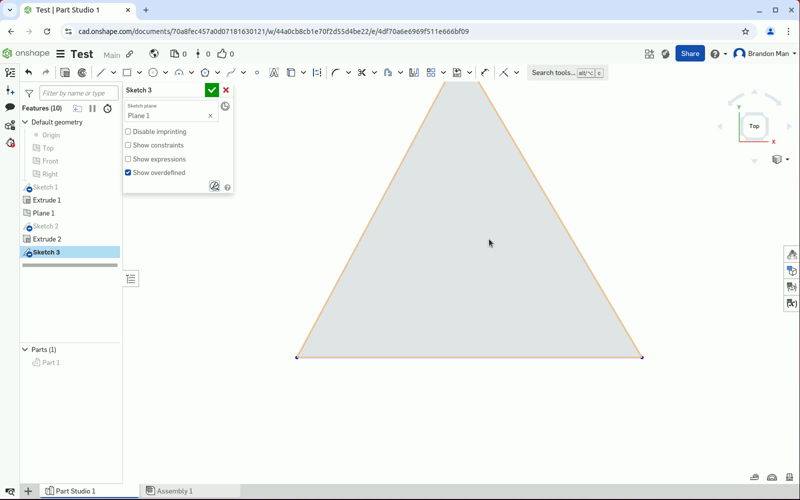
click(489, 238)
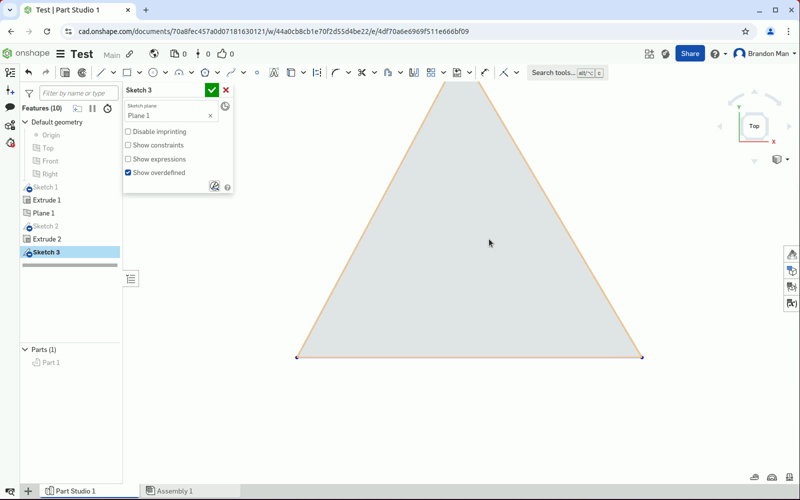
scroll(-6)
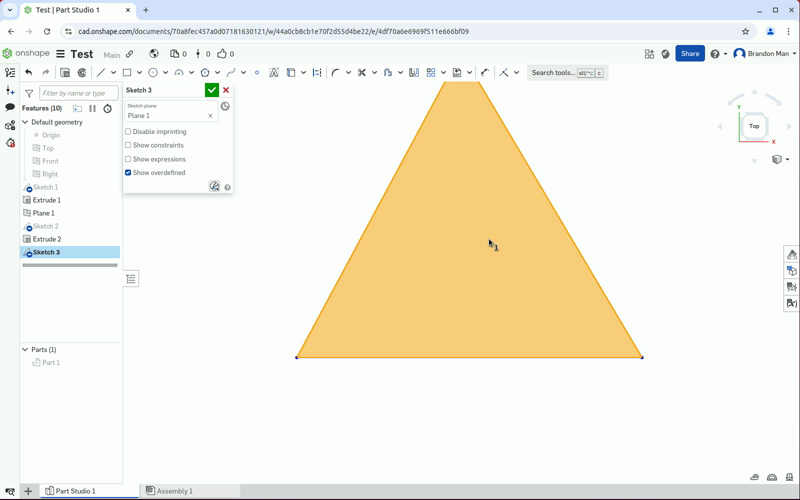
scroll(-6)
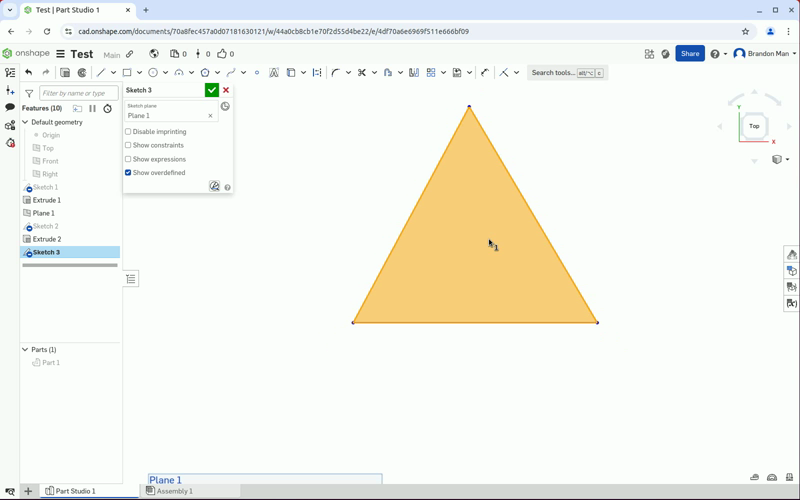
scroll(-6)
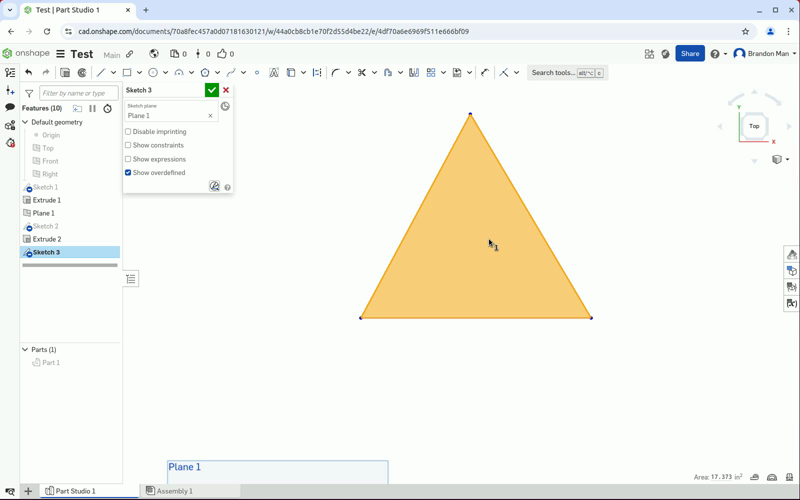
scroll(-6)
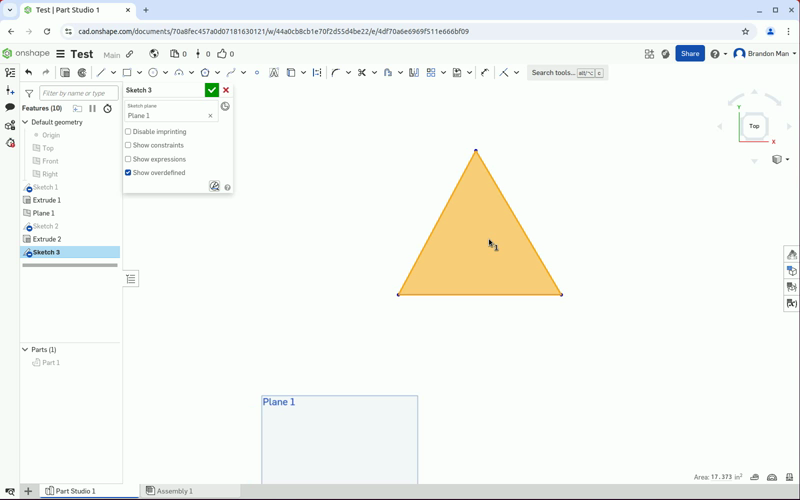
scroll(-6)
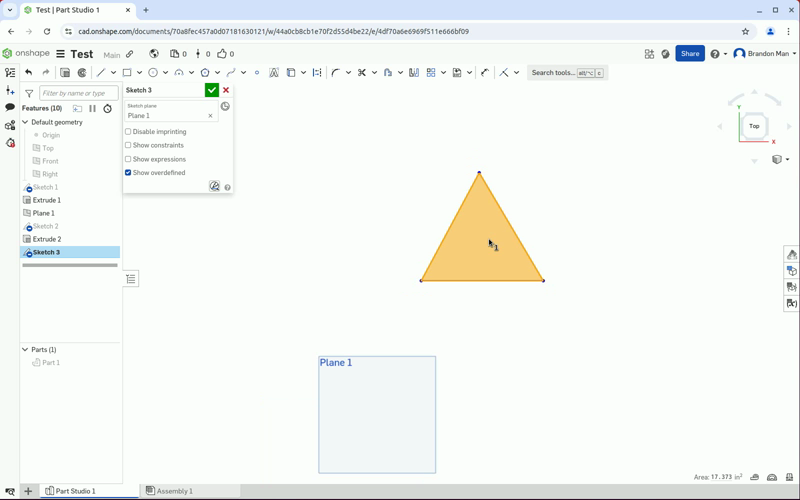
scroll(-6)
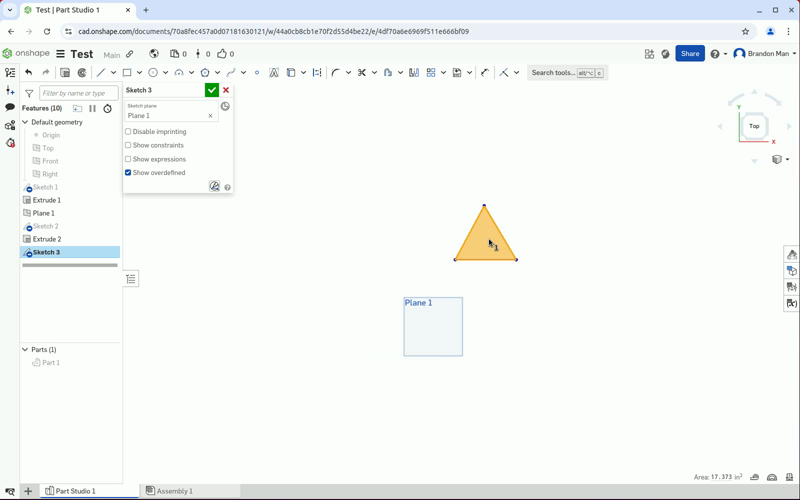
scroll(-6)
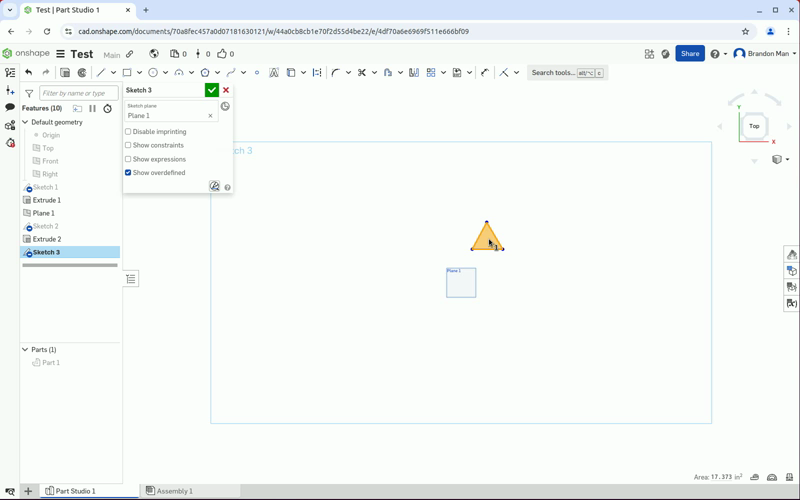
mouse_move(73, 352)
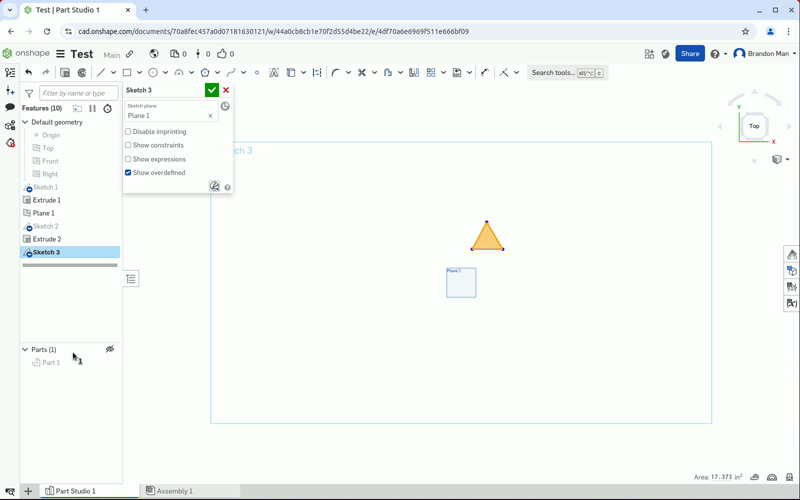
key(shift+y)
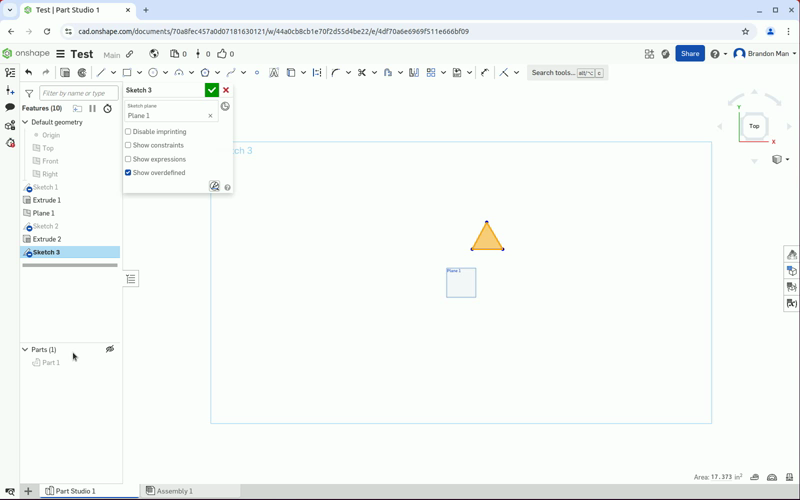
key(shift+e)
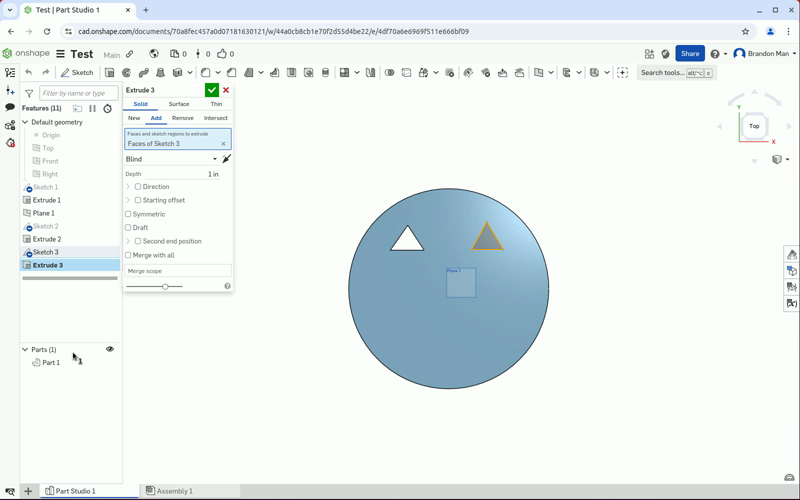
mouse_move(143, 106)
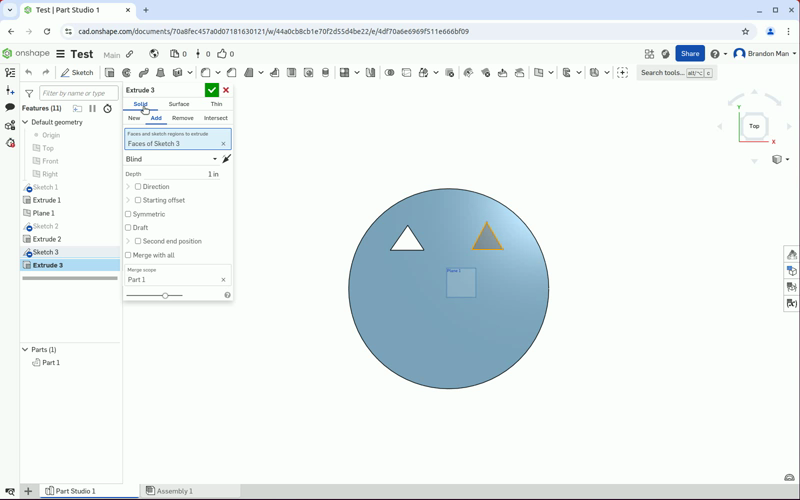
click(143, 106)
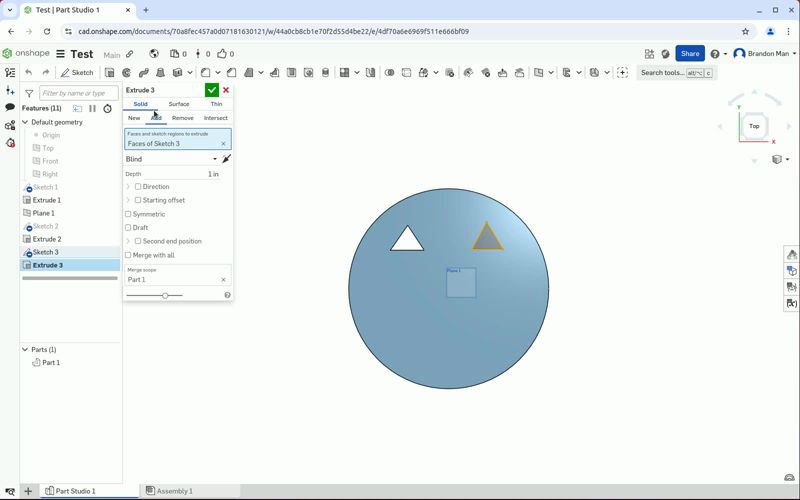
mouse_move(186, 120)
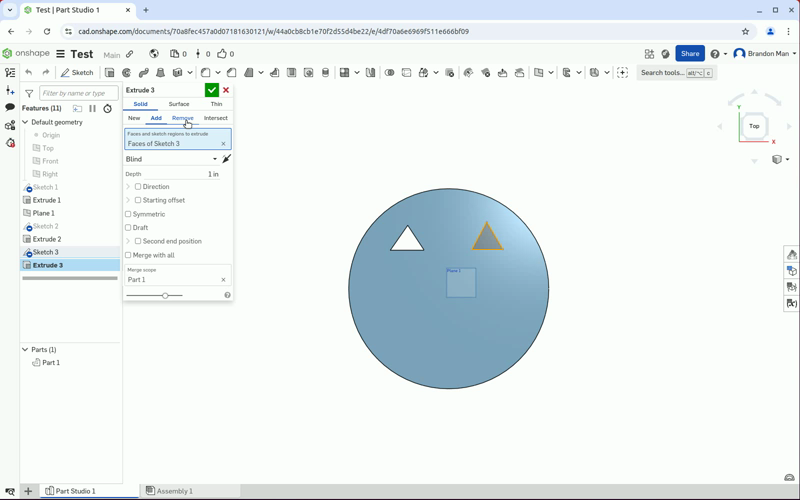
click(186, 120)
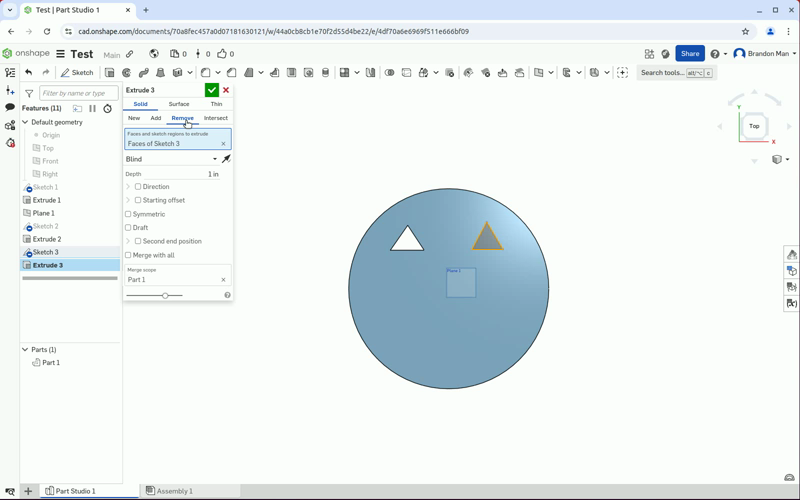
key(tab, 4)
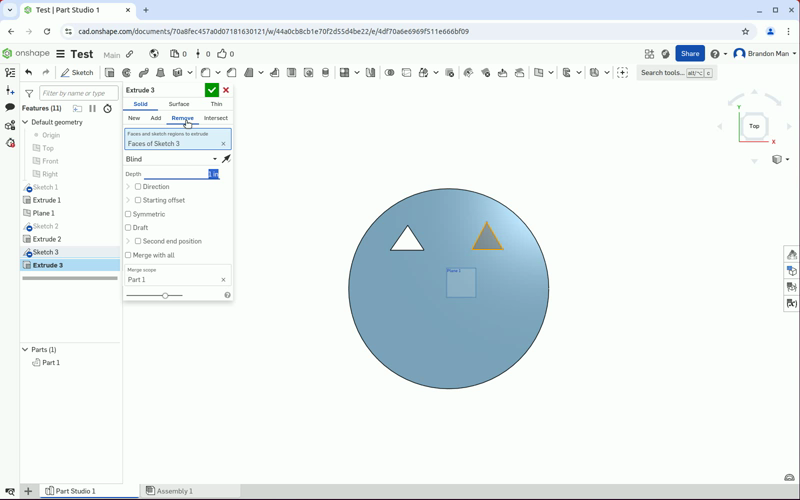
text(7.703)
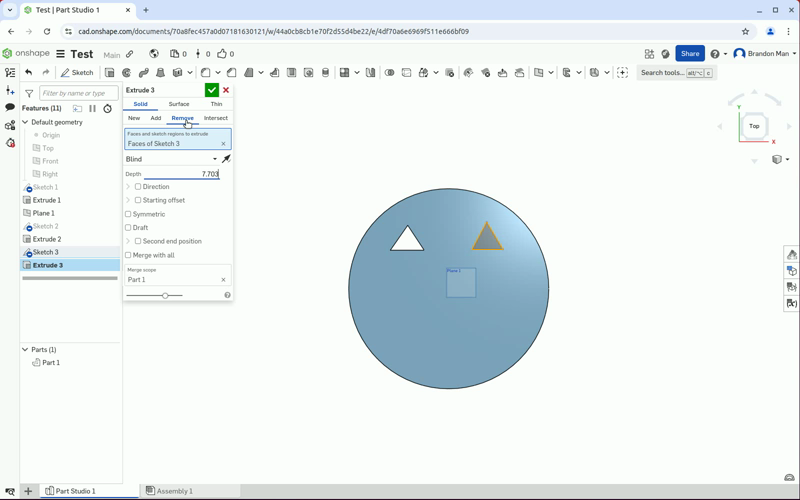
key(tab, 6)
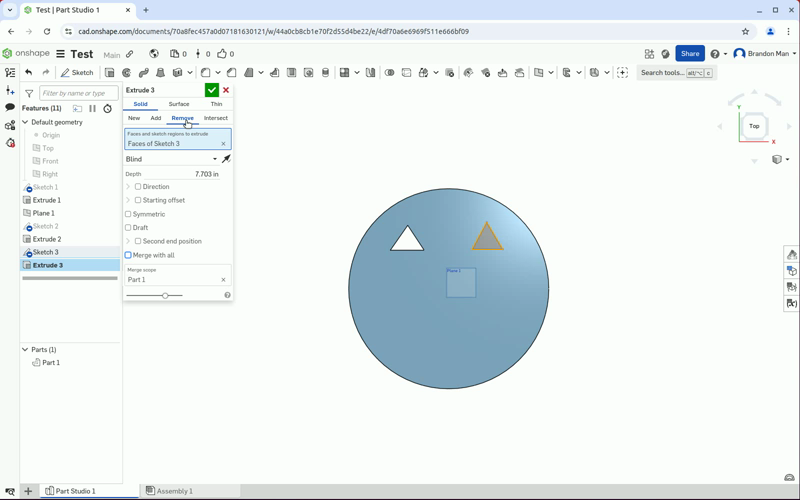
key(space)
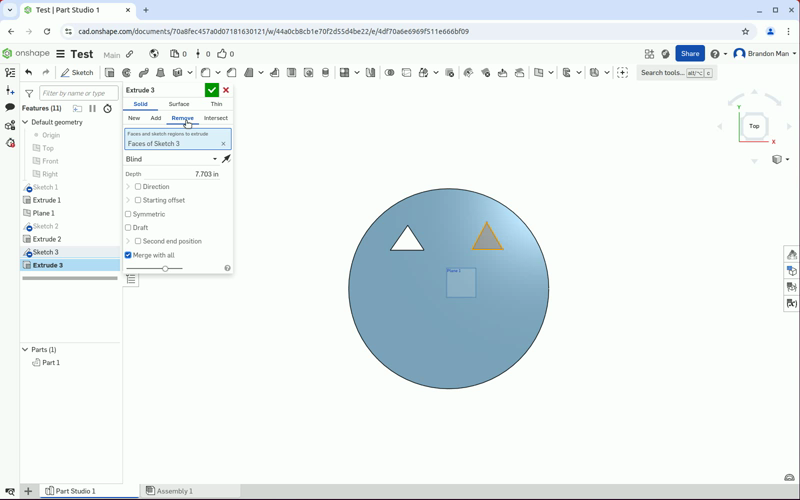
key(enter)
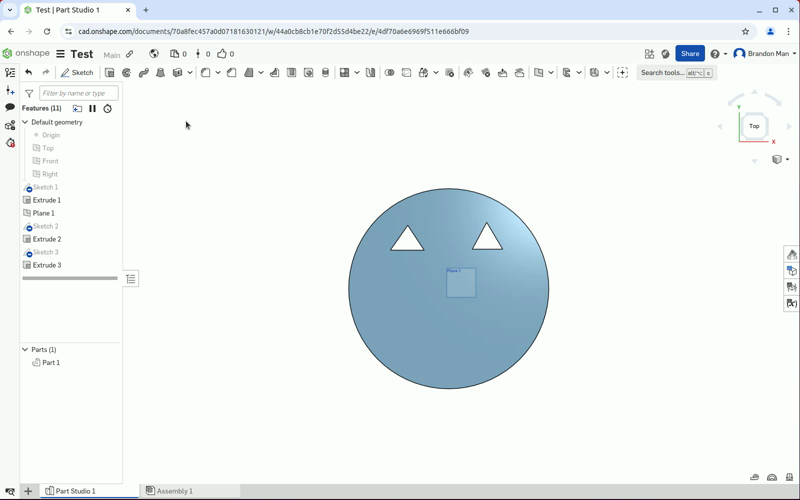
key(shift+h)
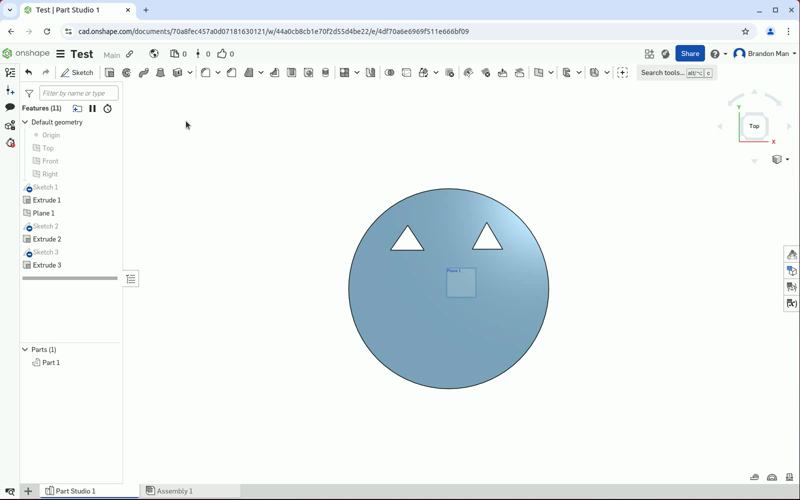
key(shift+h)
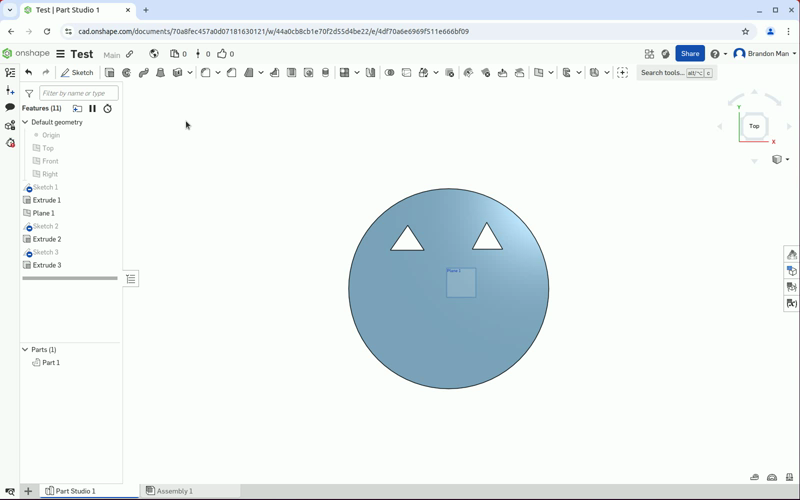
mouse_move(73, 189)
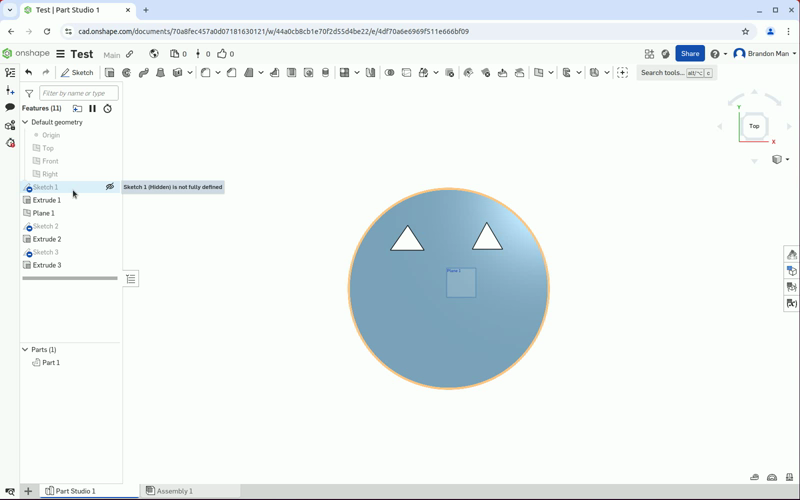
click(73, 189)
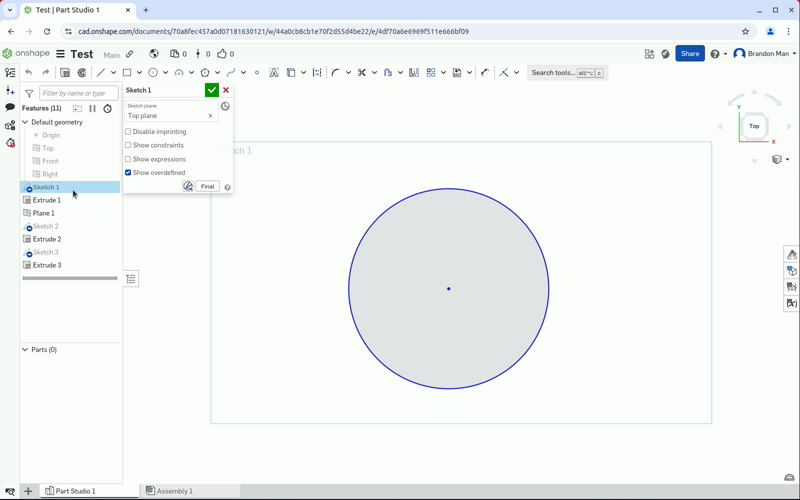
mouse_move(229, 92)
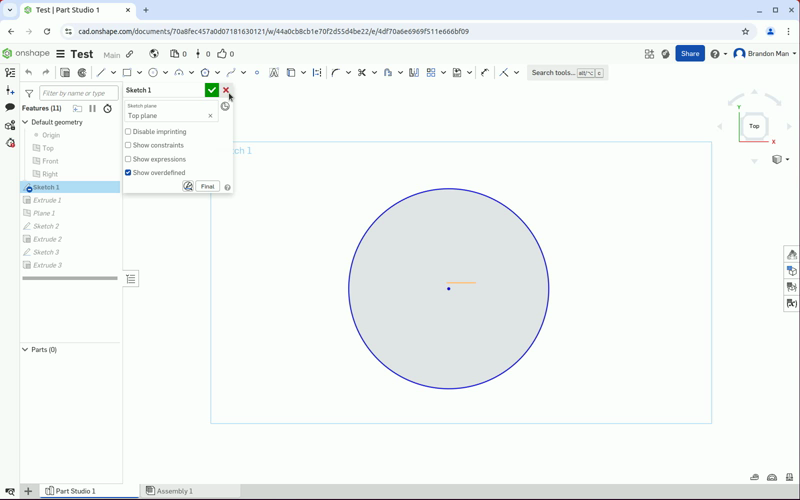
click(229, 92)
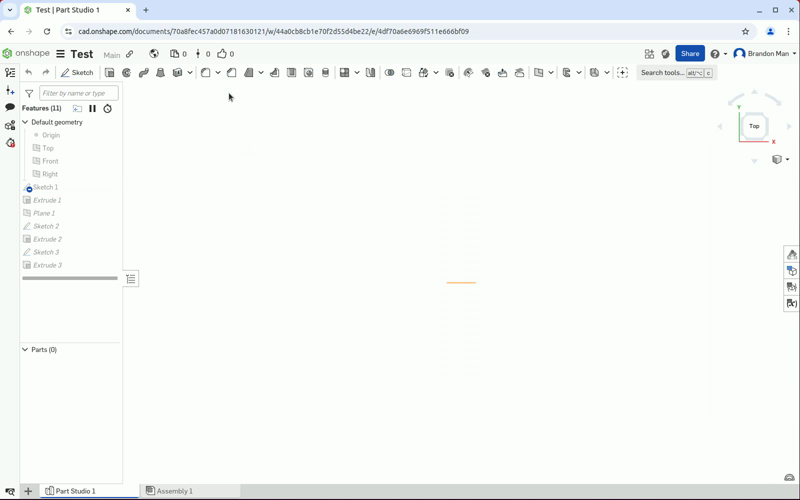
key(shift+s)
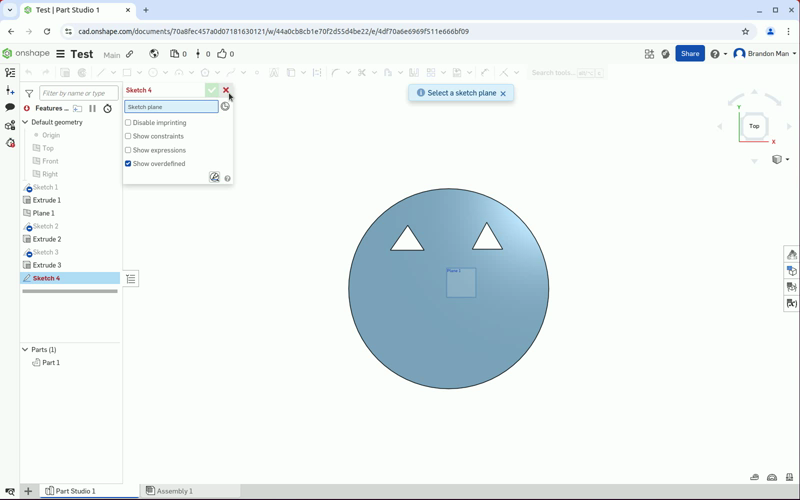
mouse_move(73, 215)
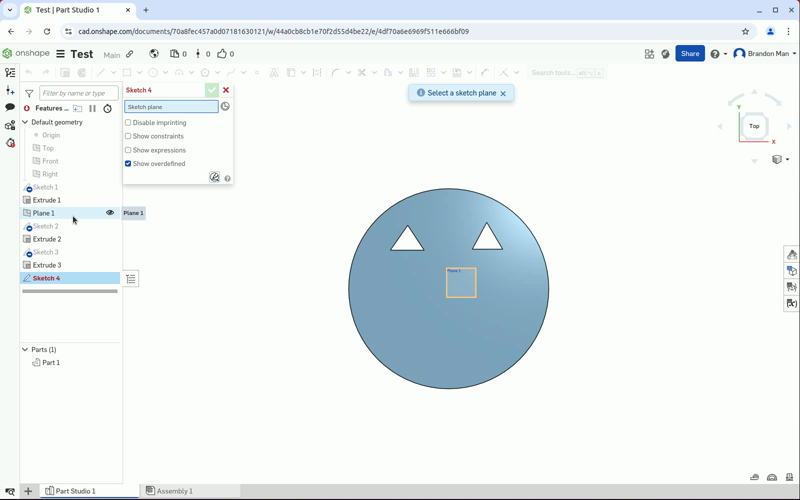
click(73, 215)
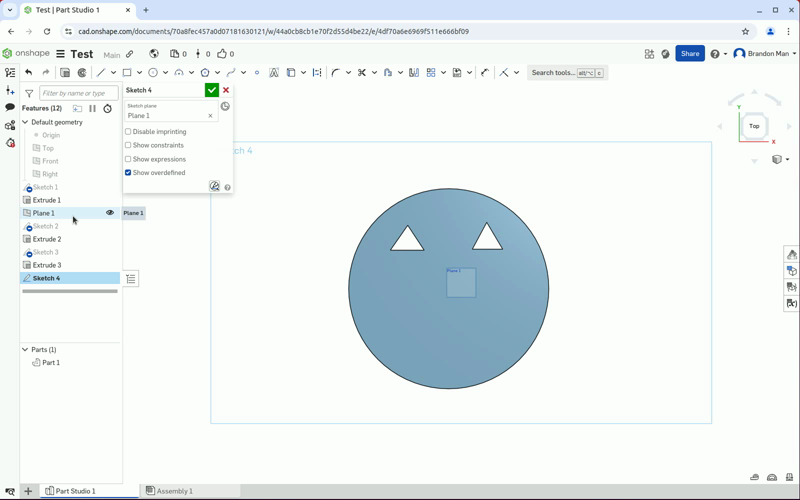
mouse_move(73, 352)
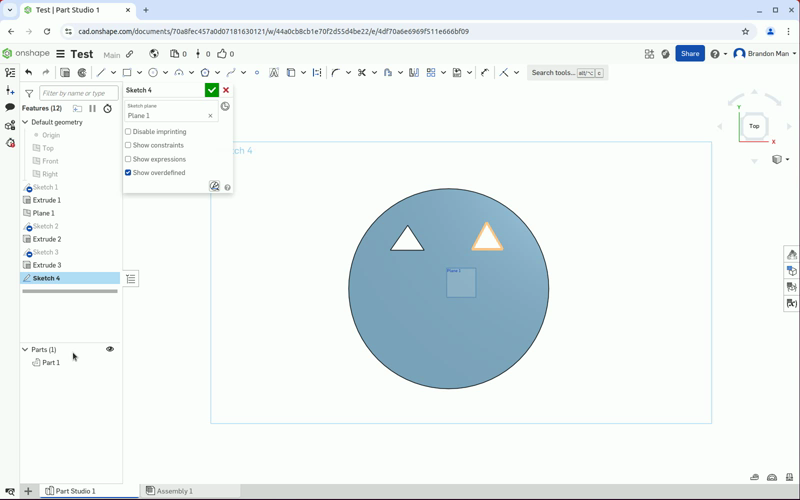
key(y)
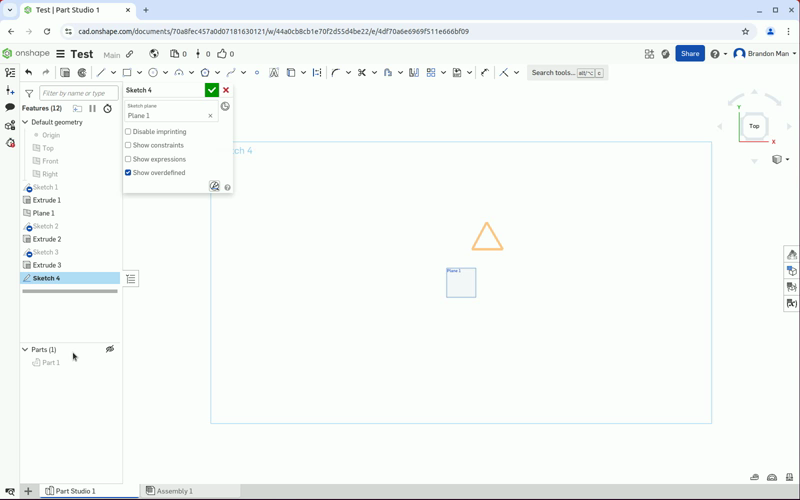
key(a)
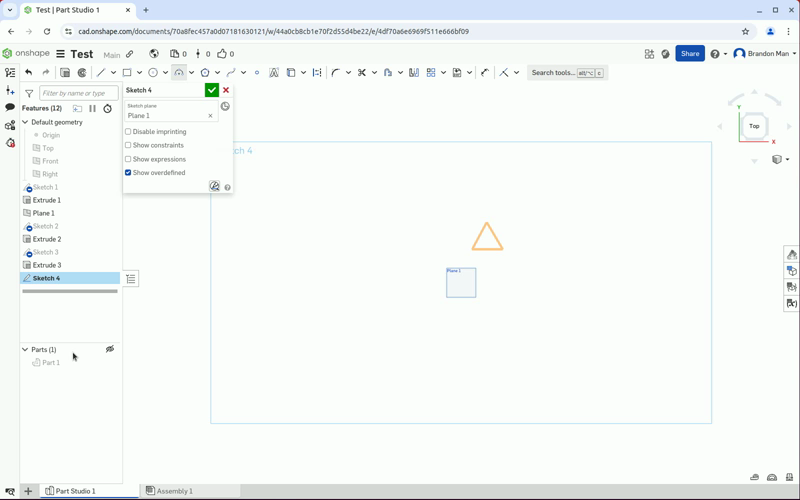
key_down(shift)
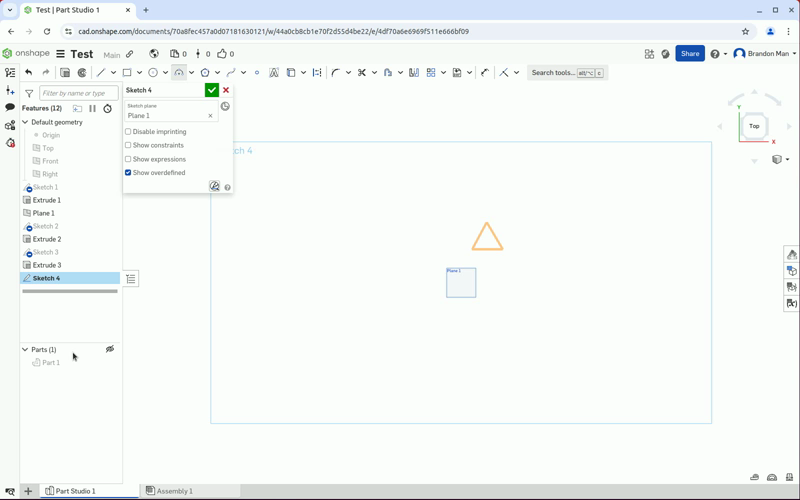
mouse_move(389, 321)
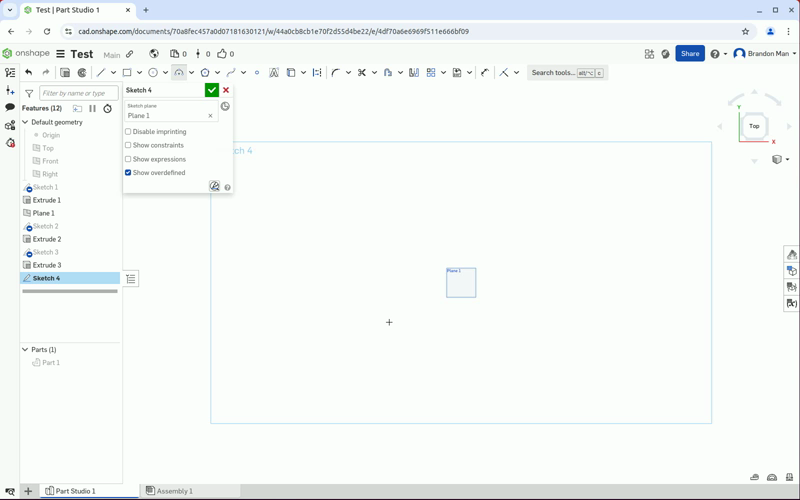
click(389, 321)
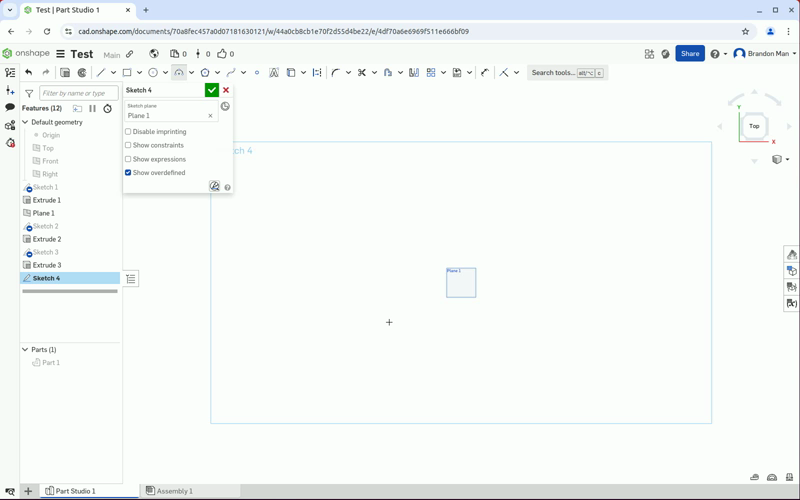
key_up(shift)
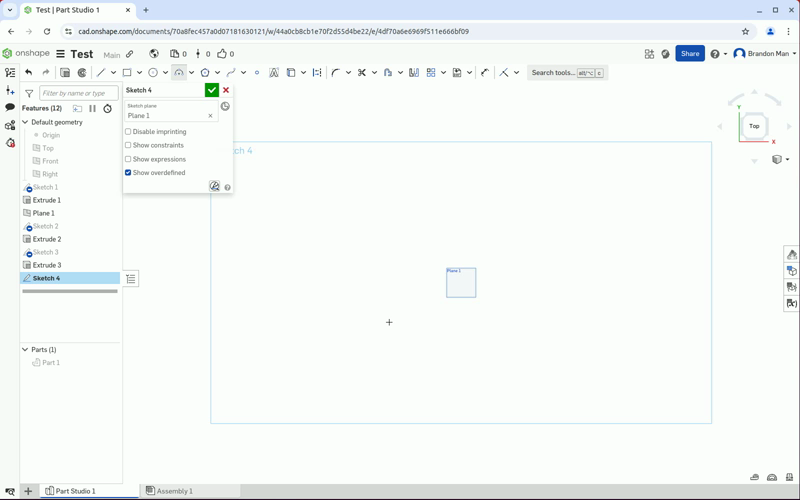
key_down(shift)
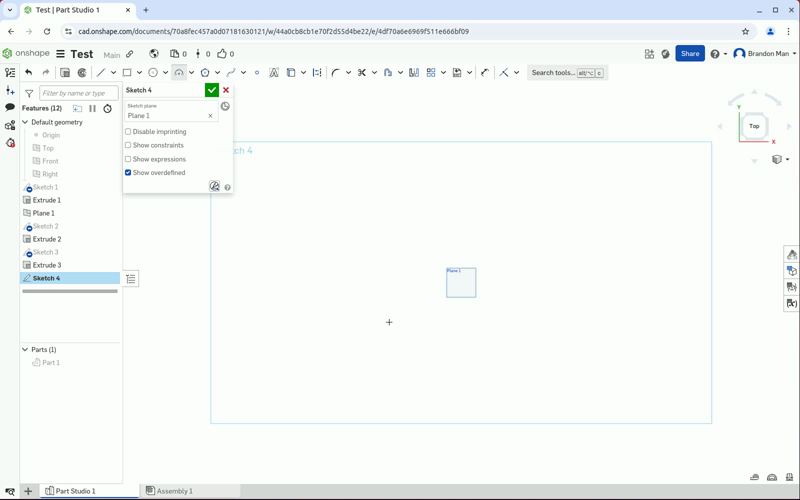
mouse_move(508, 319)
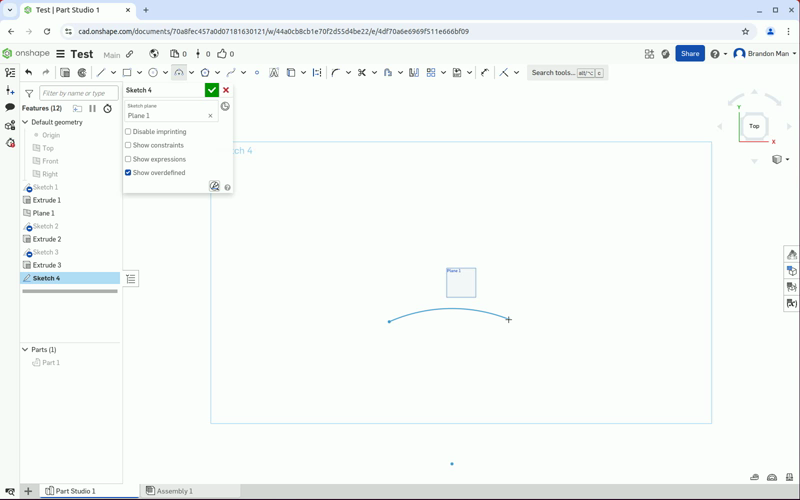
click(508, 319)
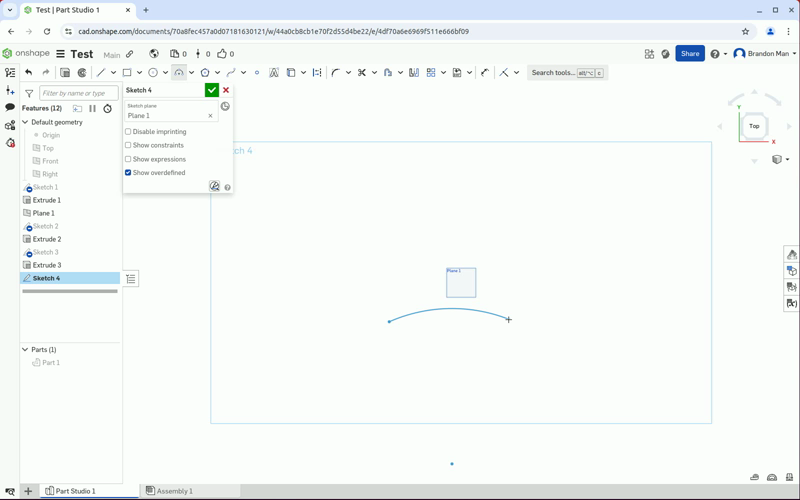
mouse_move(449, 357)
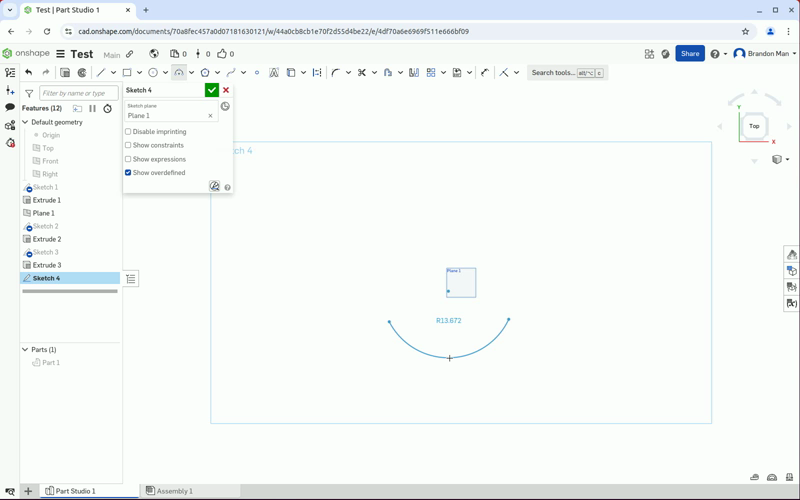
click(449, 357)
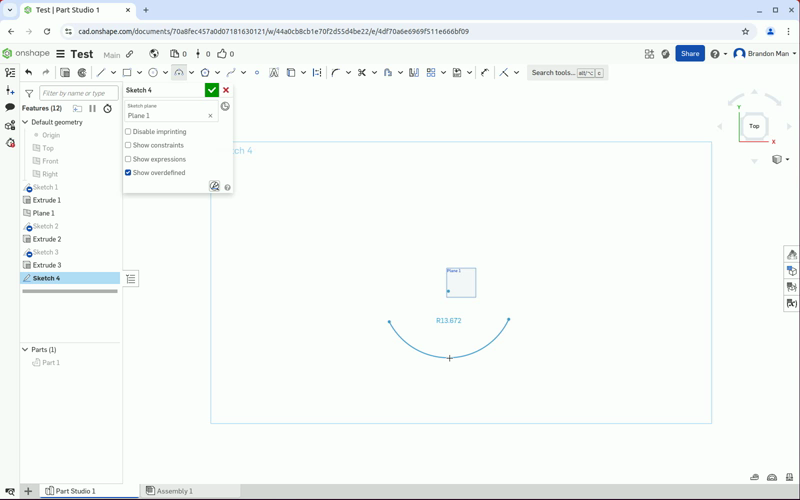
key_up(shift)
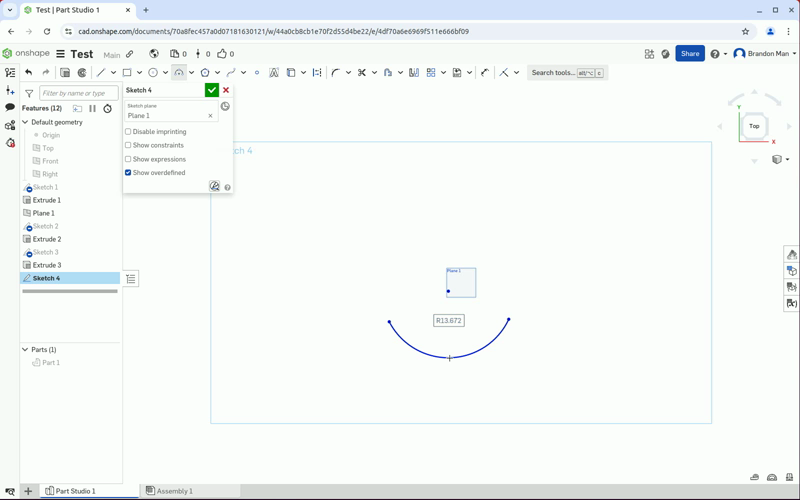
key(esc)
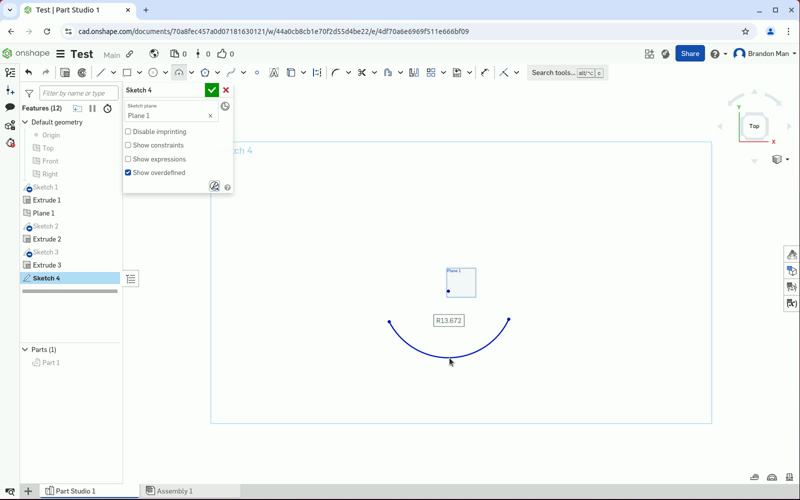
key(l)
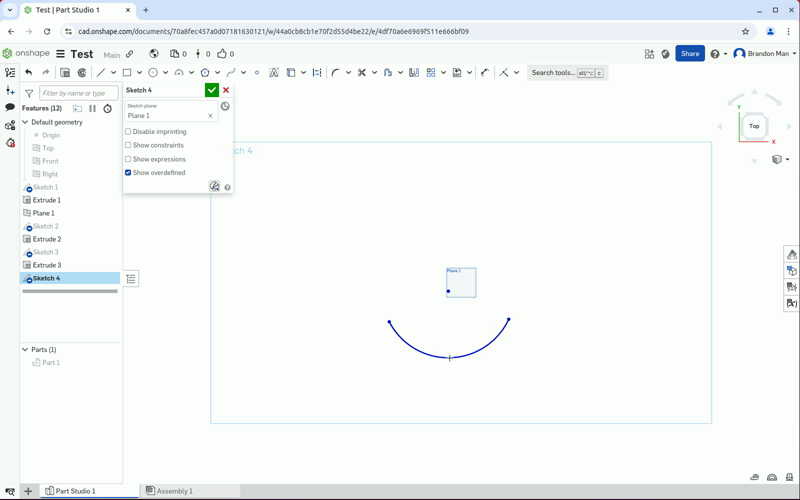
mouse_move(508, 319)
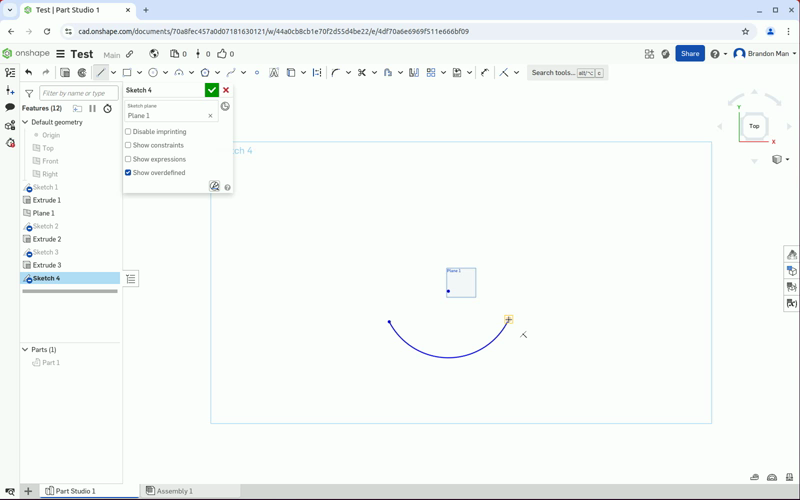
click(508, 319)
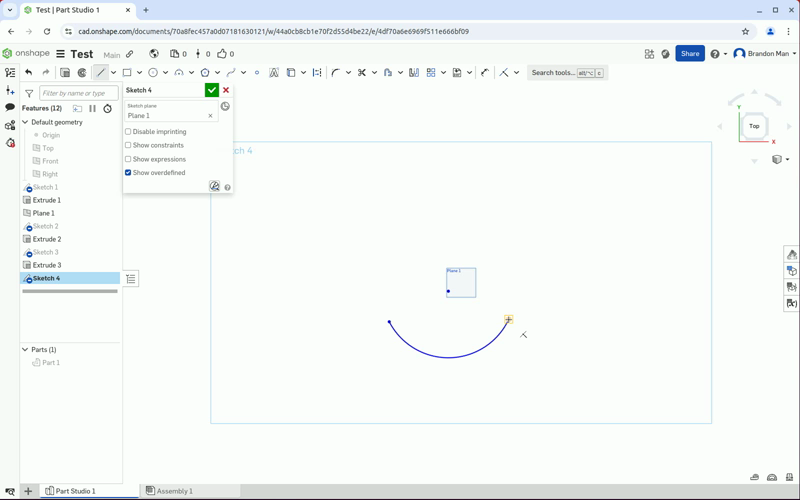
key_down(shift)
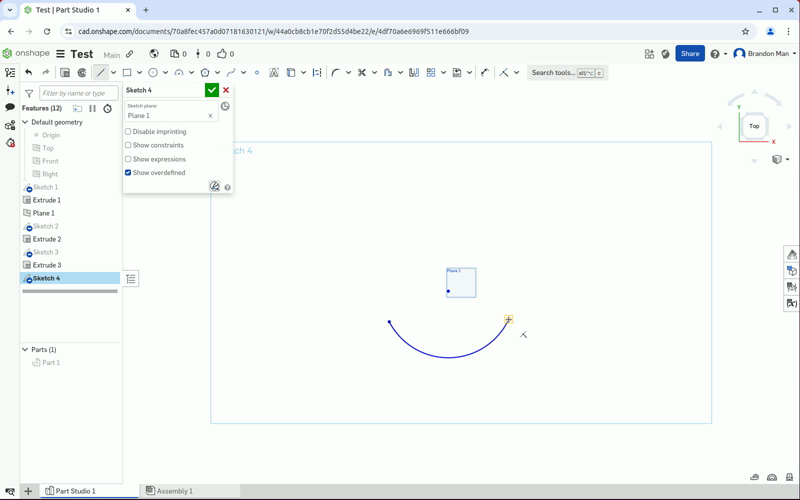
mouse_move(538, 319)
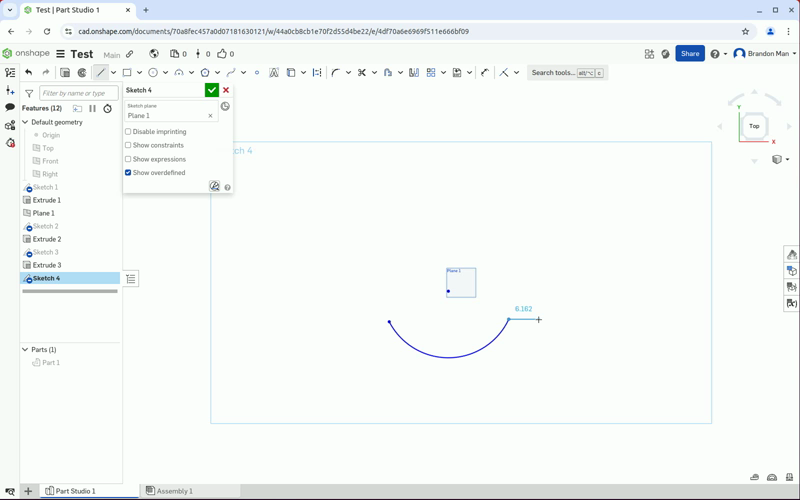
mouse_move(468, 320)
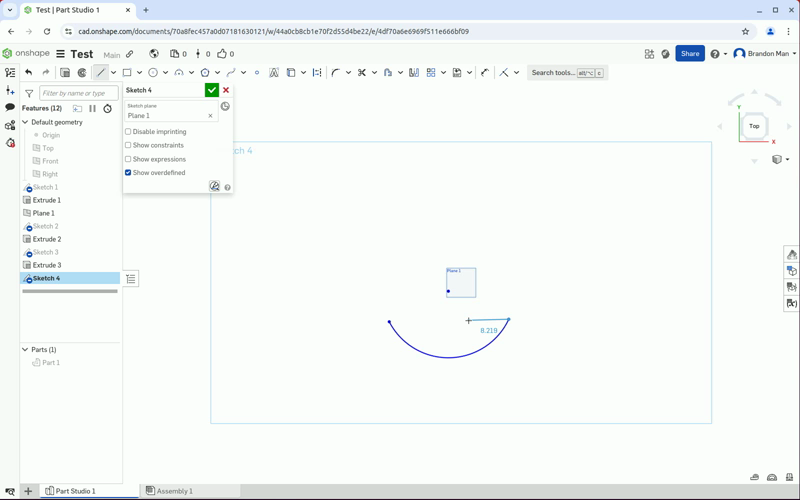
click(468, 320)
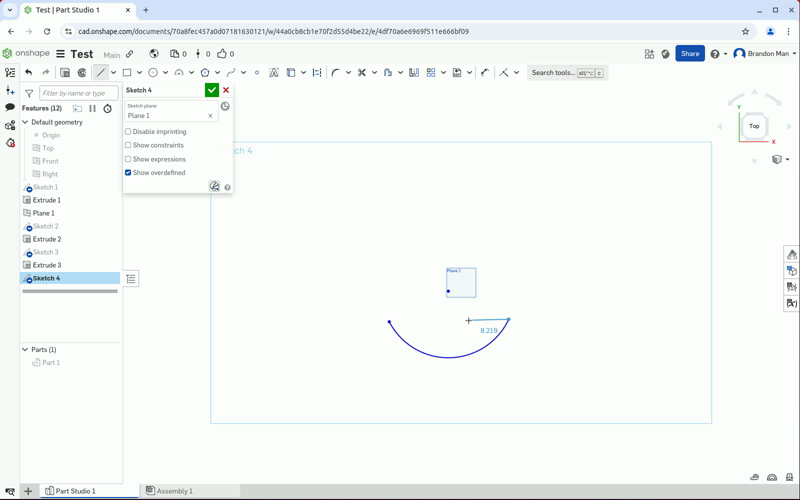
key_up(shift)
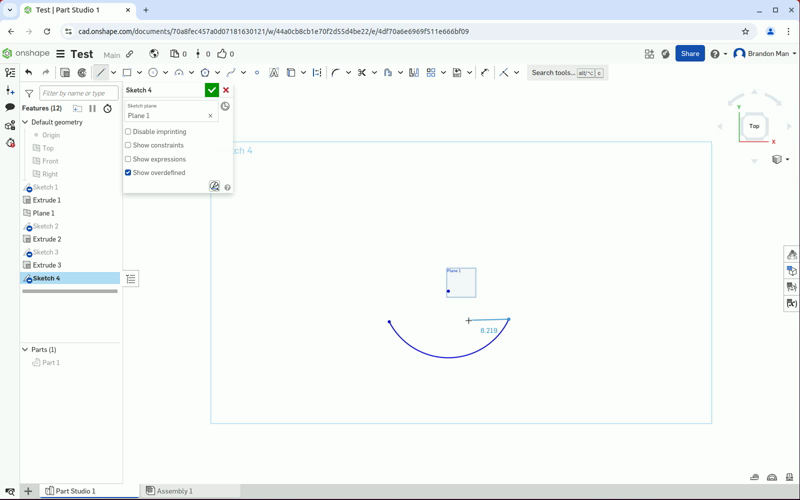
key_down(shift)
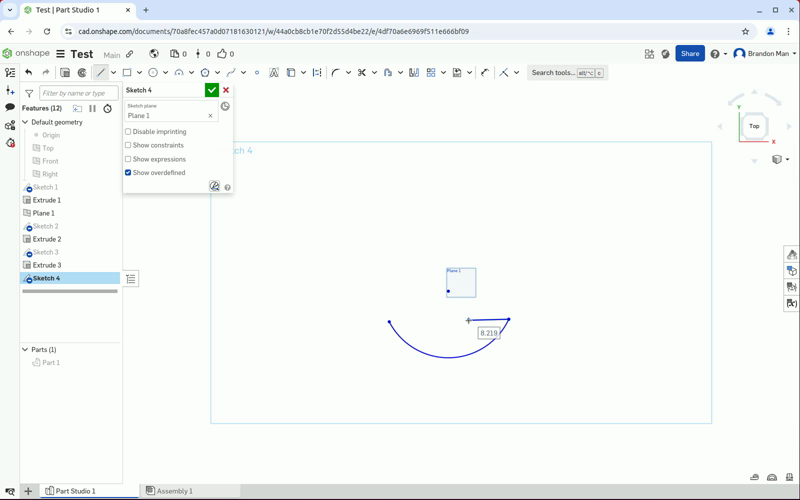
mouse_move(498, 320)
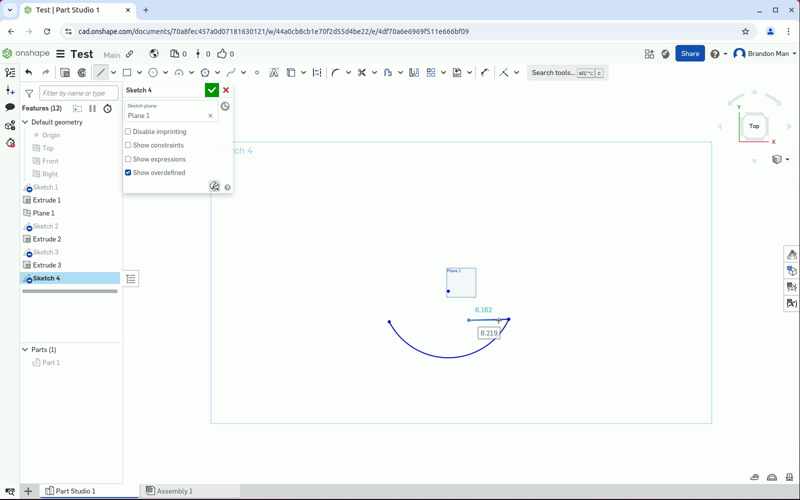
mouse_move(468, 336)
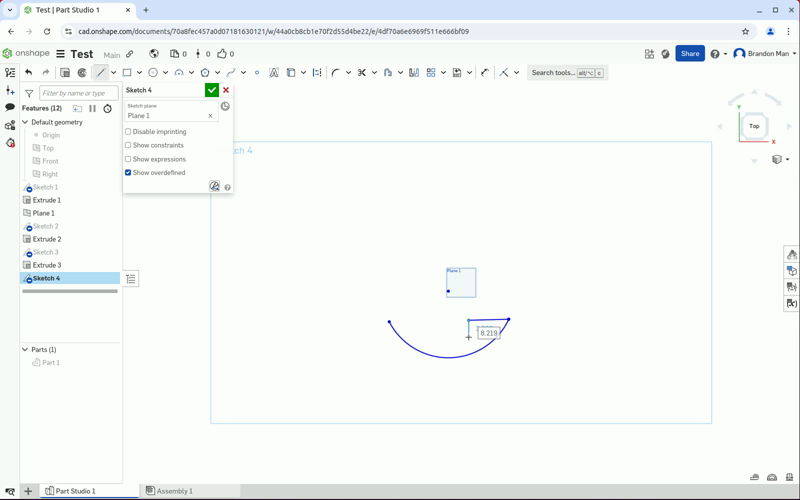
click(468, 336)
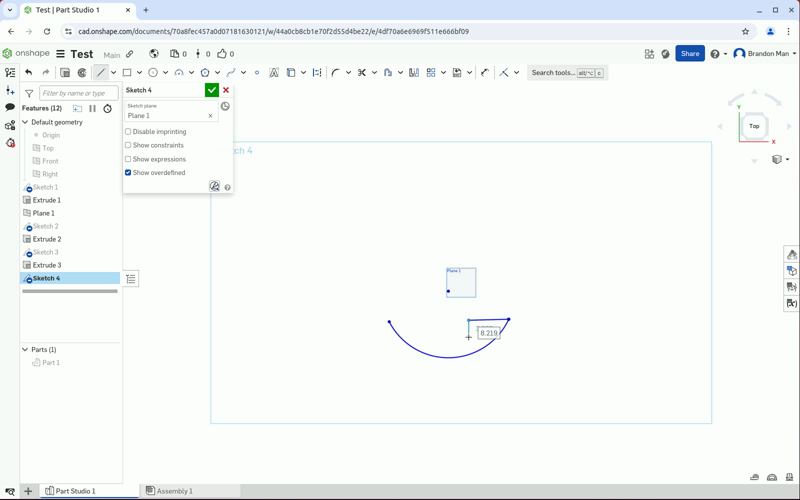
key_up(shift)
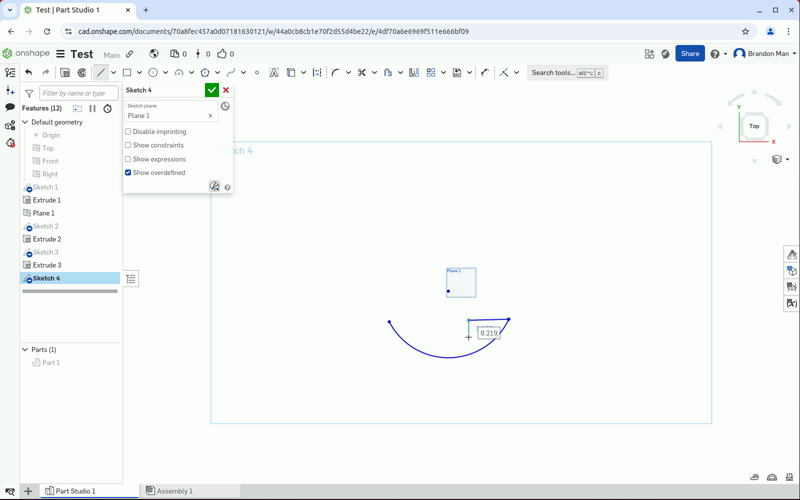
key_down(shift)
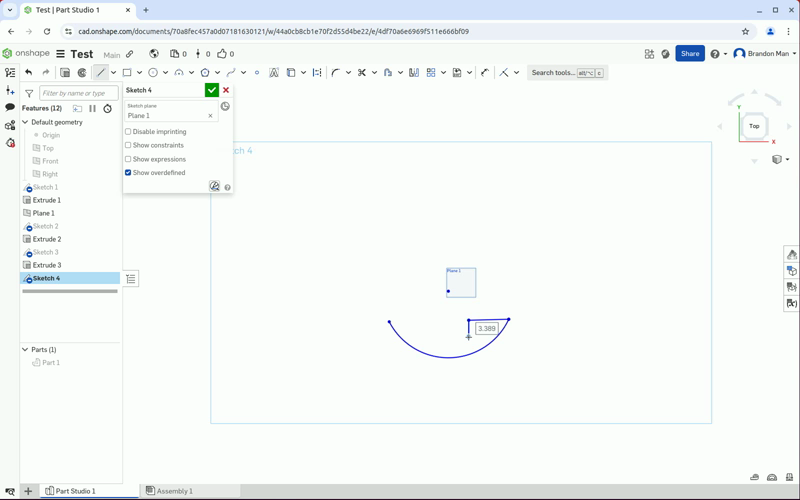
mouse_move(498, 336)
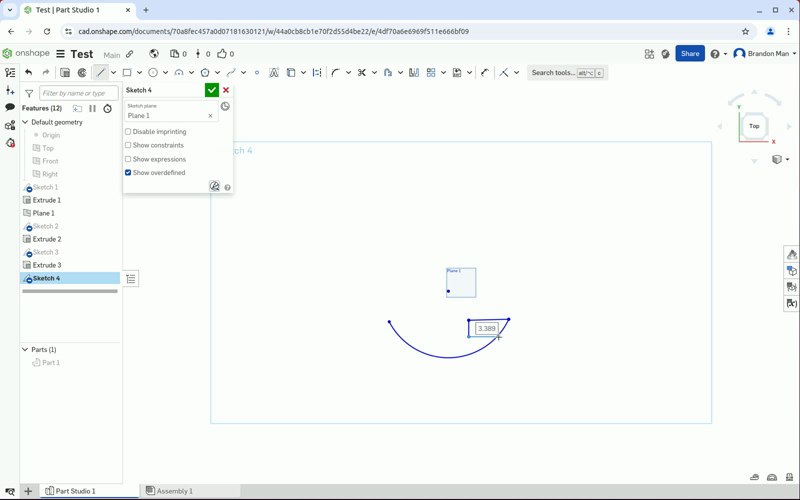
mouse_move(452, 337)
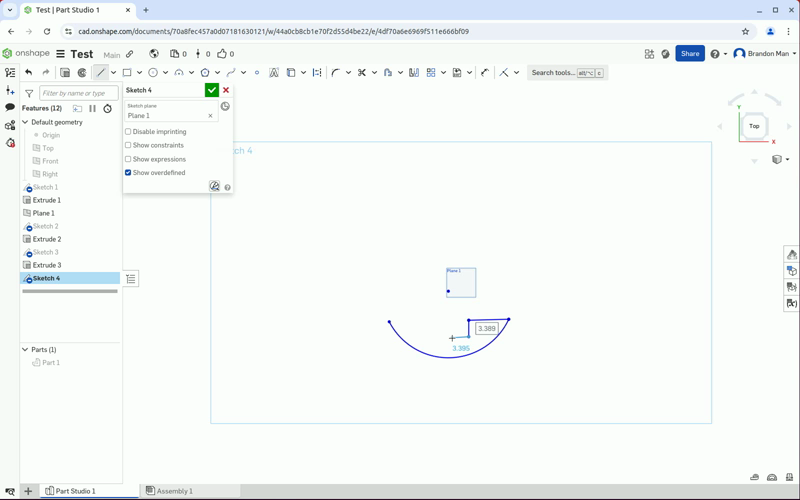
click(452, 337)
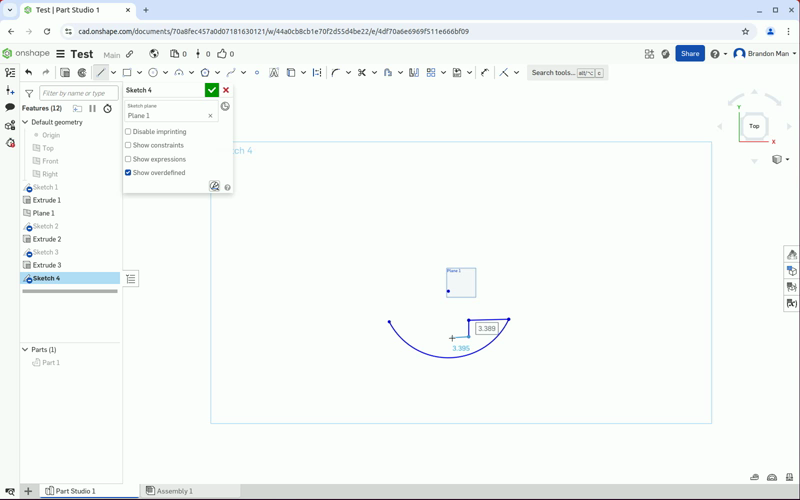
key_up(shift)
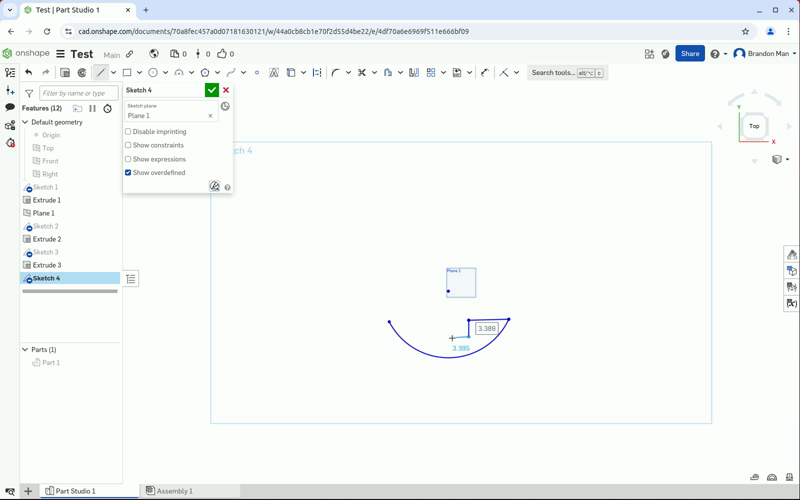
key_down(shift)
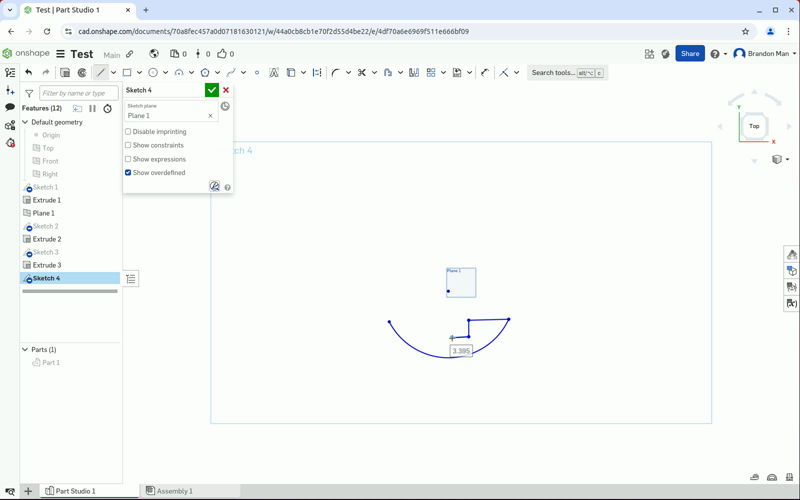
mouse_move(482, 337)
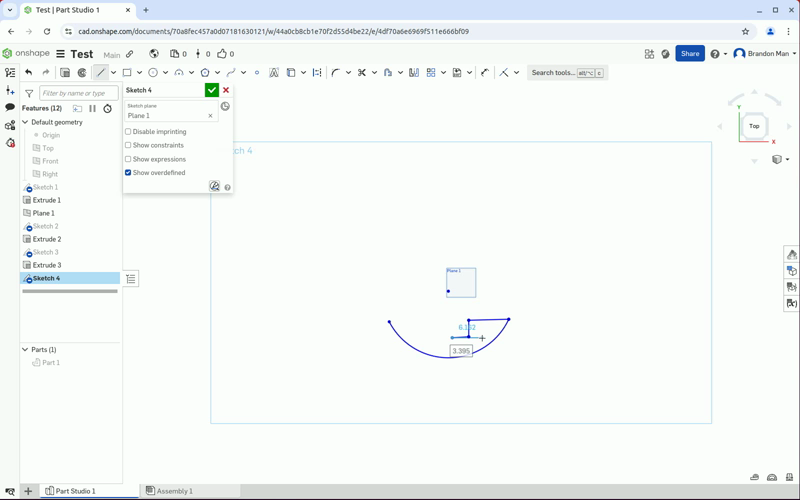
mouse_move(450, 319)
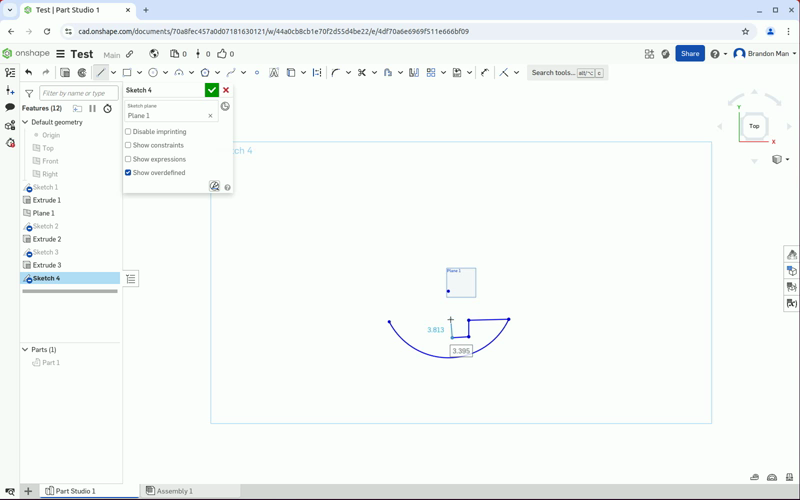
click(450, 319)
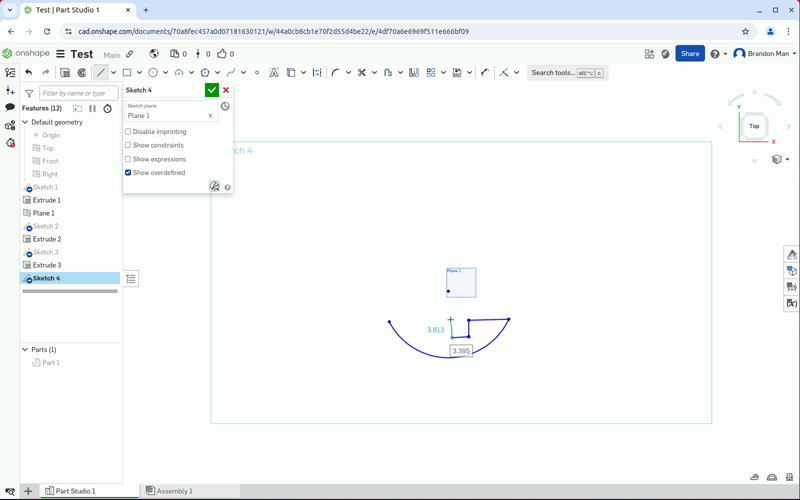
key_up(shift)
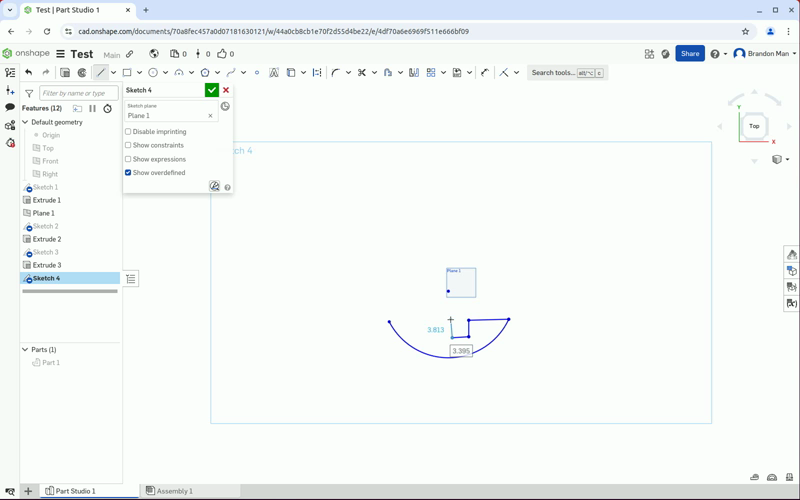
key_down(shift)
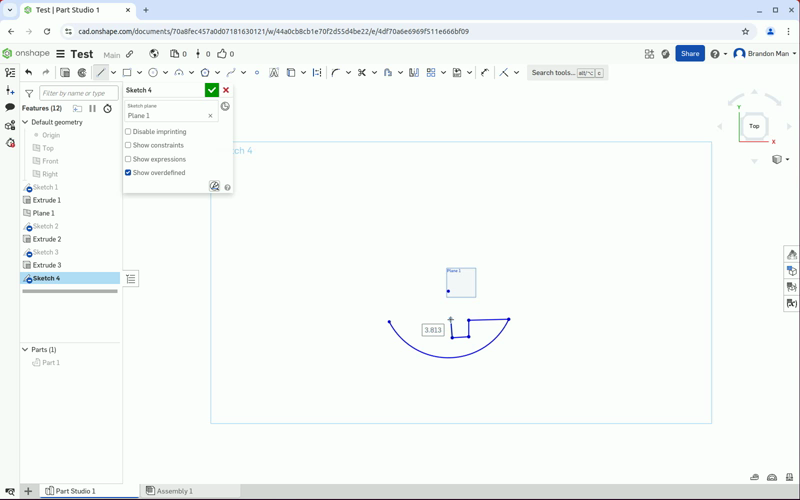
mouse_move(480, 319)
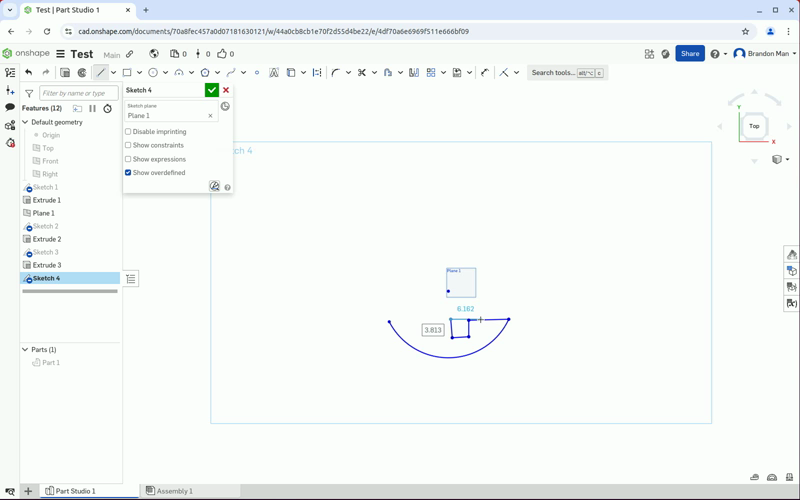
mouse_move(435, 320)
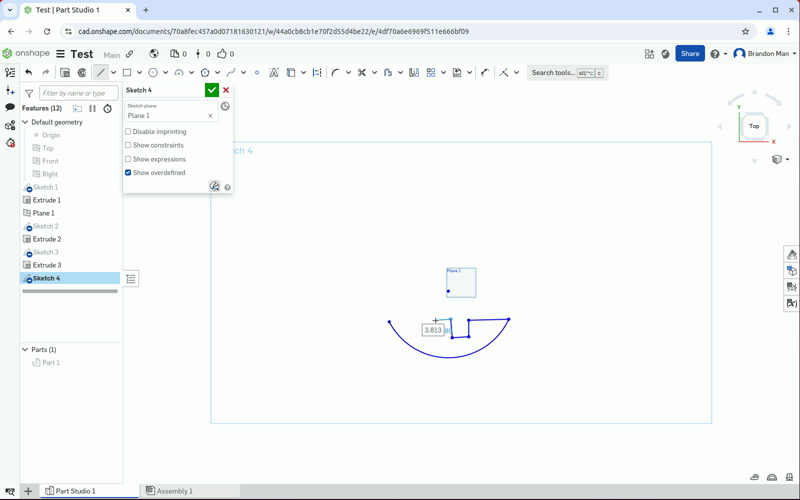
click(435, 320)
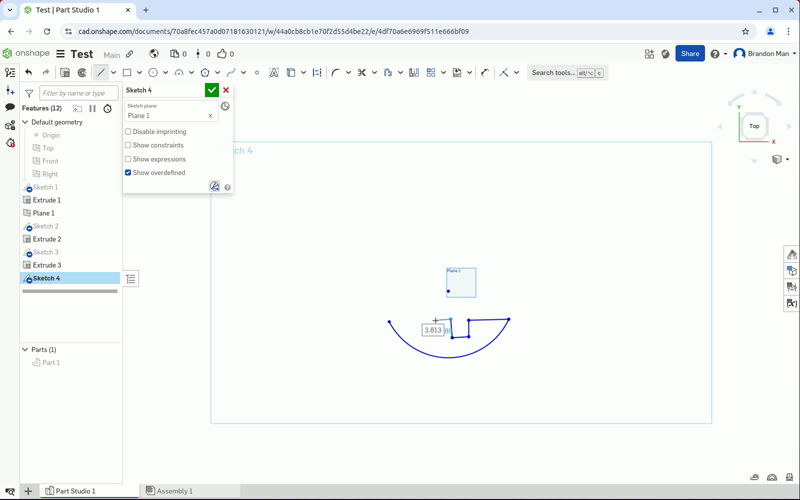
key_up(shift)
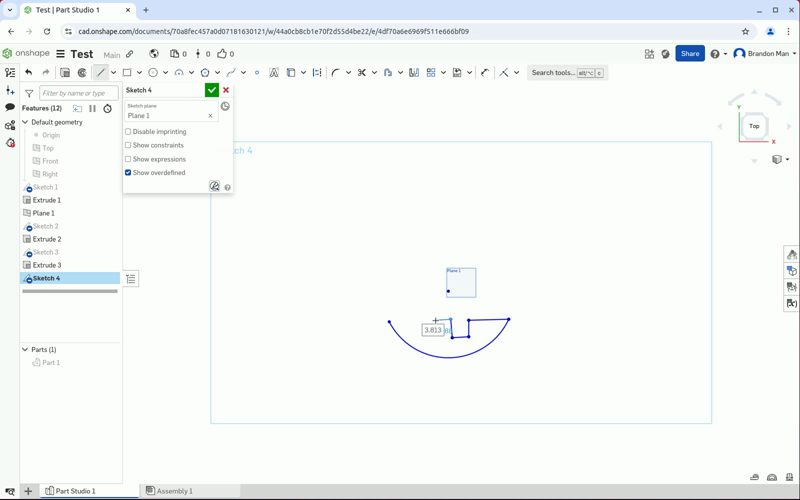
key_down(shift)
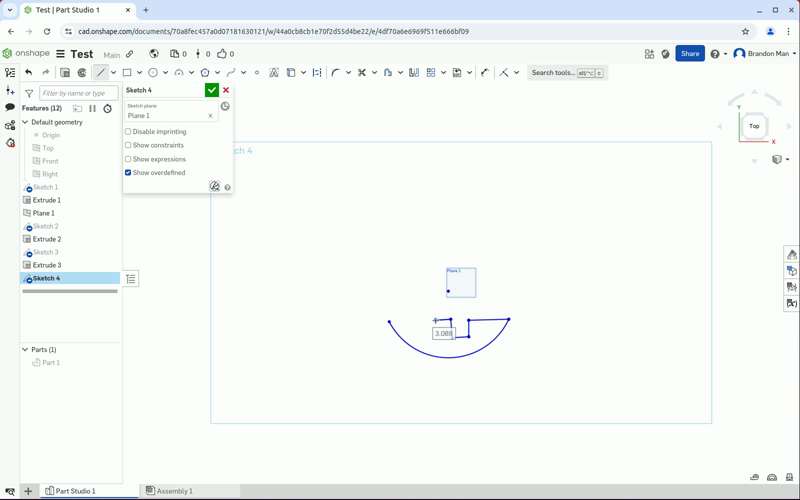
mouse_move(465, 320)
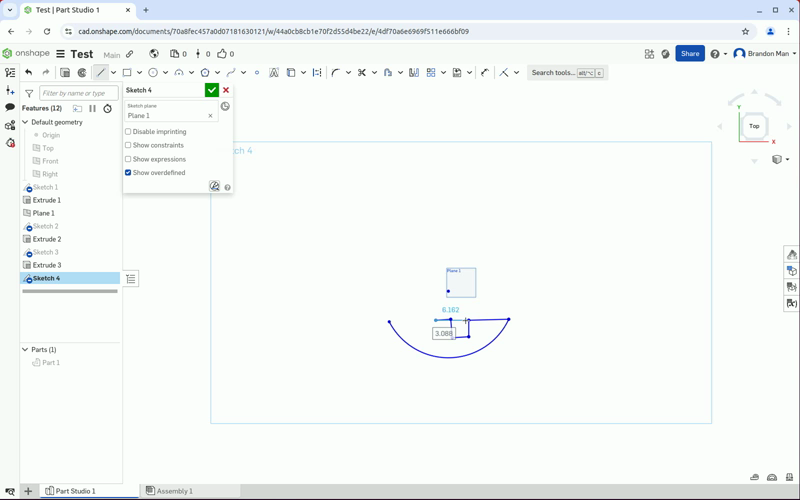
mouse_move(435, 333)
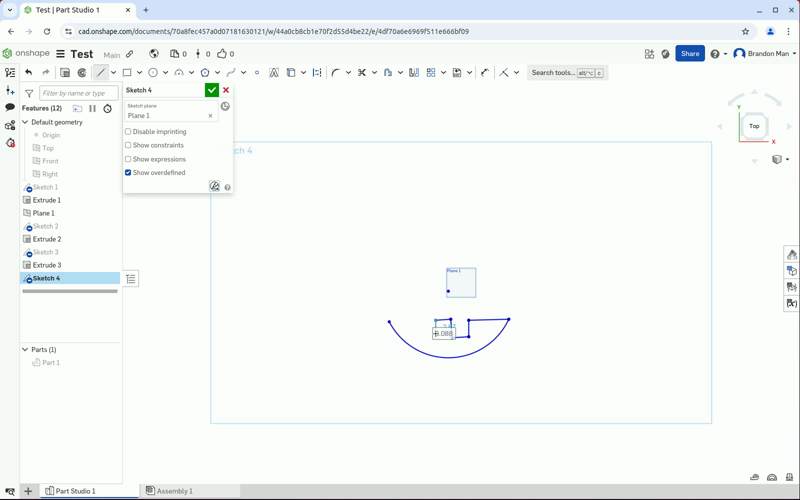
click(435, 333)
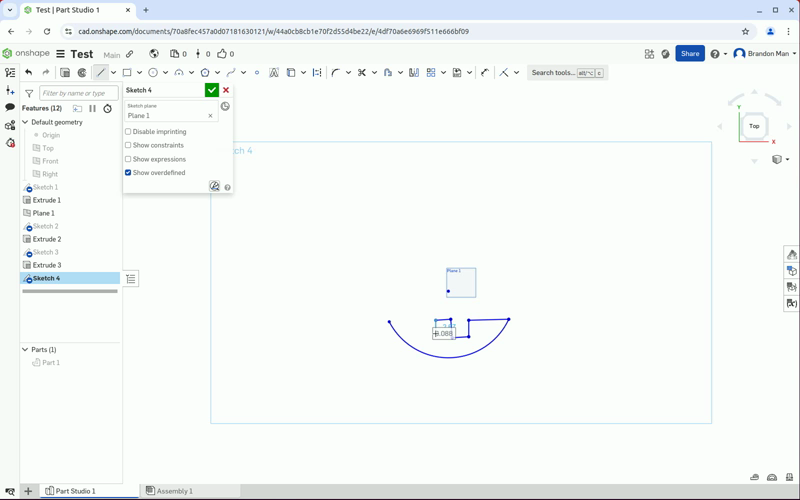
key_up(shift)
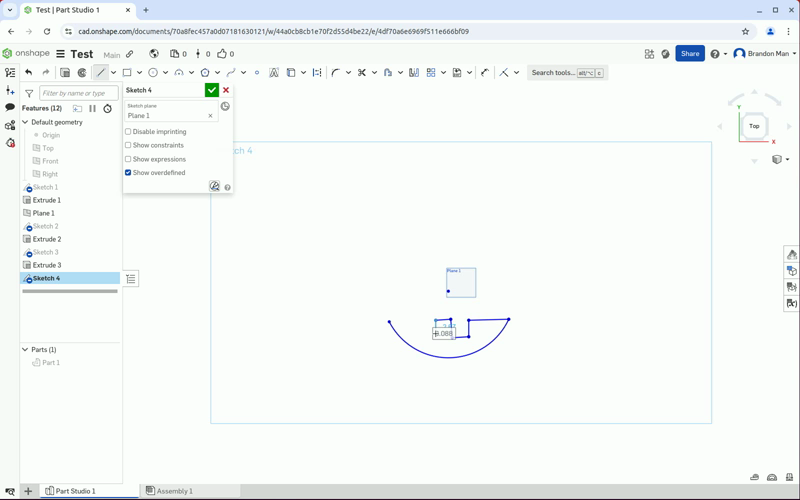
key_down(shift)
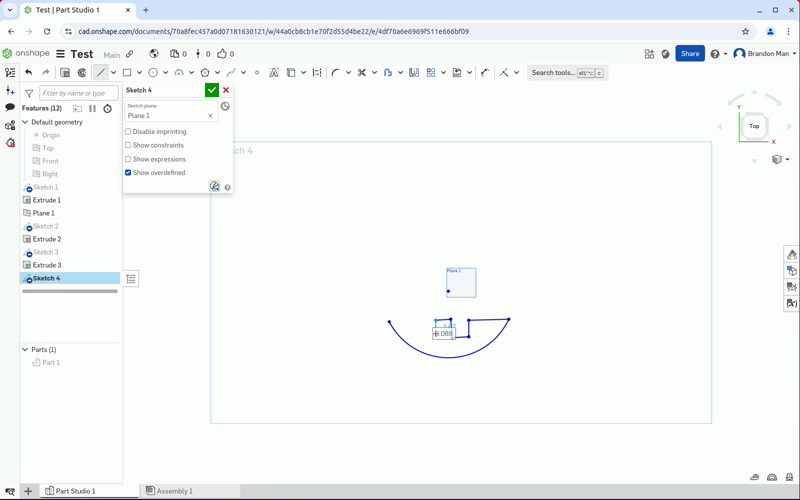
mouse_move(465, 333)
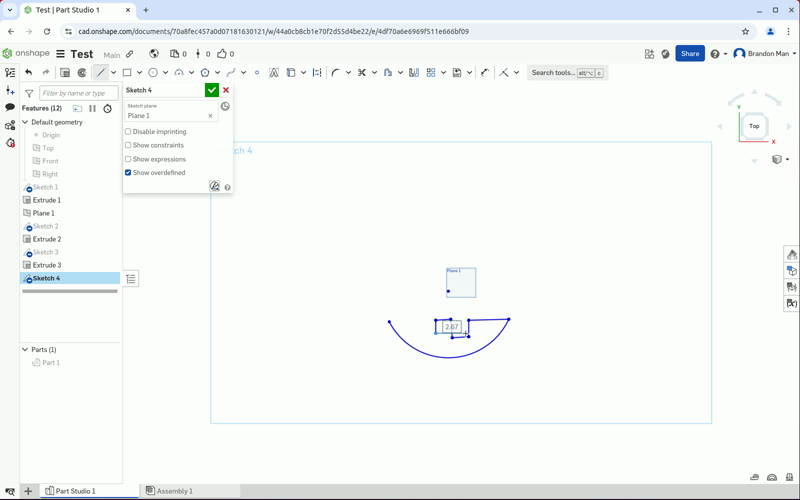
mouse_move(423, 333)
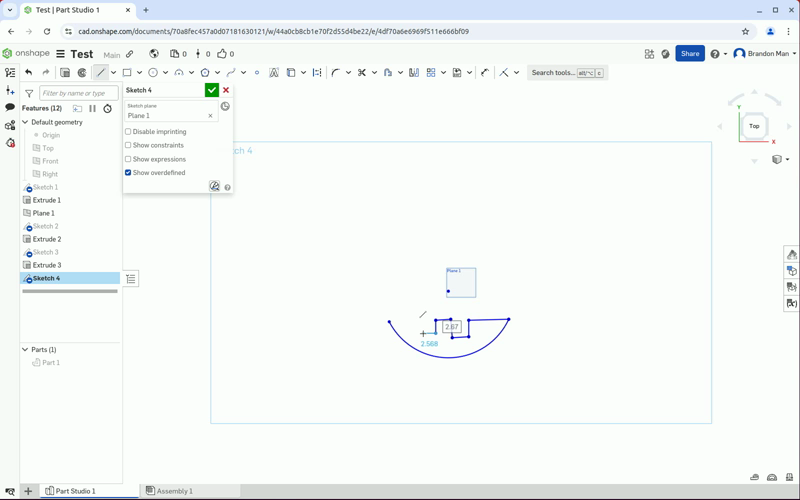
click(423, 333)
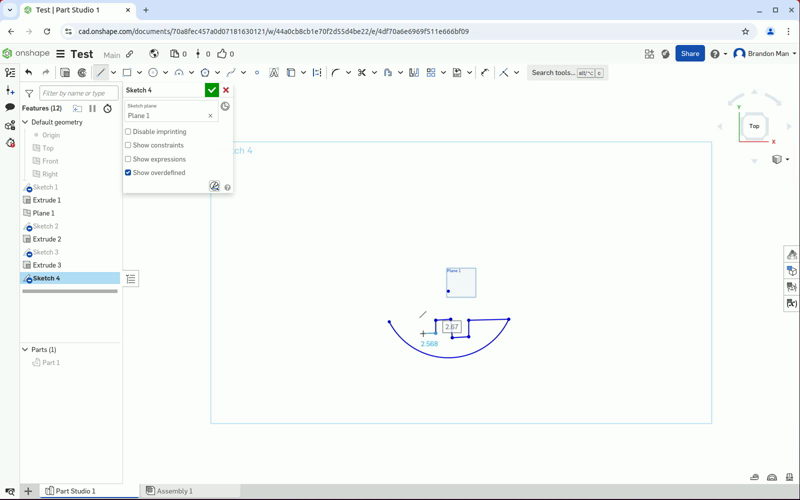
key_up(shift)
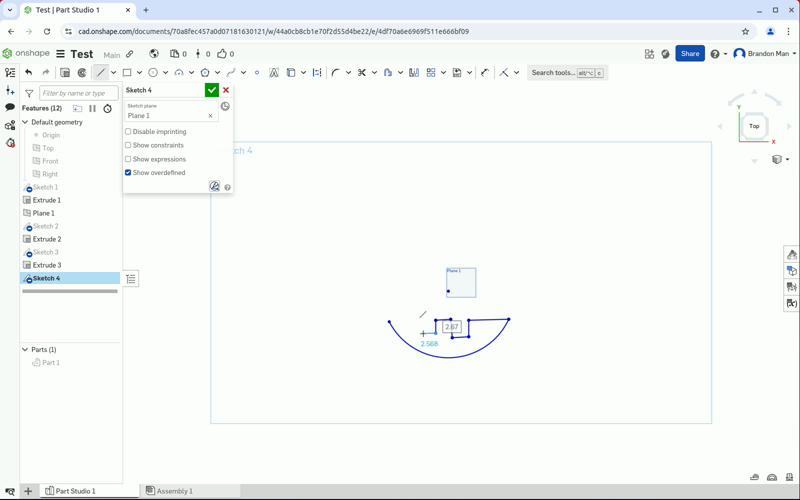
key_down(shift)
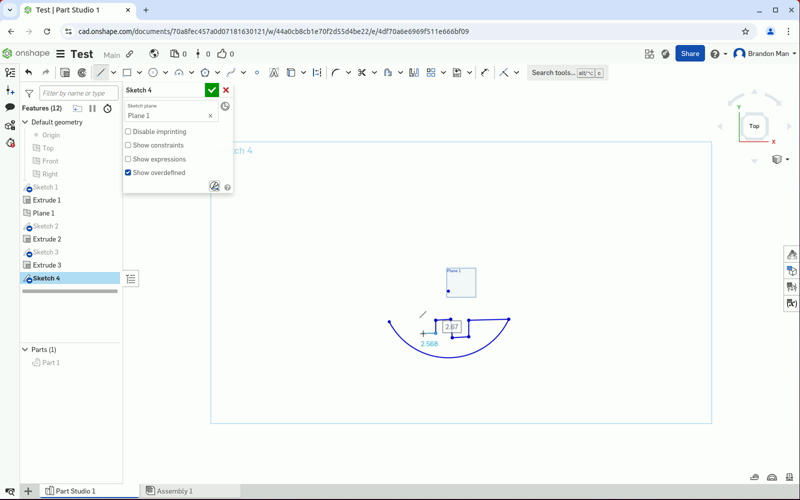
mouse_move(453, 333)
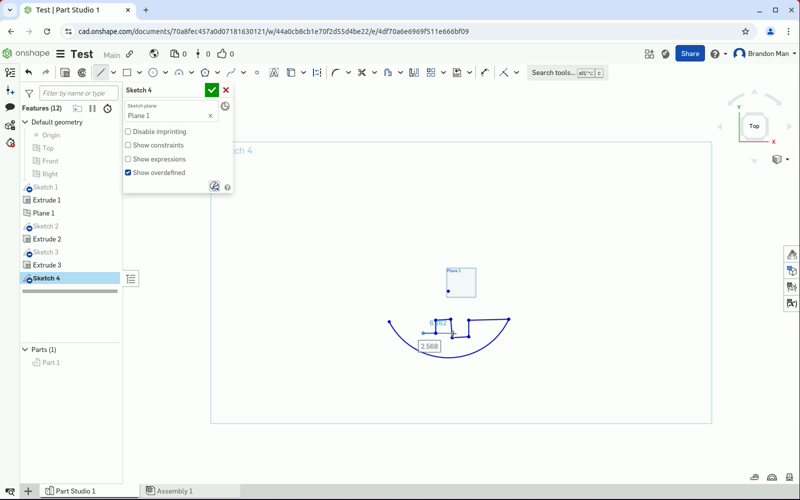
mouse_move(423, 320)
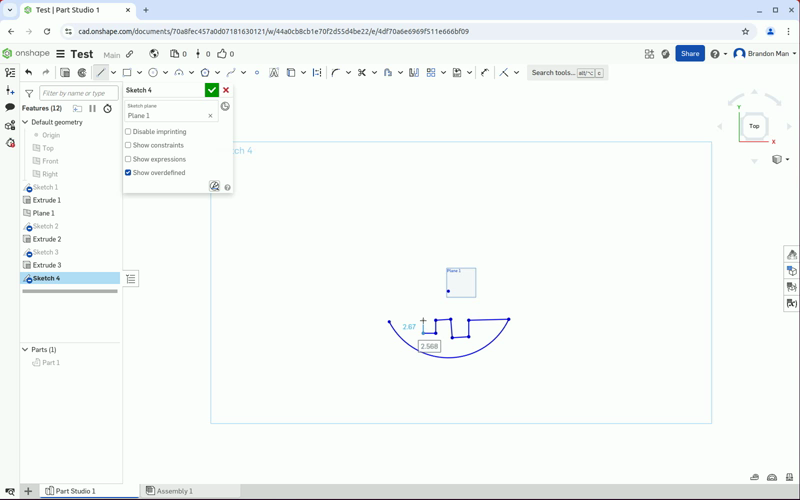
click(423, 320)
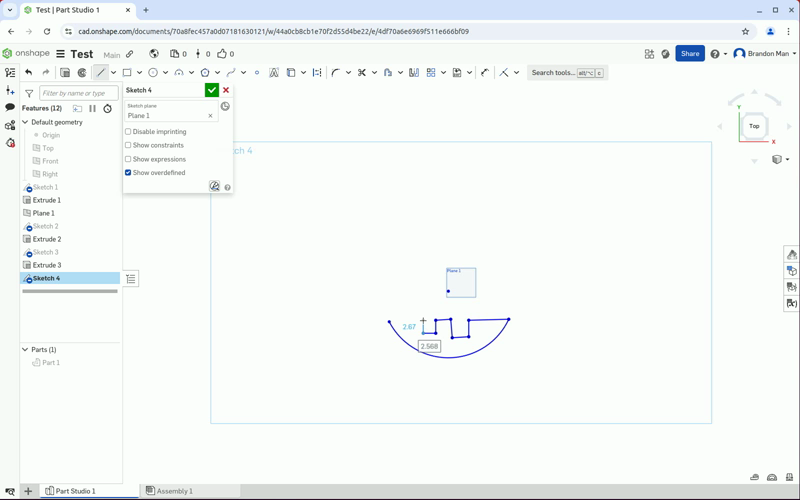
key_up(shift)
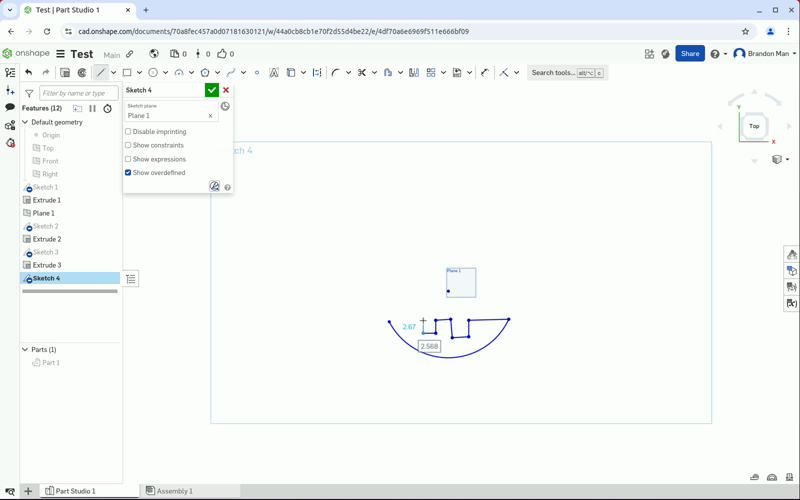
mouse_move(453, 320)
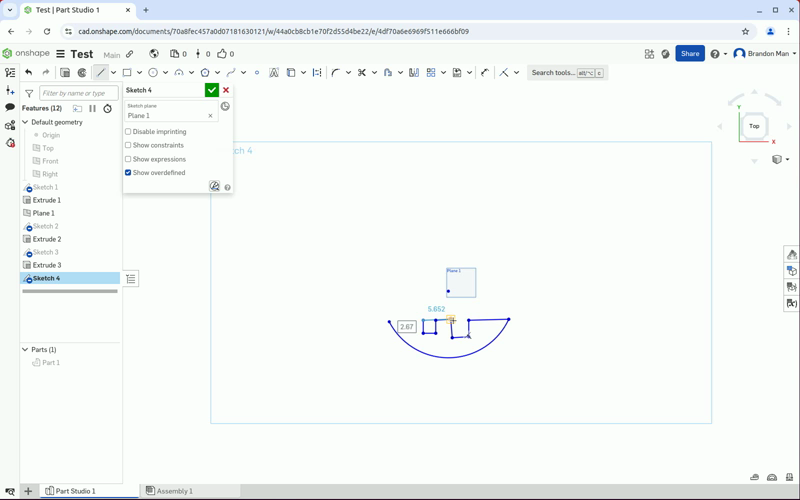
key_down(shift)
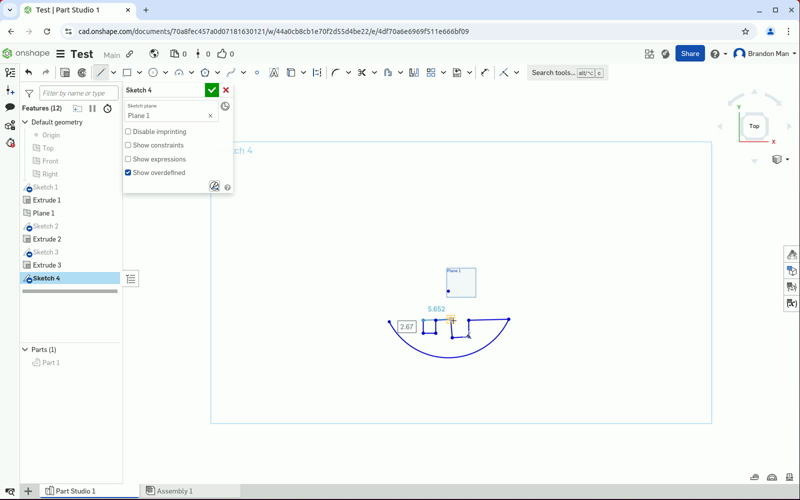
mouse_move(389, 321)
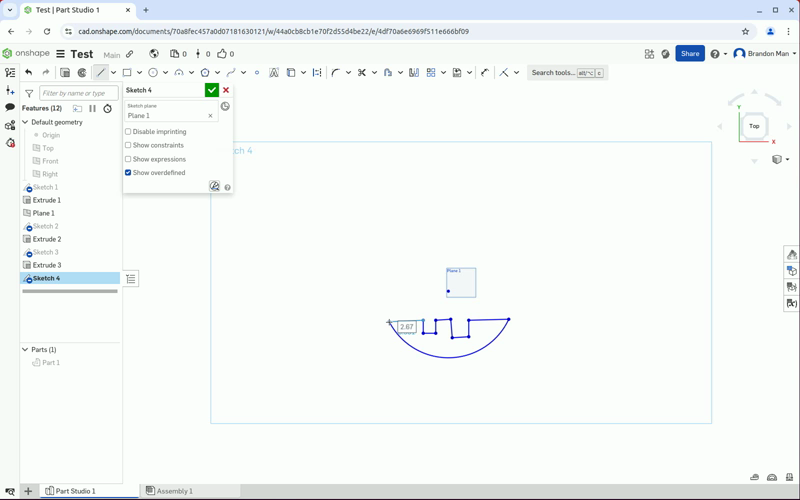
key_up(shift)
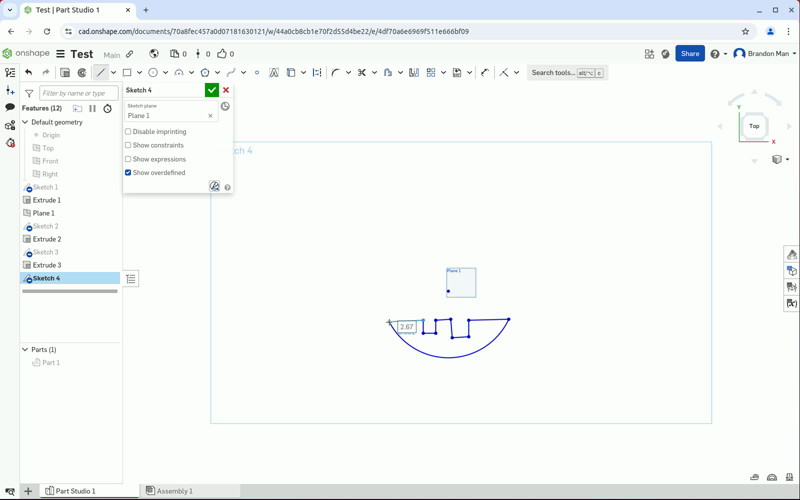
click(389, 321)
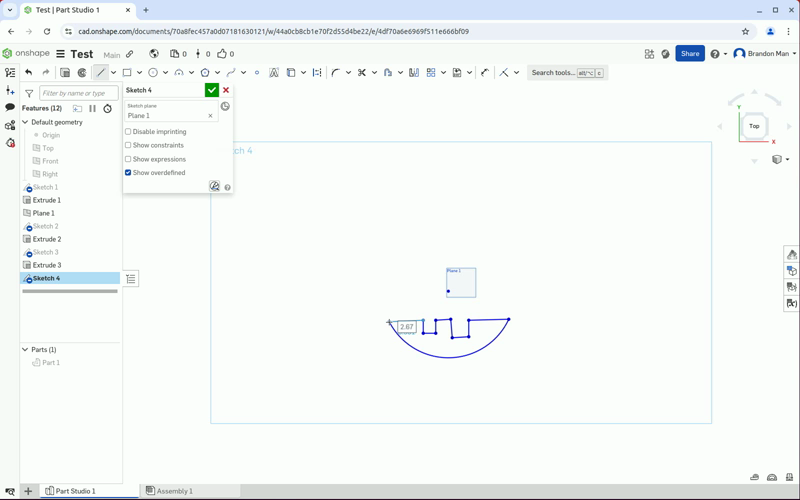
key(esc)
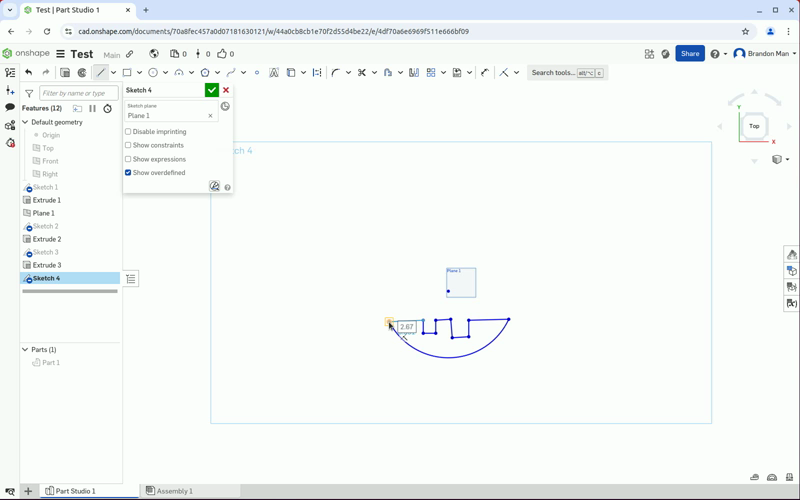
mouse_move(403, 330)
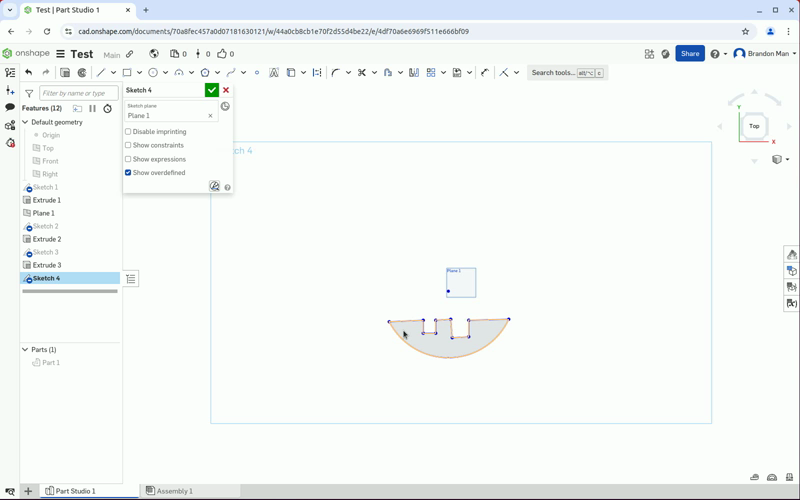
click(403, 330)
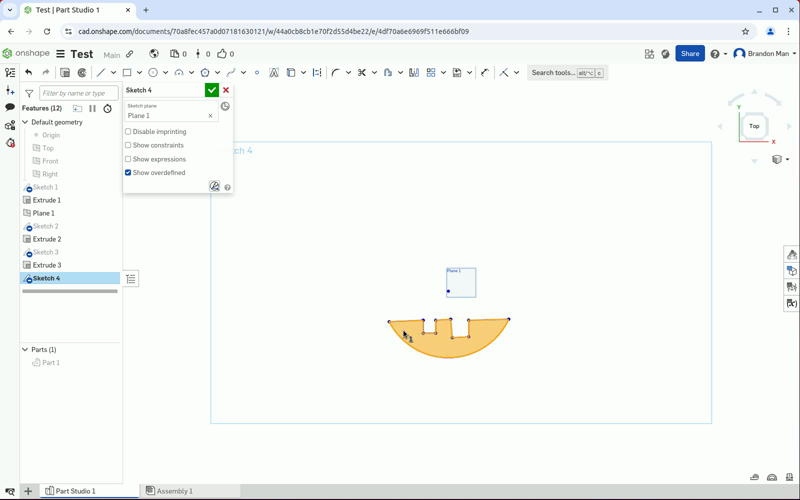
mouse_move(73, 352)
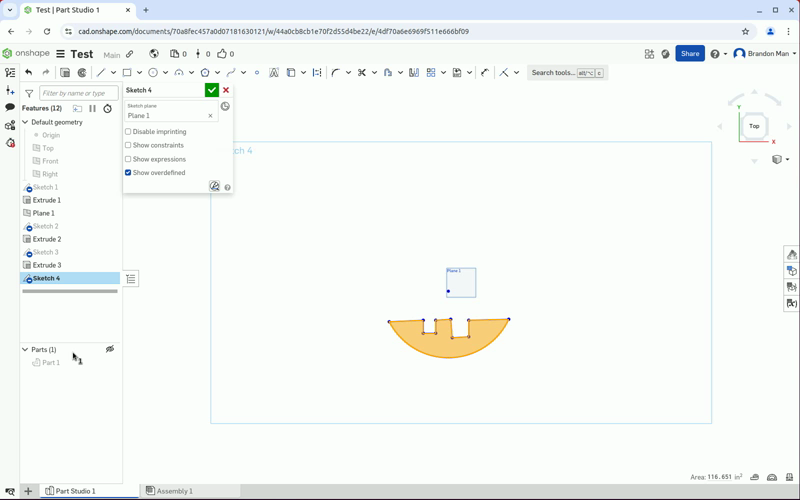
key(shift+y)
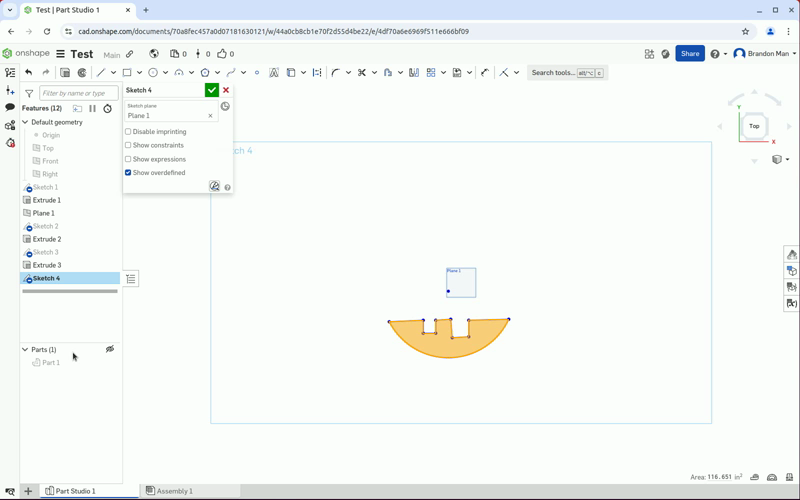
key(shift+e)
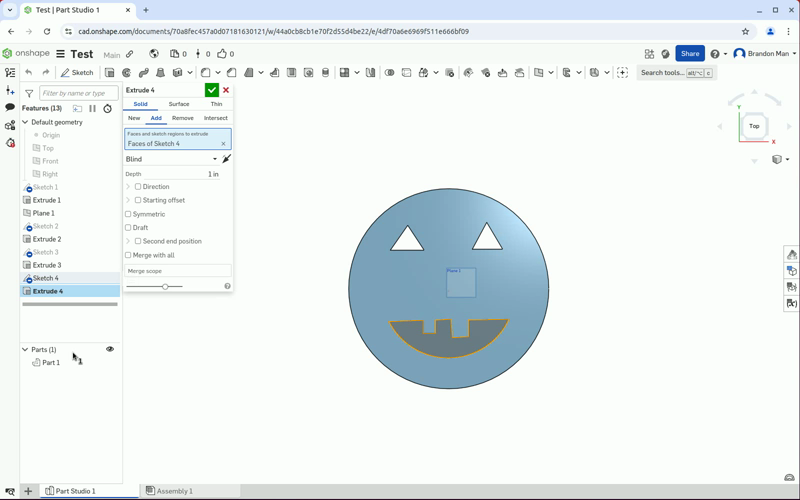
mouse_move(143, 106)
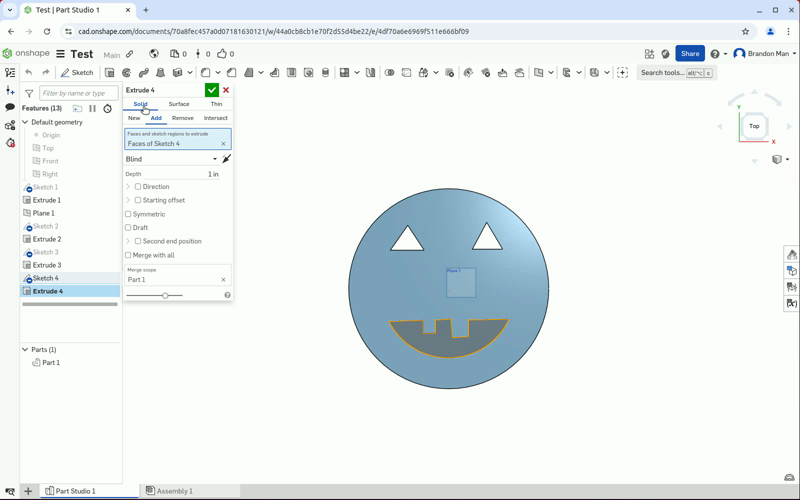
click(143, 106)
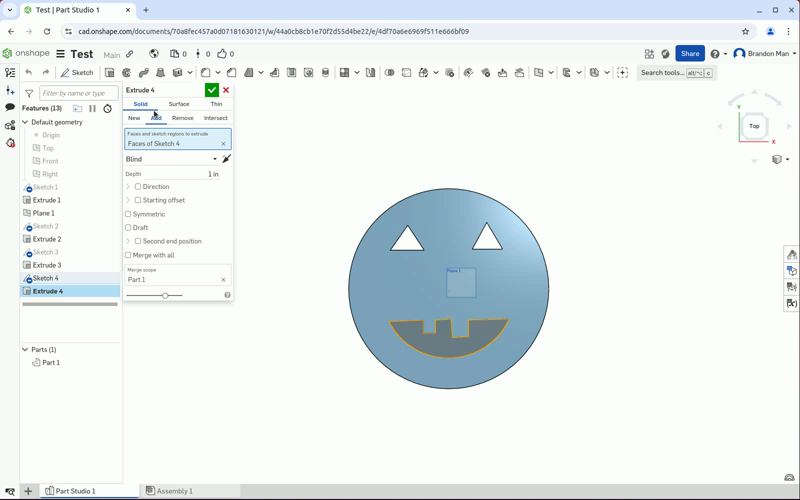
mouse_move(186, 120)
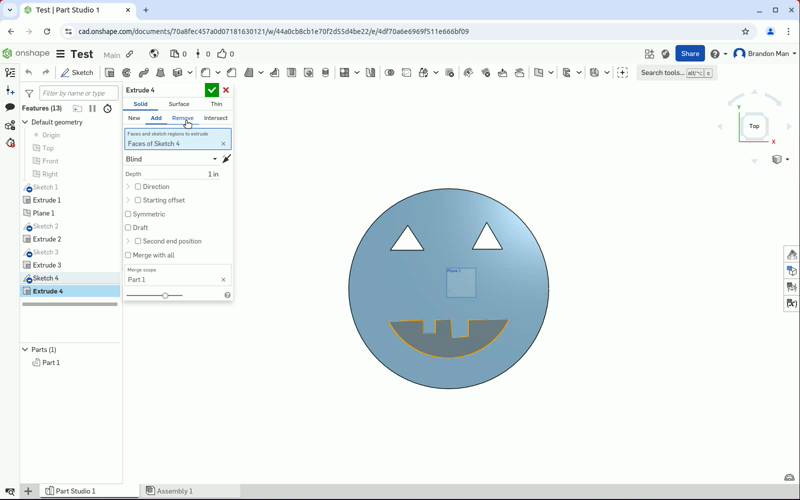
click(186, 120)
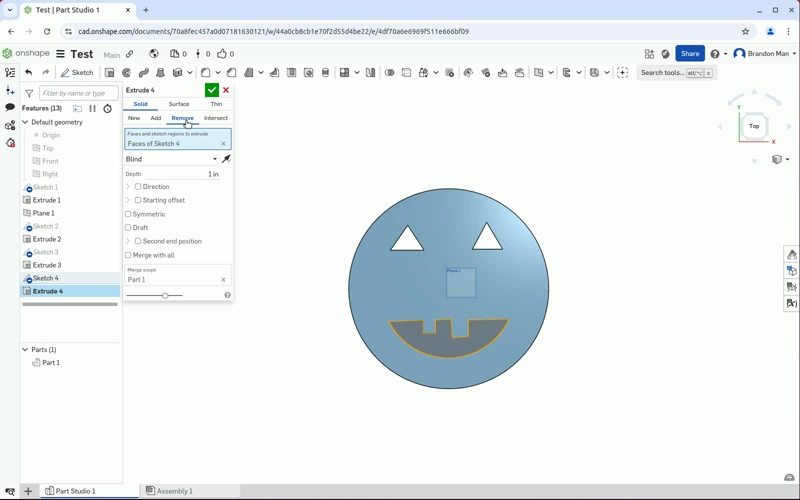
key(tab, 4)
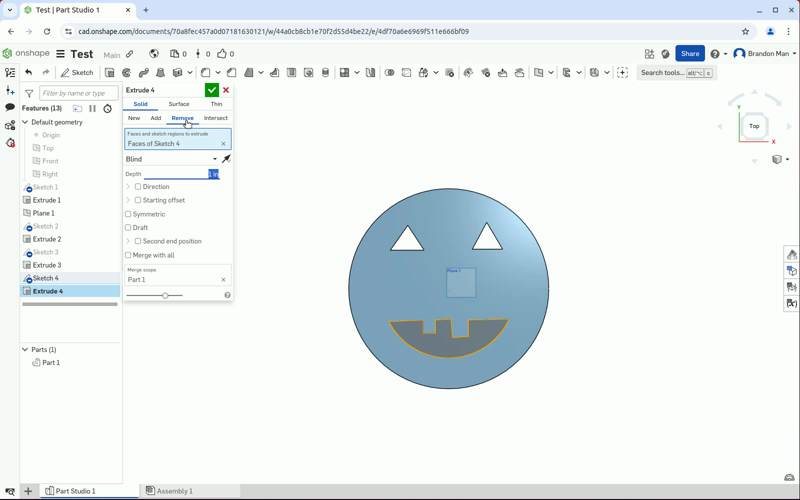
text(3.851)
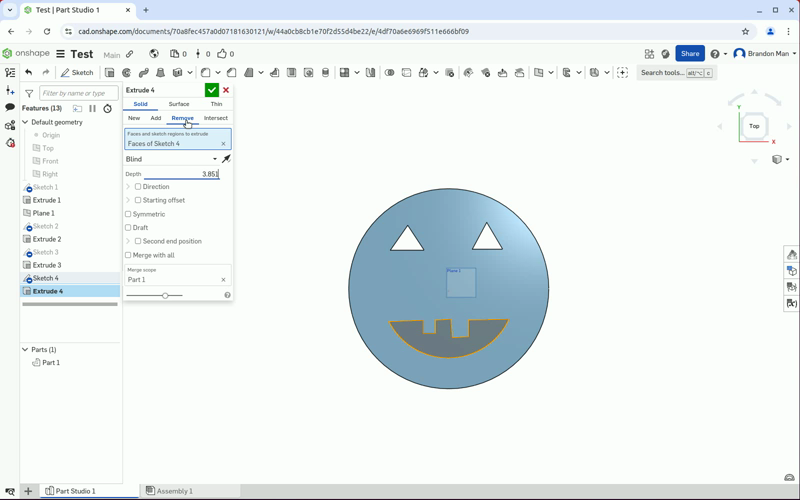
key(tab, 6)
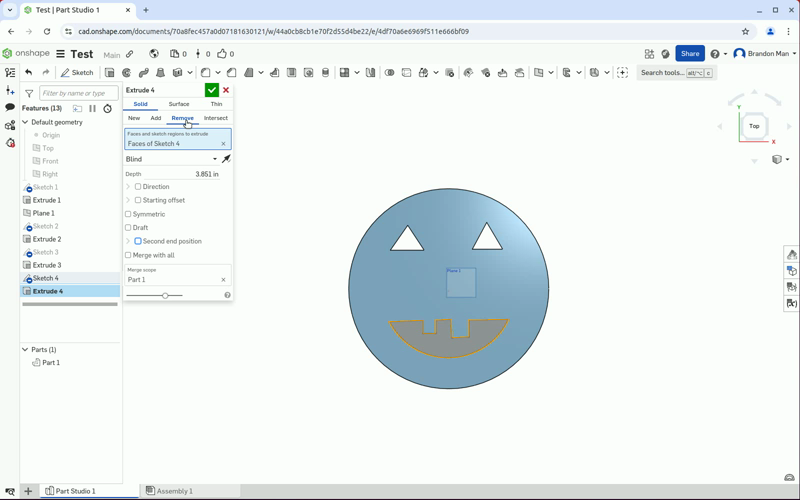
key(space)
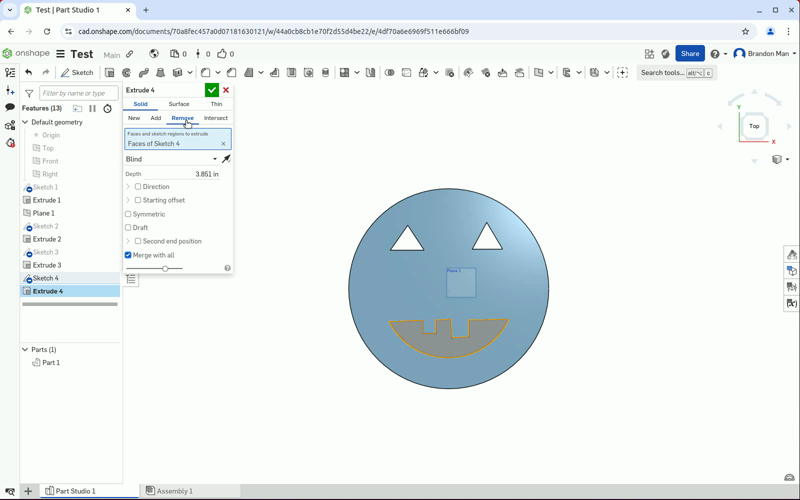
key(enter)
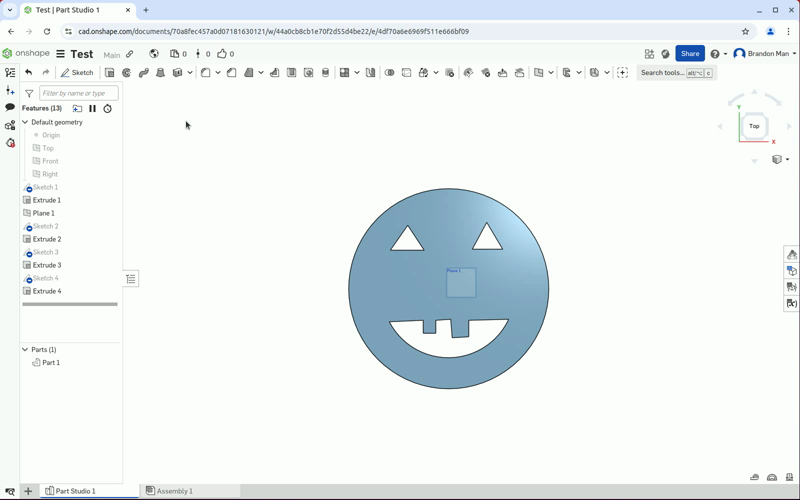
key(shift+h)
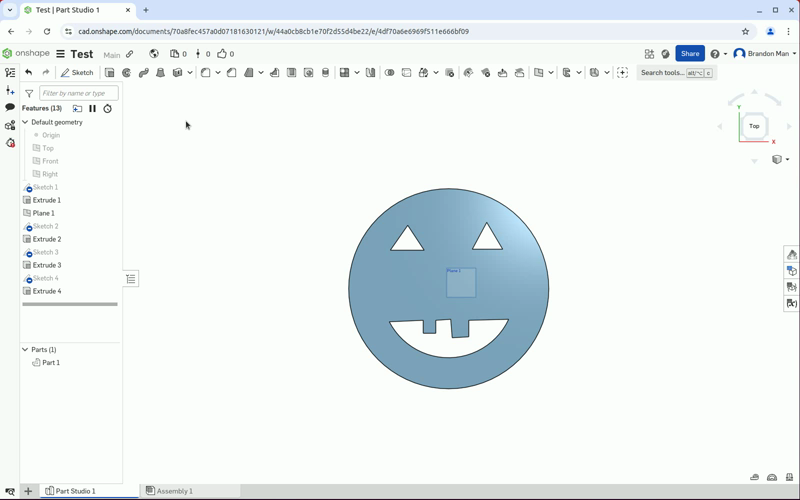
key(shift+h)
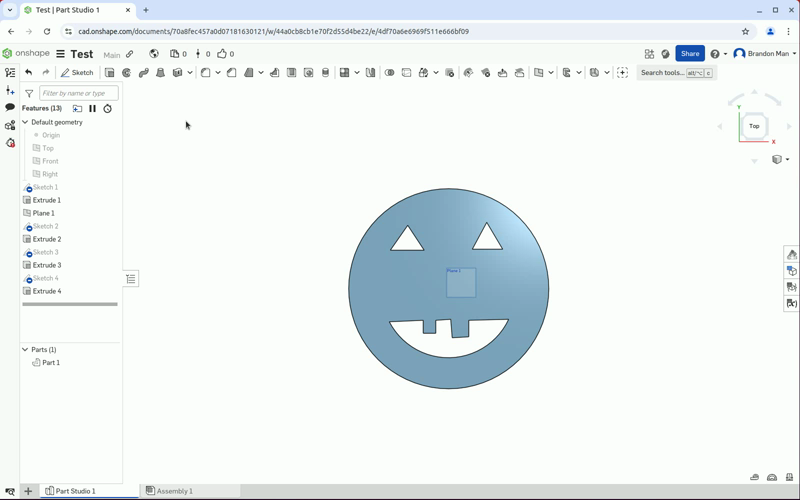
mouse_move(73, 189)
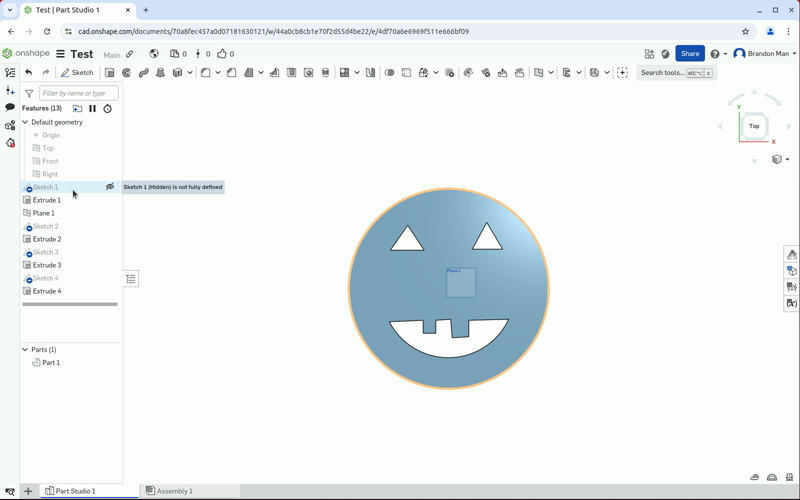
click(73, 189)
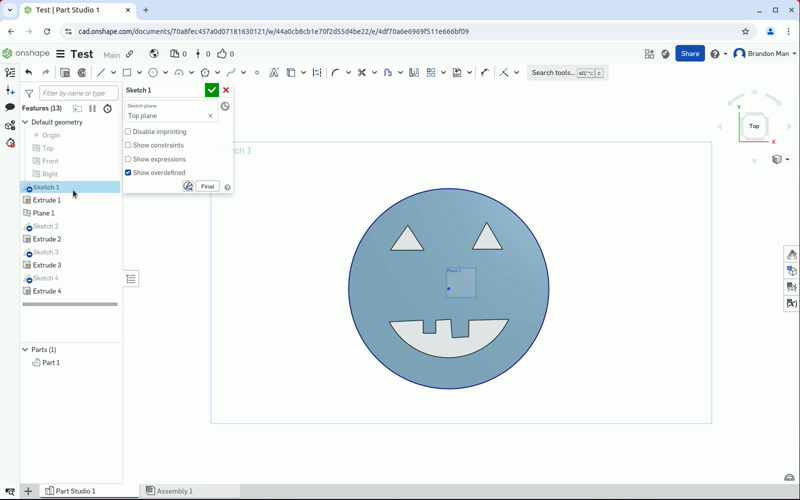
mouse_move(229, 92)
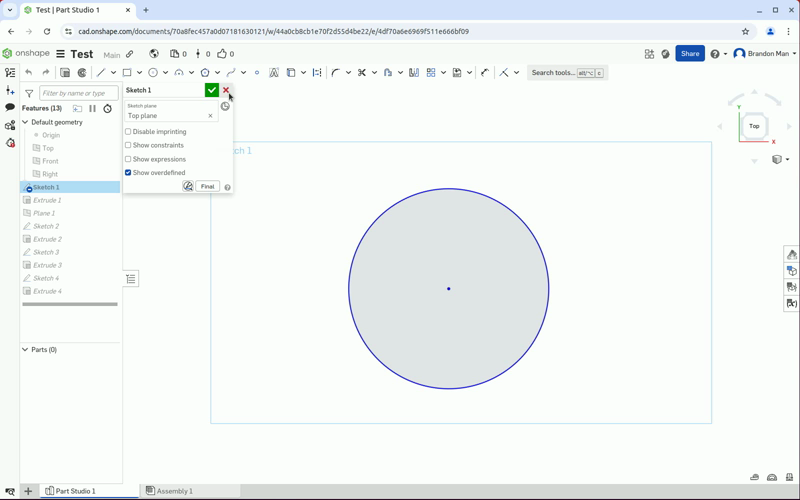
click(229, 92)
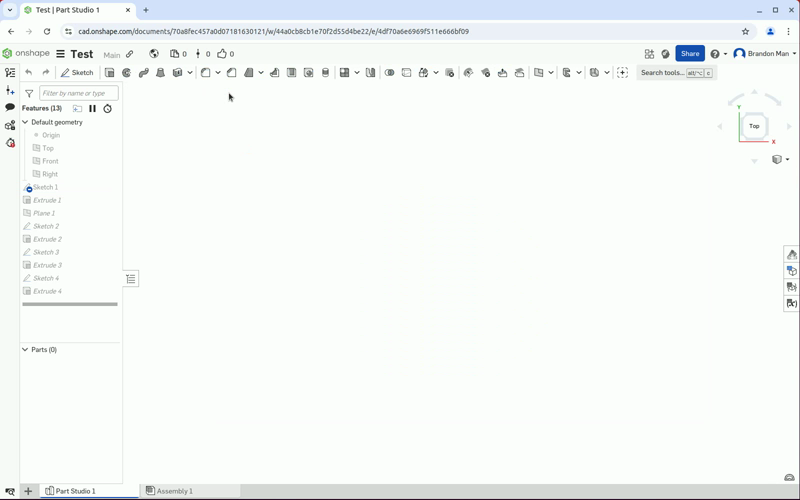
key(shift+s)
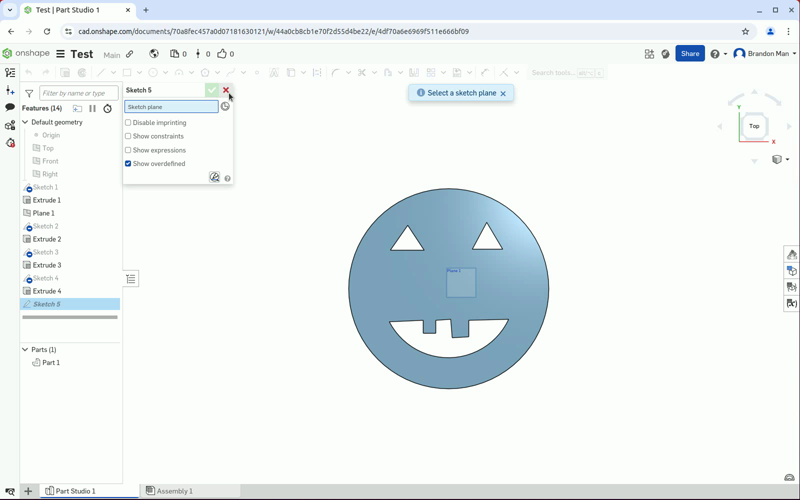
mouse_move(73, 215)
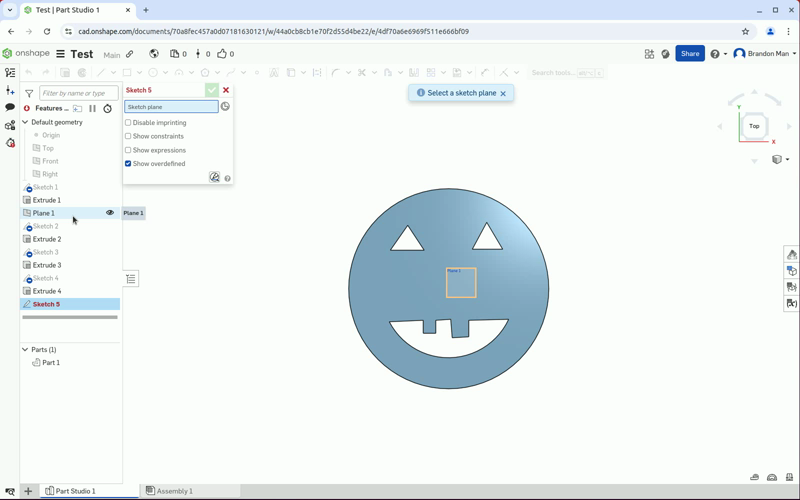
click(73, 215)
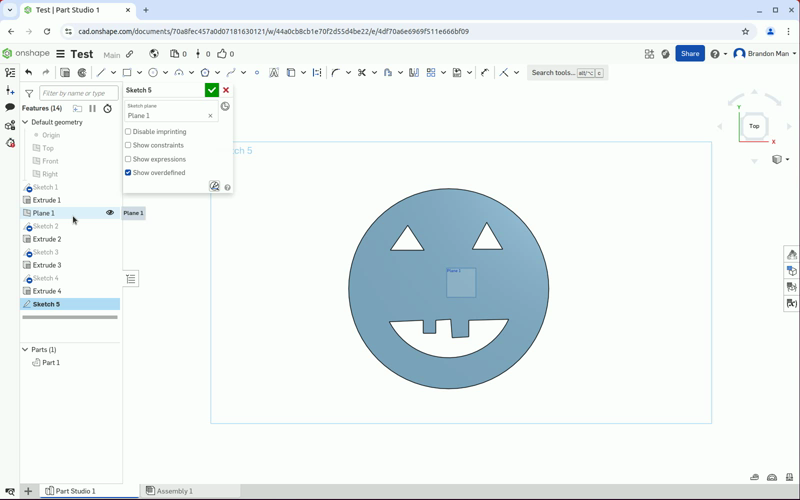
mouse_move(73, 352)
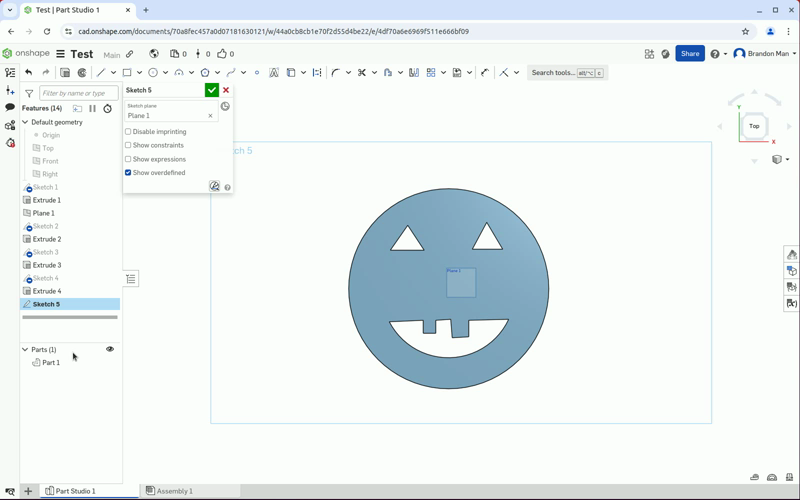
key(y)
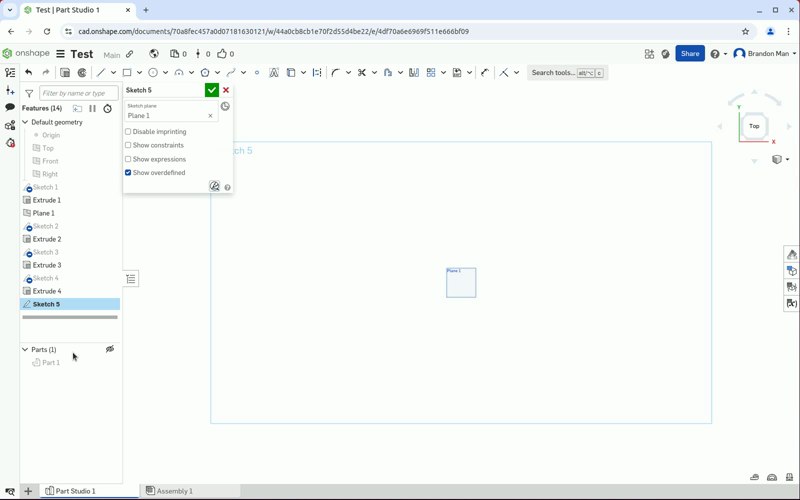
key(l)
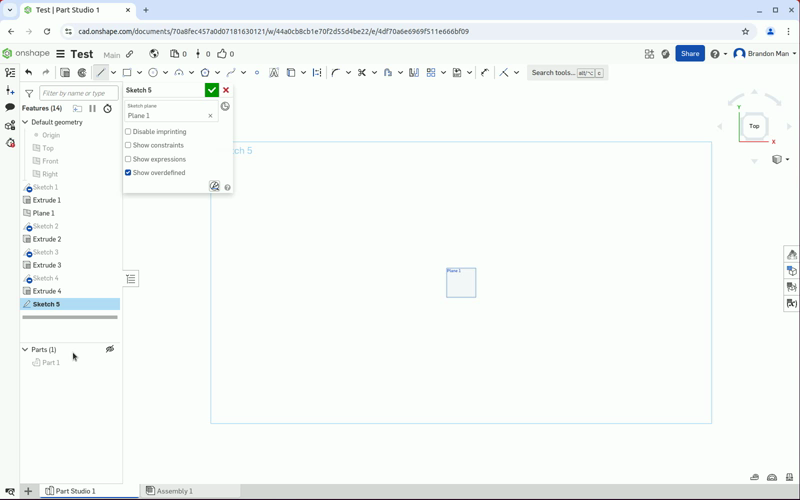
key_down(shift)
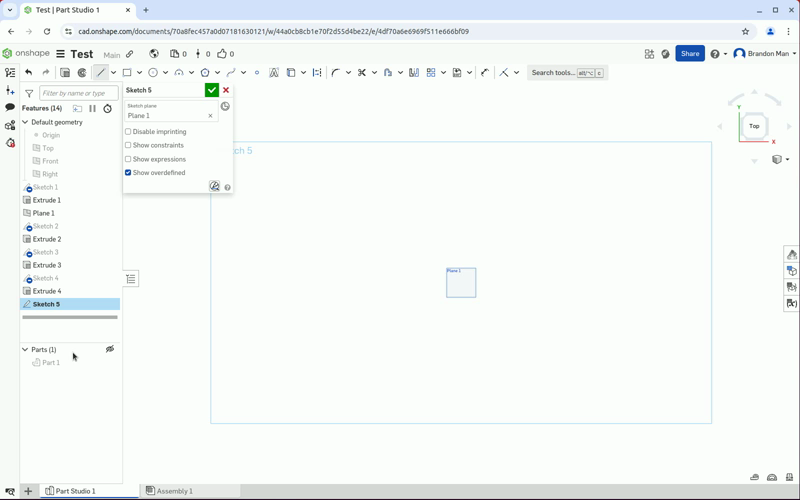
mouse_move(431, 292)
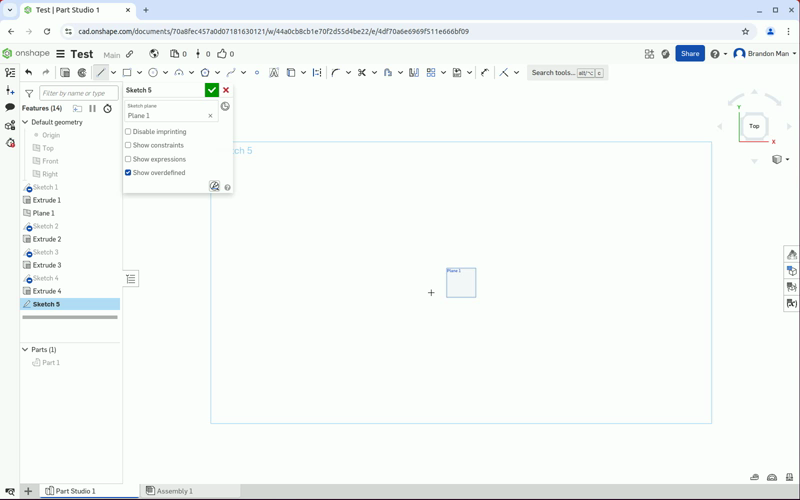
click(431, 292)
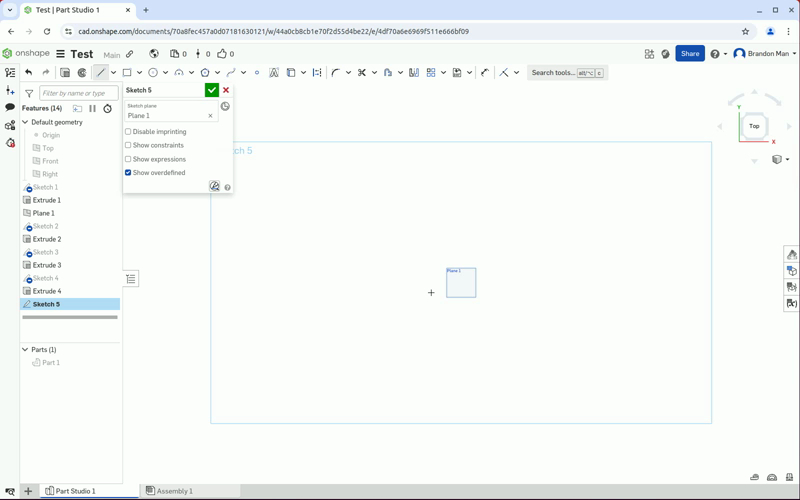
key_up(shift)
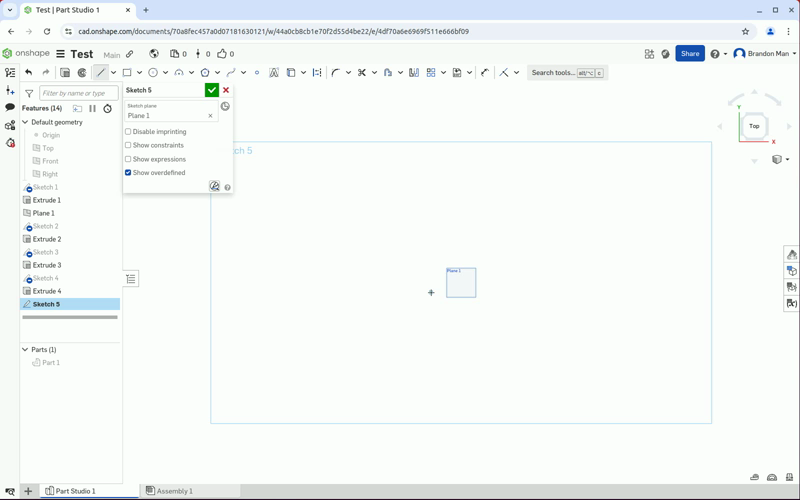
key_down(shift)
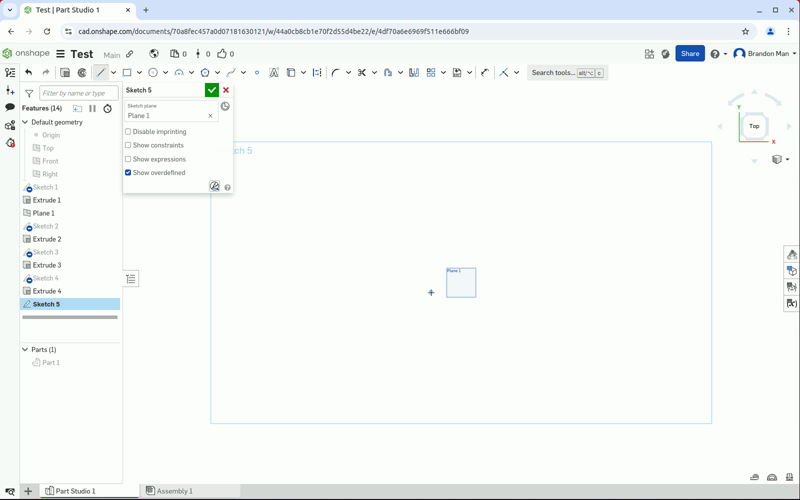
mouse_move(461, 292)
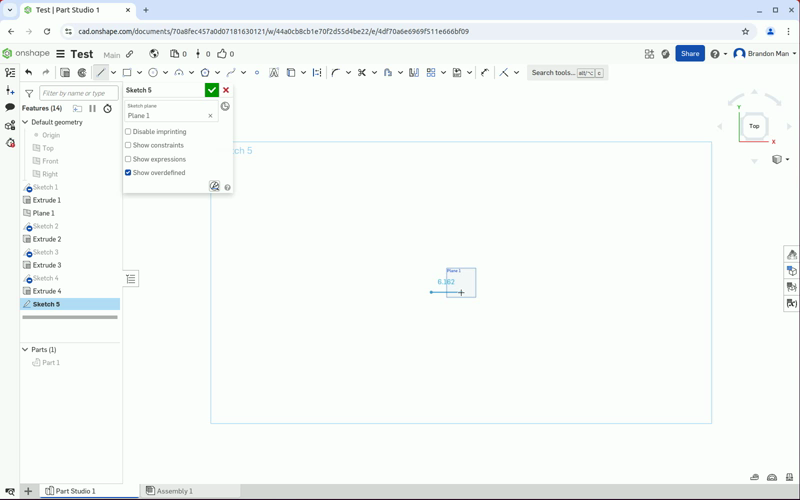
mouse_move(456, 292)
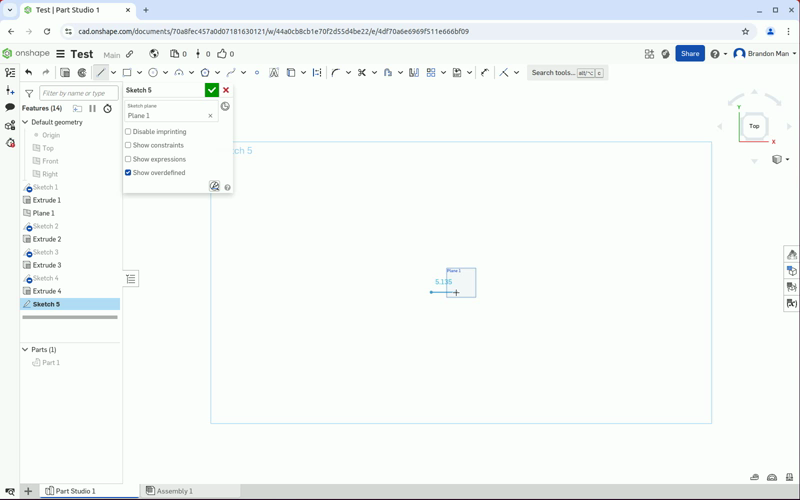
click(456, 292)
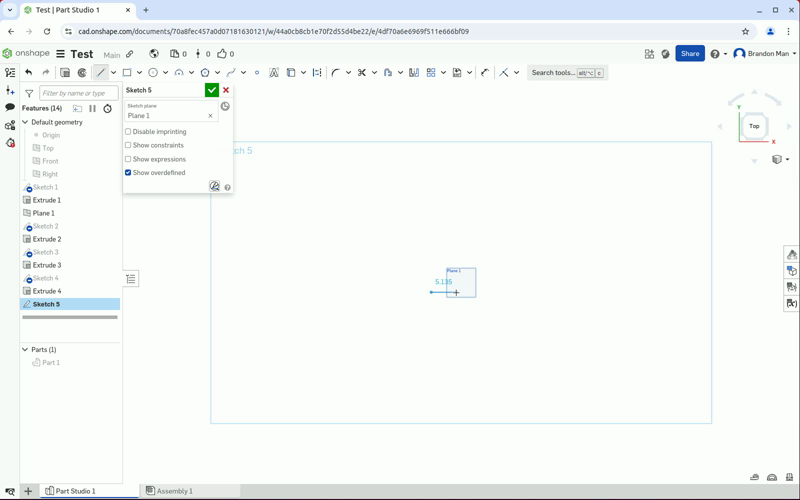
key_up(shift)
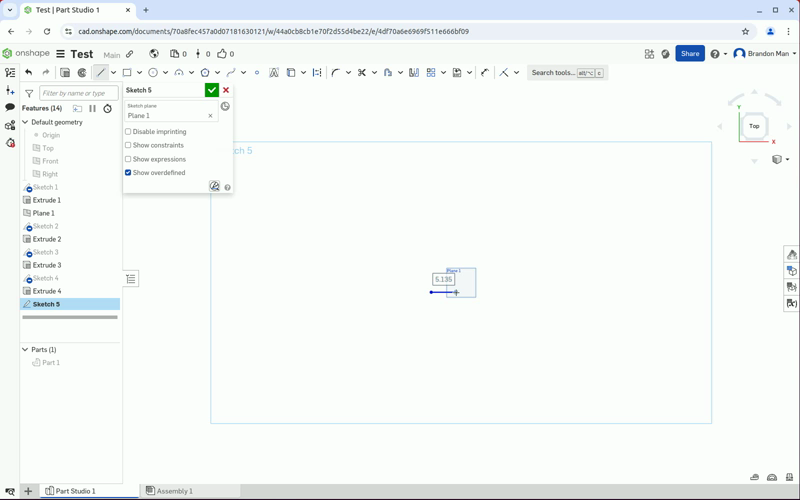
key_down(shift)
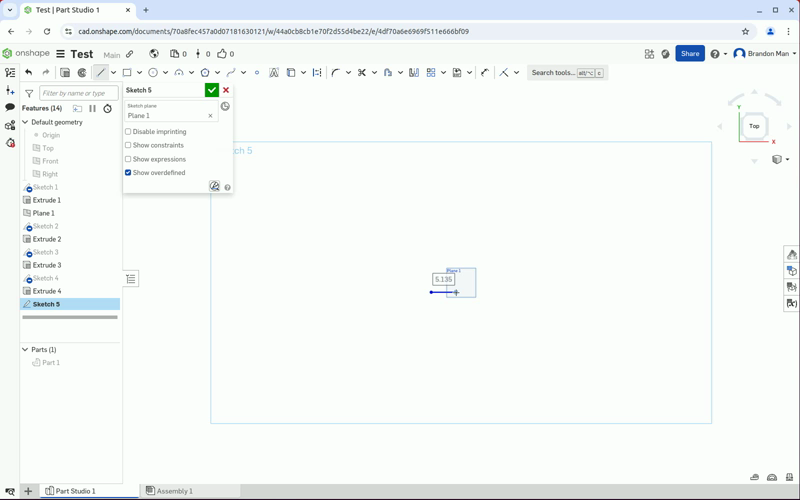
mouse_move(486, 292)
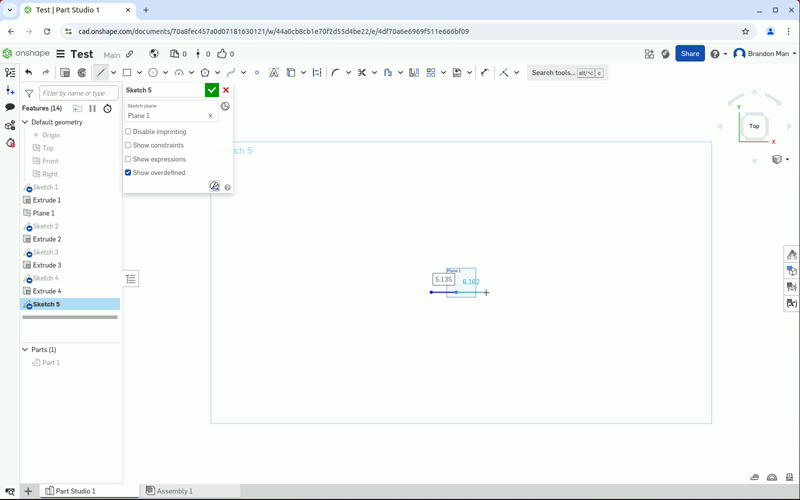
mouse_move(444, 271)
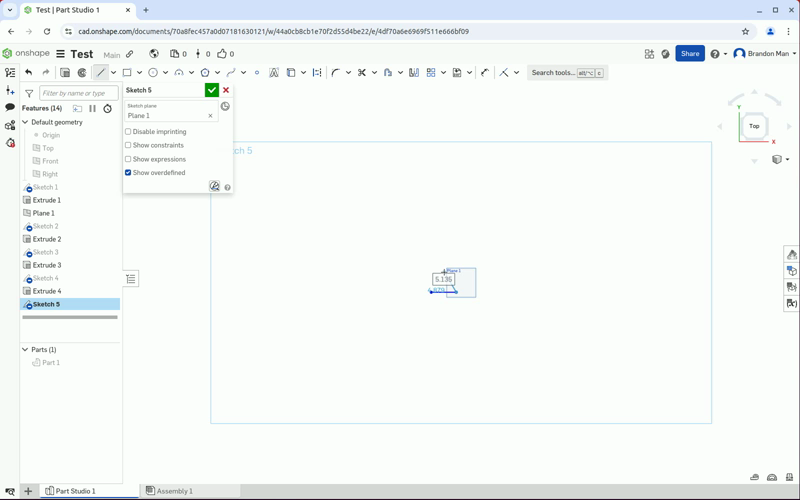
click(444, 271)
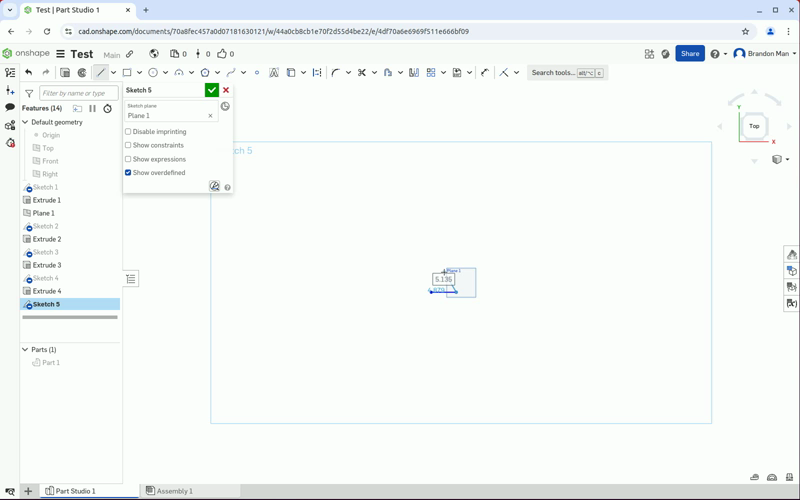
key_up(shift)
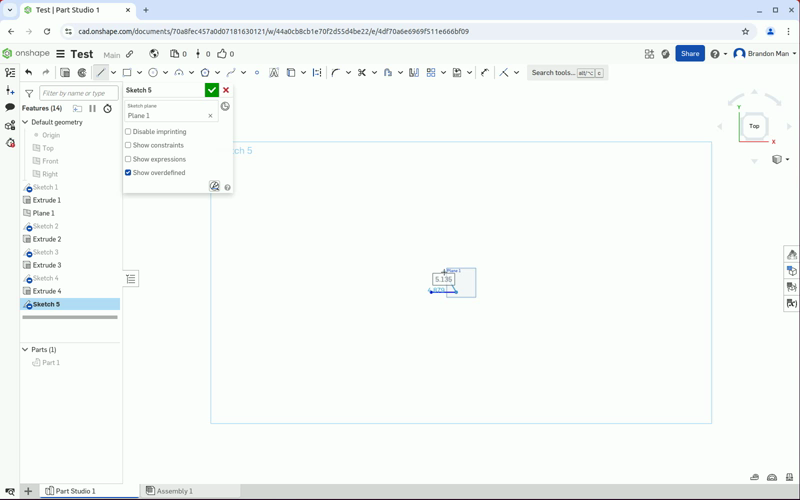
mouse_move(474, 271)
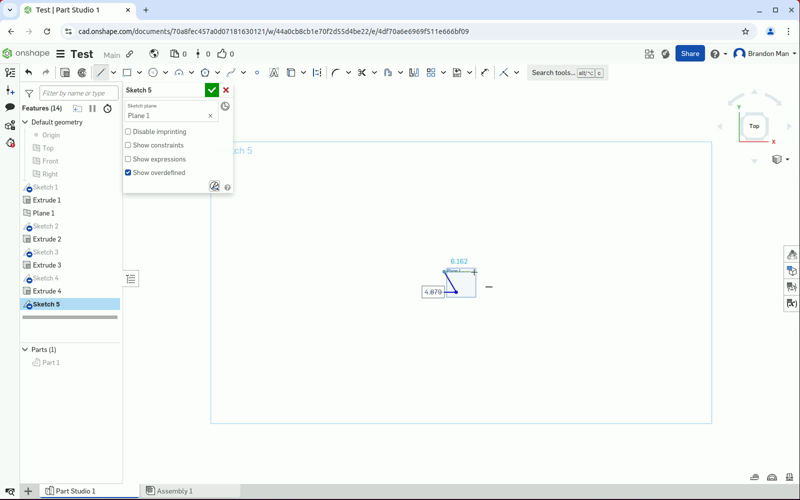
key_down(shift)
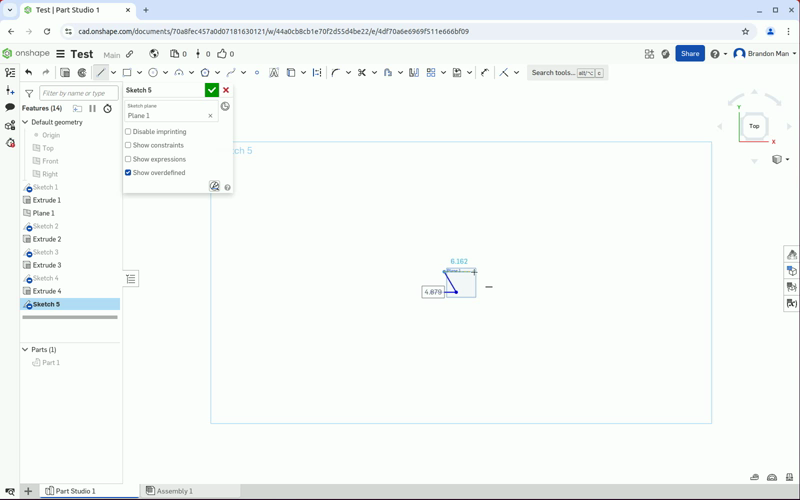
mouse_move(431, 292)
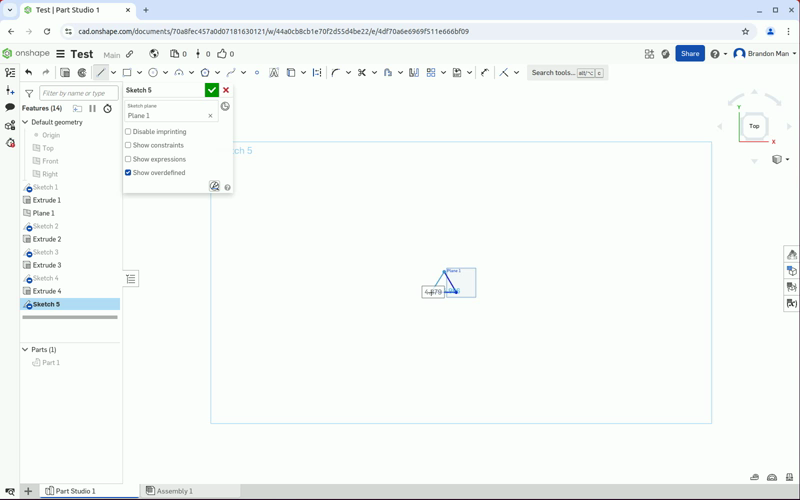
key_up(shift)
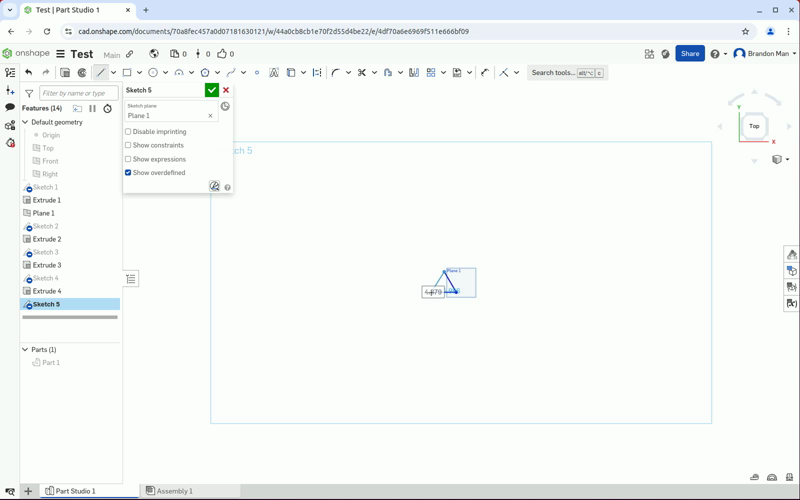
click(431, 292)
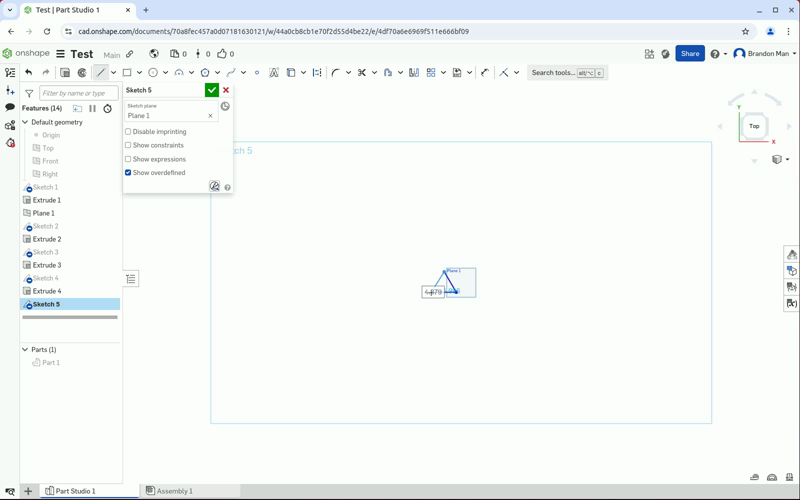
key(esc)
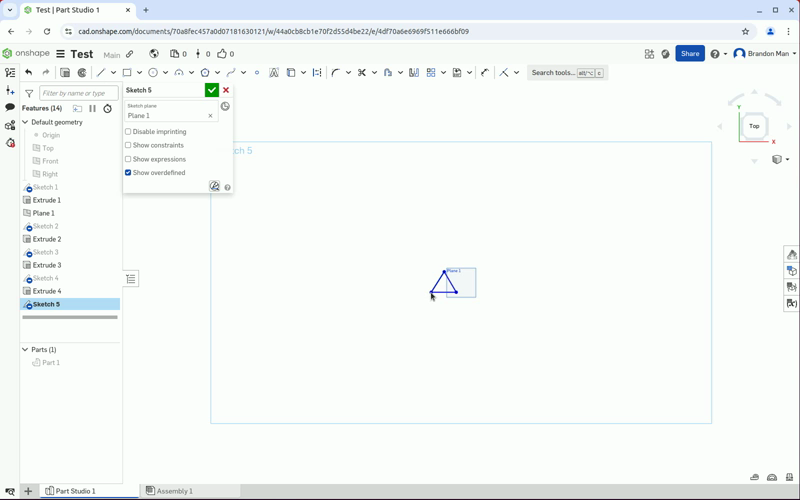
mouse_move(449, 286)
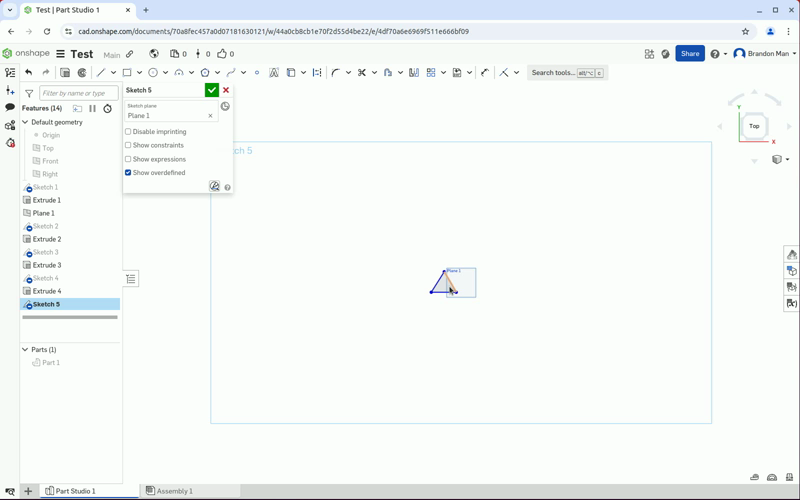
scroll(6)
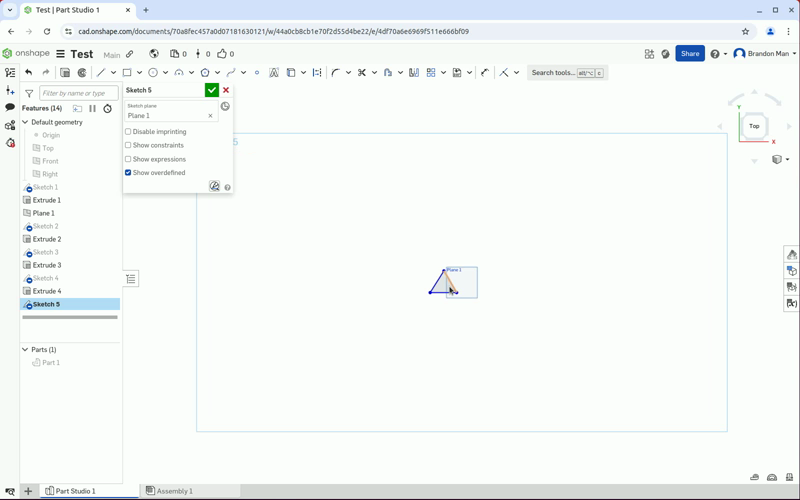
scroll(6)
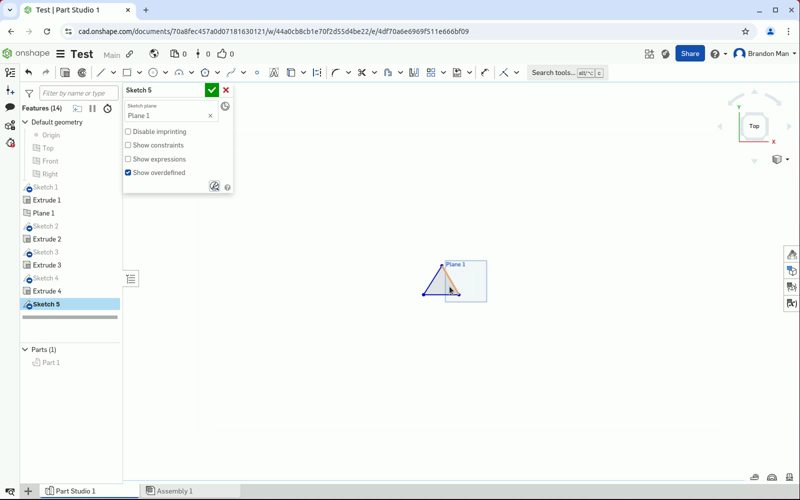
scroll(6)
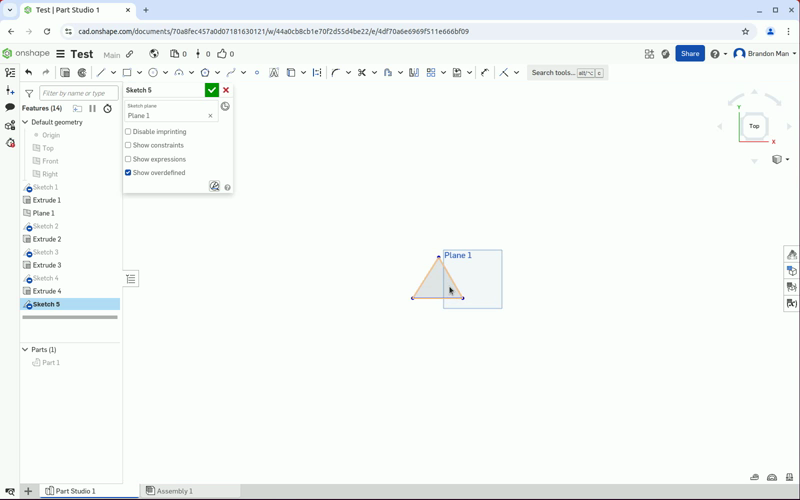
scroll(6)
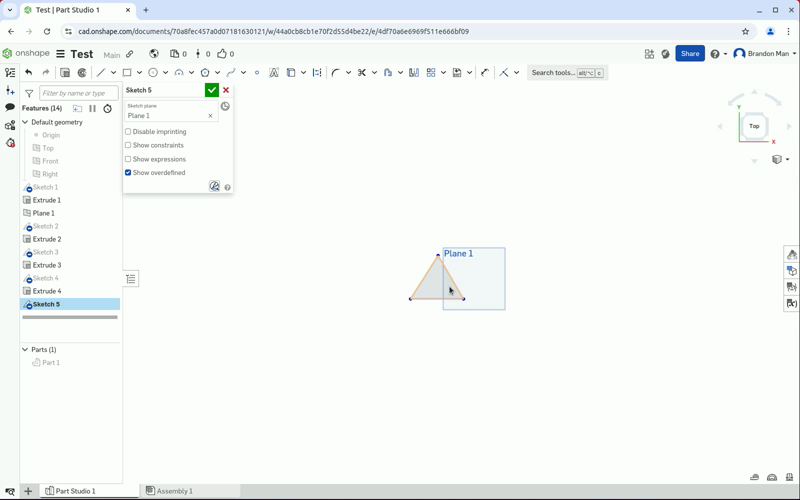
scroll(6)
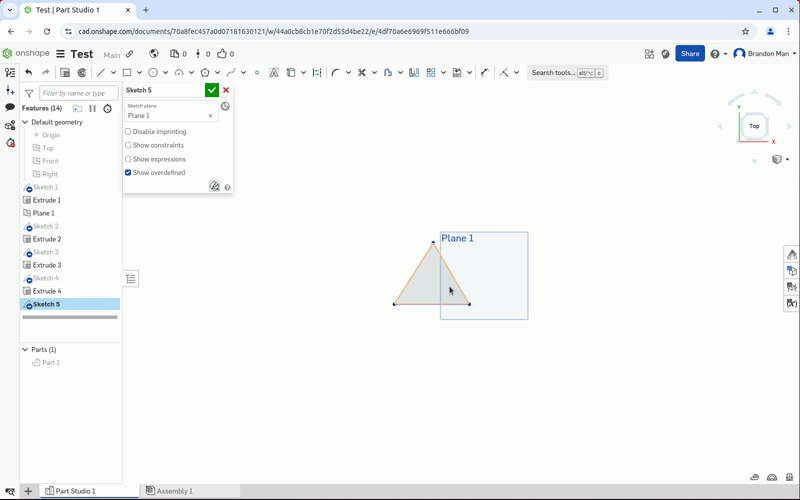
scroll(6)
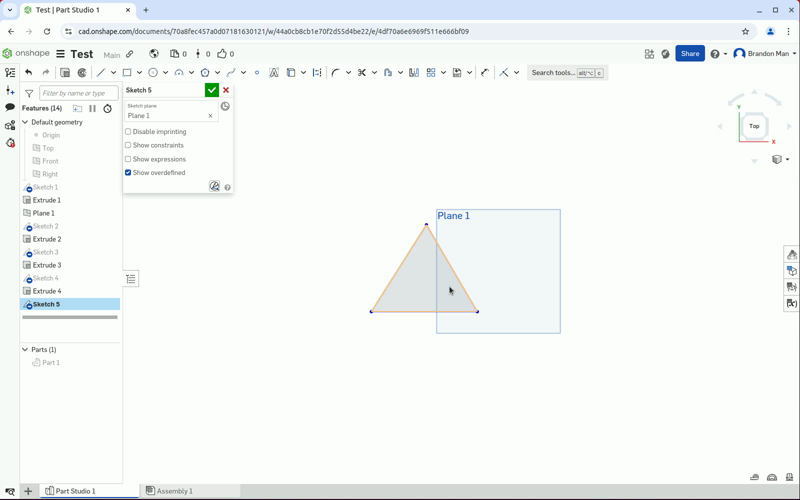
scroll(6)
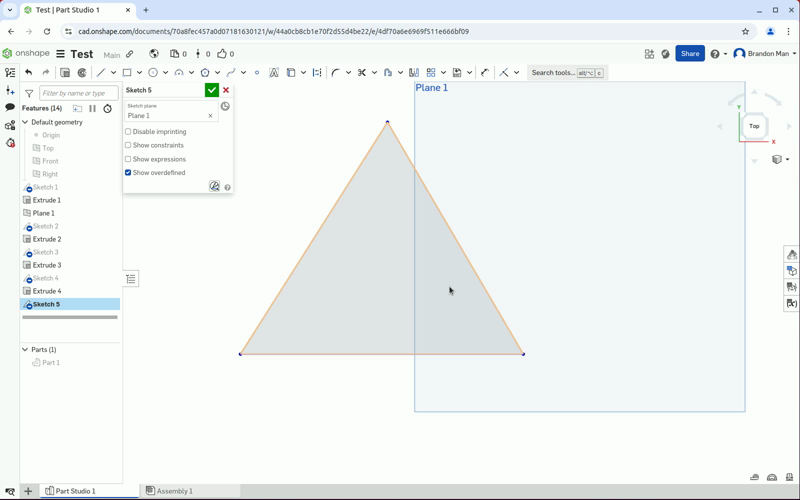
click(449, 286)
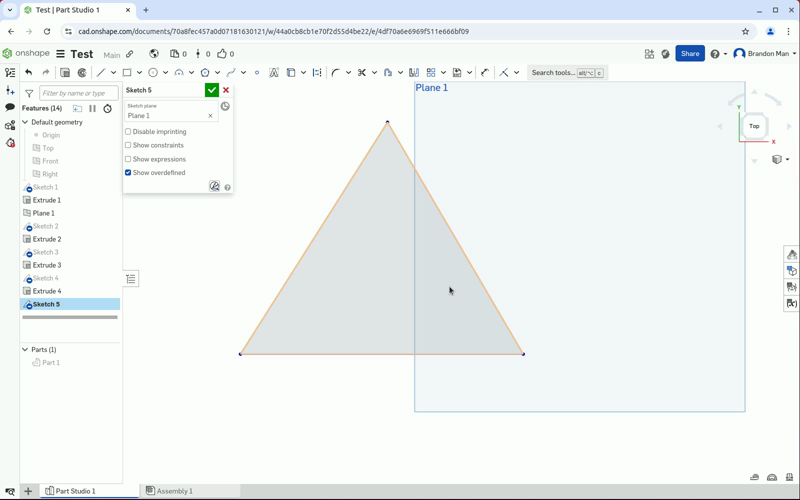
scroll(-6)
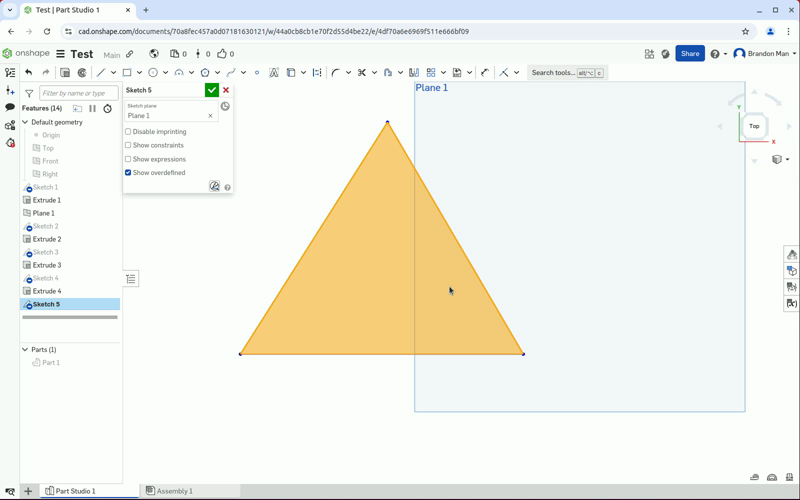
scroll(-6)
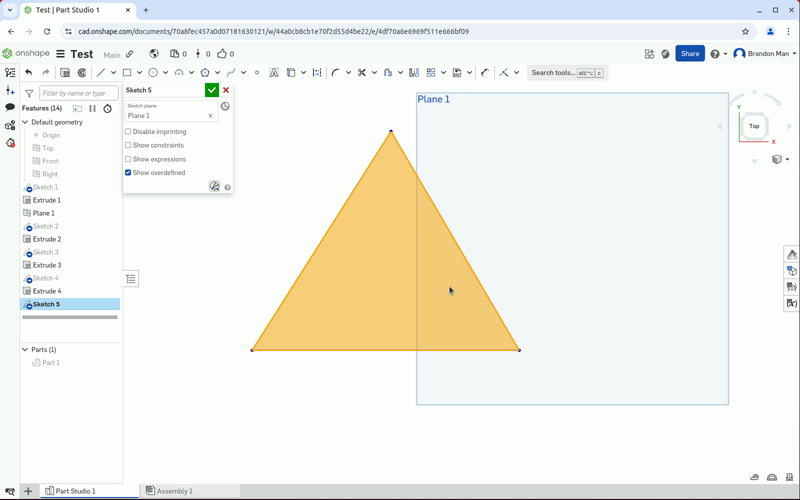
scroll(-6)
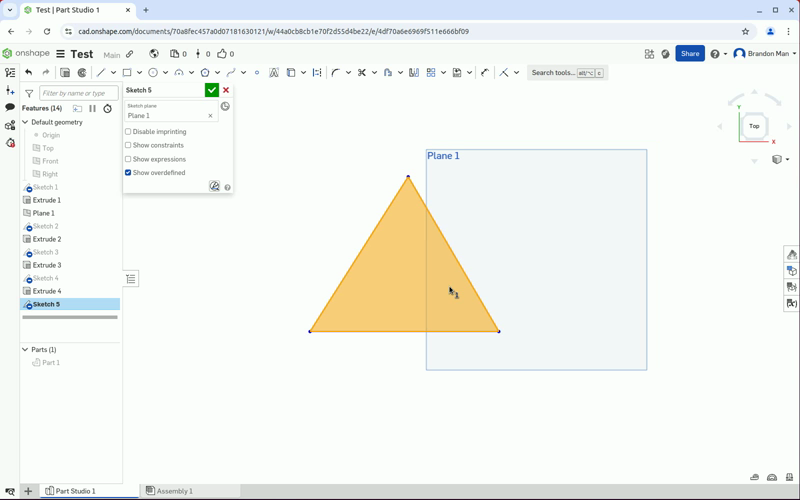
scroll(-6)
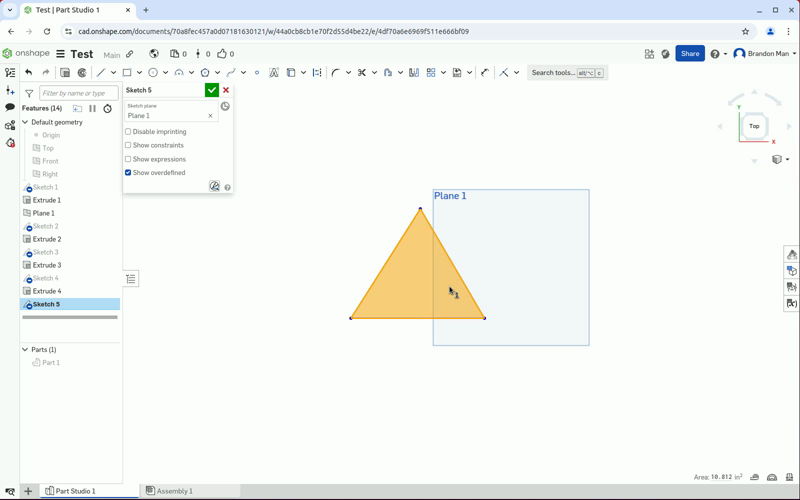
scroll(-6)
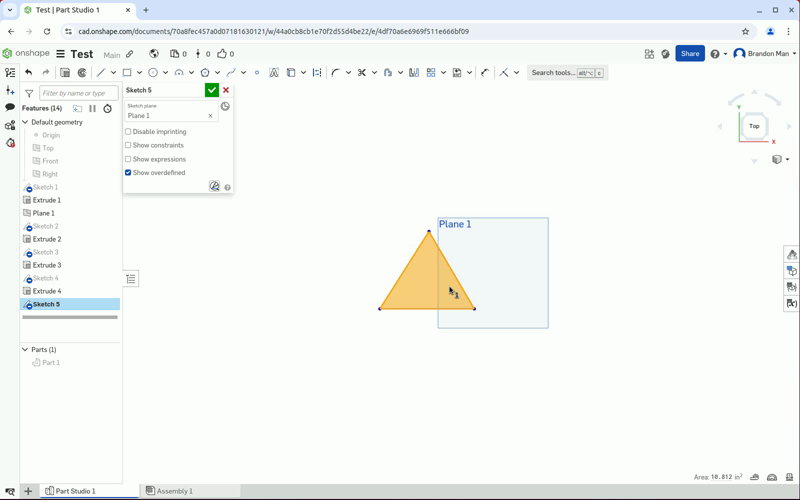
scroll(-6)
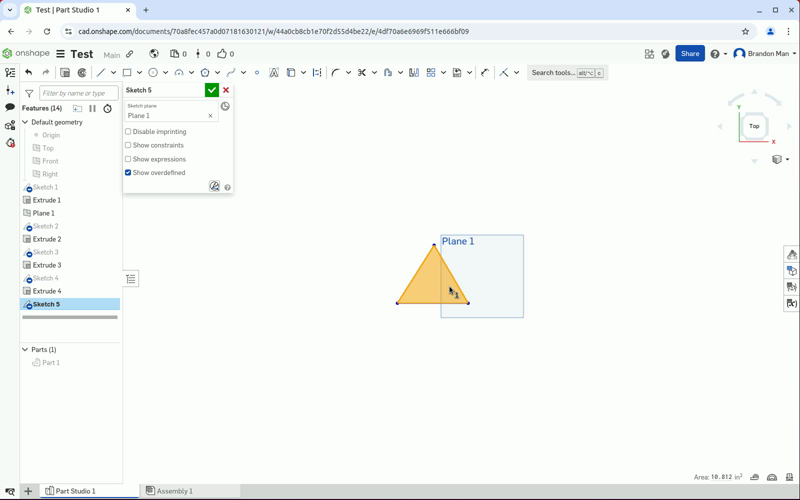
scroll(-6)
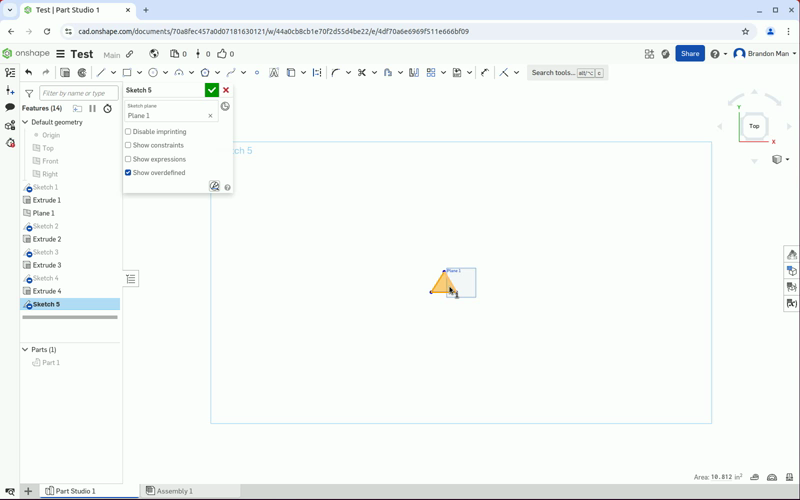
mouse_move(73, 352)
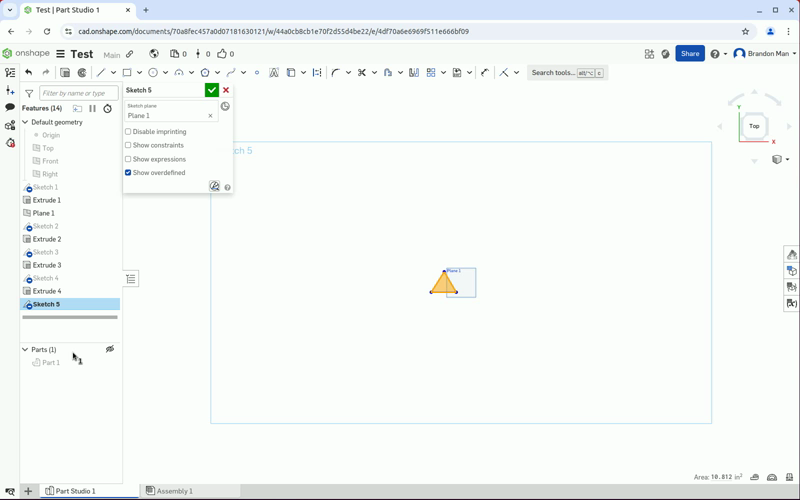
key(shift+y)
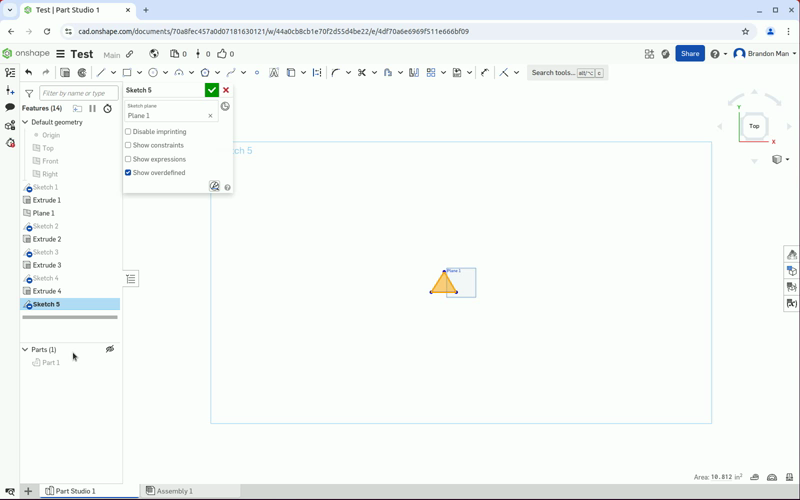
key(shift+e)
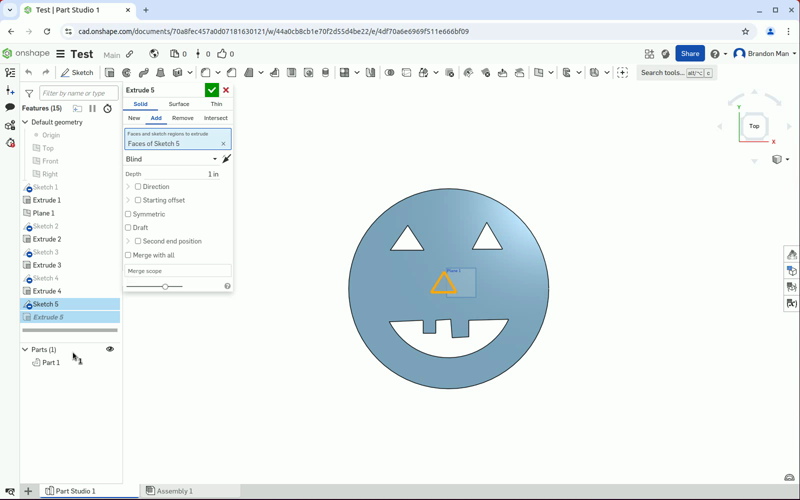
mouse_move(143, 106)
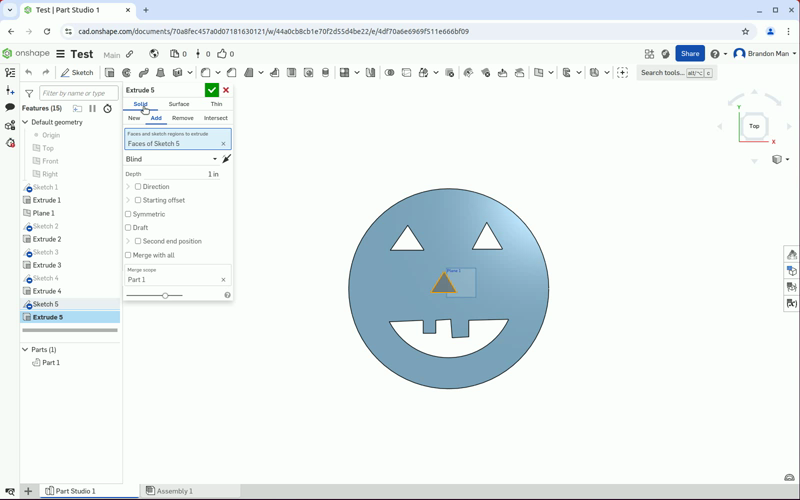
click(143, 106)
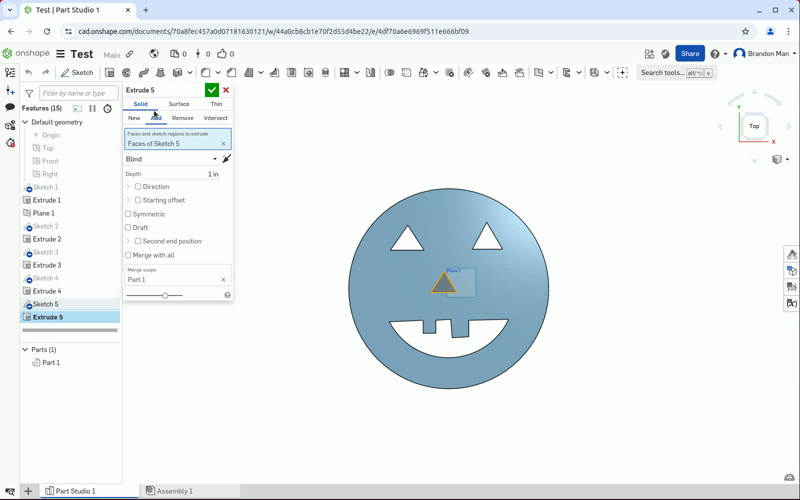
mouse_move(186, 120)
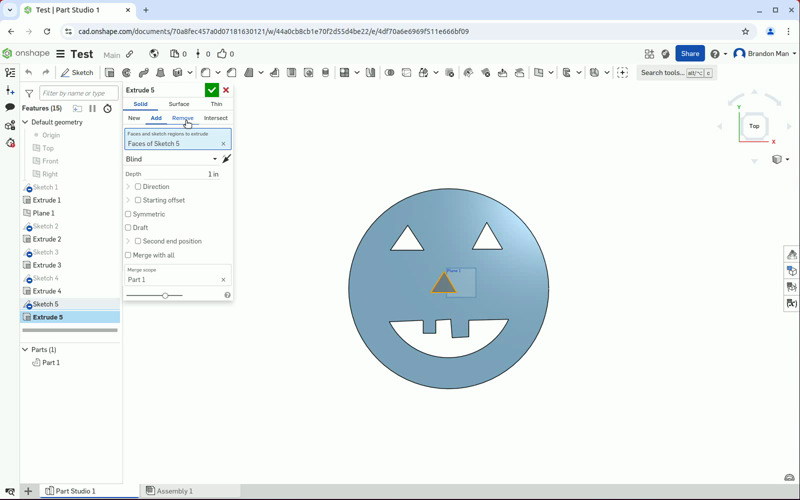
click(186, 120)
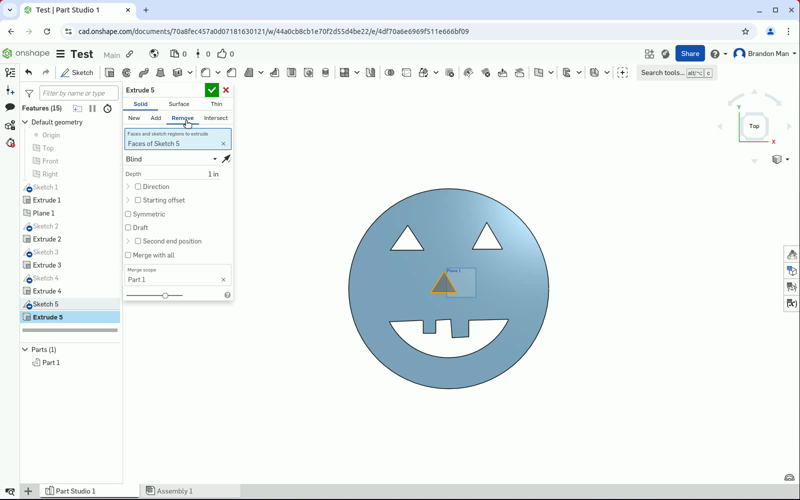
key(tab, 4)
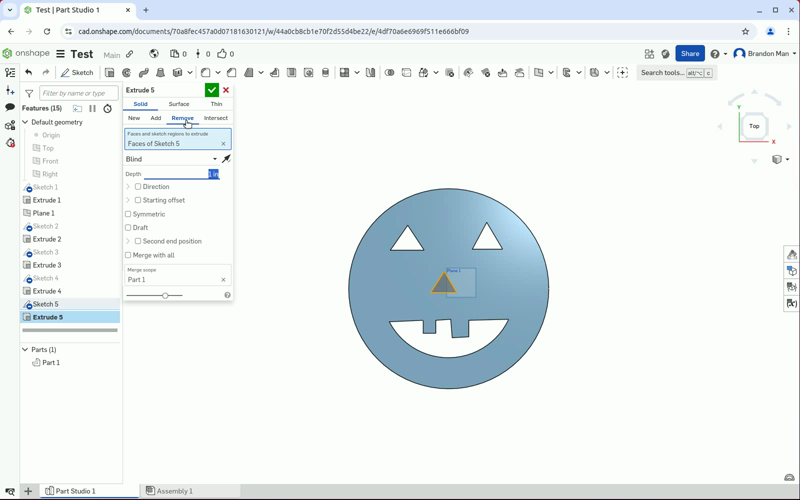
text(7.703)
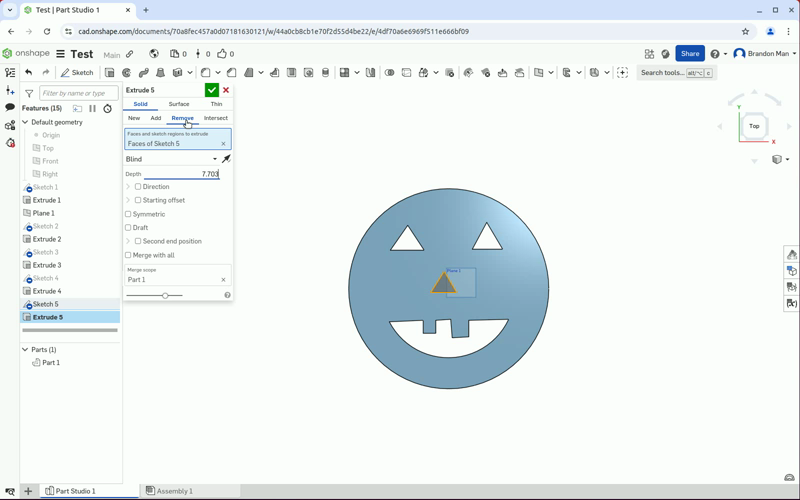
key(tab, 6)
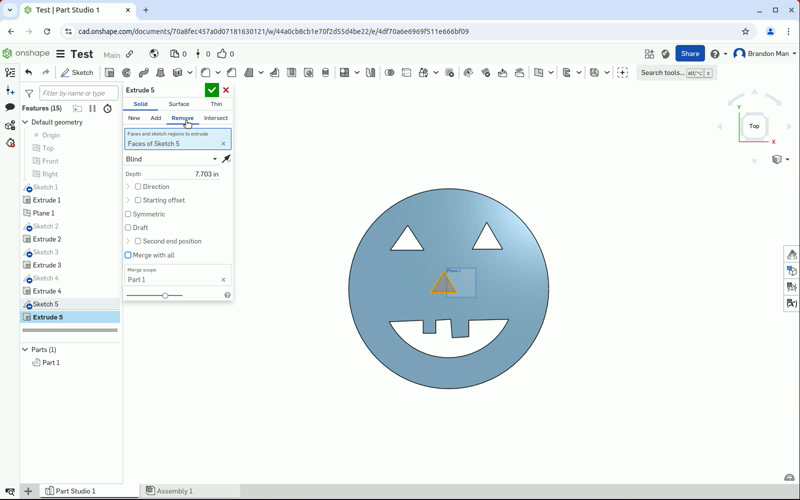
key(space)
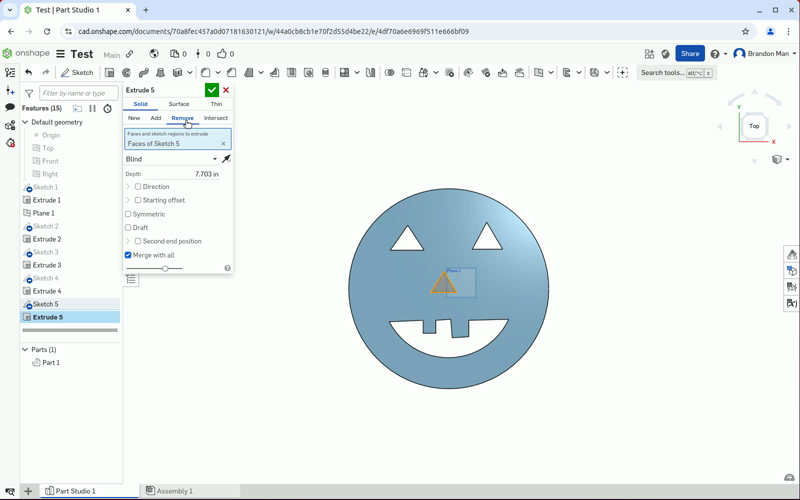
key(enter)
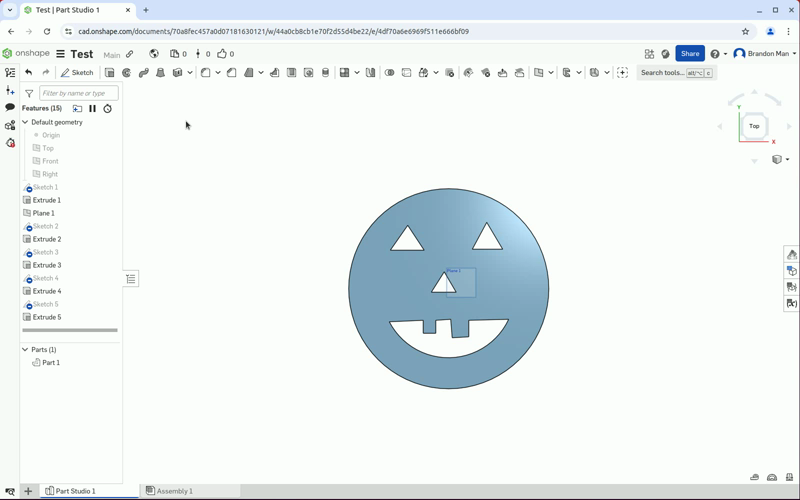
key(shift+h)
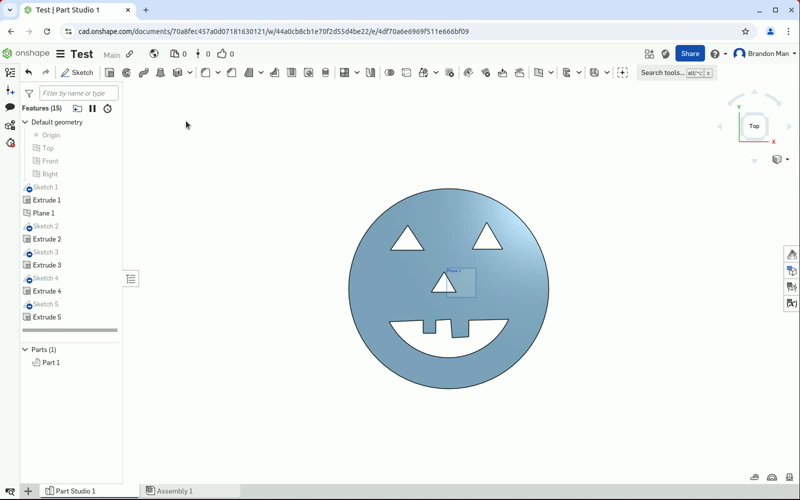
key(shift+h)
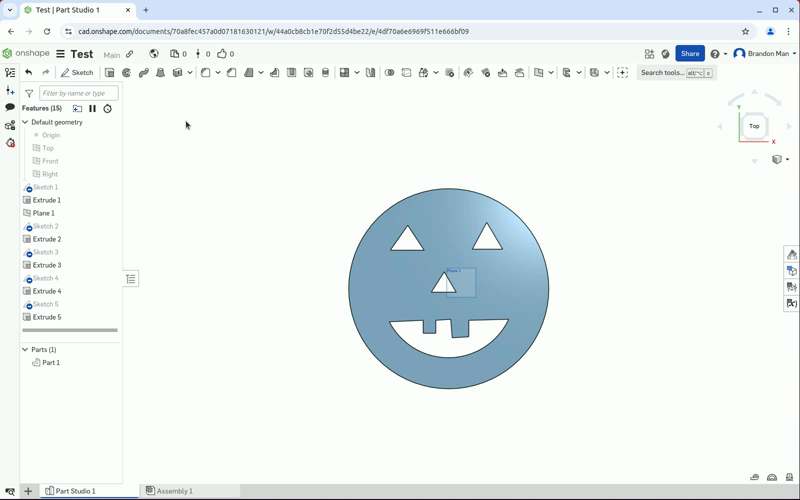
mouse_move(73, 189)
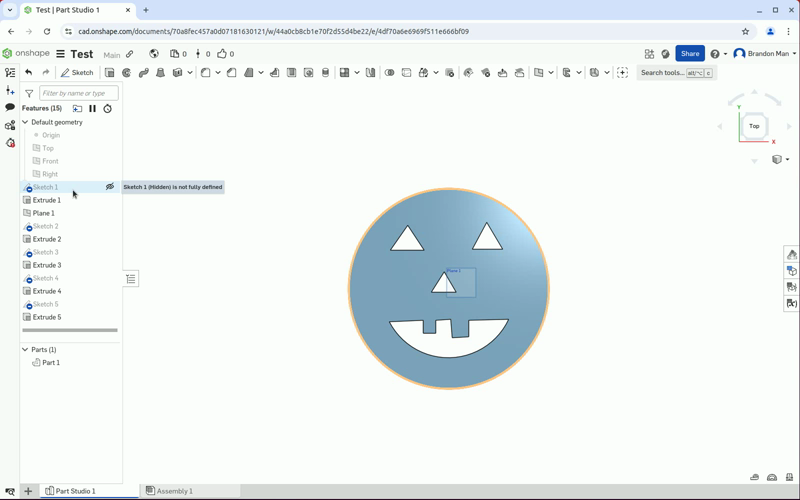
click(73, 189)
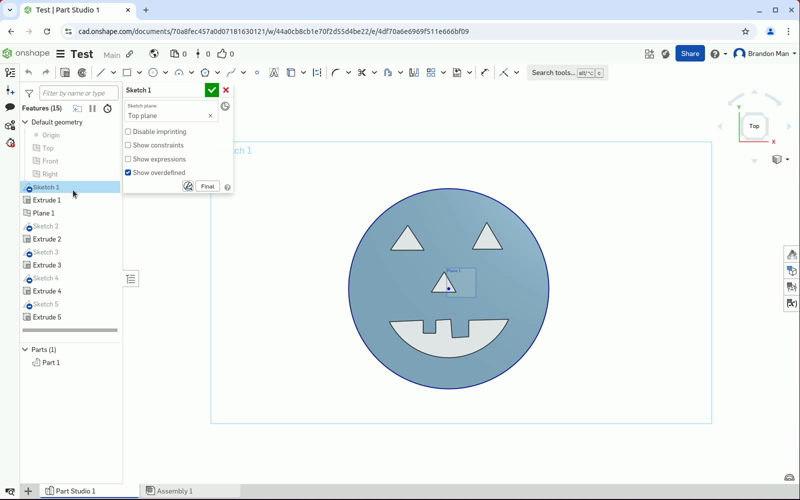
mouse_move(229, 92)
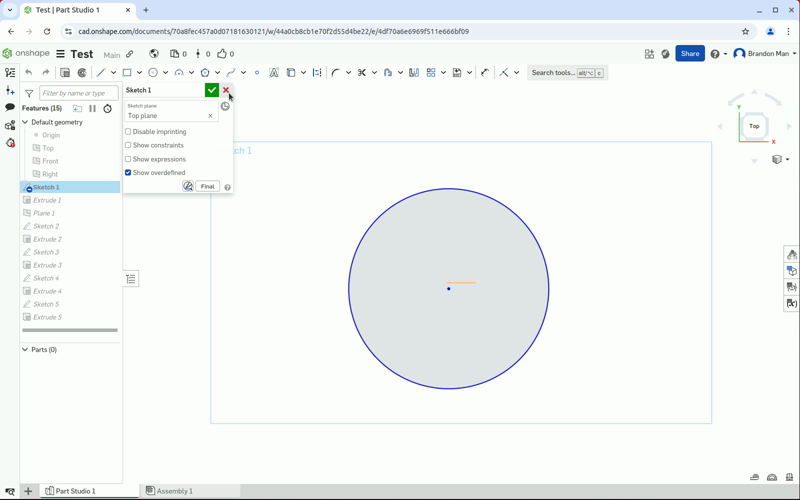
click(229, 92)
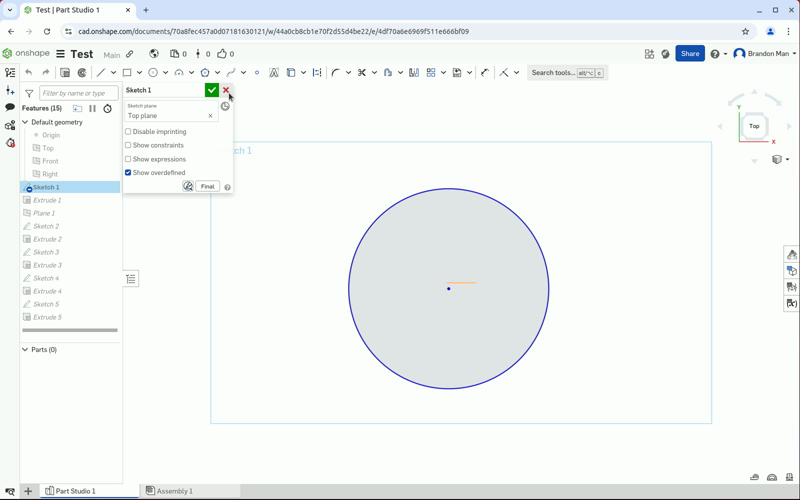
key(shift+s)
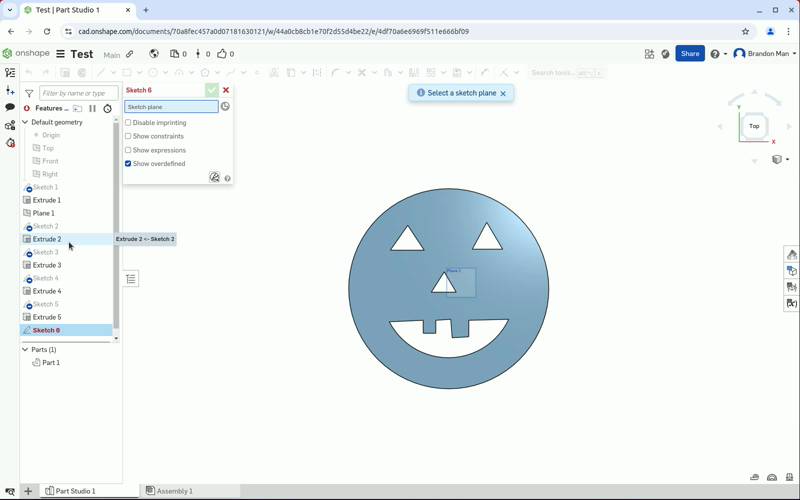
scroll(3)
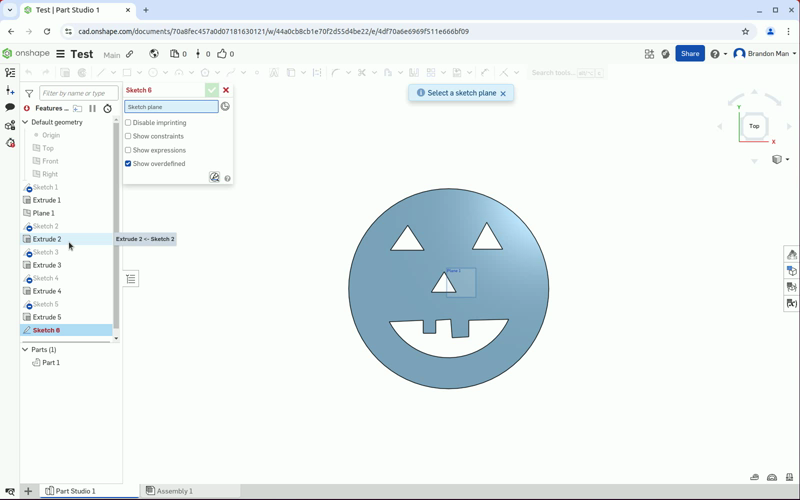
mouse_move(69, 150)
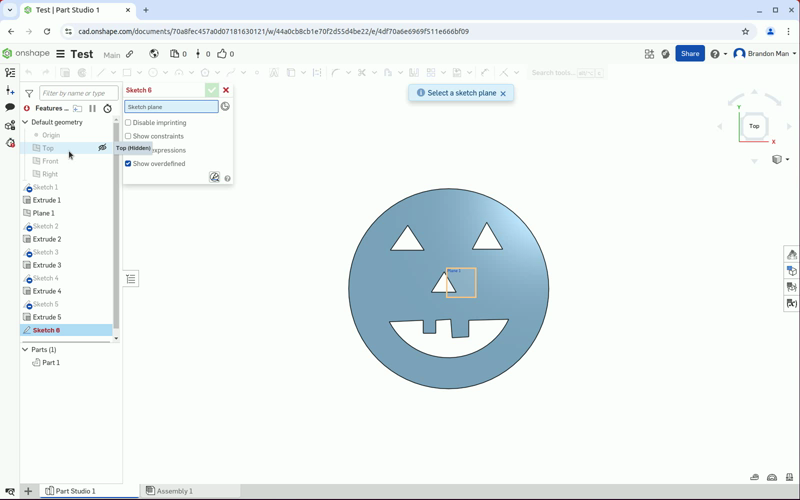
click(69, 150)
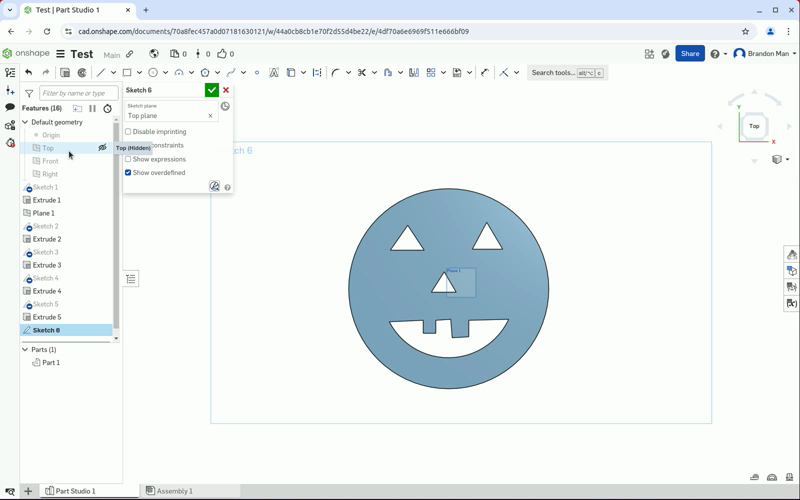
mouse_move(73, 352)
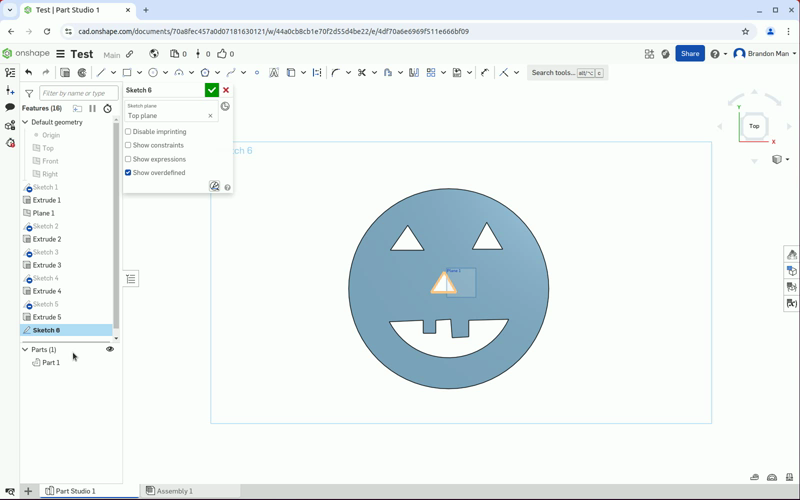
key(y)
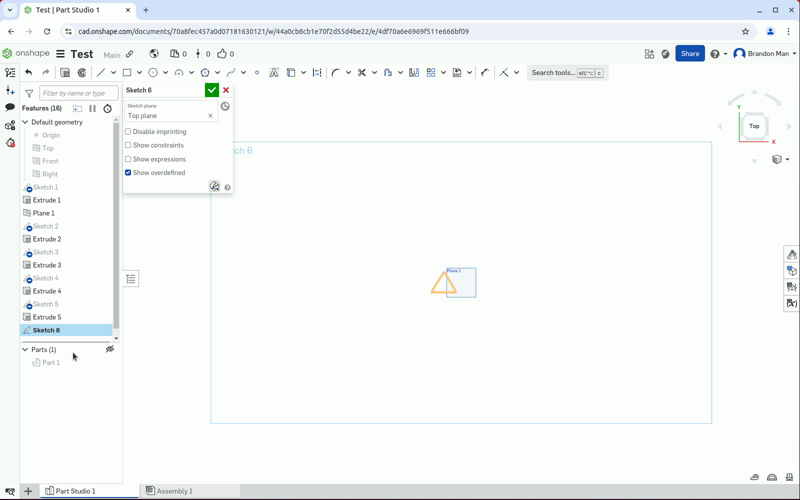
key(l)
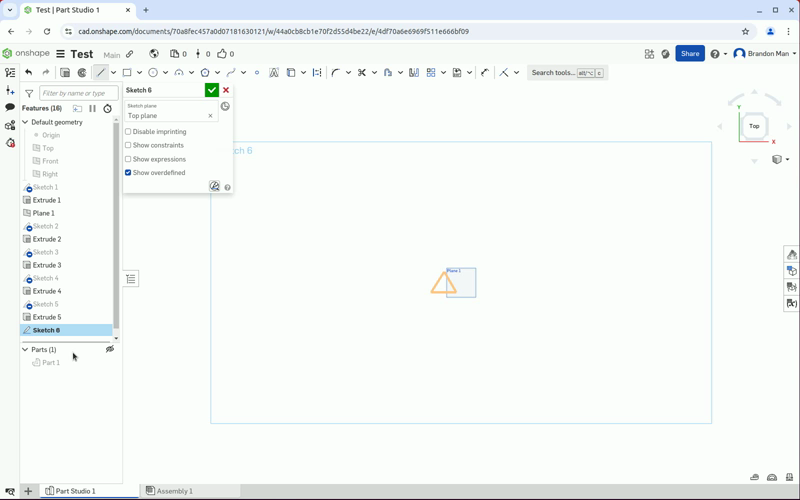
key_down(shift)
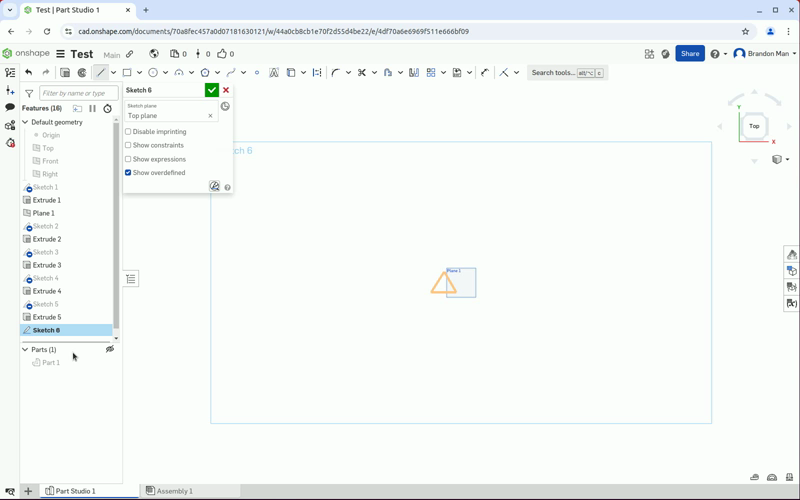
mouse_move(423, 192)
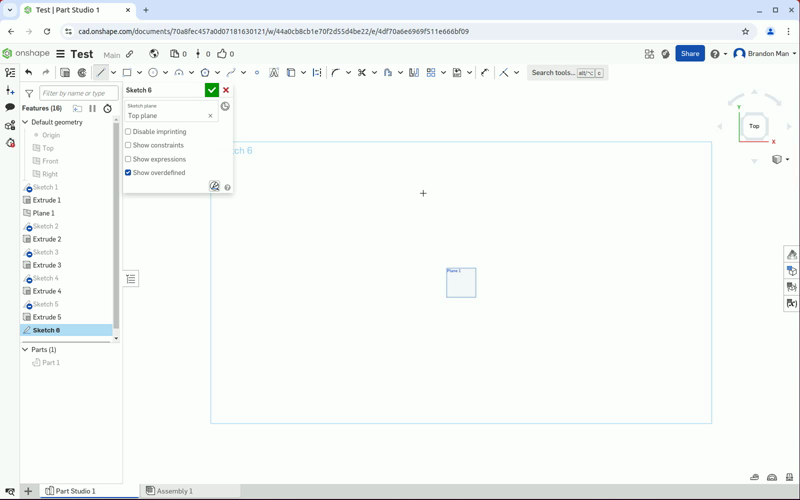
click(423, 192)
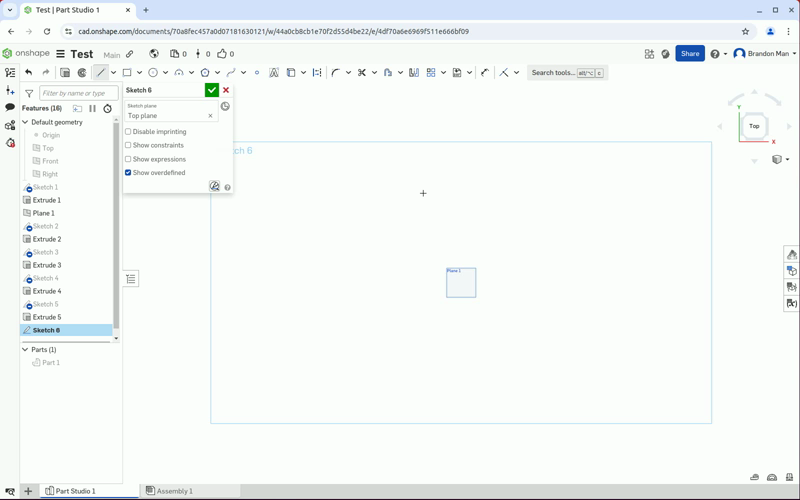
key_up(shift)
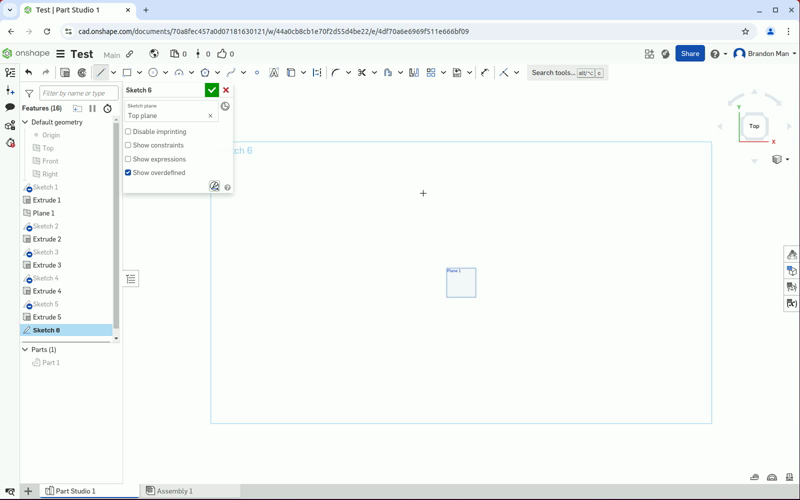
key_down(shift)
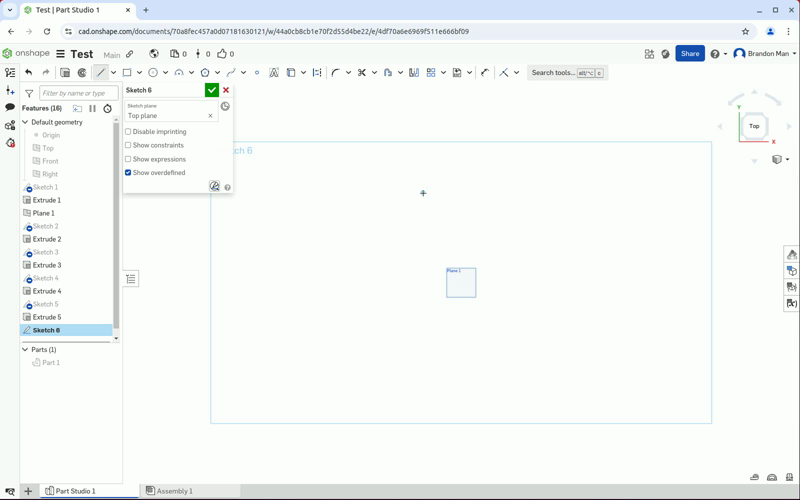
mouse_move(453, 192)
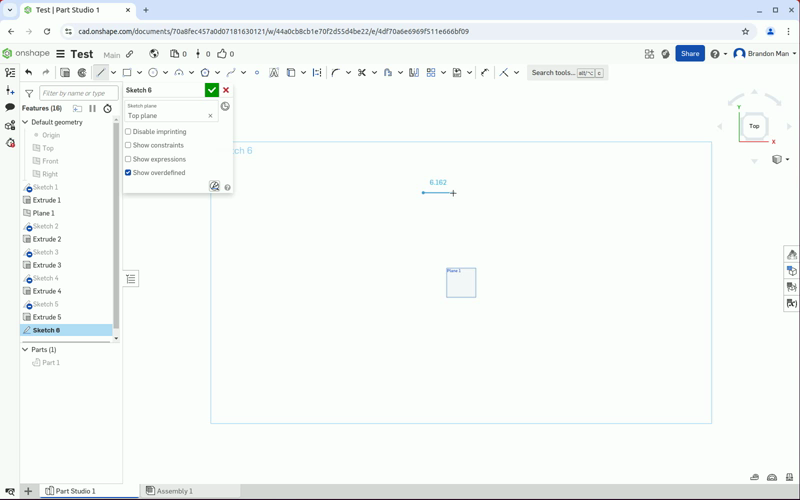
mouse_move(461, 192)
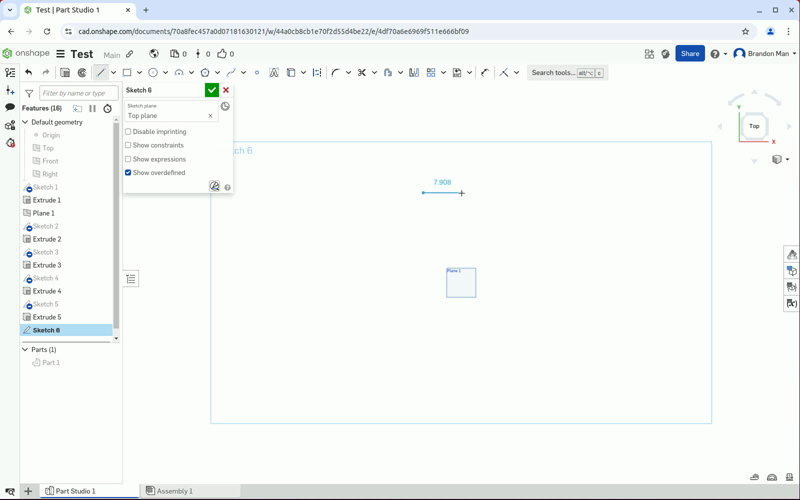
click(461, 192)
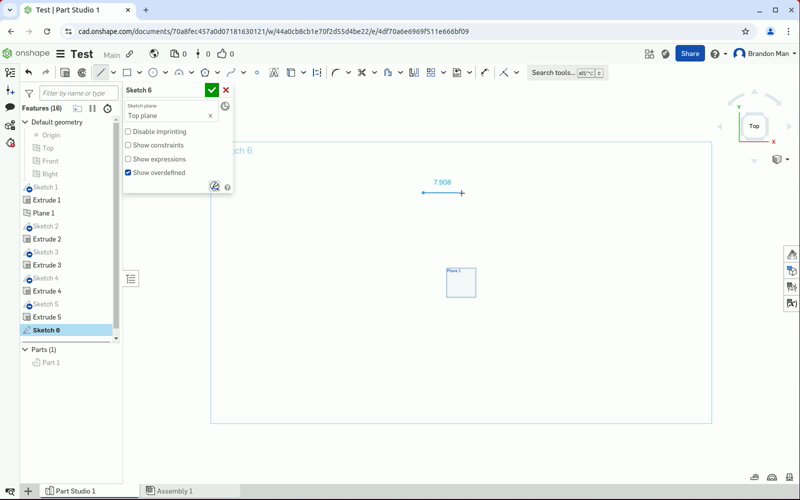
key_up(shift)
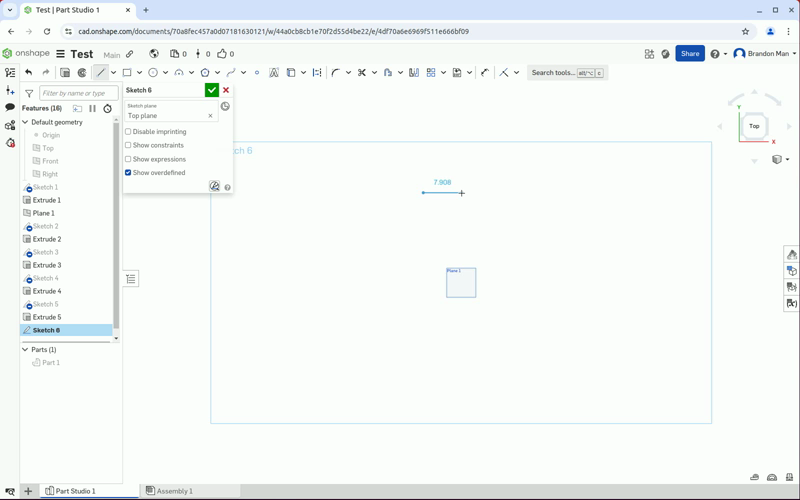
key_down(shift)
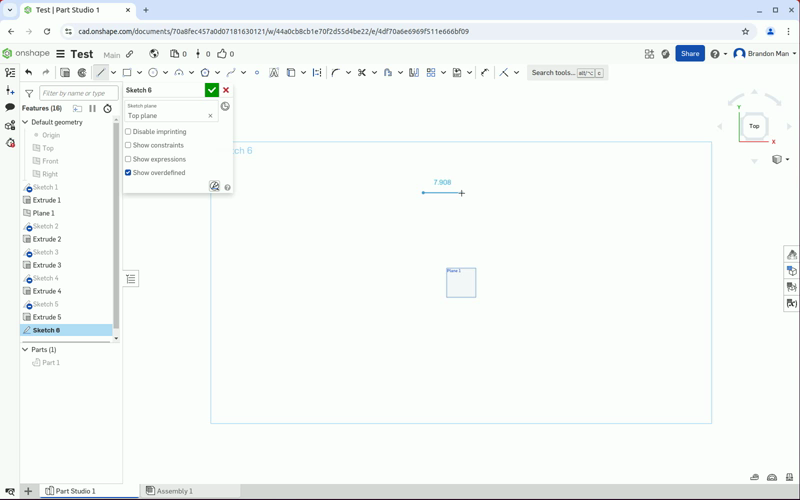
mouse_move(491, 192)
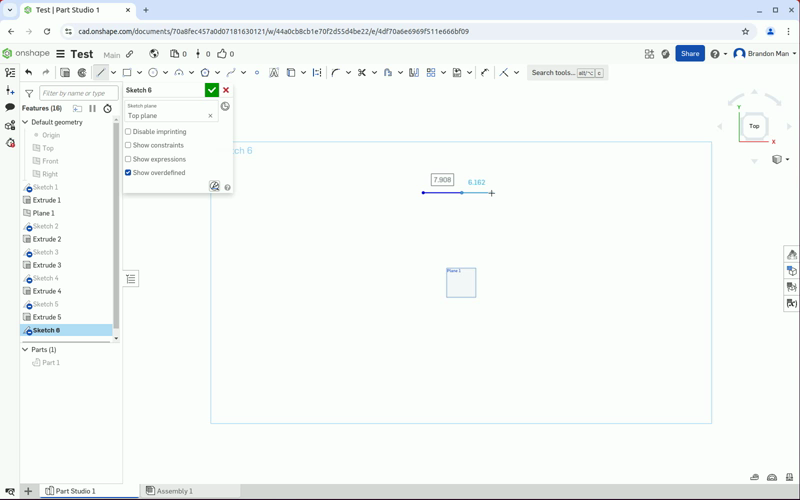
mouse_move(456, 180)
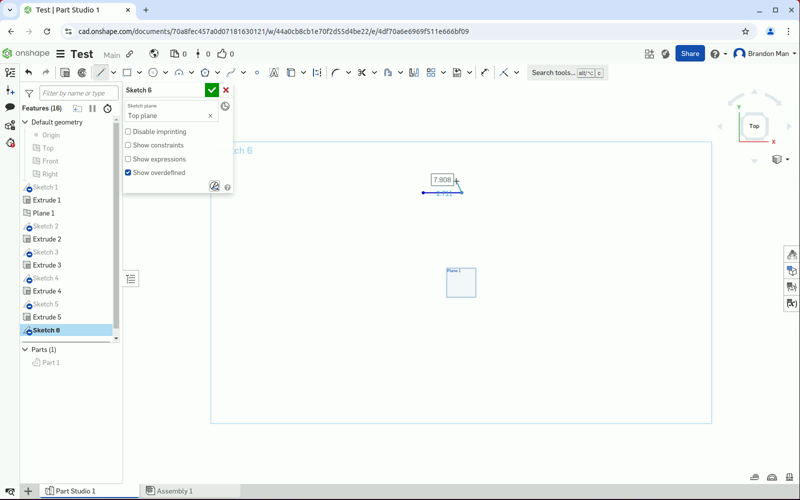
click(456, 180)
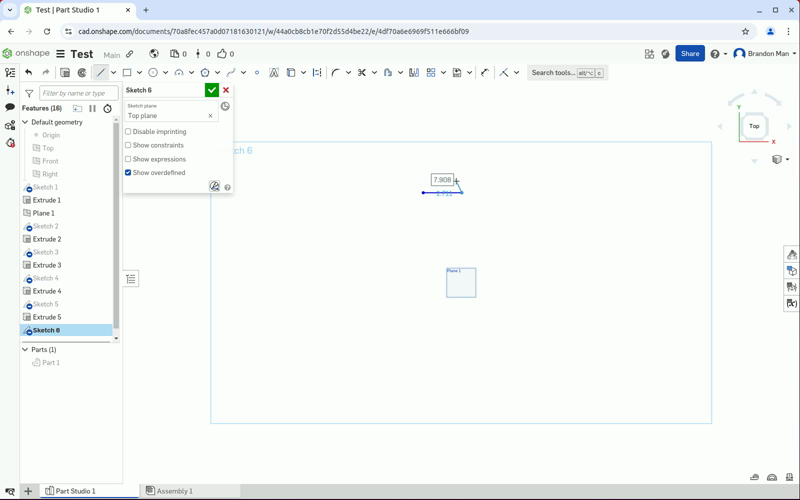
key_up(shift)
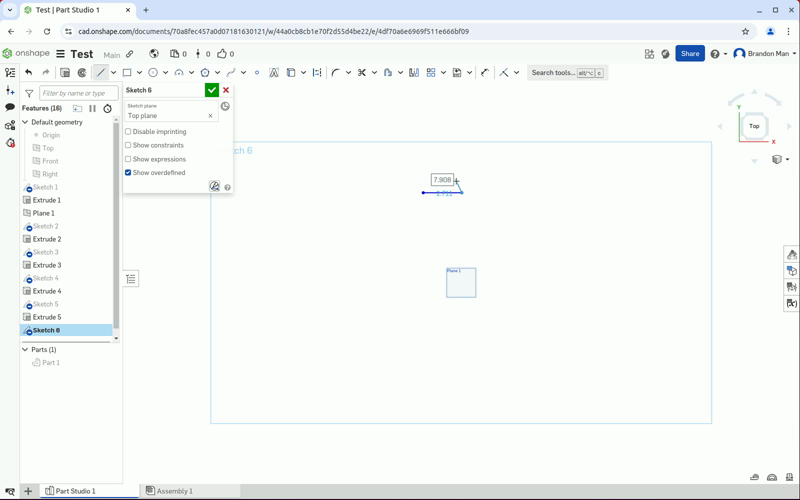
key_down(shift)
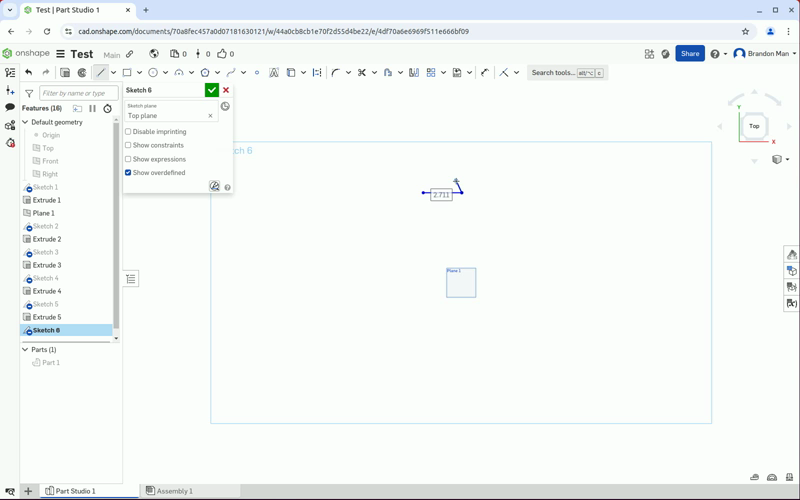
mouse_move(486, 180)
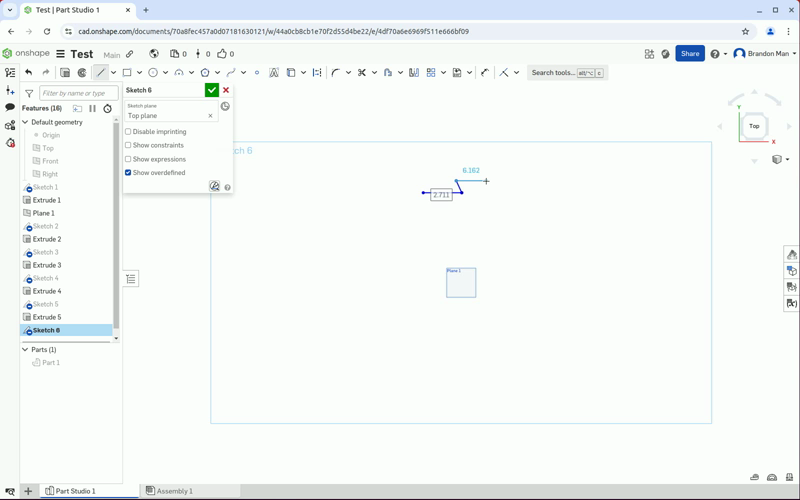
mouse_move(426, 180)
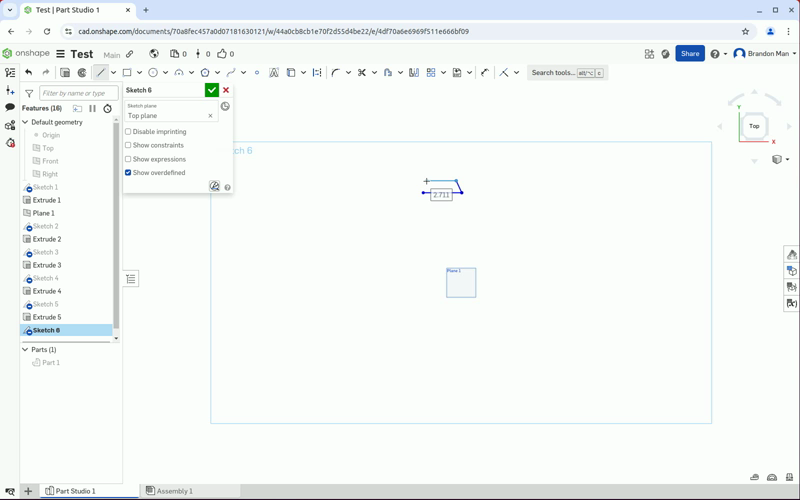
click(426, 180)
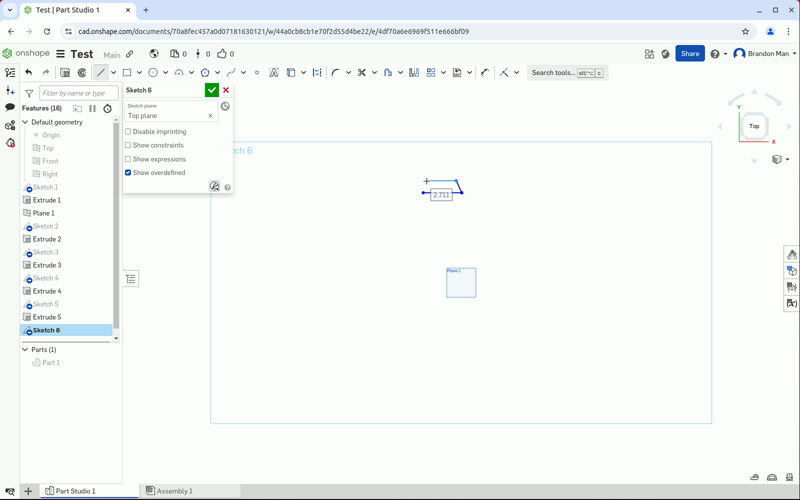
key_up(shift)
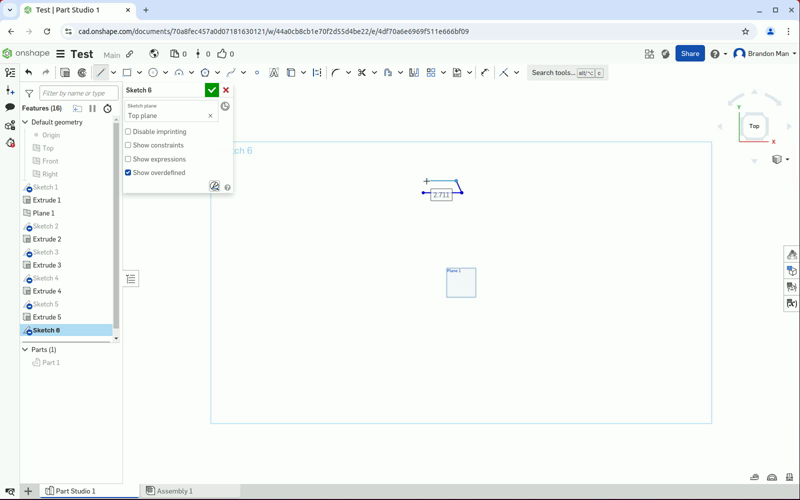
mouse_move(456, 180)
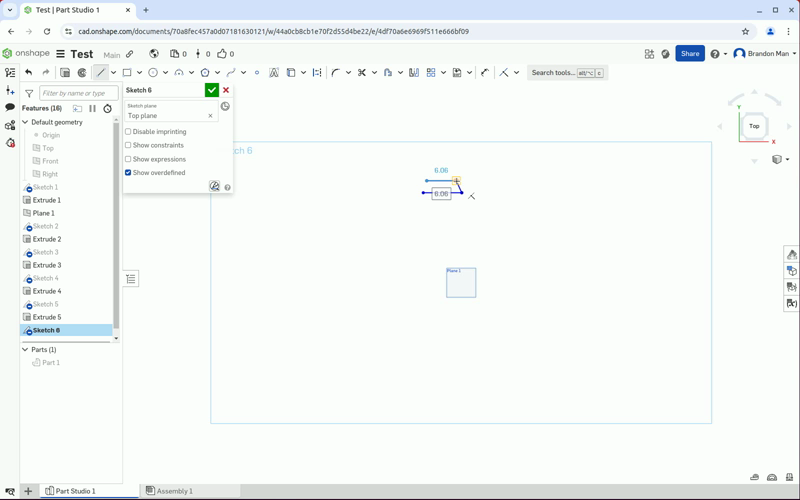
key_down(shift)
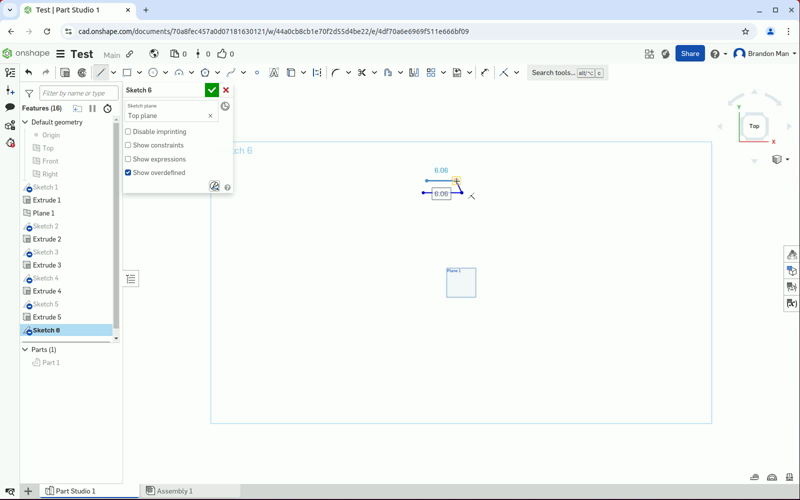
mouse_move(423, 192)
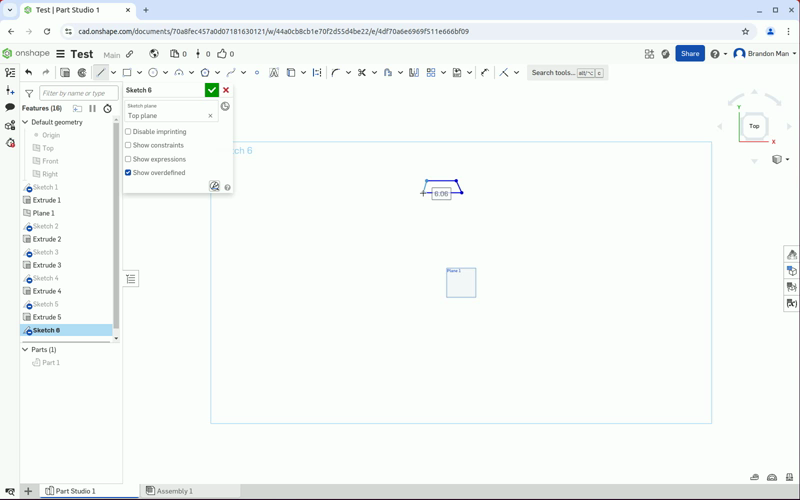
key_up(shift)
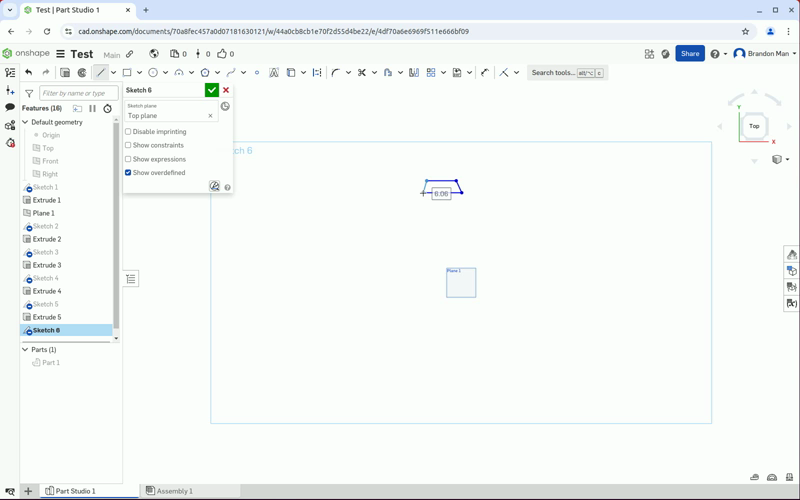
click(423, 192)
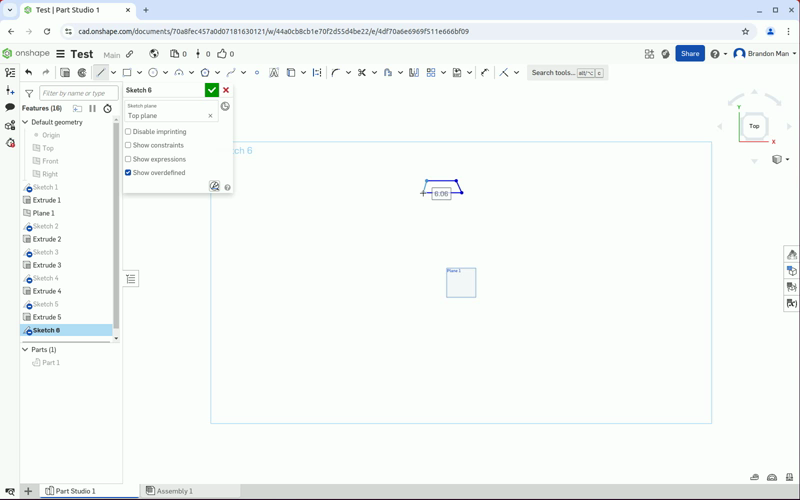
key(esc)
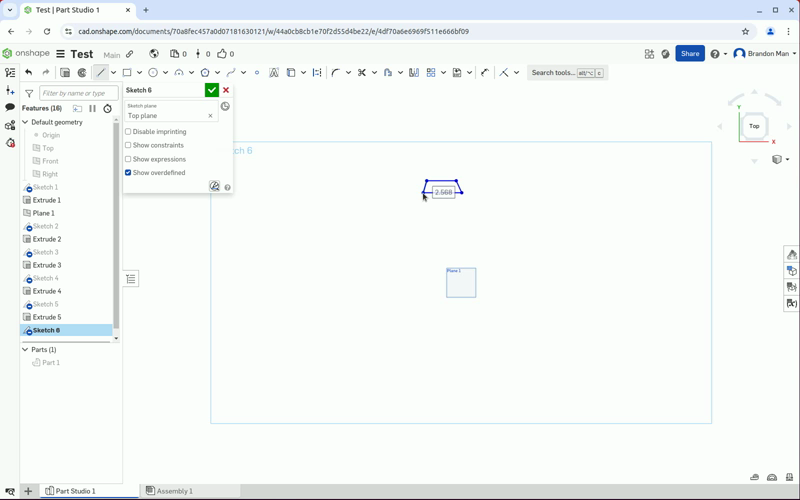
mouse_move(442, 181)
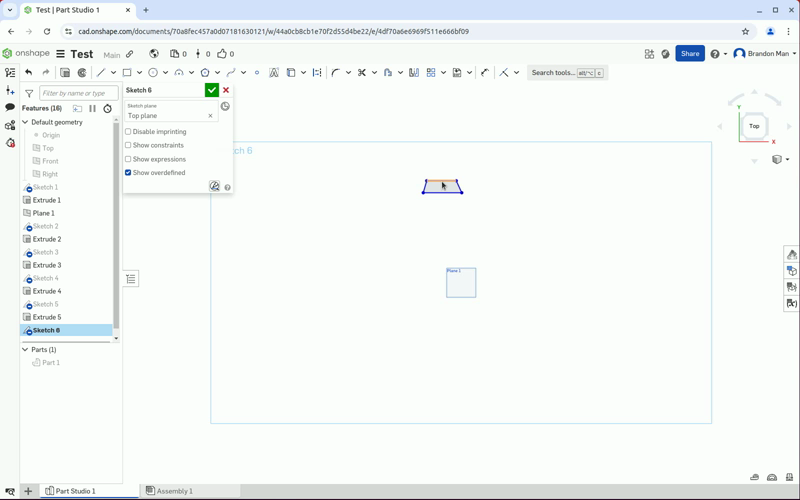
scroll(6)
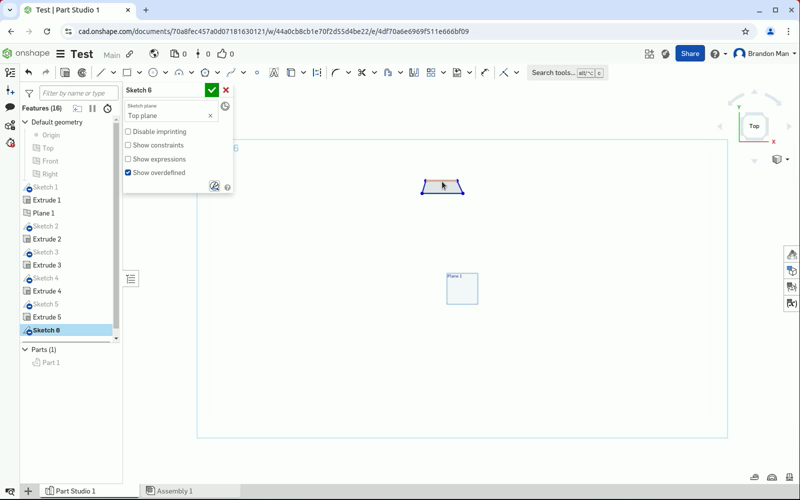
scroll(6)
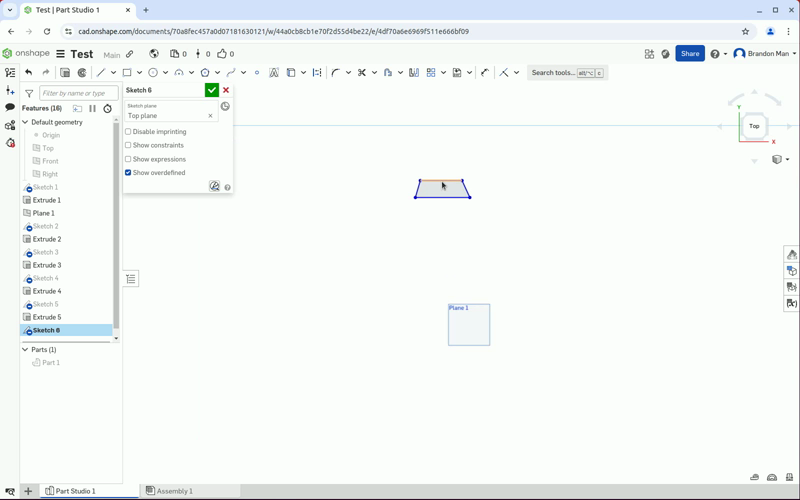
scroll(6)
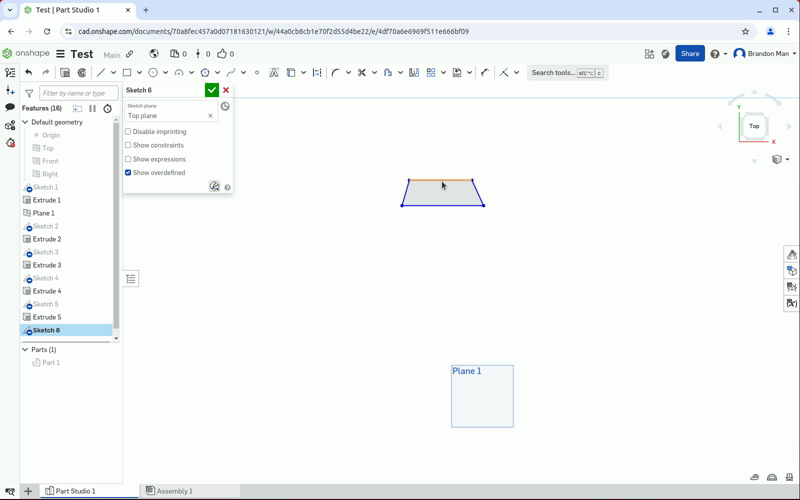
scroll(6)
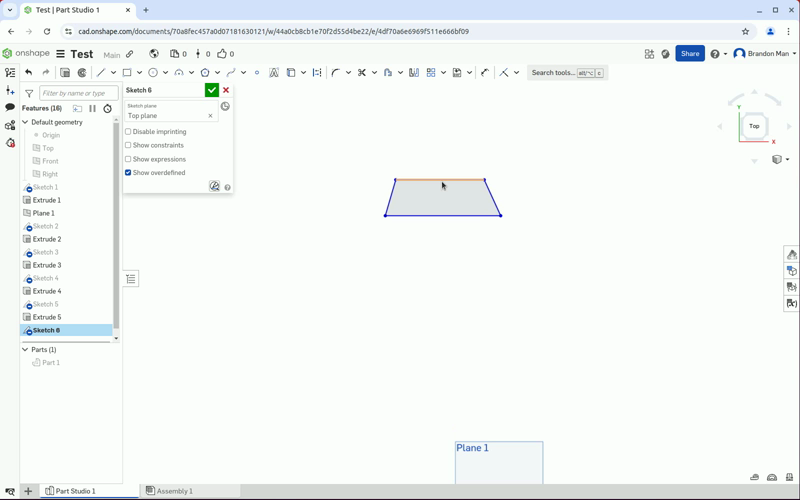
scroll(6)
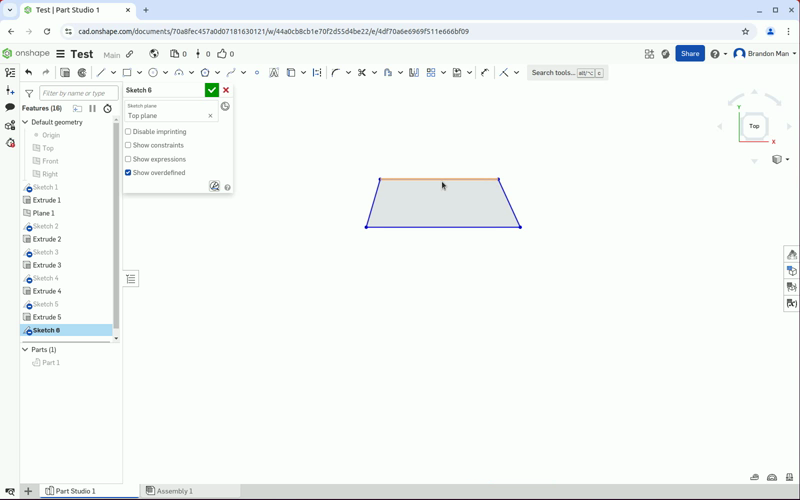
scroll(6)
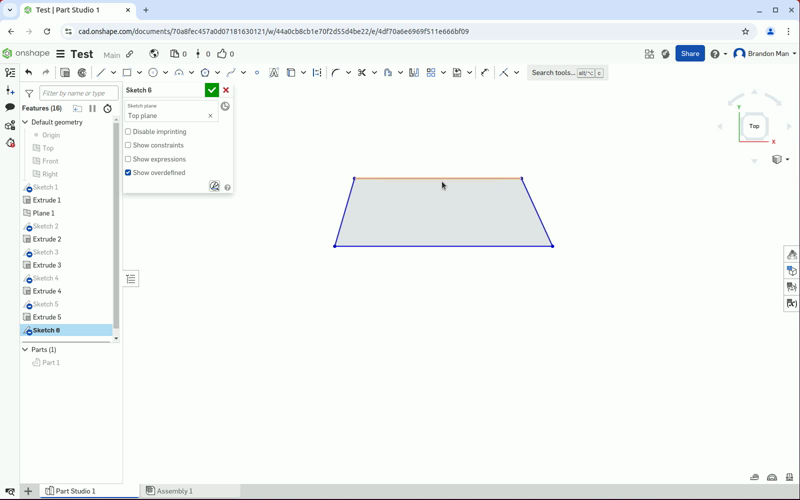
scroll(6)
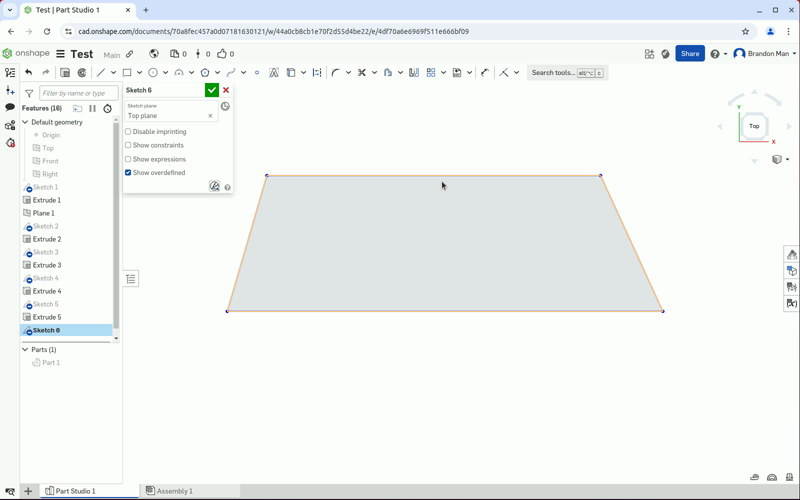
click(442, 181)
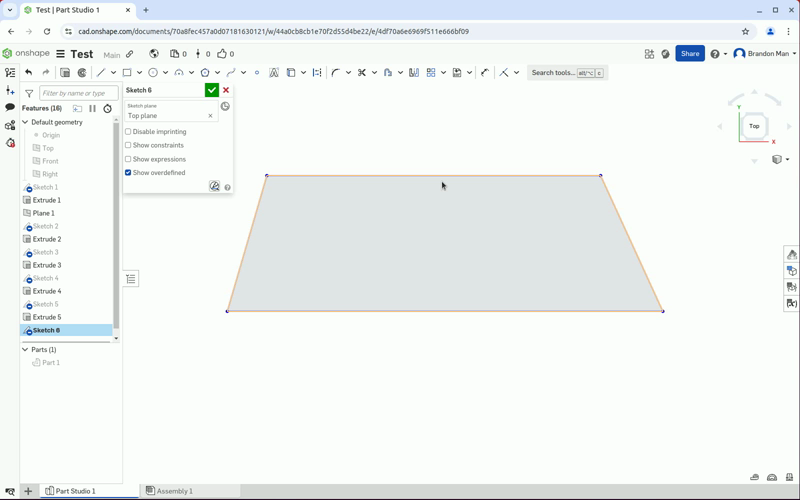
scroll(-6)
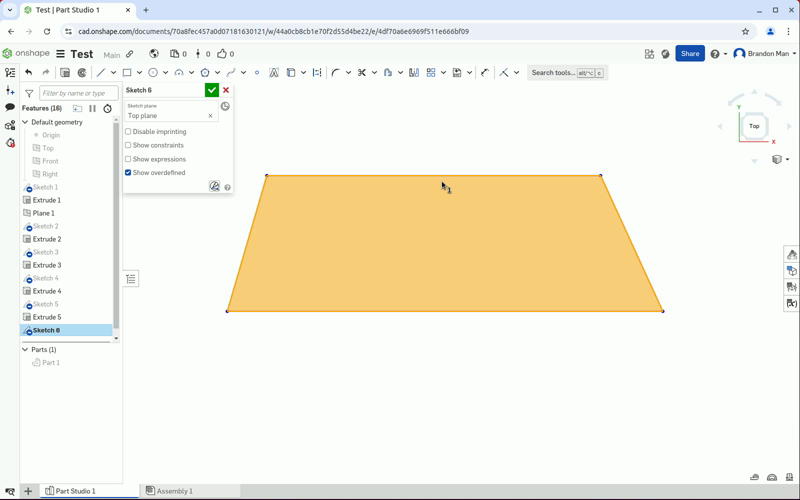
scroll(-6)
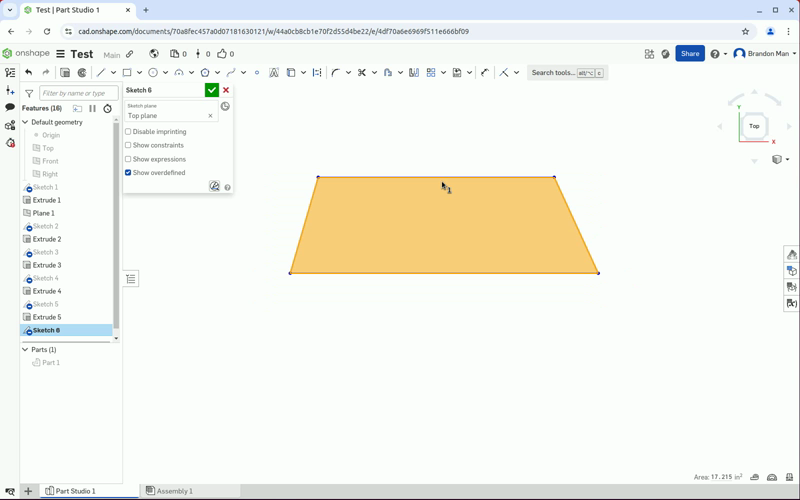
scroll(-6)
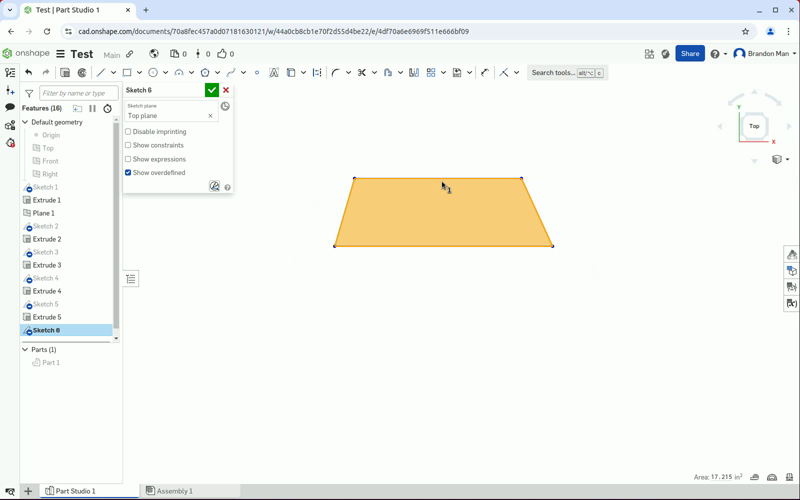
scroll(-6)
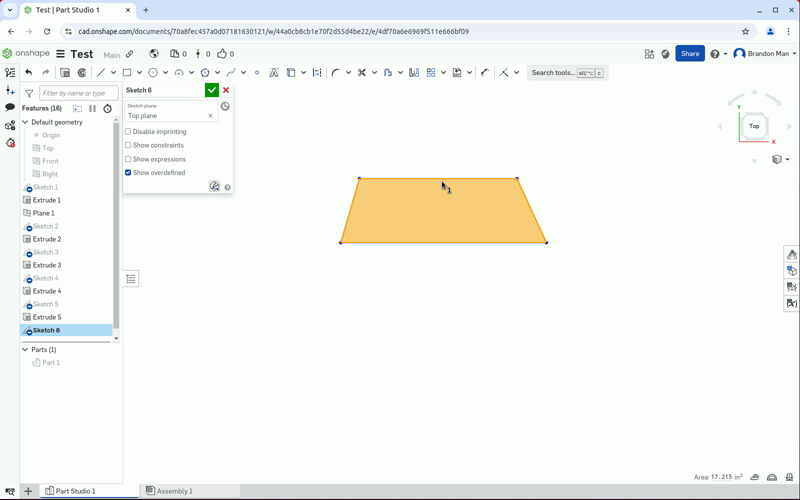
scroll(-6)
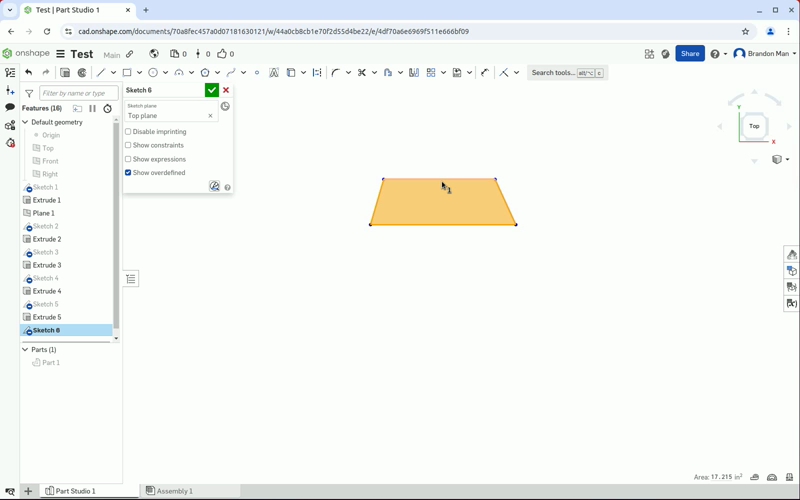
scroll(-6)
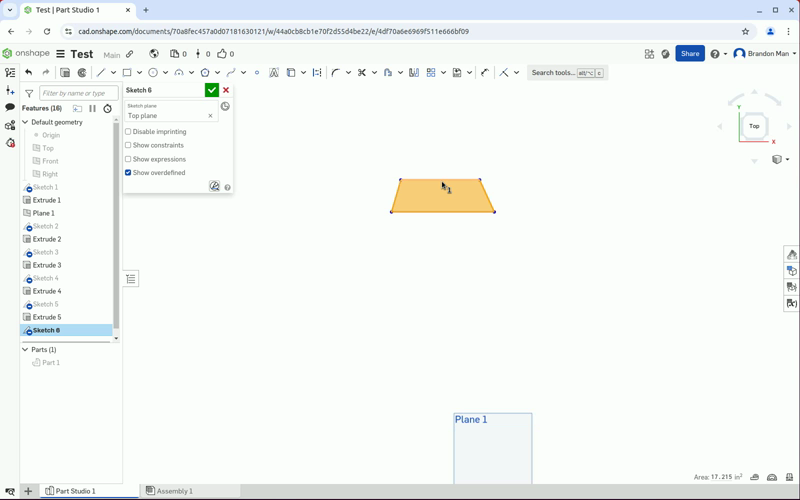
scroll(-6)
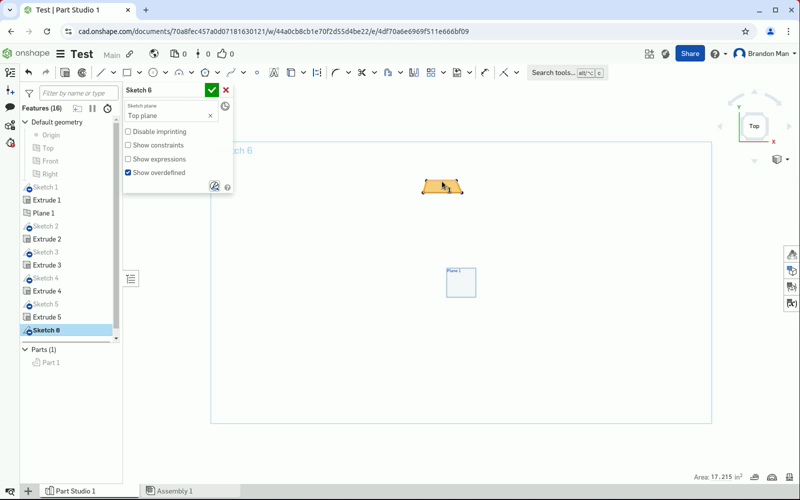
mouse_move(73, 352)
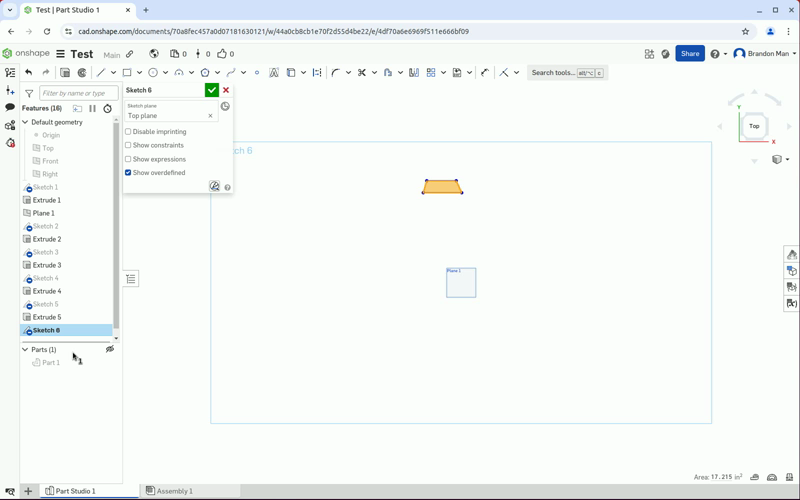
key(shift+y)
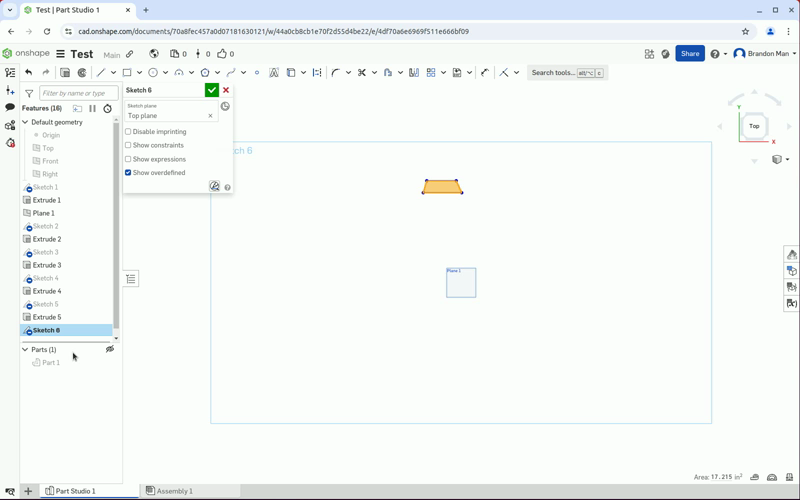
key(shift+e)
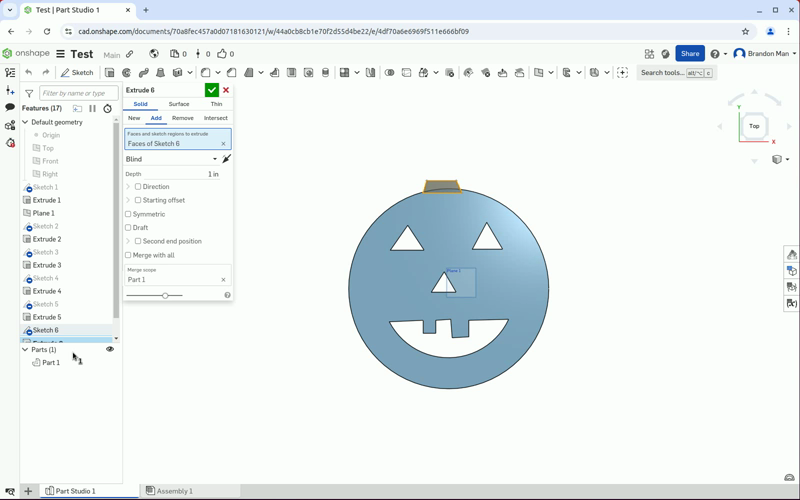
mouse_move(143, 106)
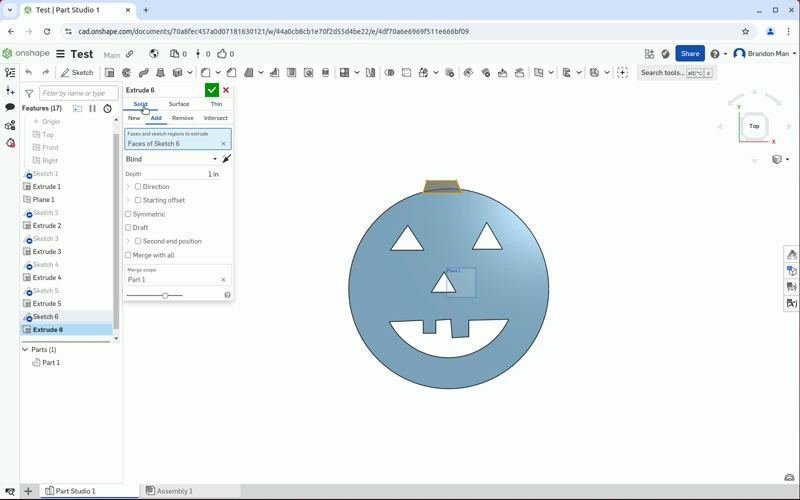
click(143, 106)
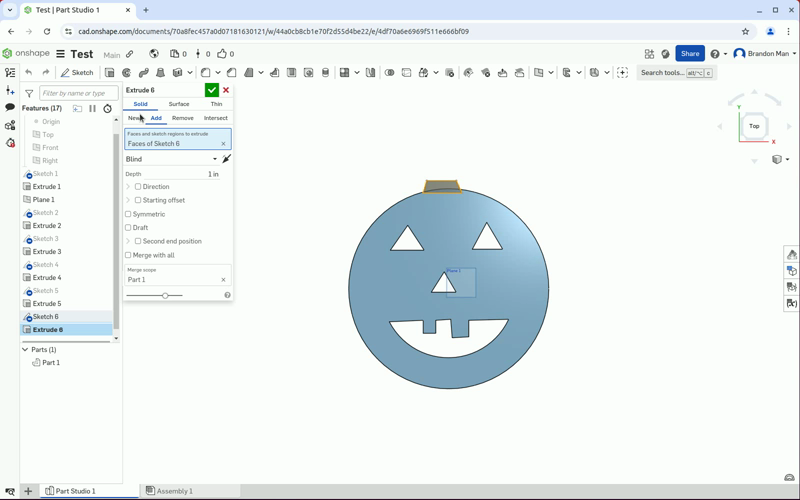
mouse_move(137, 120)
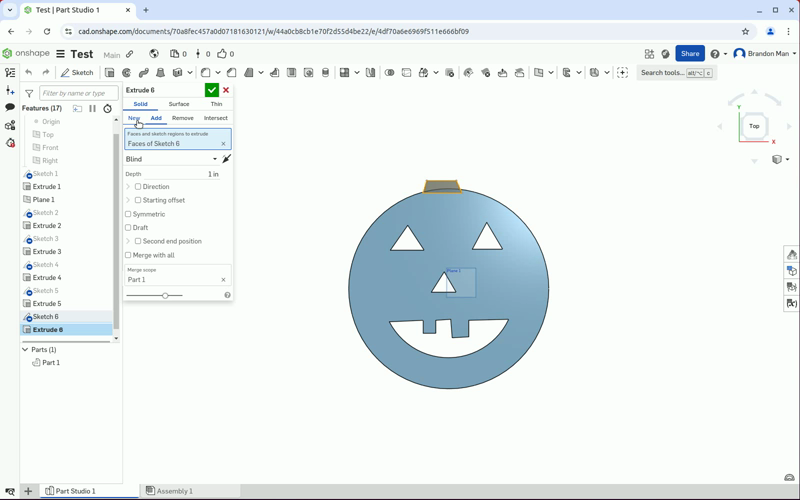
click(137, 120)
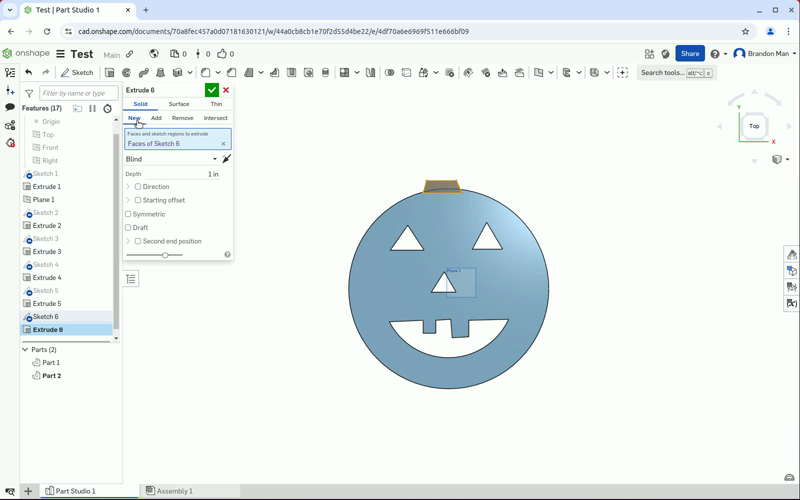
key(tab, 4)
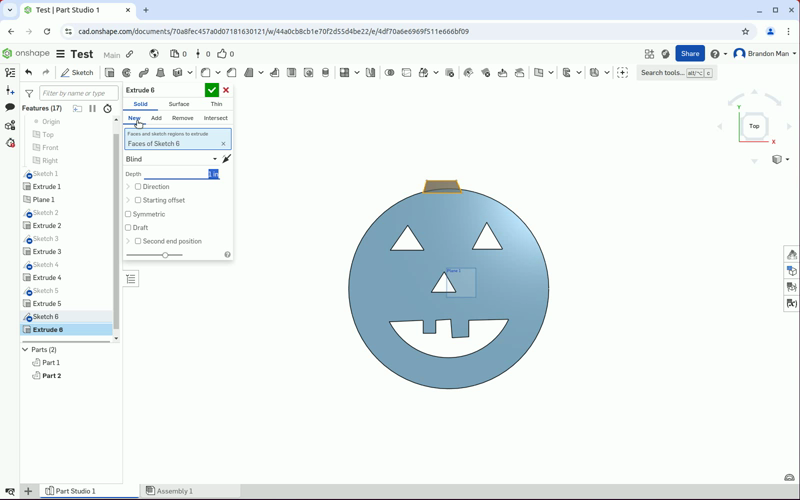
text(1.926)
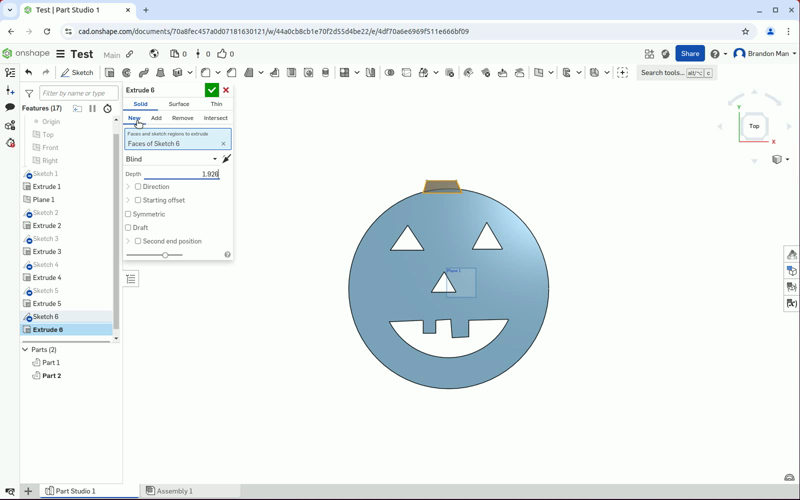
key(enter)
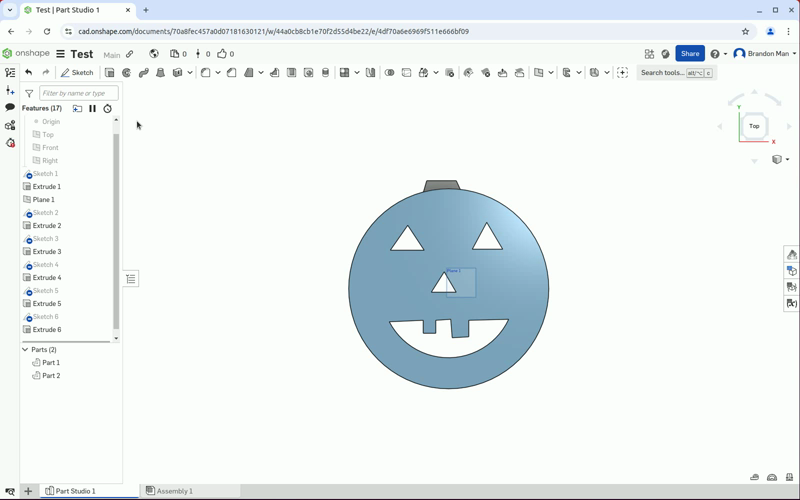
key(shift+h)
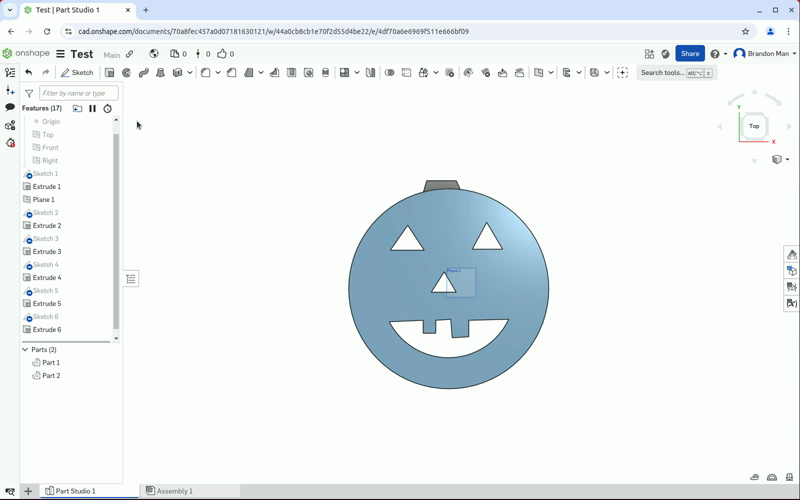
key(shift+h)
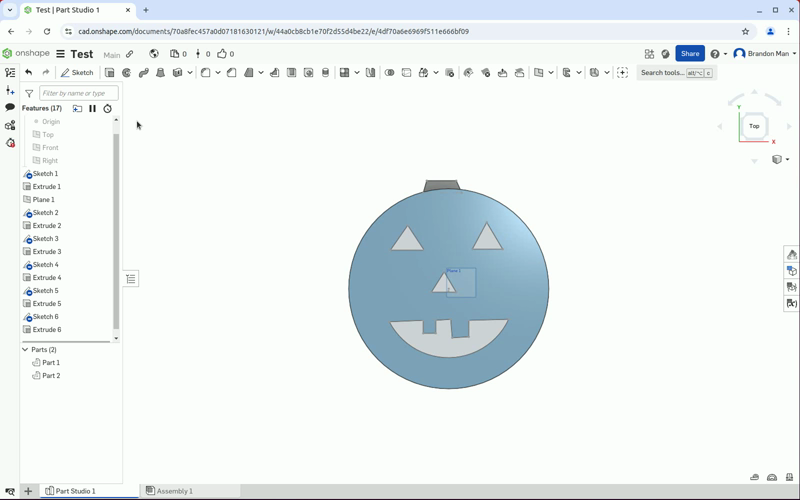
key(shift+7)
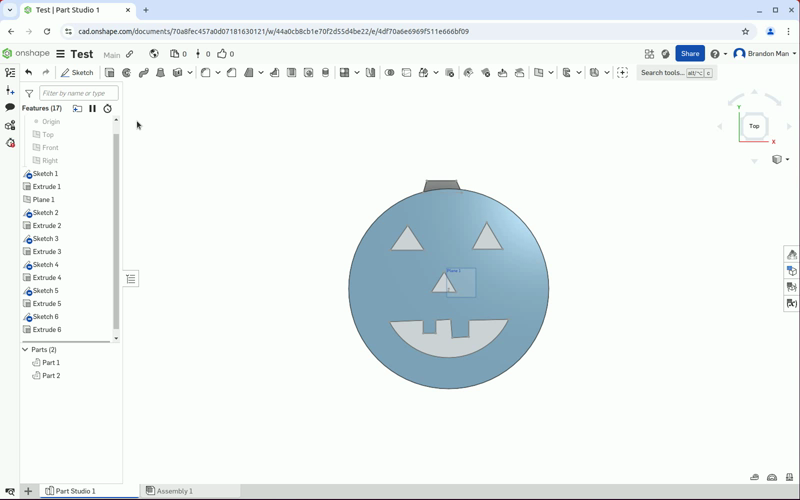
key(up, 3)
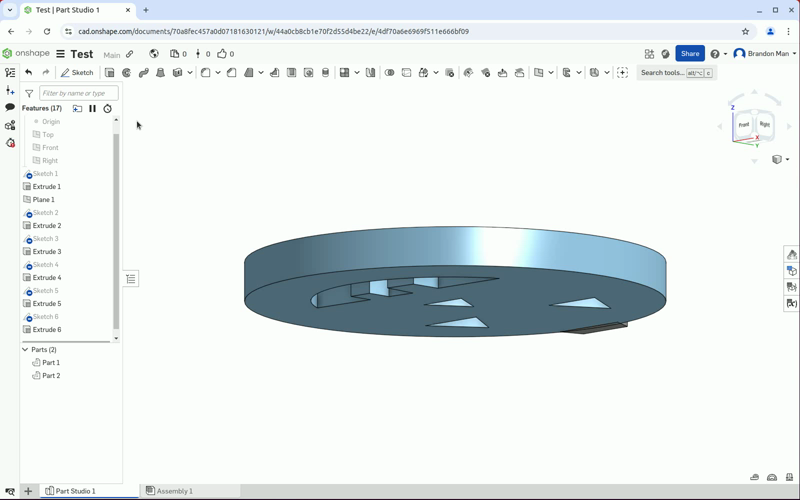
key(left, 3)
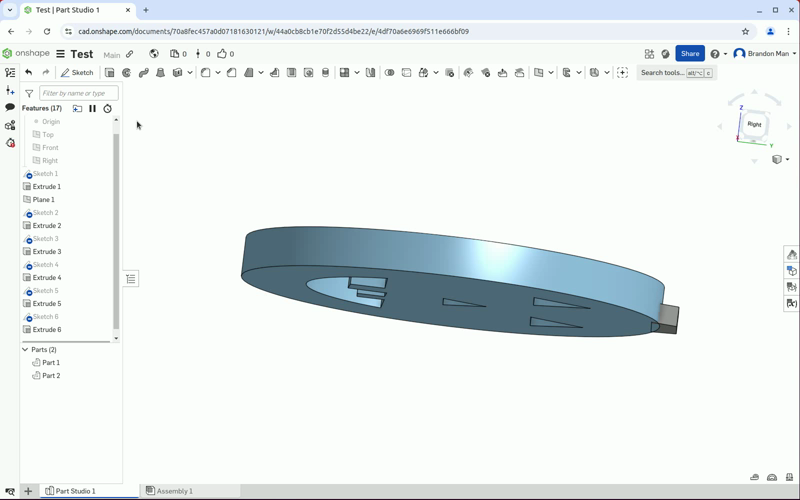
key(right, 3)
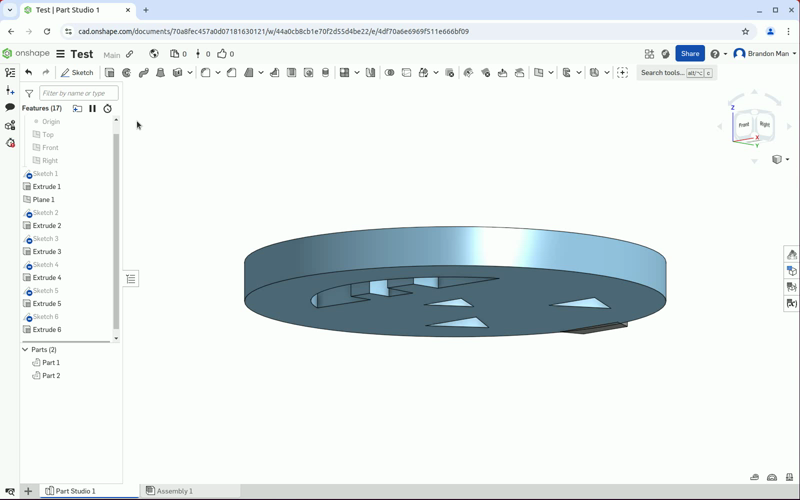
key(down, 3)
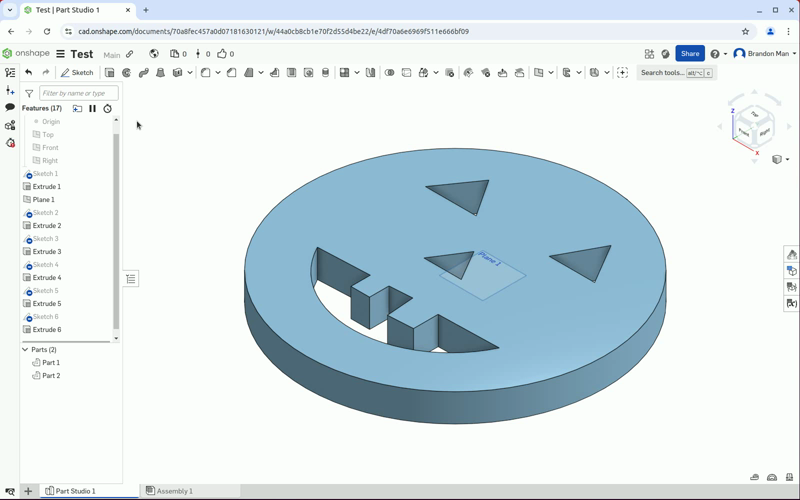
mouse_move(69, 176)
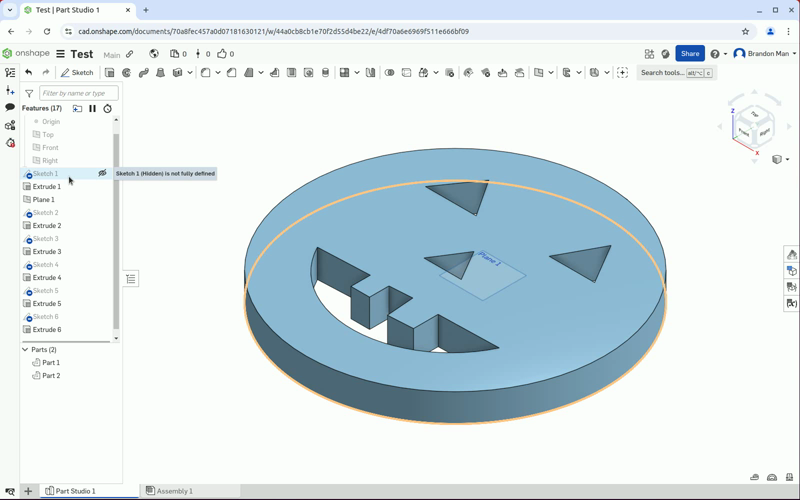
click(69, 176)